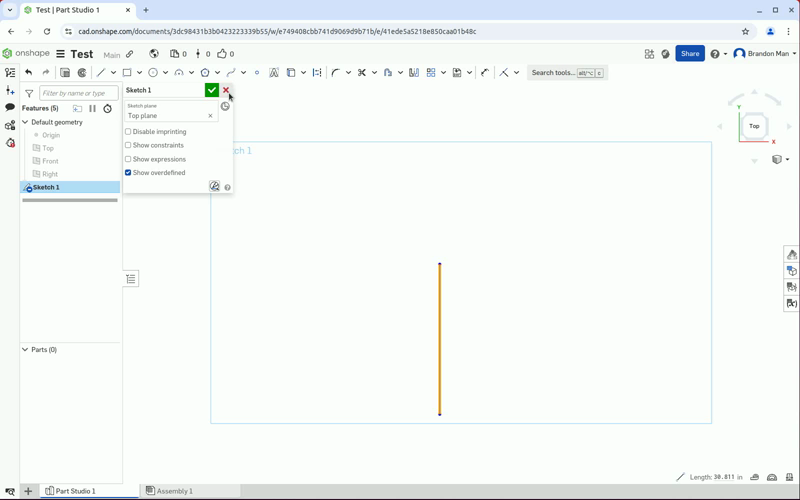
key(shift+h)
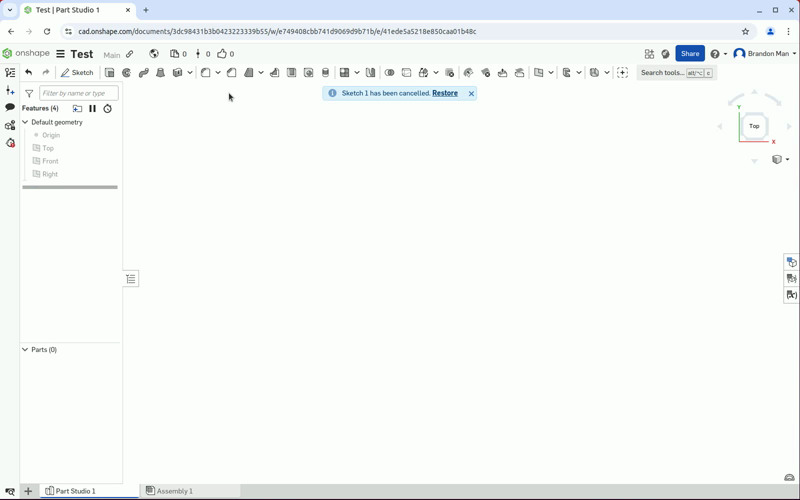
mouse_move(73, 352)
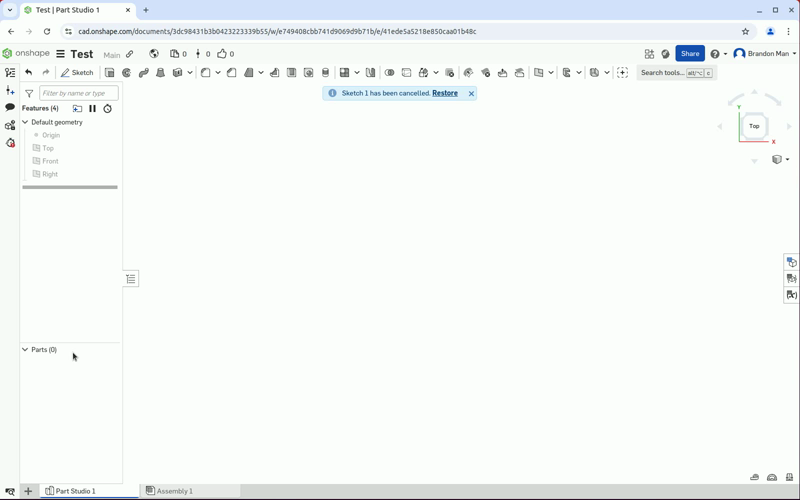
key(y)
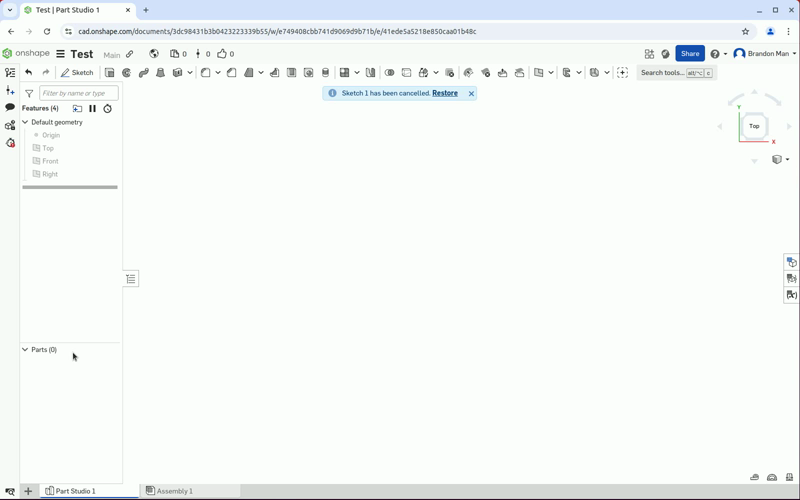
key(shift+p)
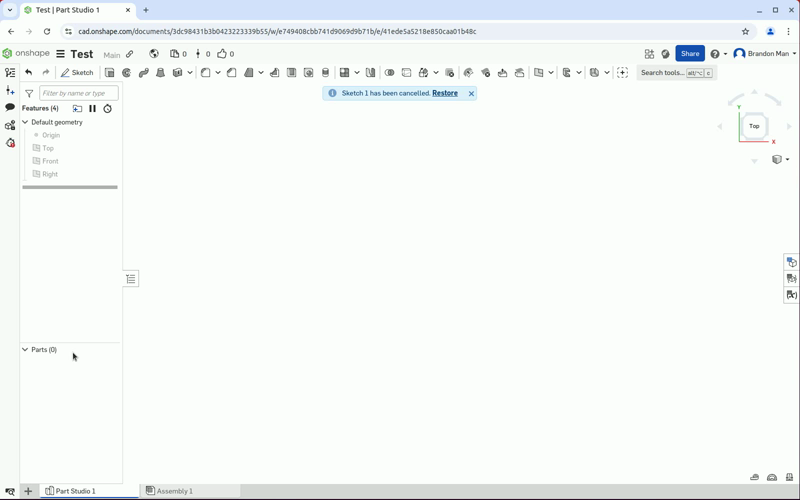
key(space)
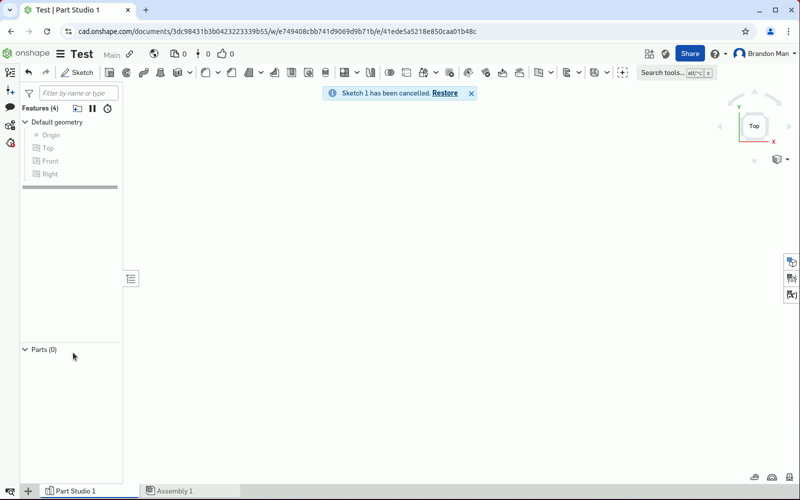
key_down(shift)
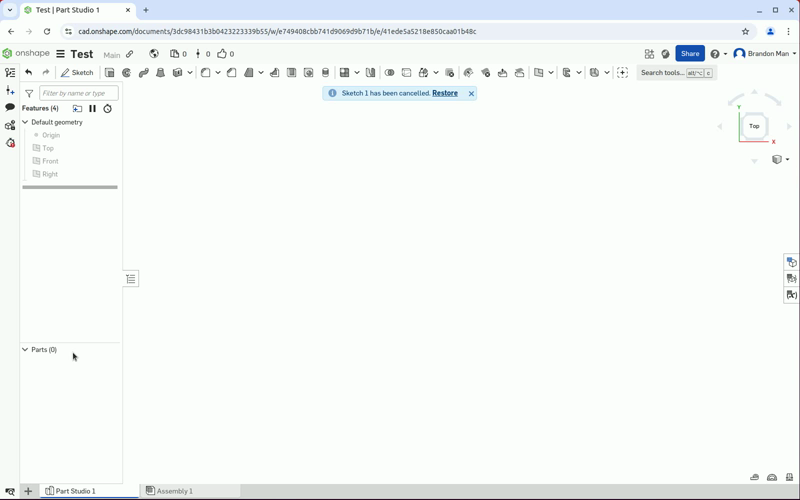
key(up)
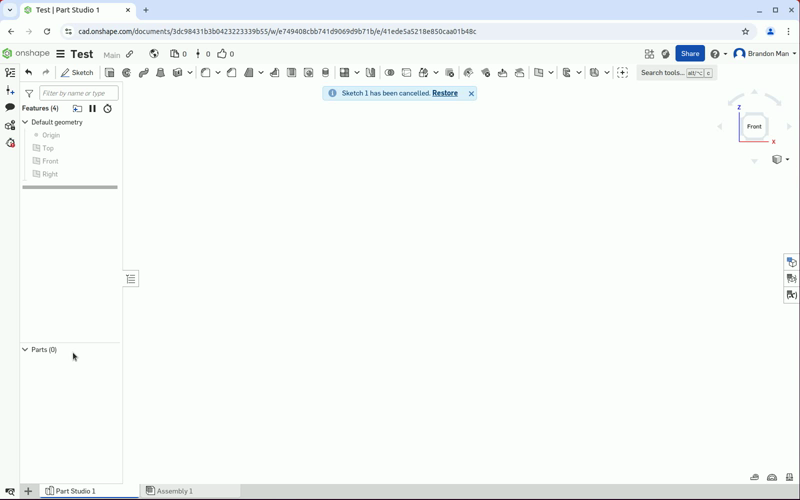
key_up(shift)
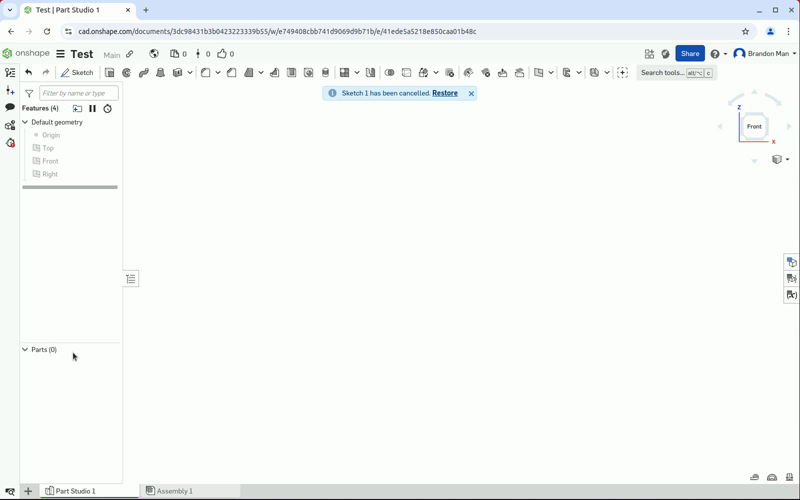
mouse_move(73, 352)
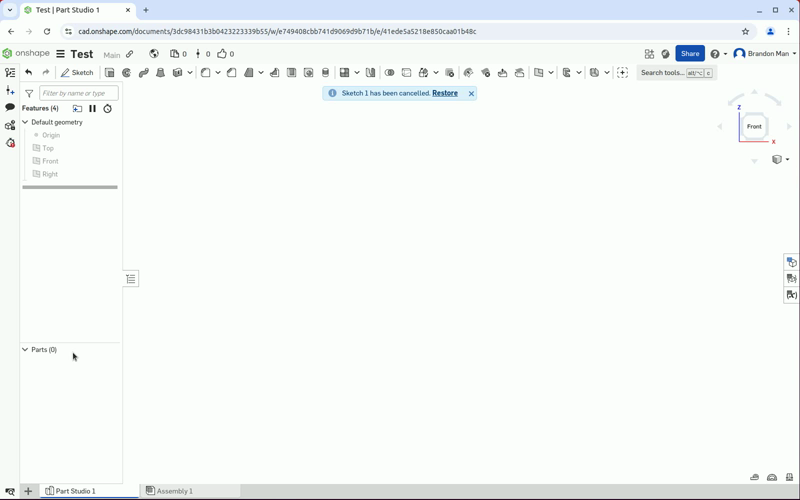
key(shift+y)
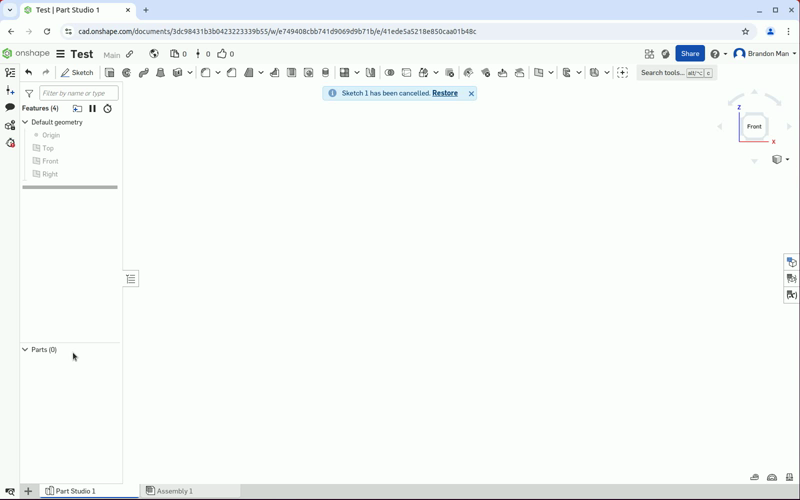
key(shift+s)
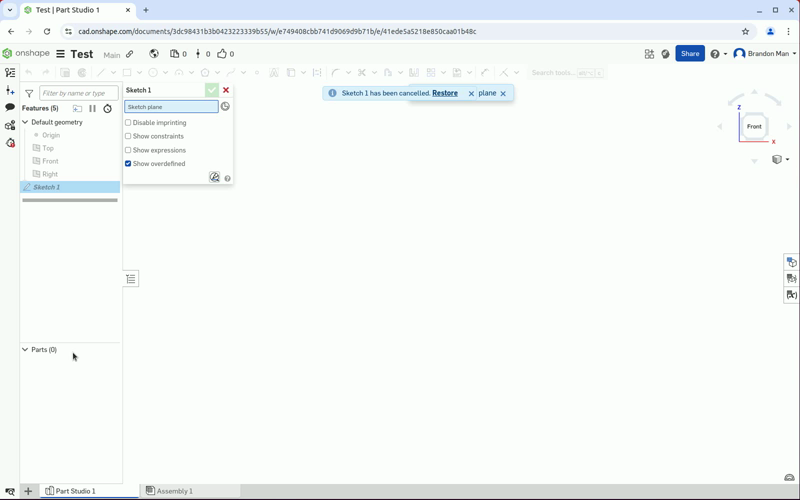
mouse_move(73, 163)
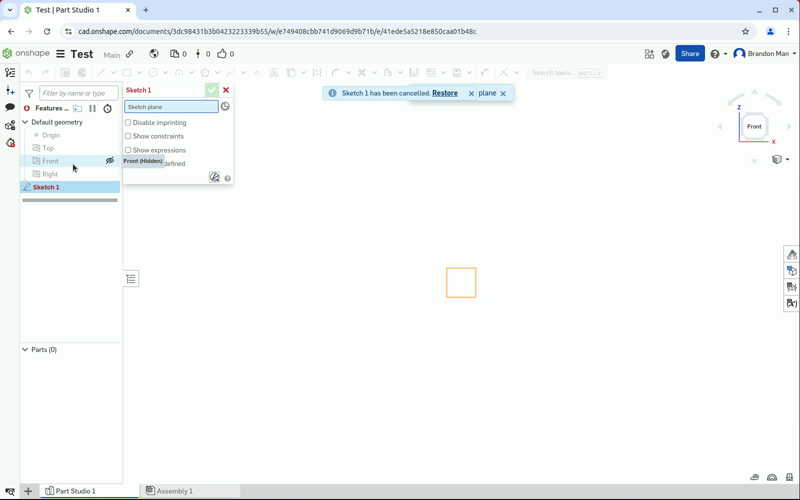
click(73, 163)
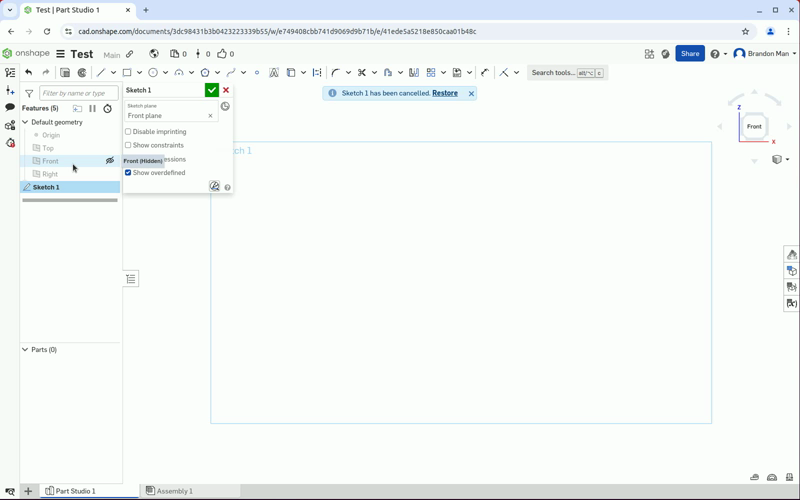
mouse_move(73, 352)
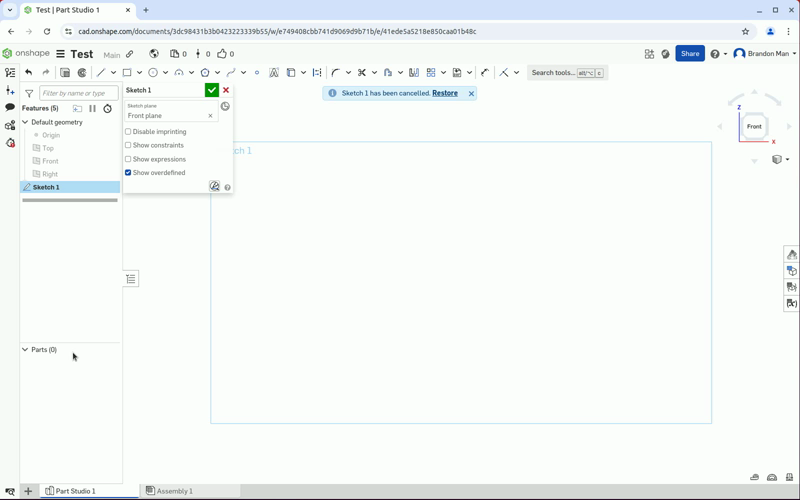
key(y)
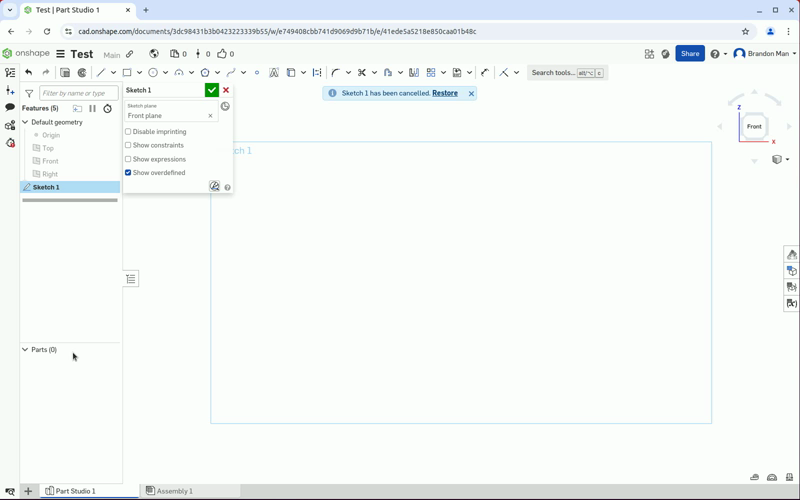
key(l)
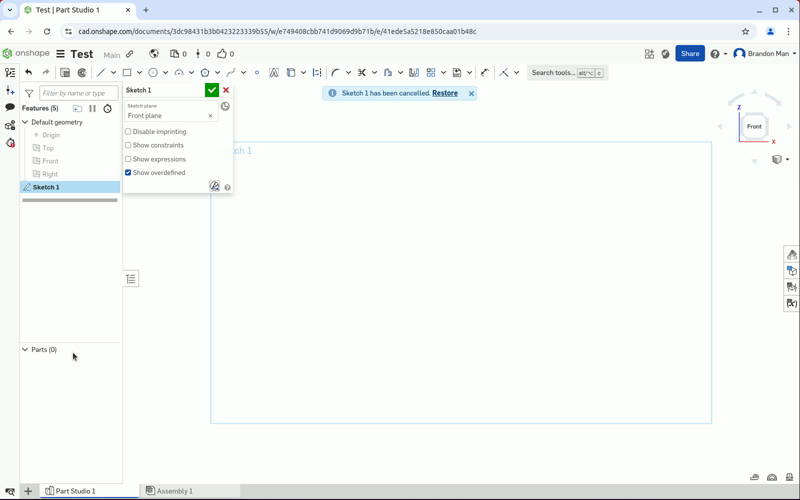
key_down(shift)
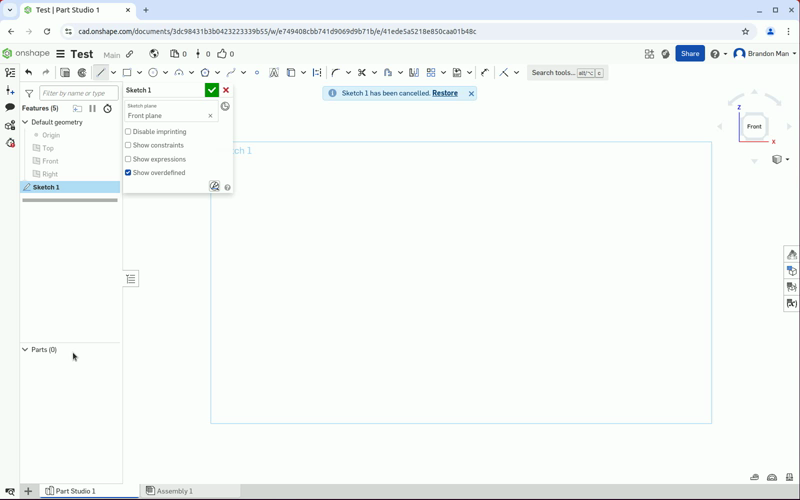
mouse_move(456, 282)
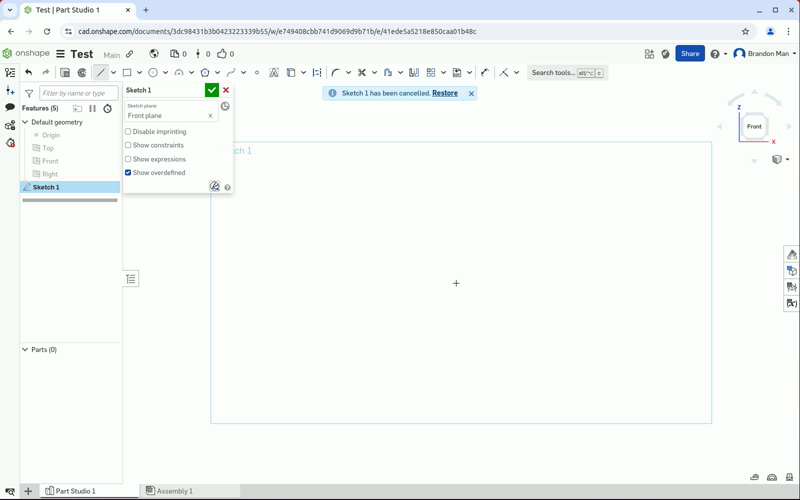
click(456, 282)
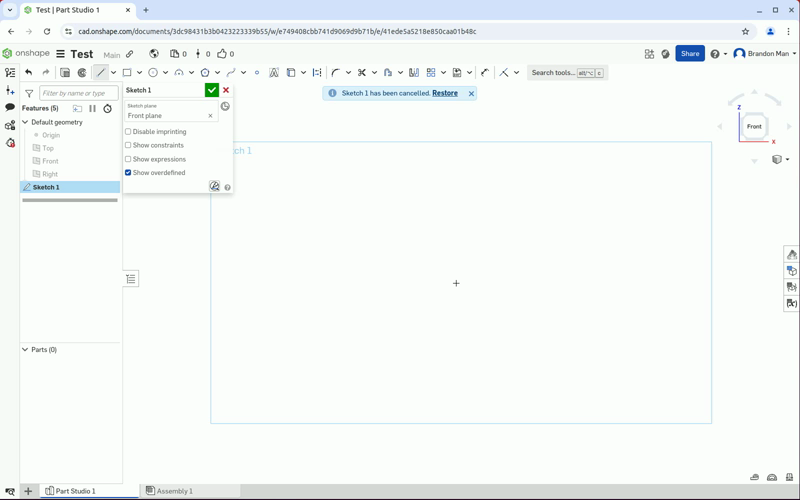
key_up(shift)
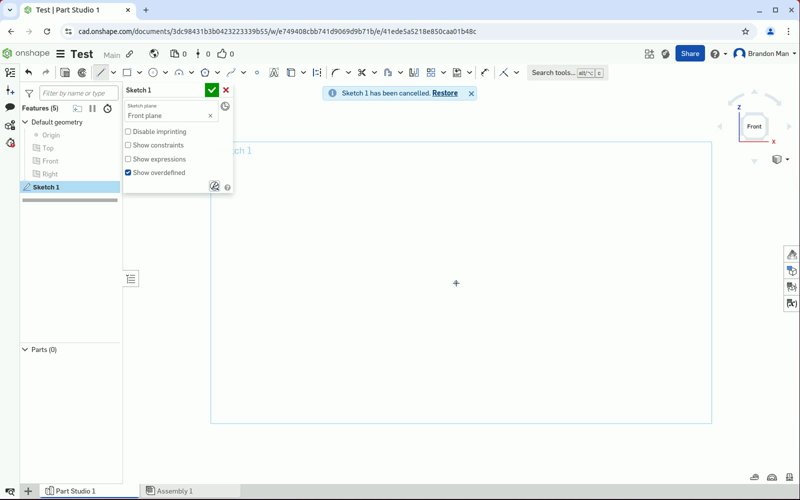
key_down(shift)
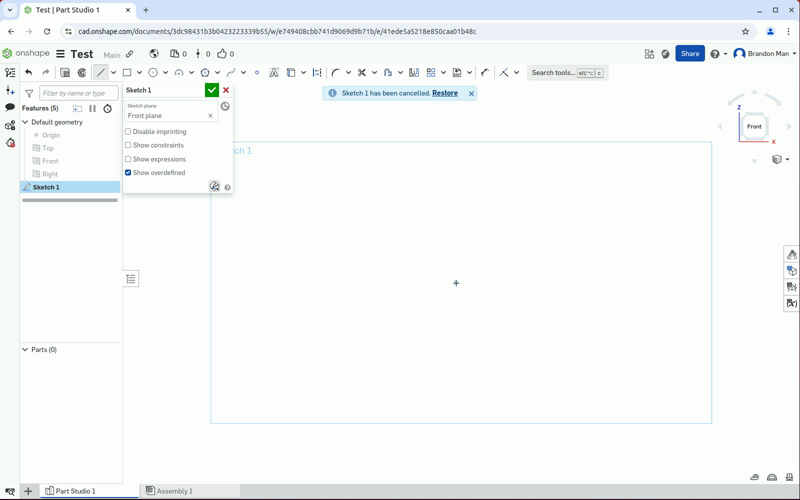
mouse_move(486, 282)
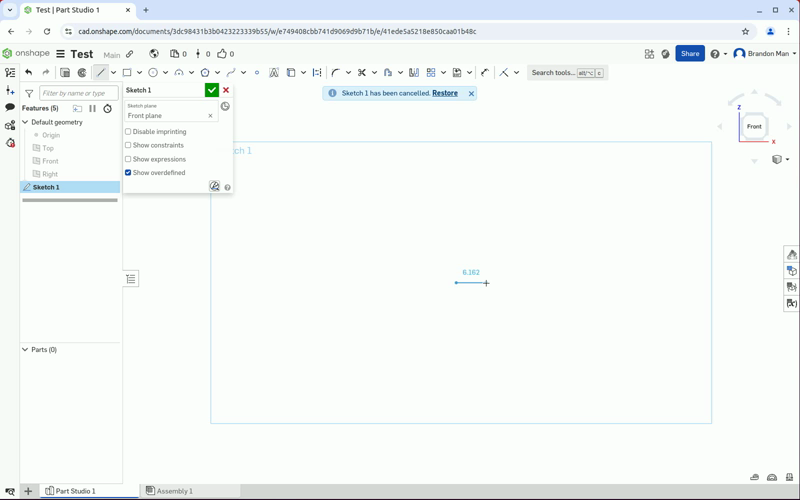
mouse_move(457, 282)
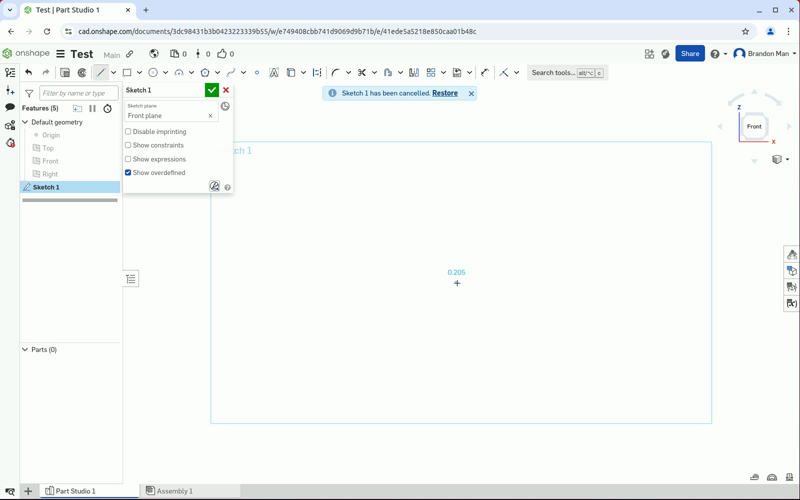
scroll(6)
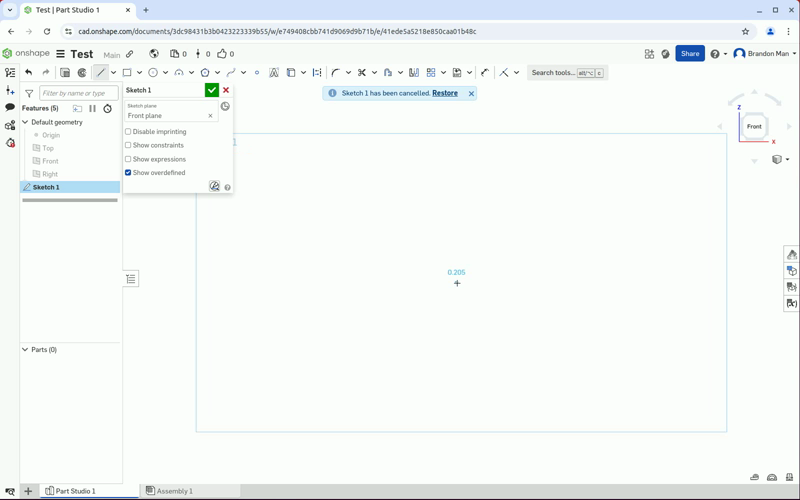
scroll(6)
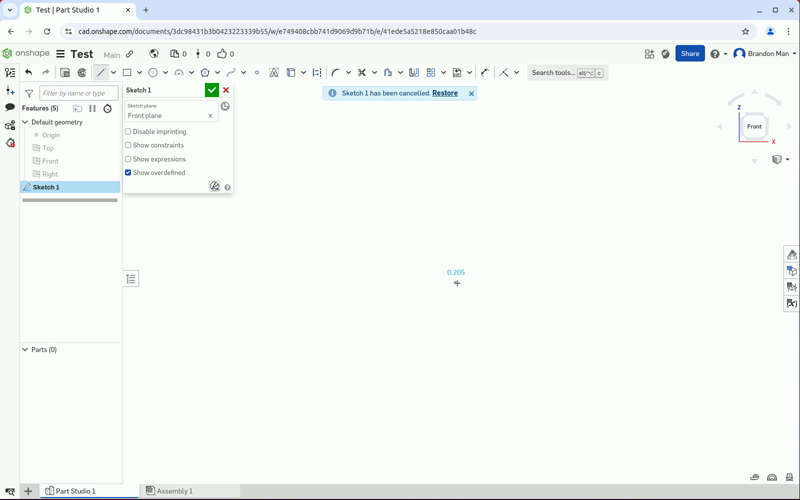
scroll(6)
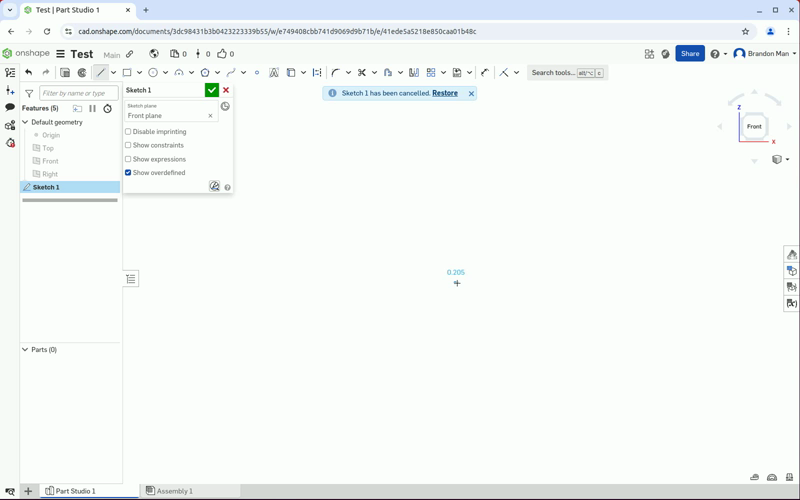
scroll(6)
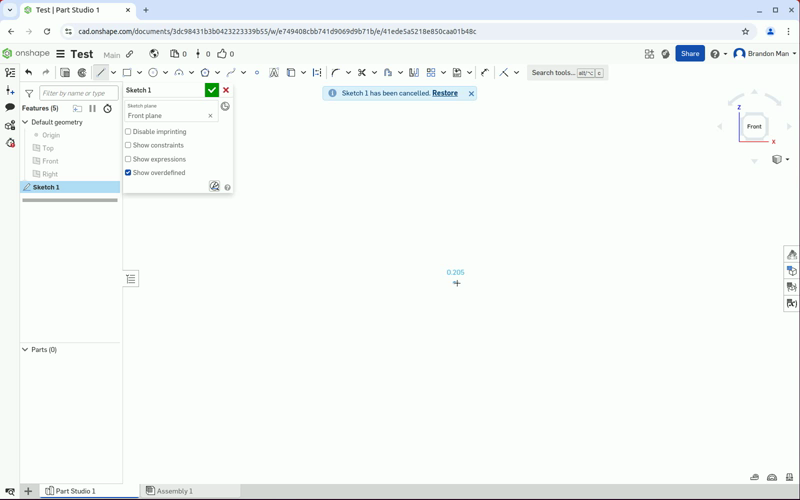
scroll(6)
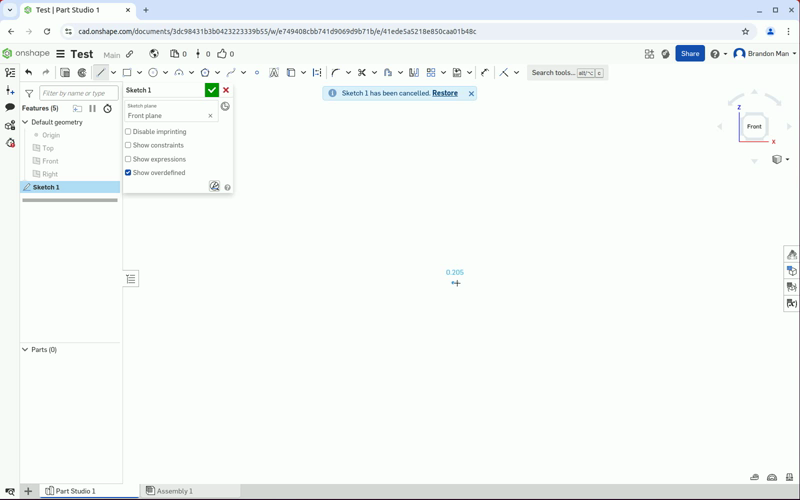
scroll(6)
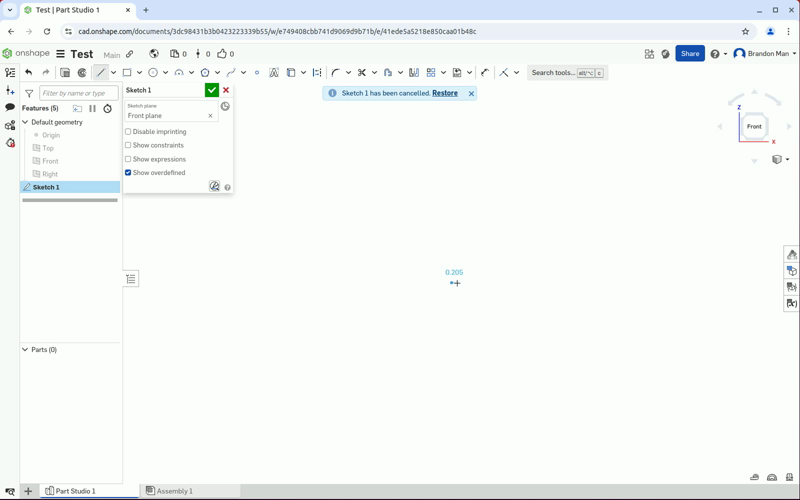
scroll(6)
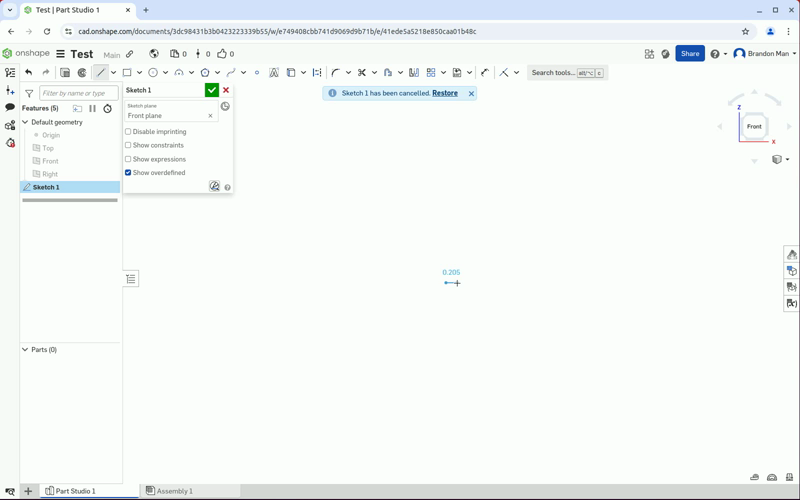
click(457, 282)
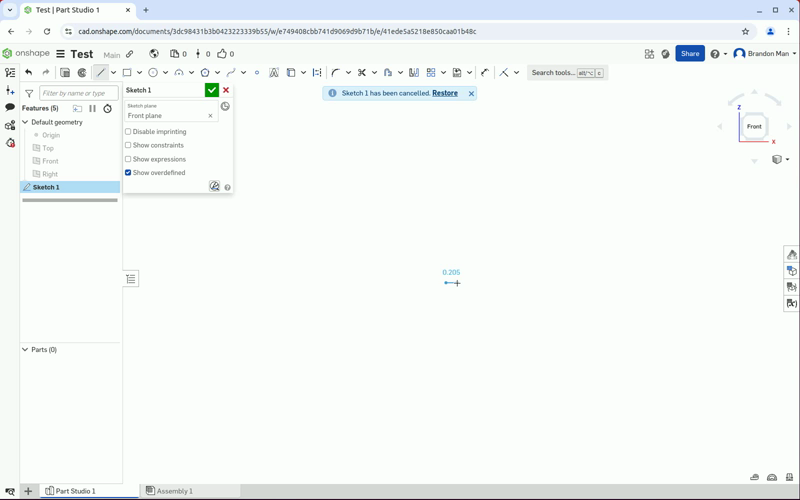
scroll(-6)
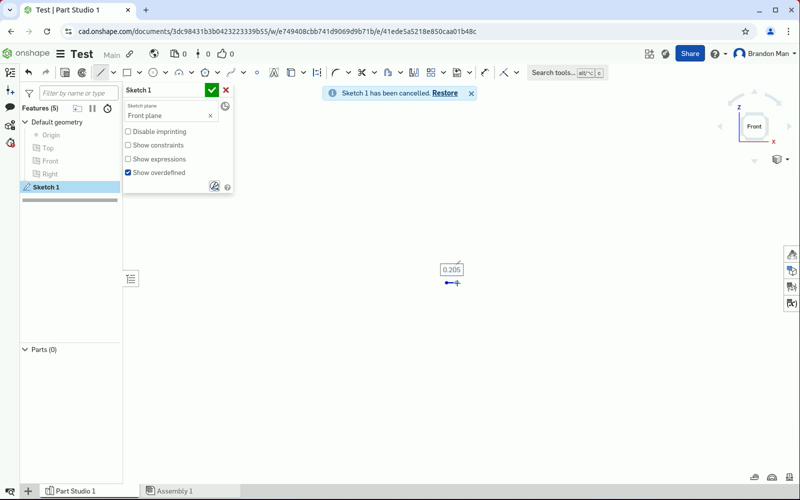
scroll(-6)
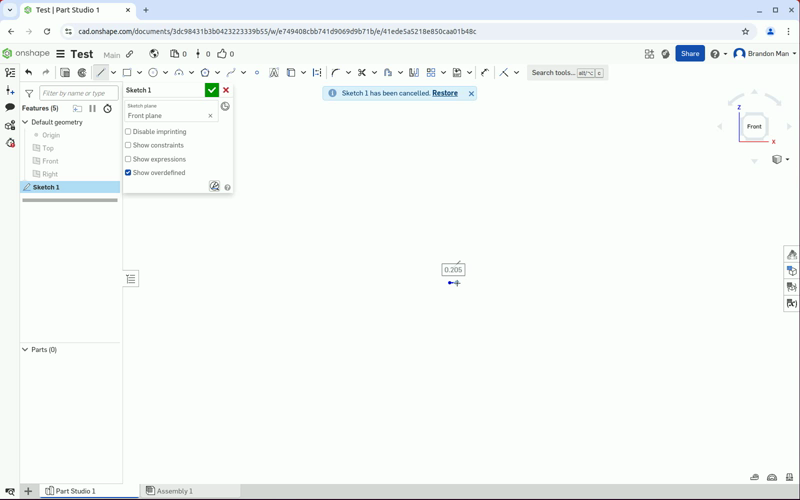
scroll(-6)
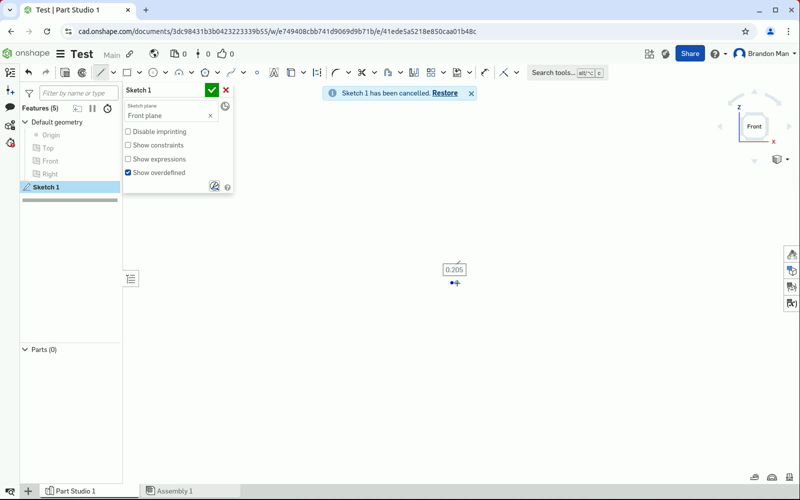
scroll(-6)
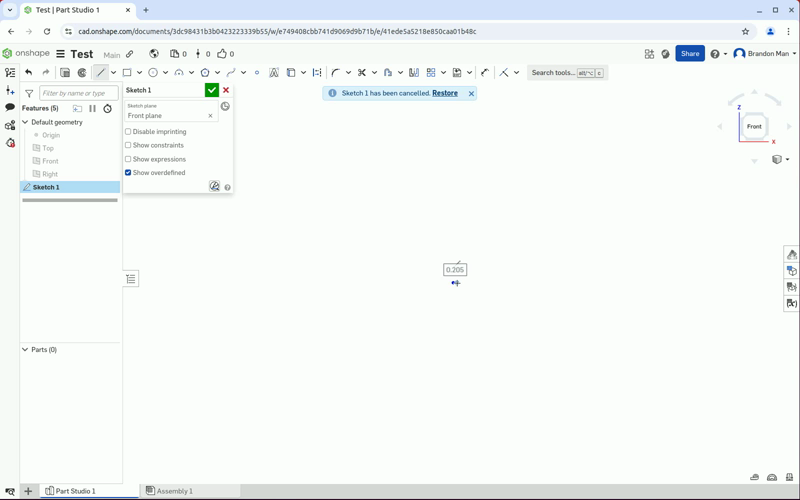
scroll(-6)
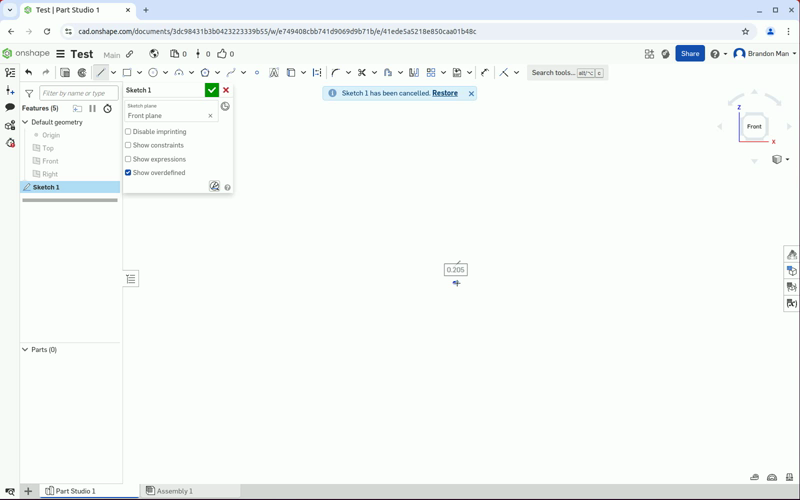
scroll(-6)
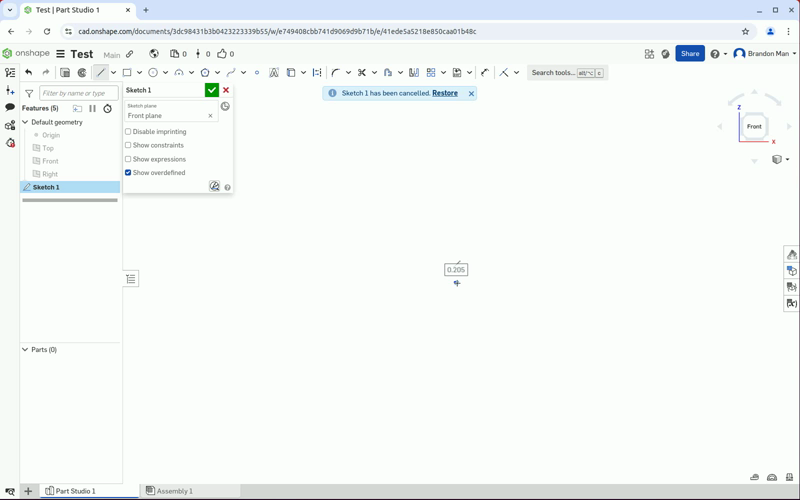
scroll(-6)
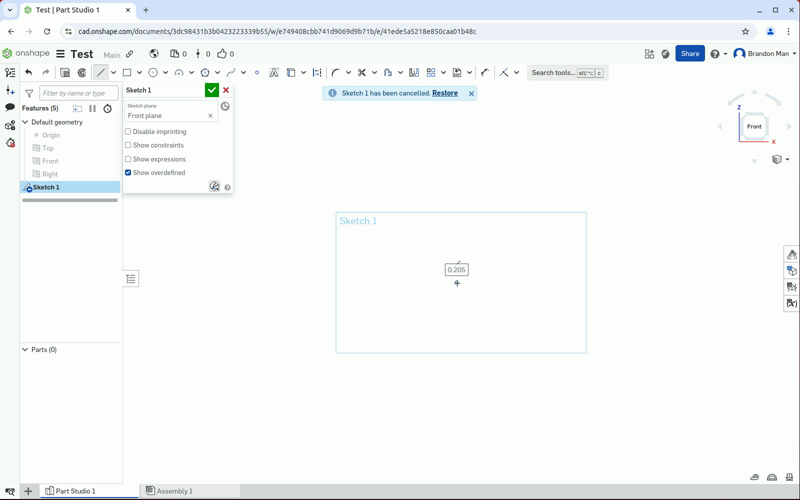
key_up(shift)
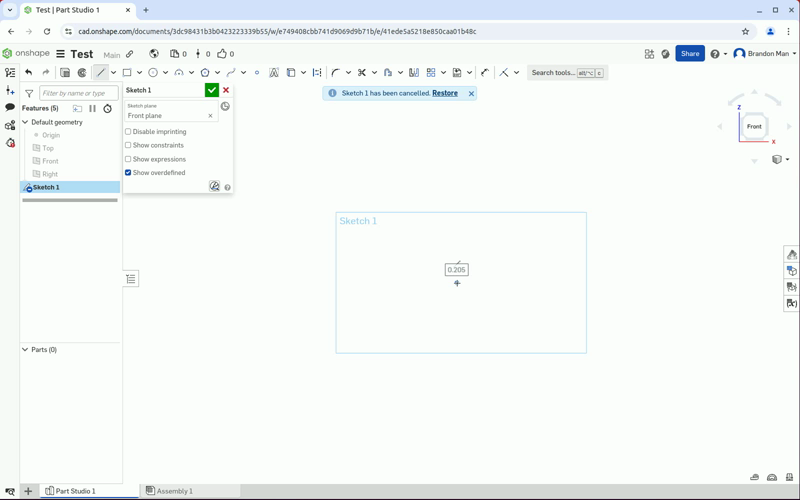
key(esc)
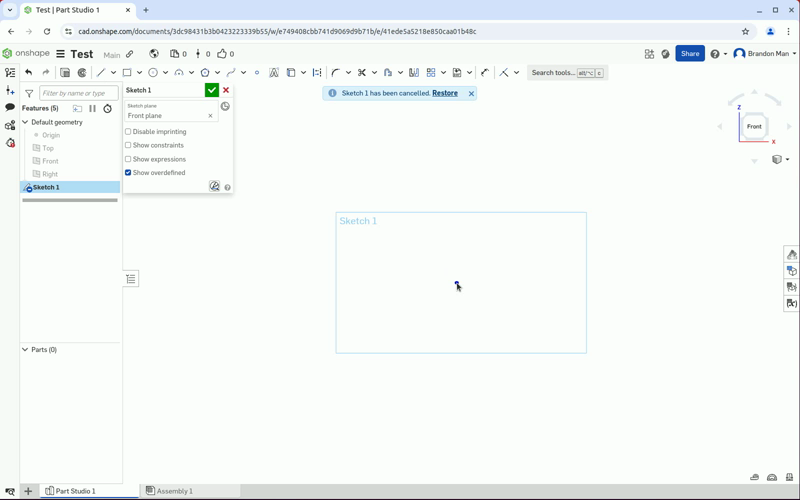
key(a)
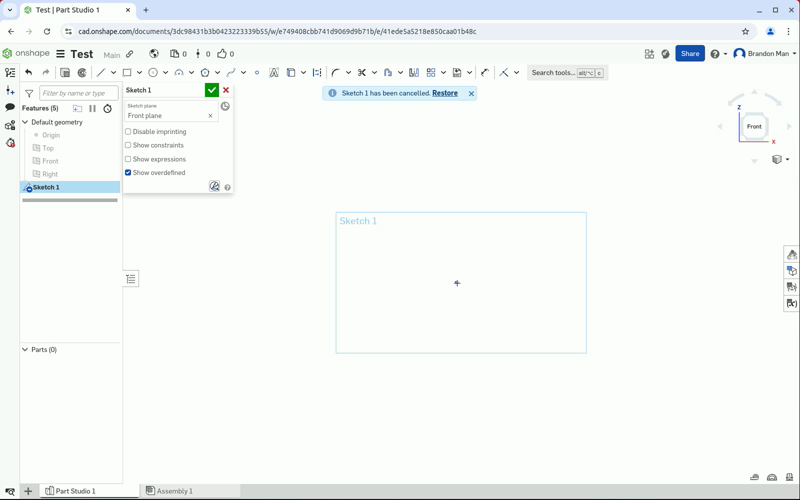
mouse_move(457, 282)
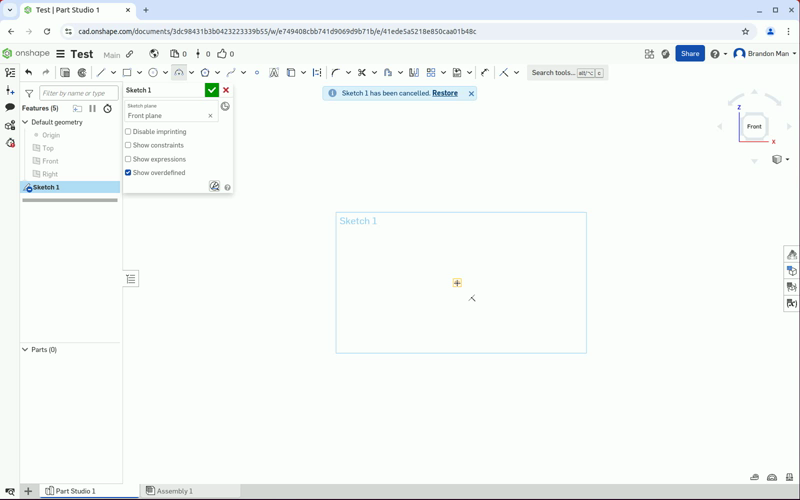
scroll(6)
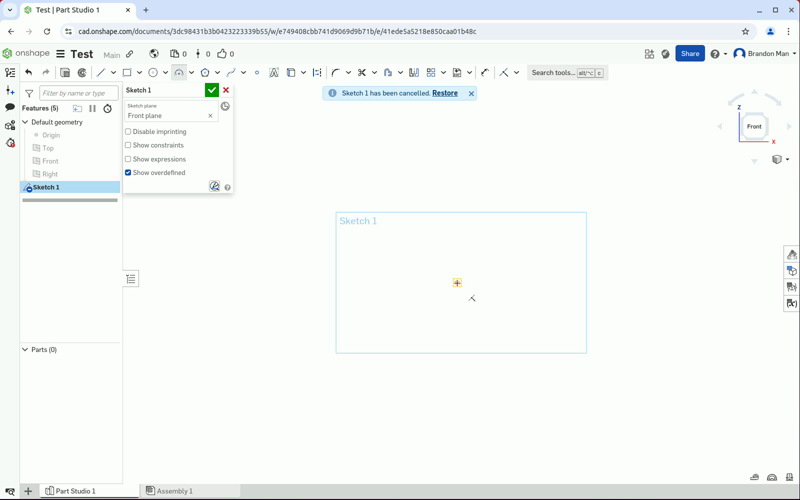
scroll(6)
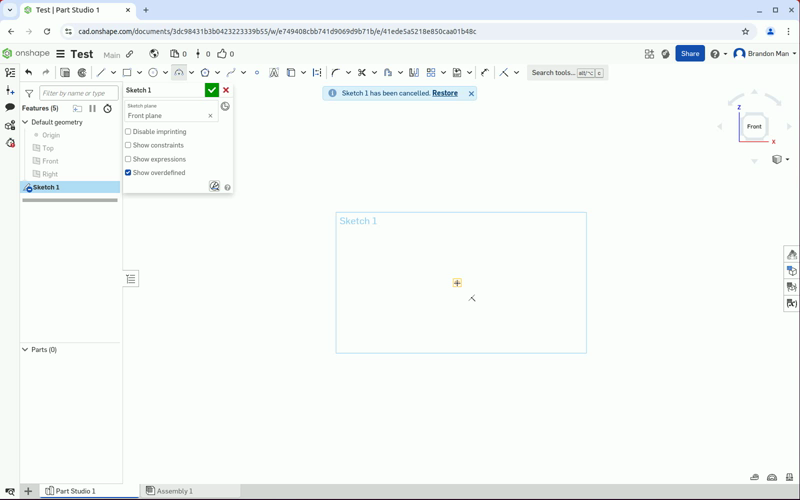
scroll(6)
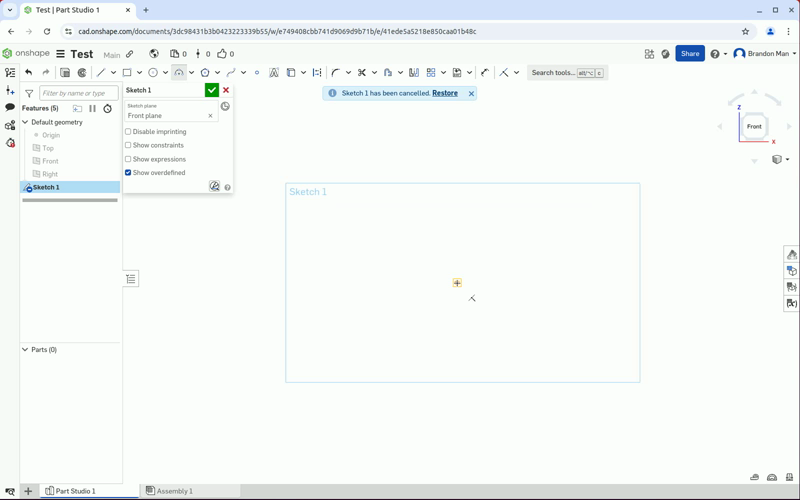
scroll(6)
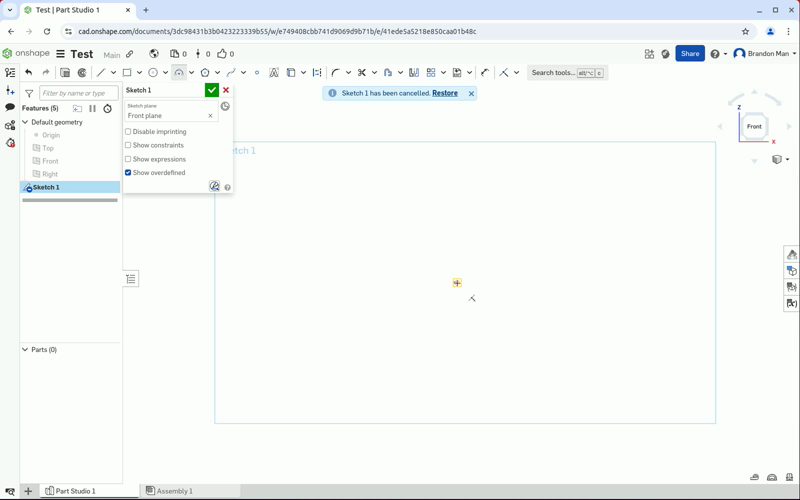
scroll(6)
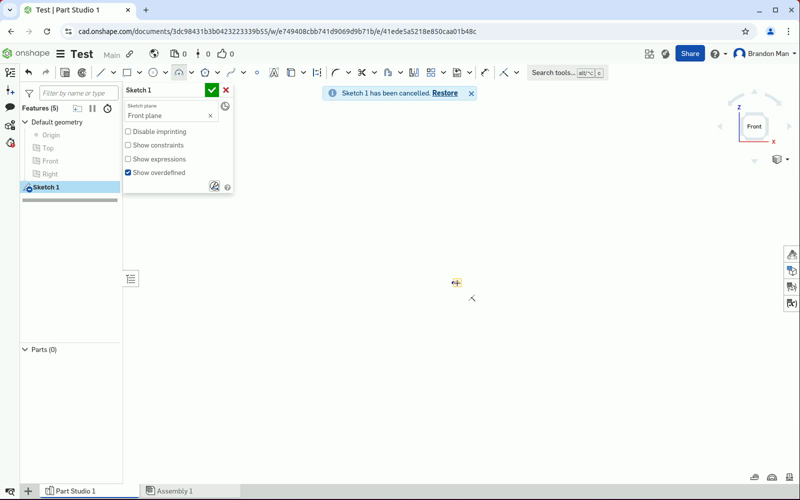
scroll(6)
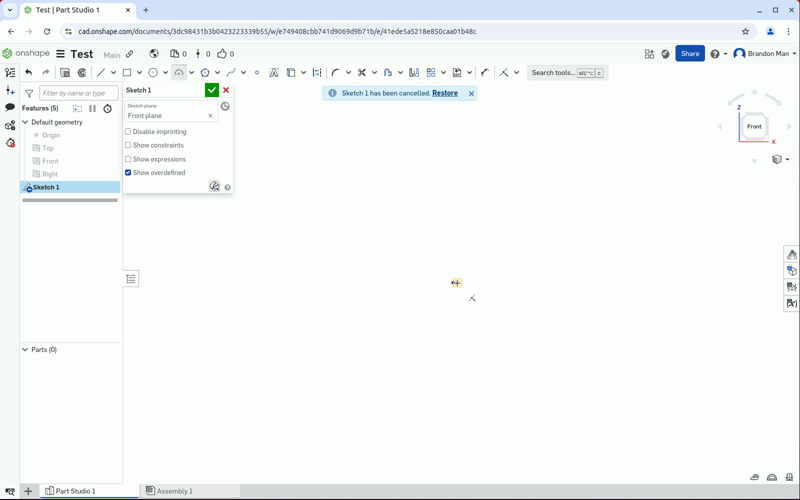
scroll(6)
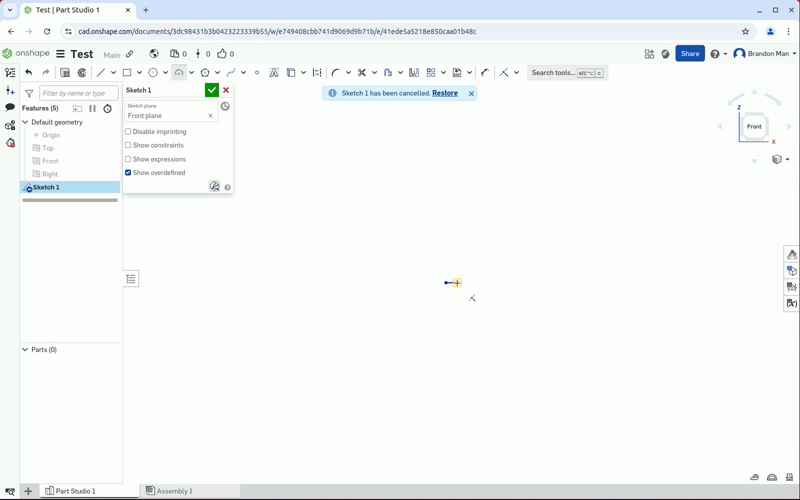
click(457, 282)
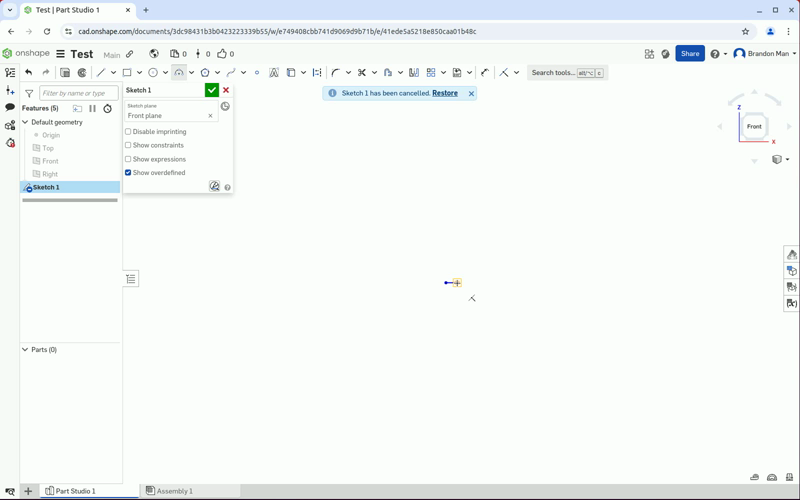
scroll(-6)
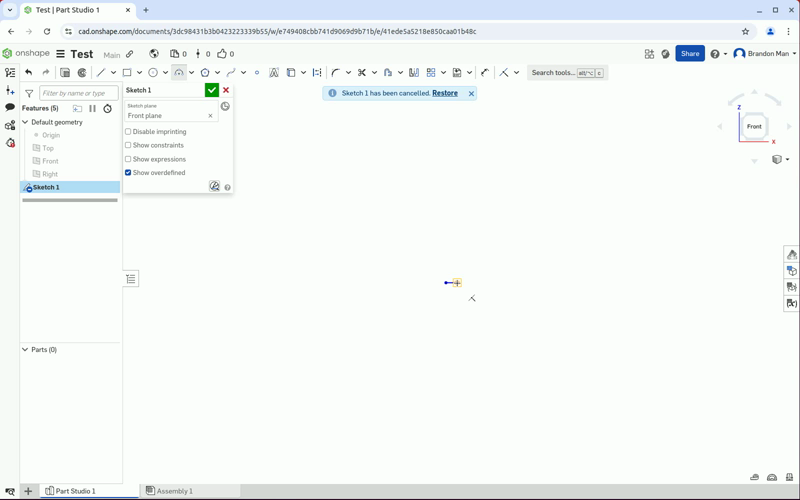
scroll(-6)
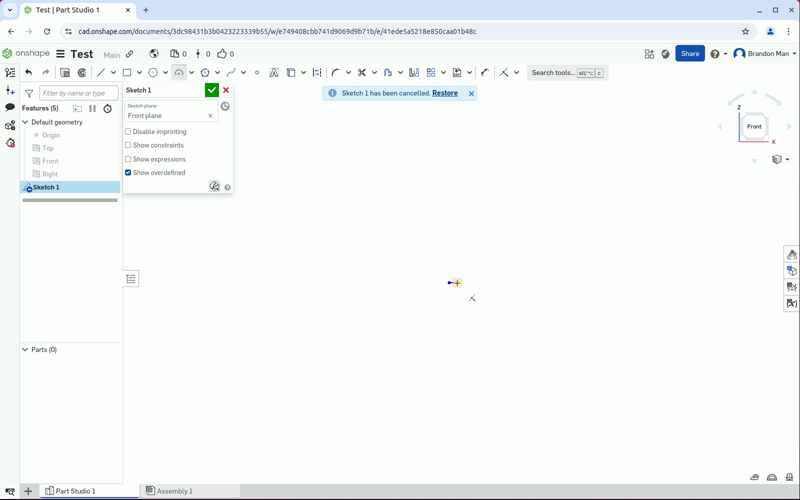
scroll(-6)
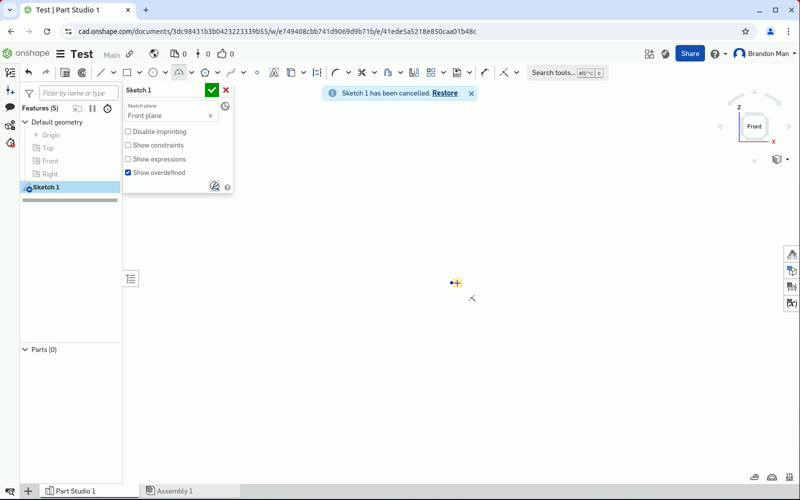
scroll(-6)
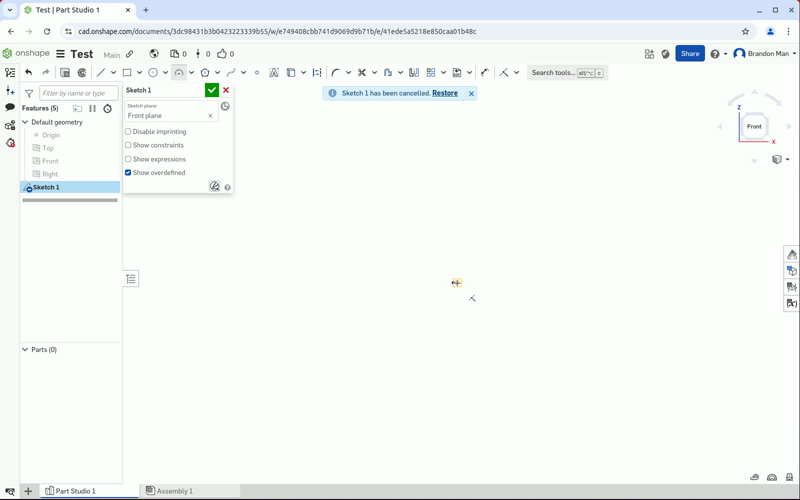
scroll(-6)
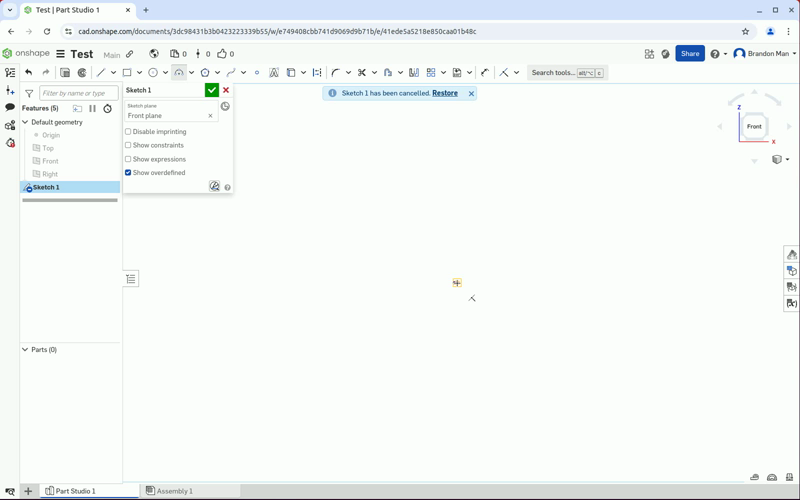
scroll(-6)
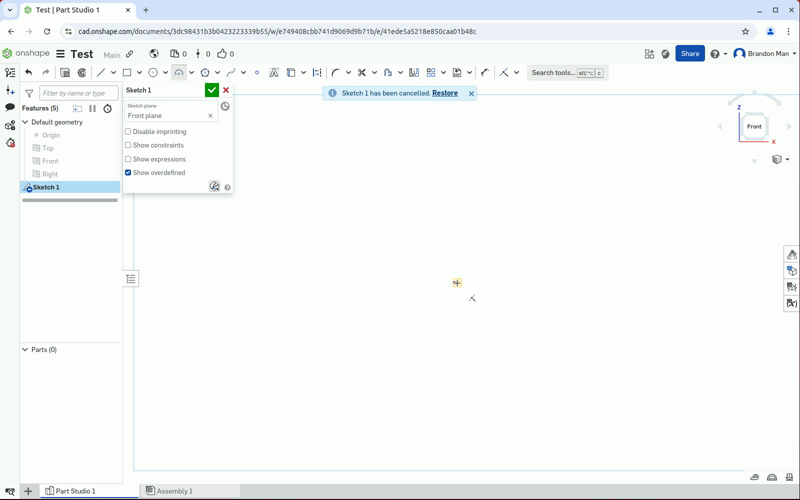
scroll(-6)
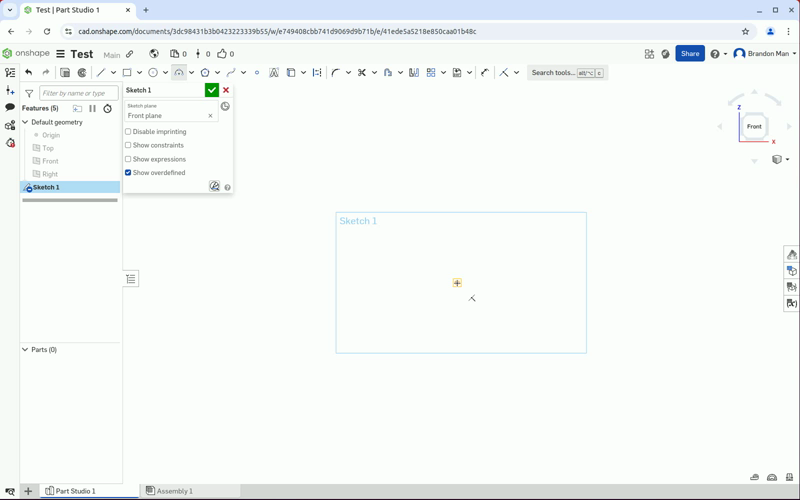
key_down(shift)
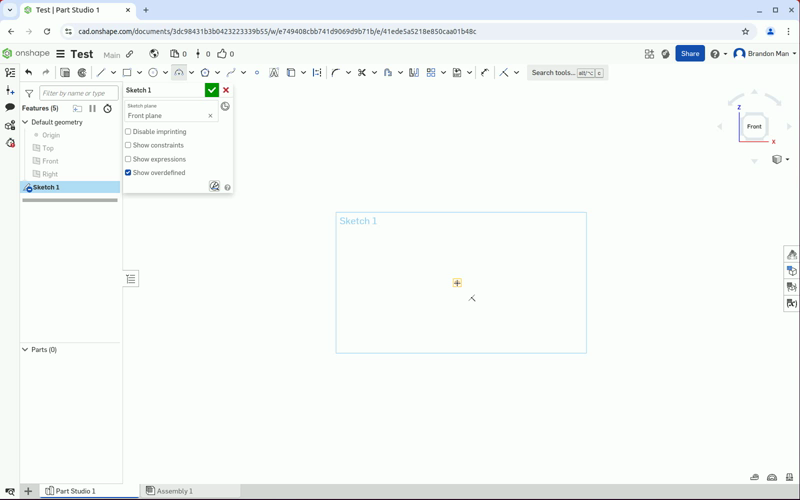
mouse_move(465, 282)
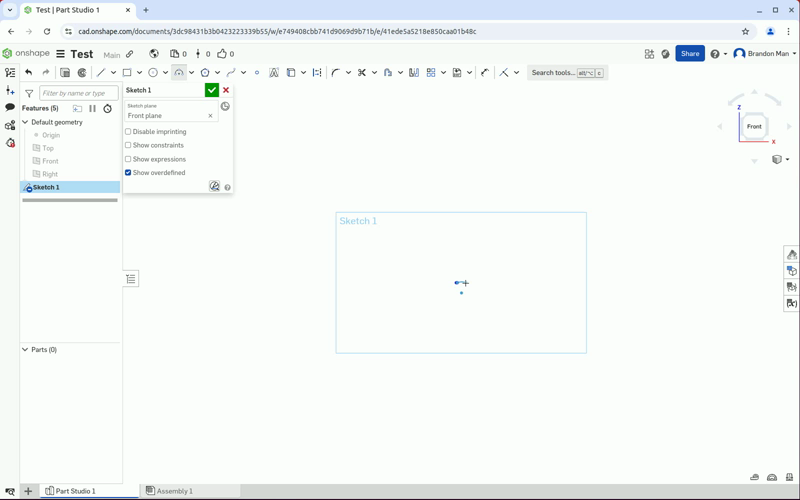
click(465, 282)
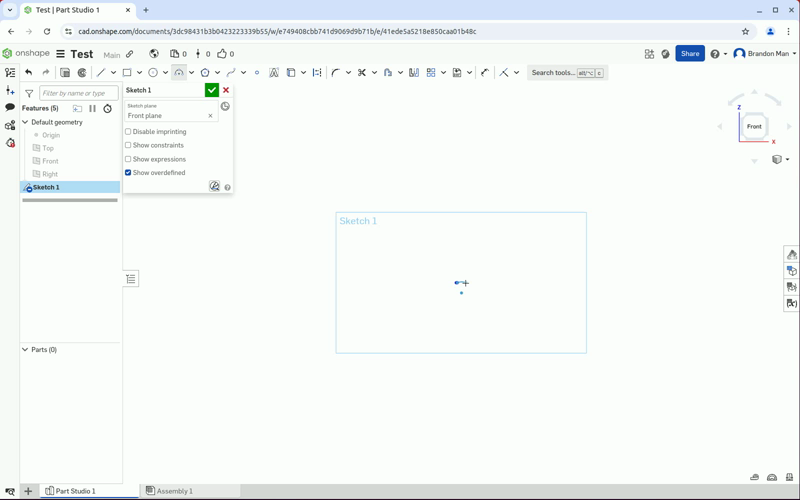
mouse_move(461, 278)
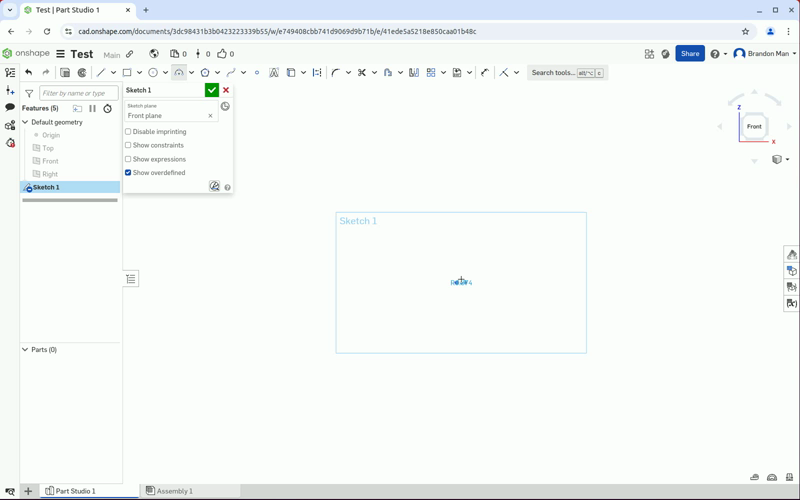
click(461, 278)
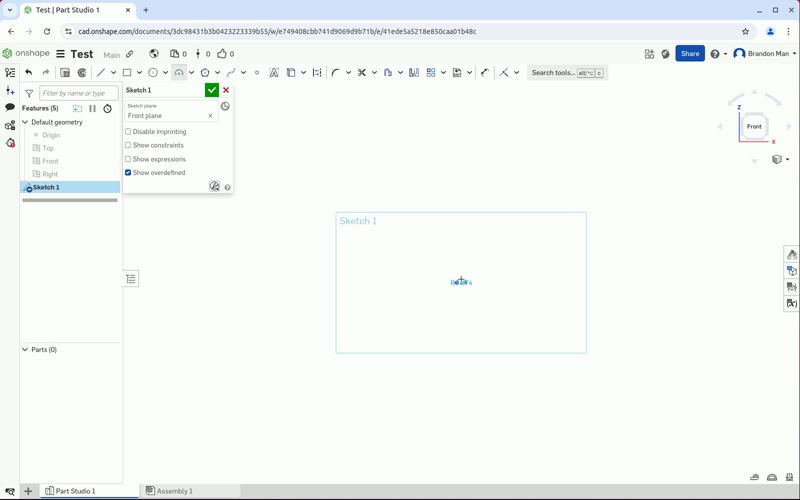
key_up(shift)
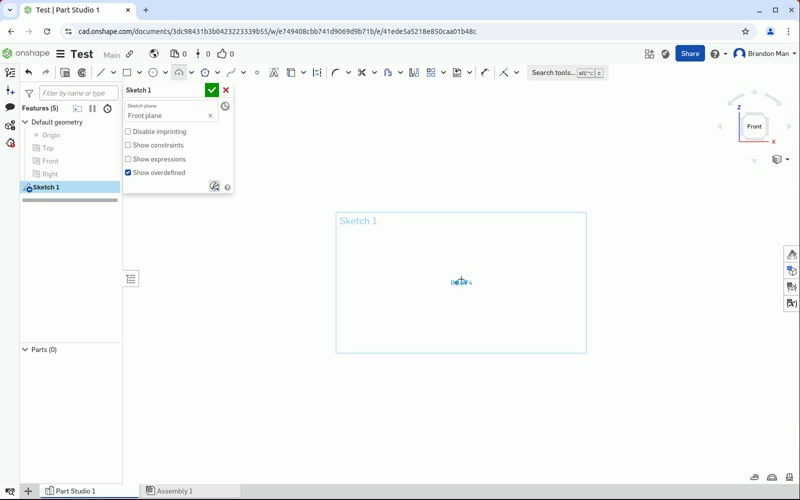
key(esc)
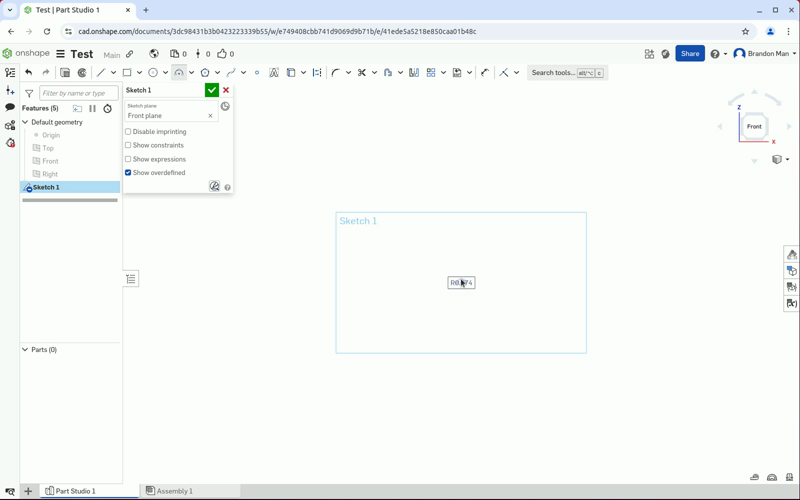
key(l)
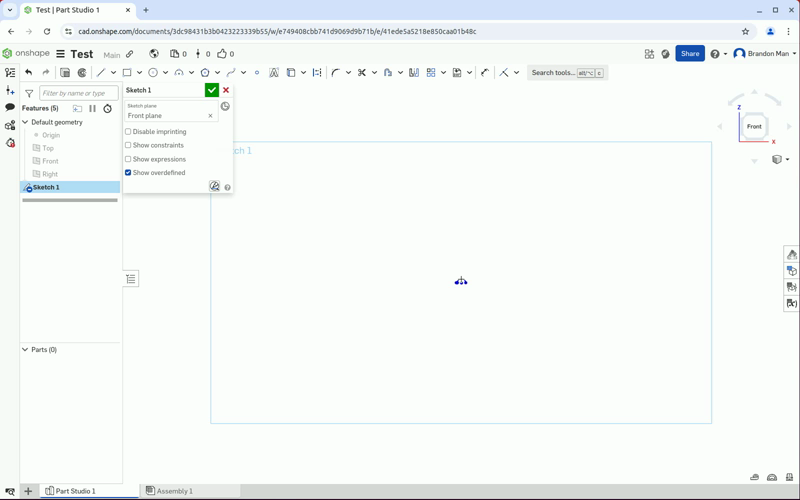
mouse_move(465, 282)
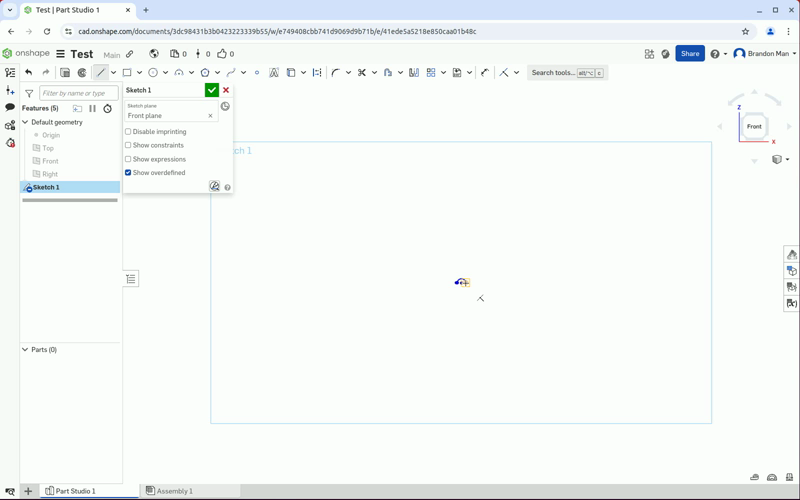
scroll(6)
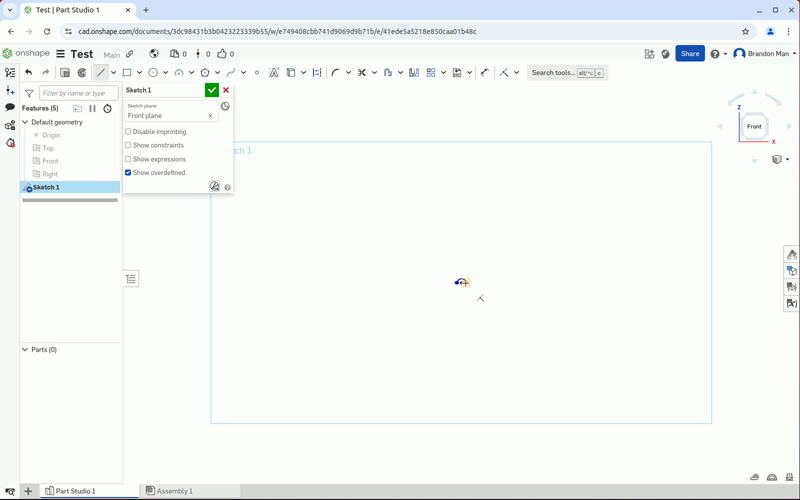
scroll(6)
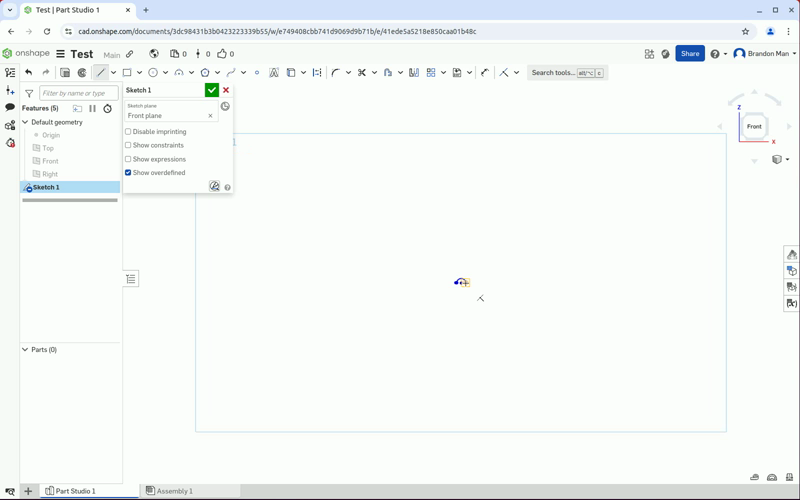
scroll(6)
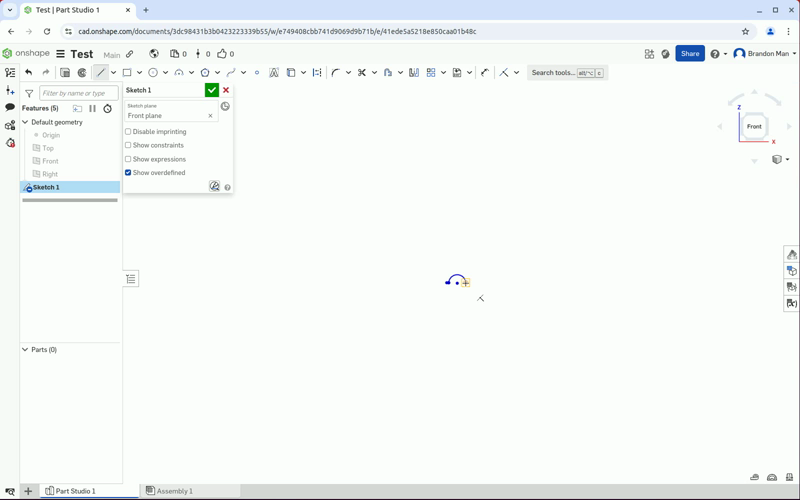
scroll(6)
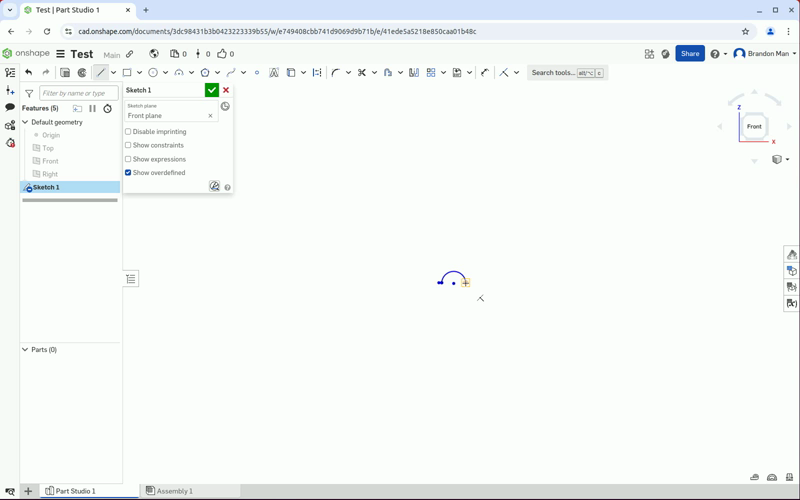
scroll(6)
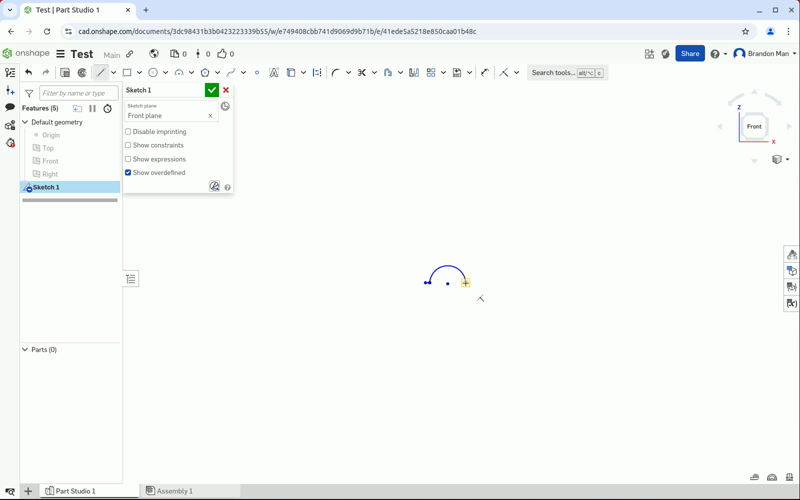
scroll(6)
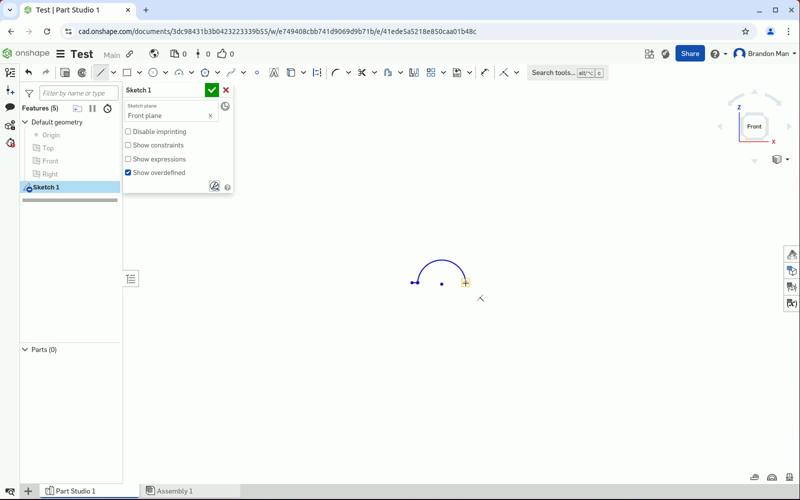
scroll(6)
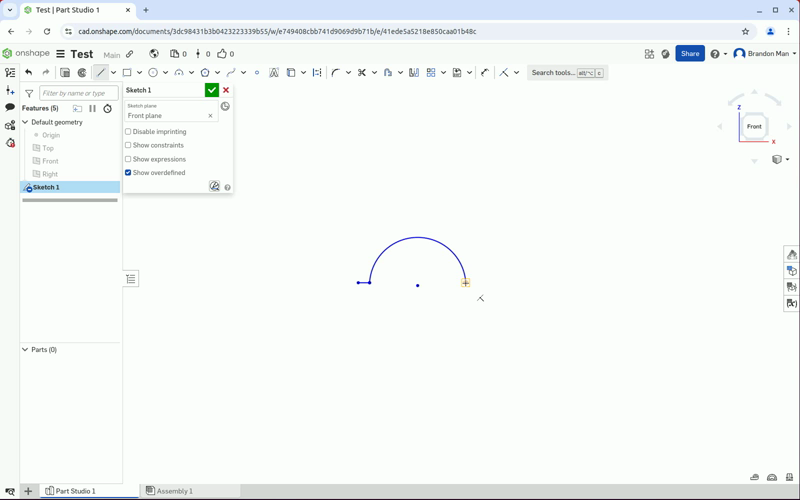
click(465, 282)
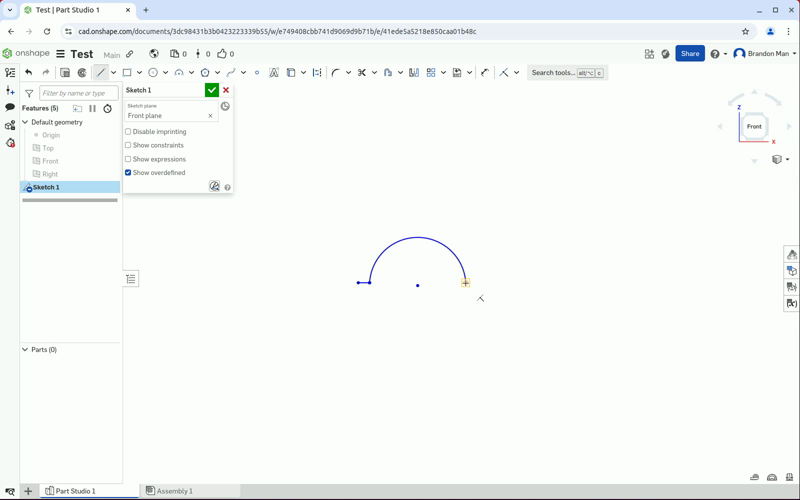
scroll(-6)
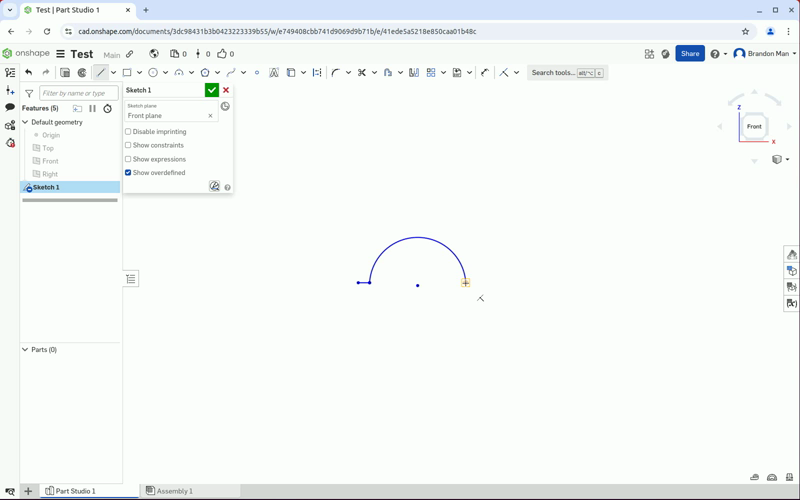
scroll(-6)
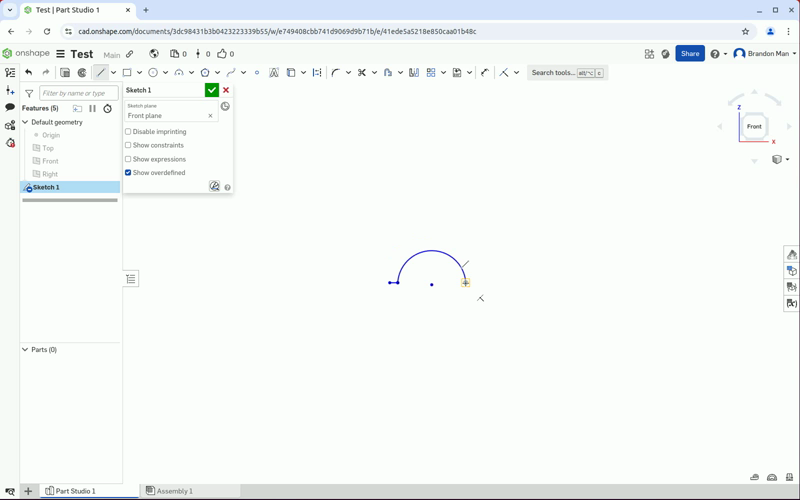
scroll(-6)
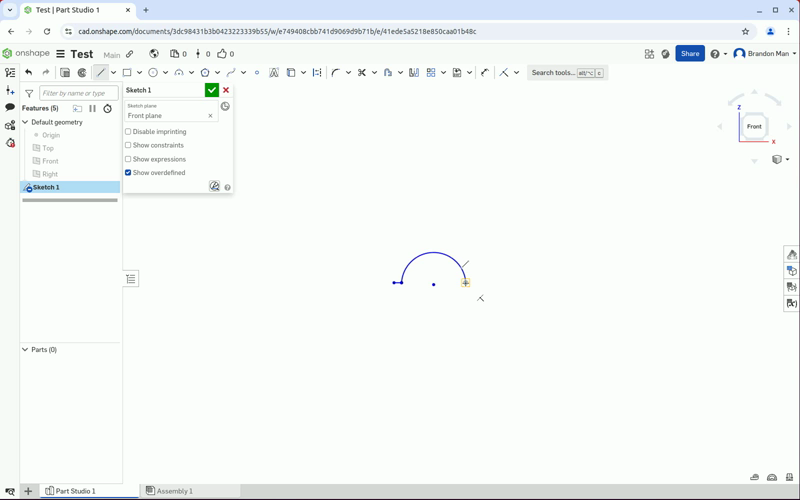
scroll(-6)
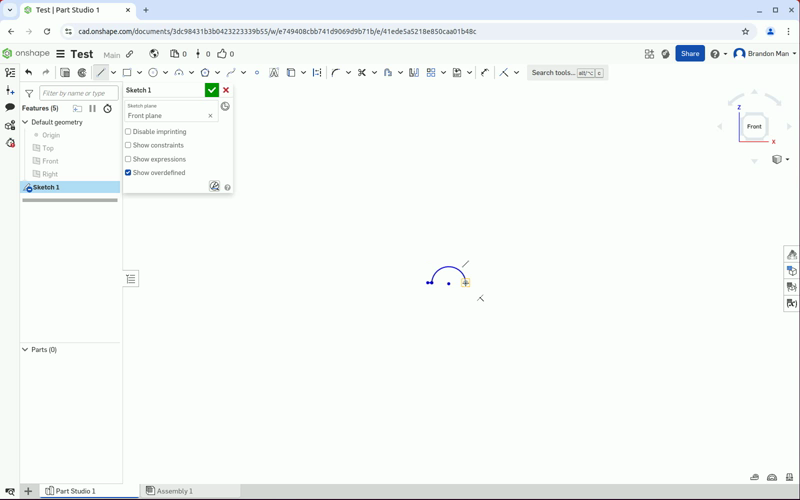
scroll(-6)
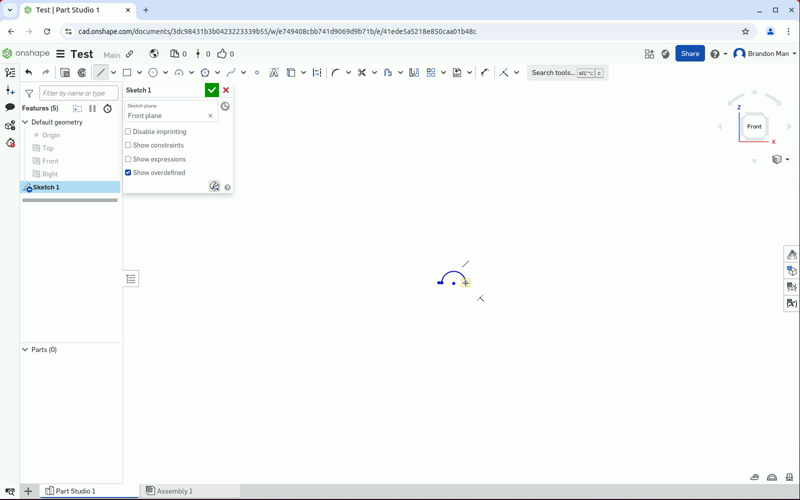
scroll(-6)
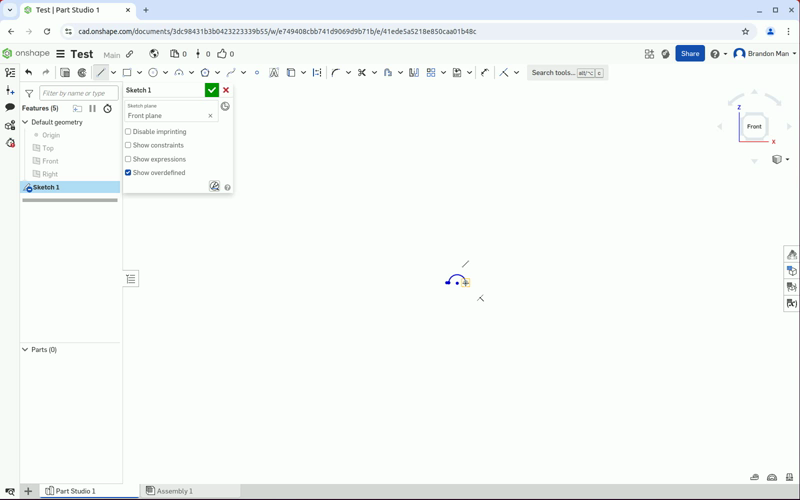
scroll(-6)
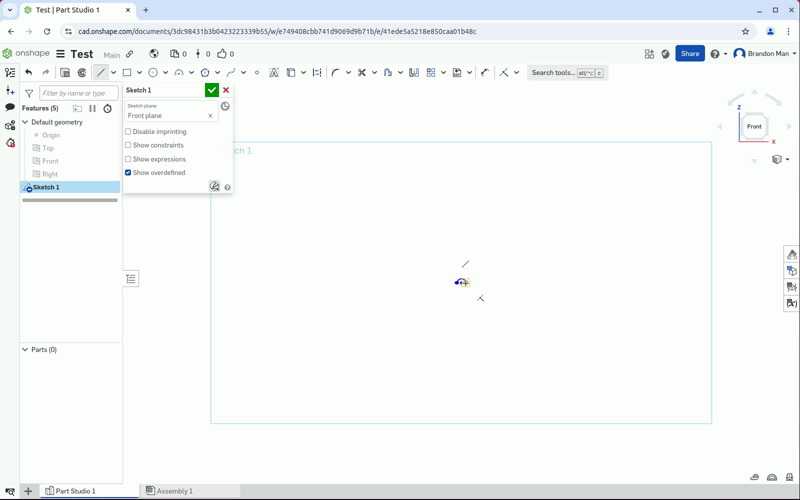
key_down(shift)
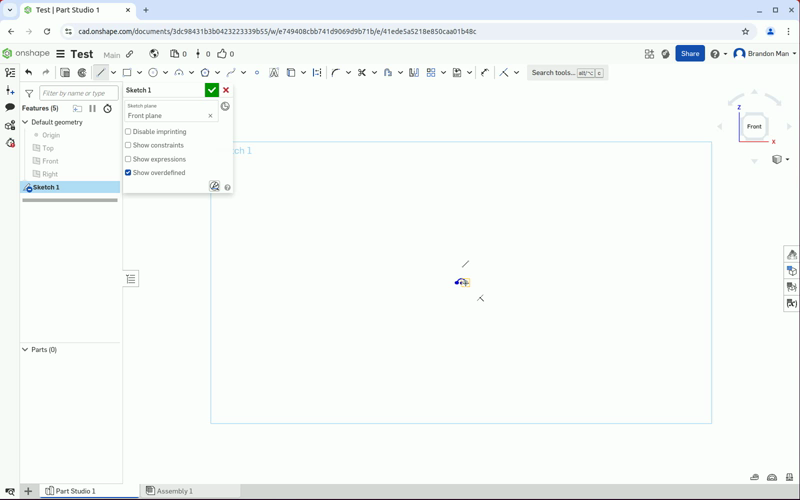
mouse_move(495, 282)
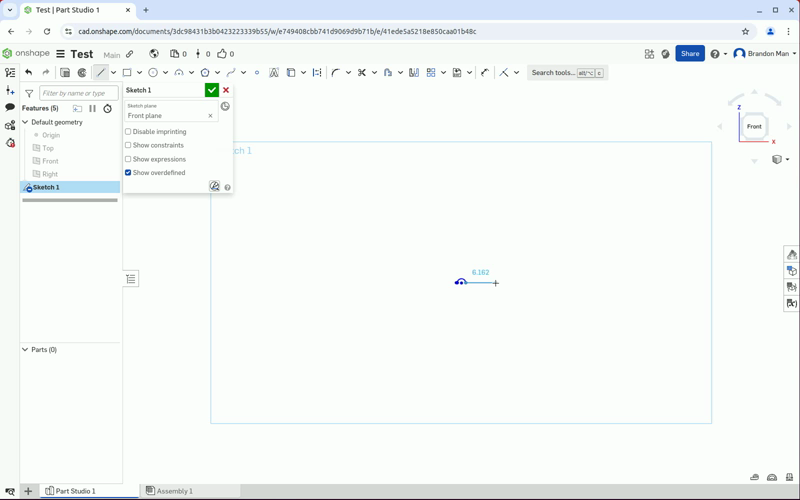
mouse_move(466, 282)
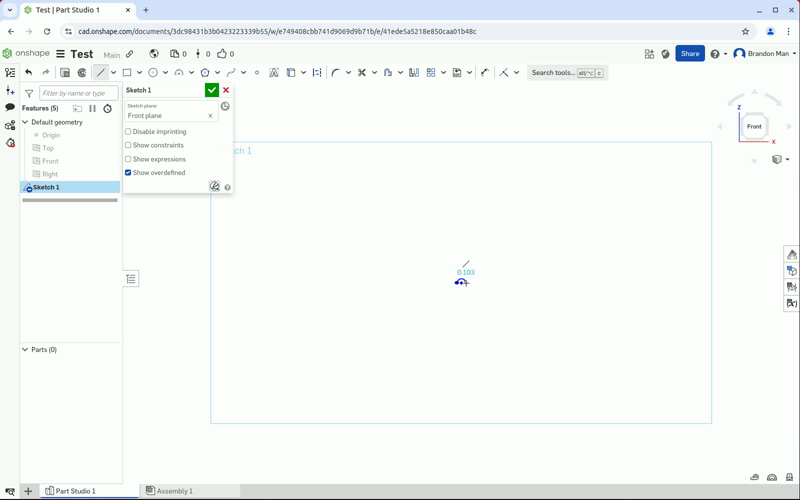
scroll(6)
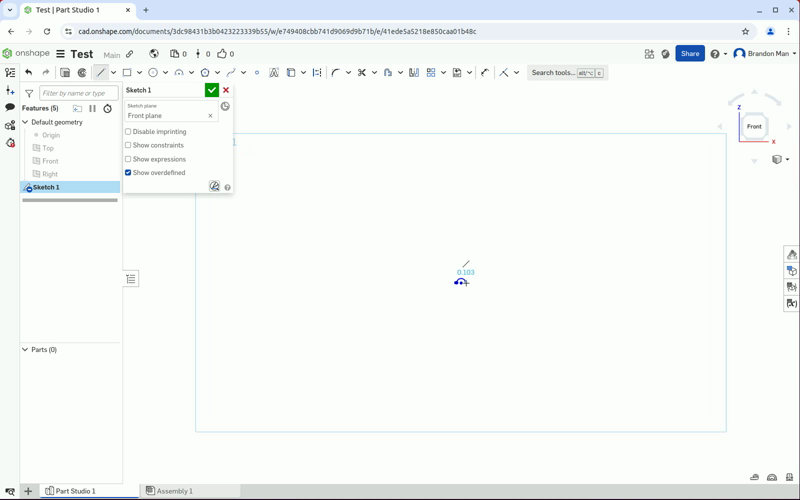
scroll(6)
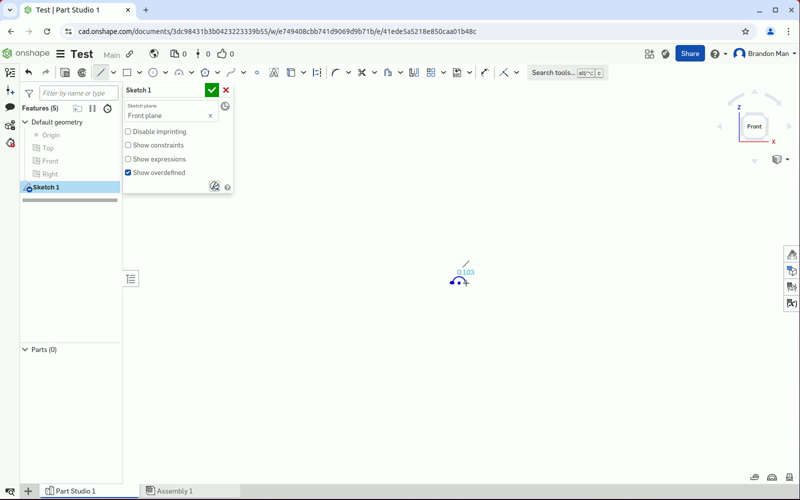
scroll(6)
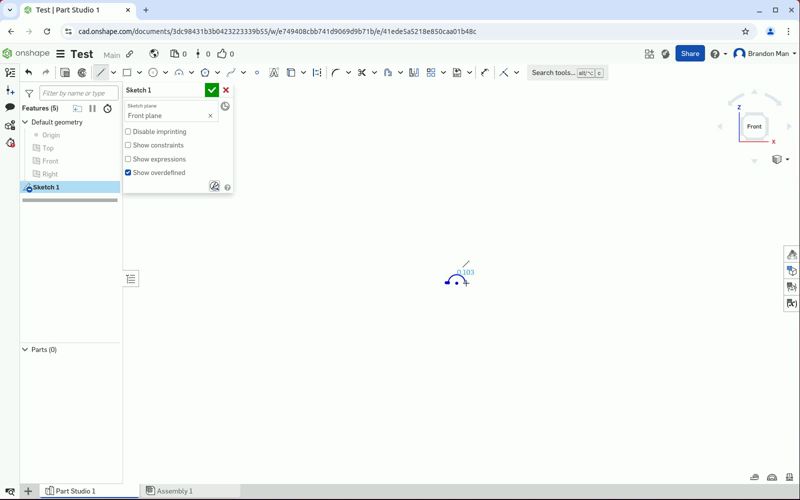
scroll(6)
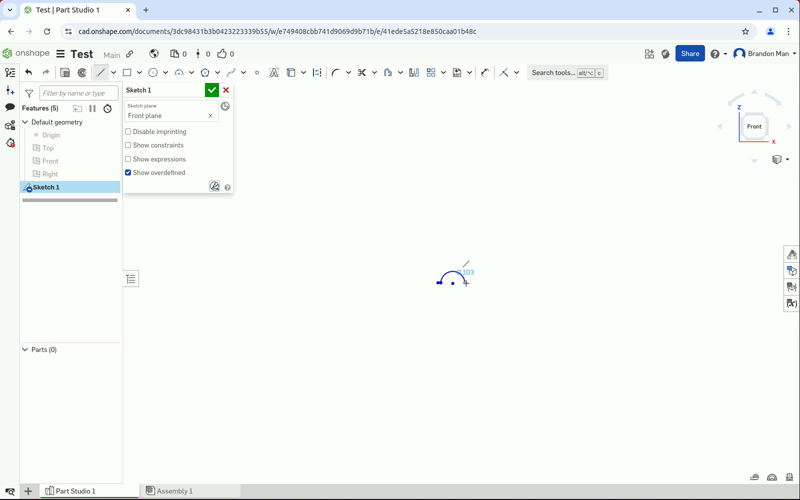
scroll(6)
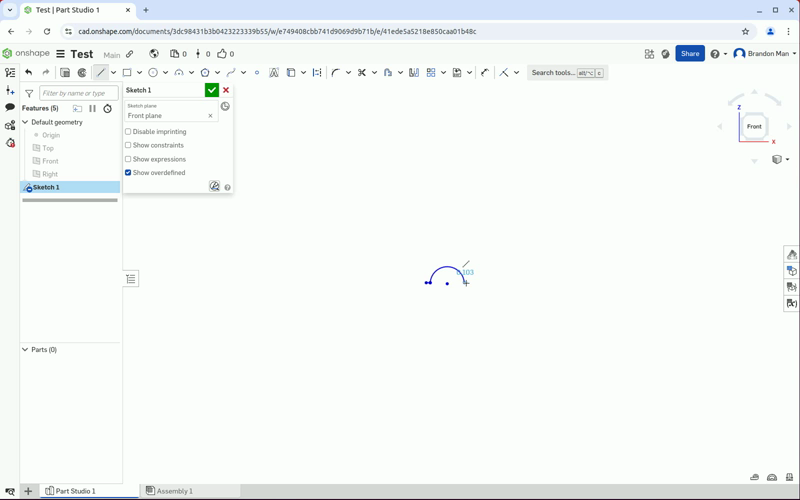
scroll(6)
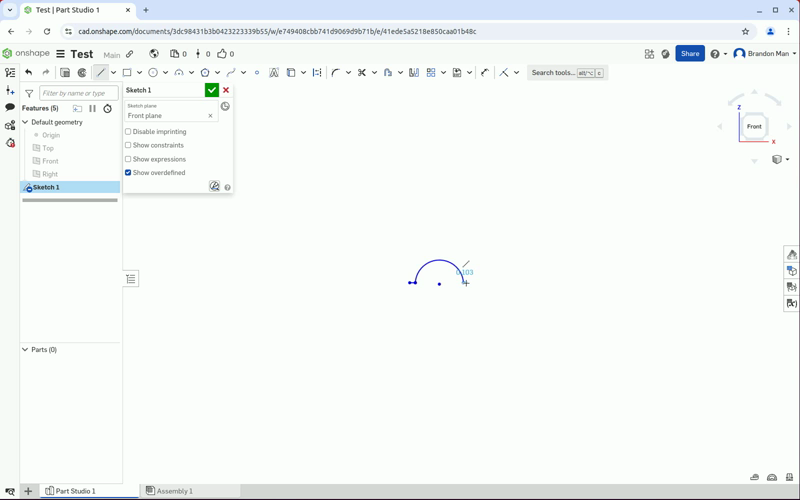
scroll(6)
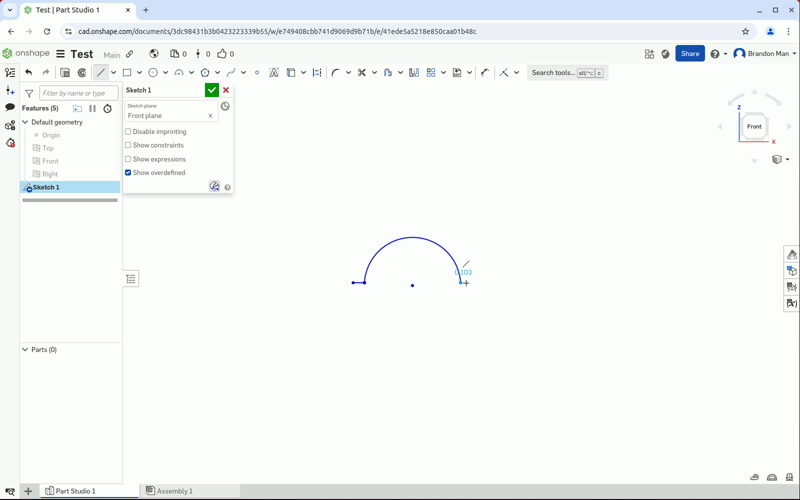
click(466, 282)
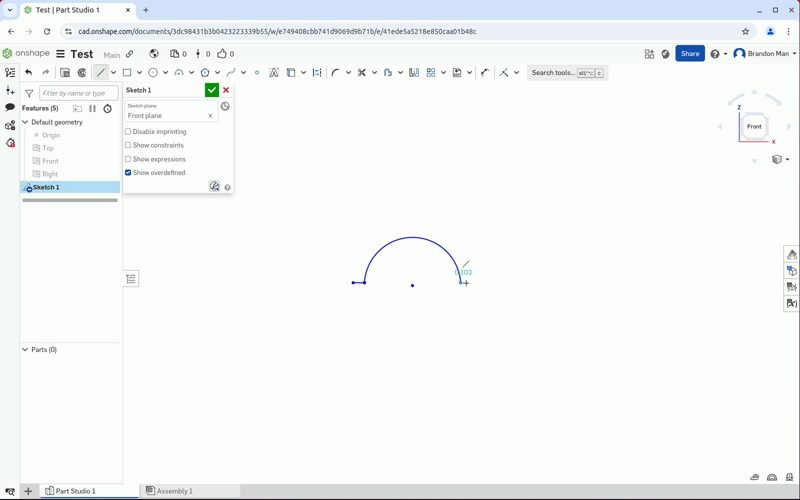
scroll(-6)
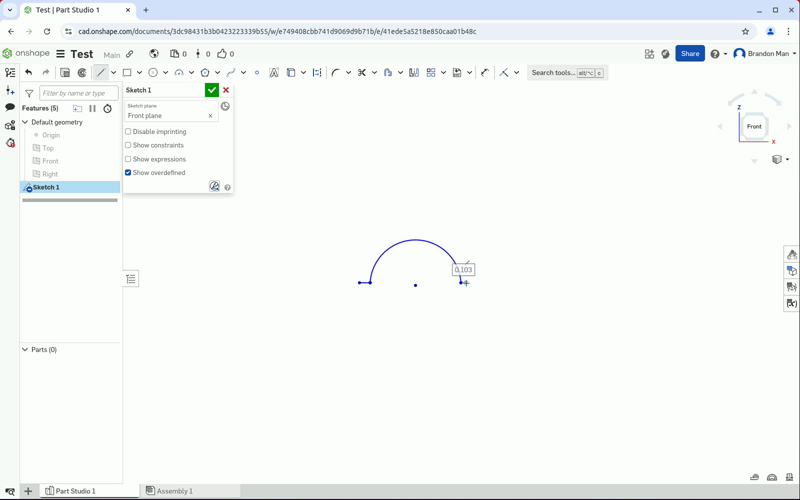
scroll(-6)
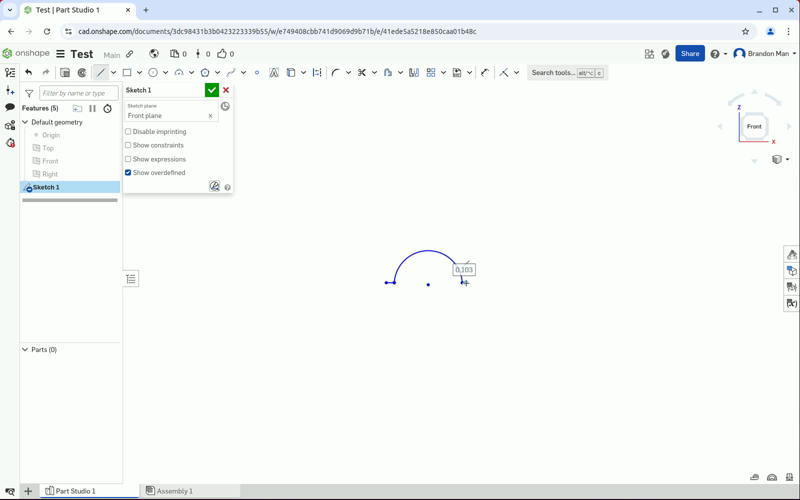
scroll(-6)
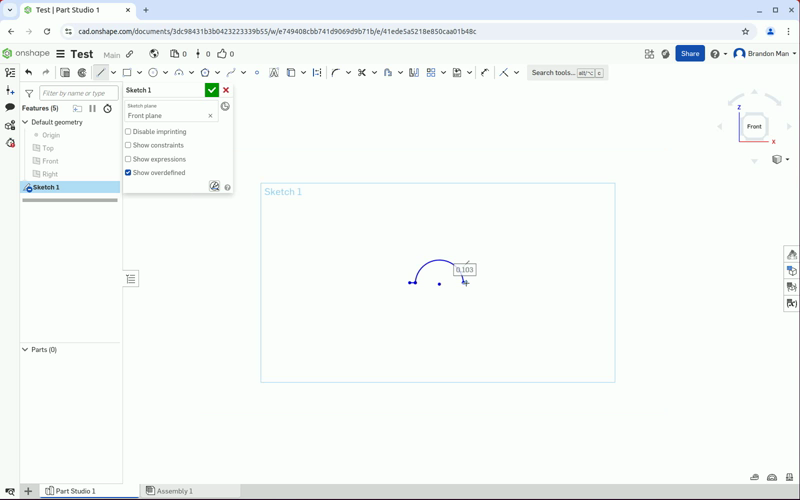
scroll(-6)
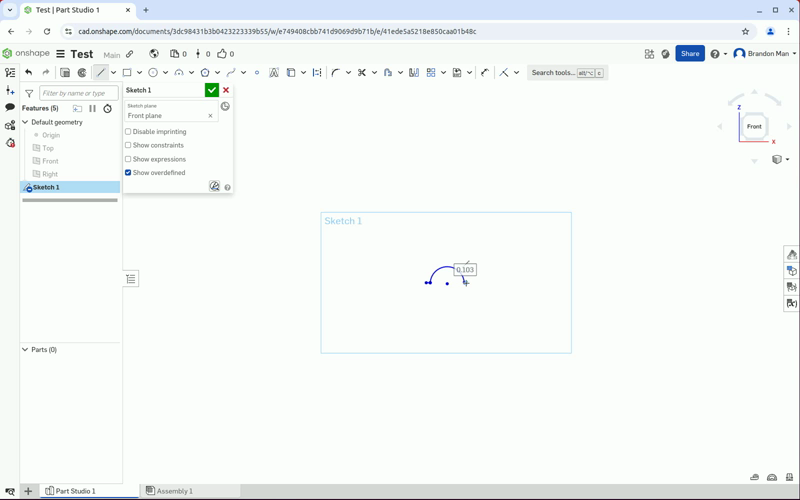
scroll(-6)
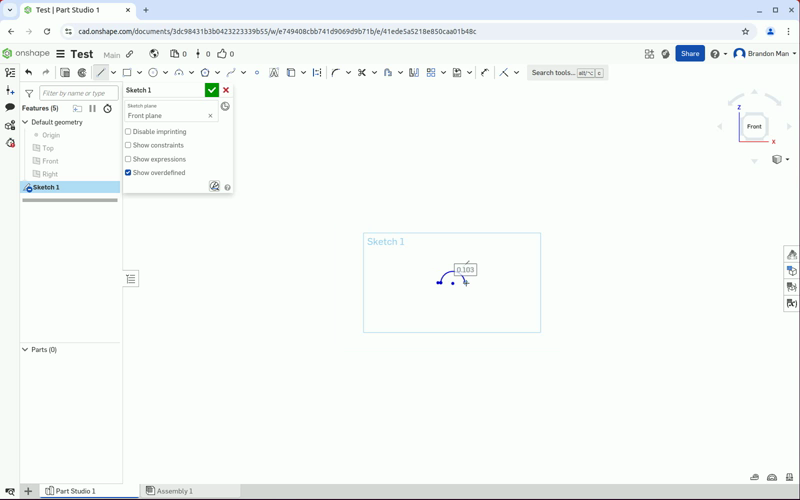
scroll(-6)
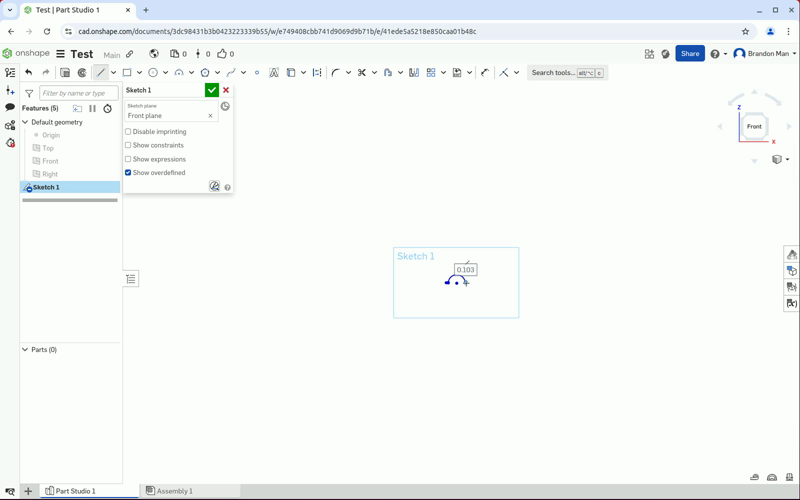
scroll(-6)
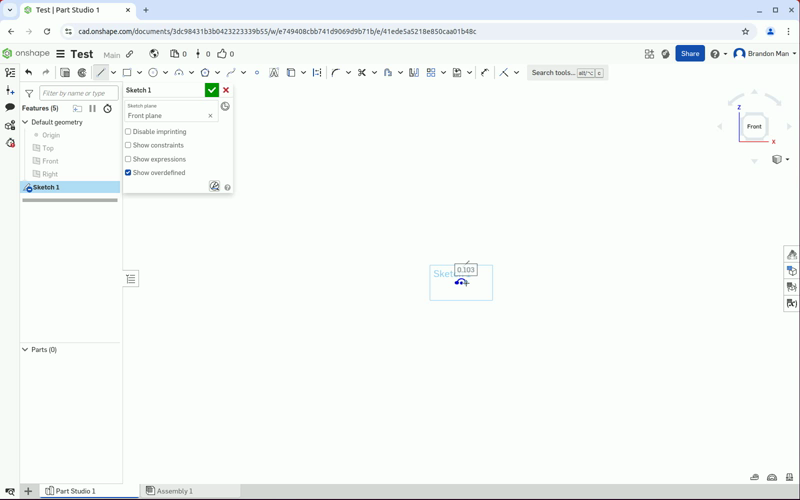
key_up(shift)
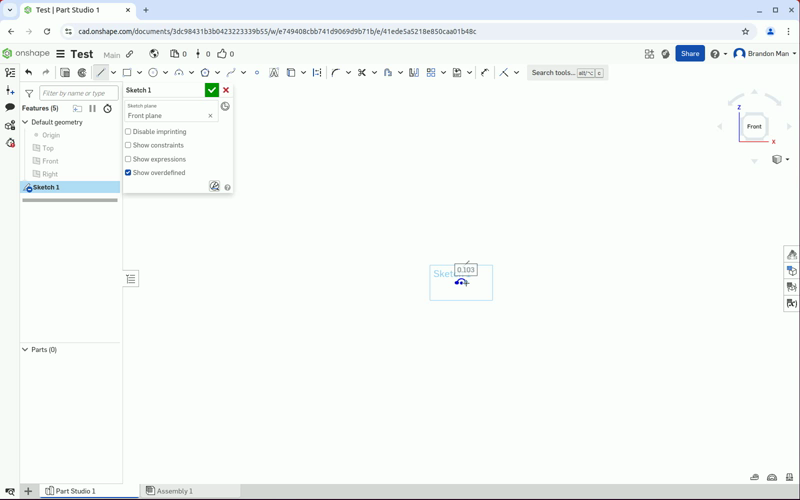
key(esc)
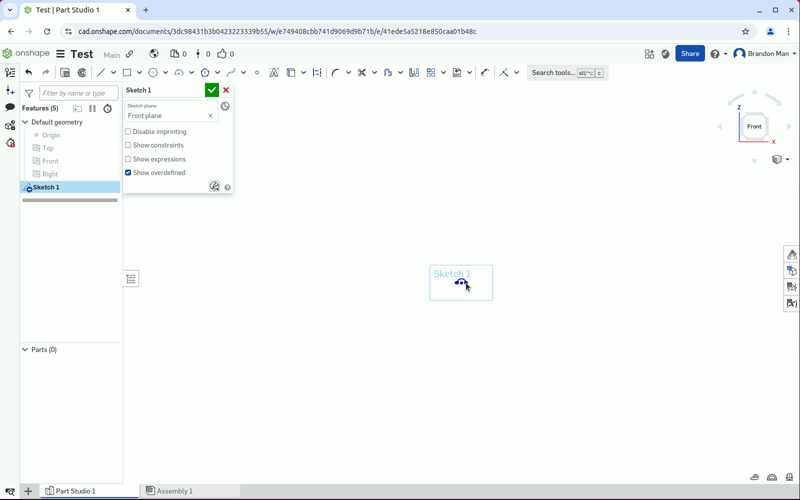
key(a)
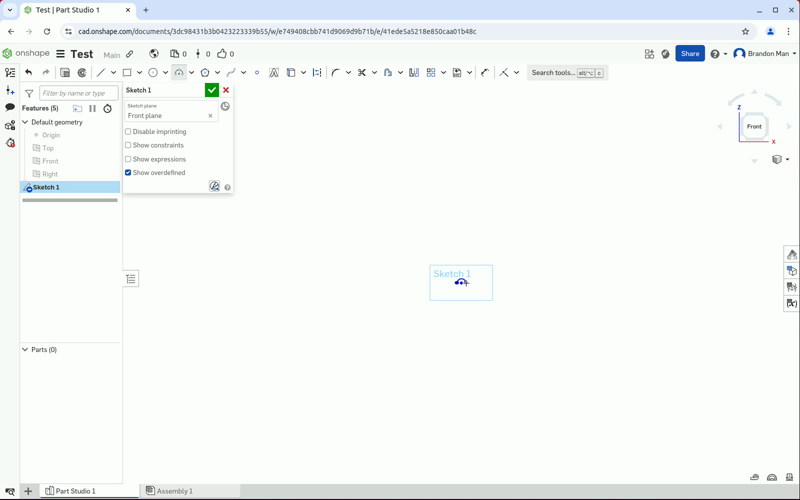
mouse_move(466, 282)
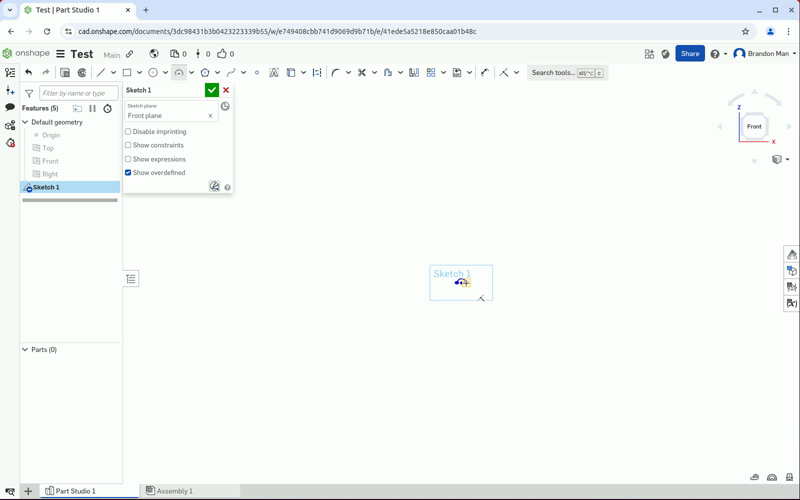
scroll(6)
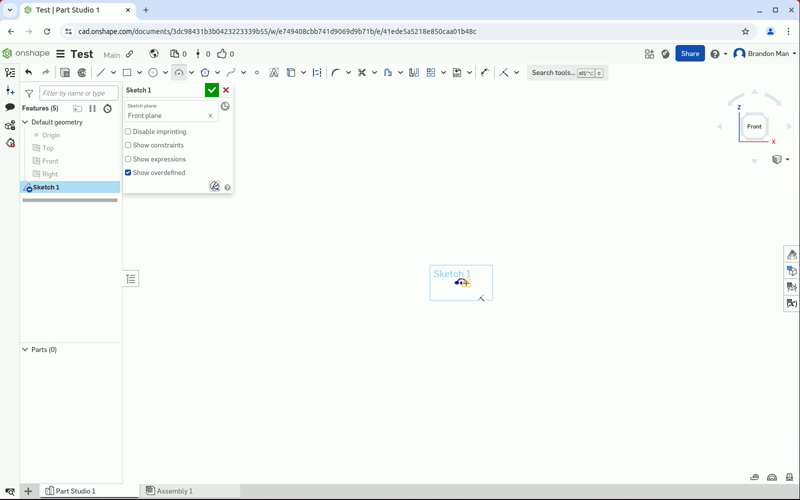
scroll(6)
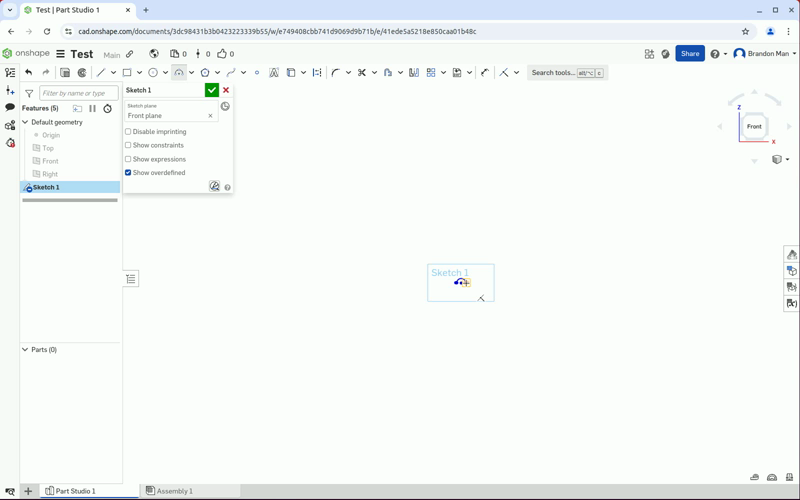
scroll(6)
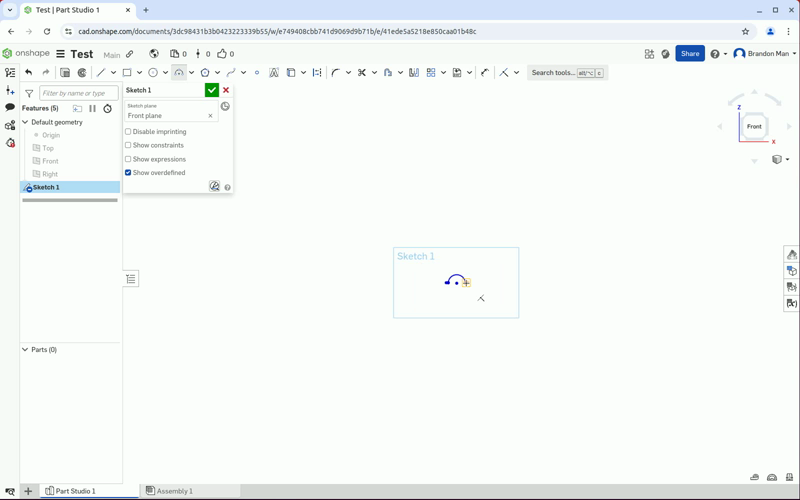
scroll(6)
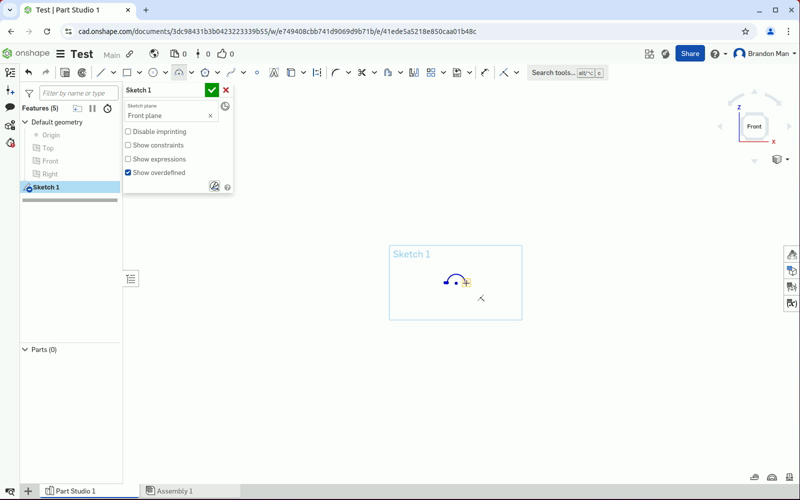
scroll(6)
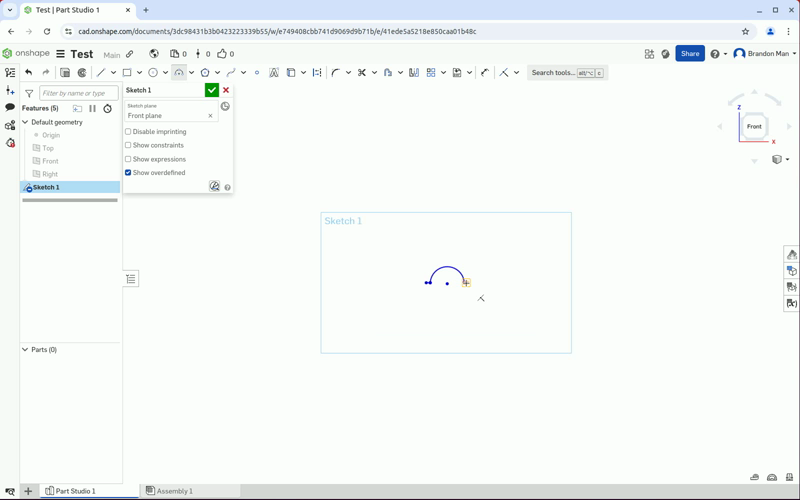
scroll(6)
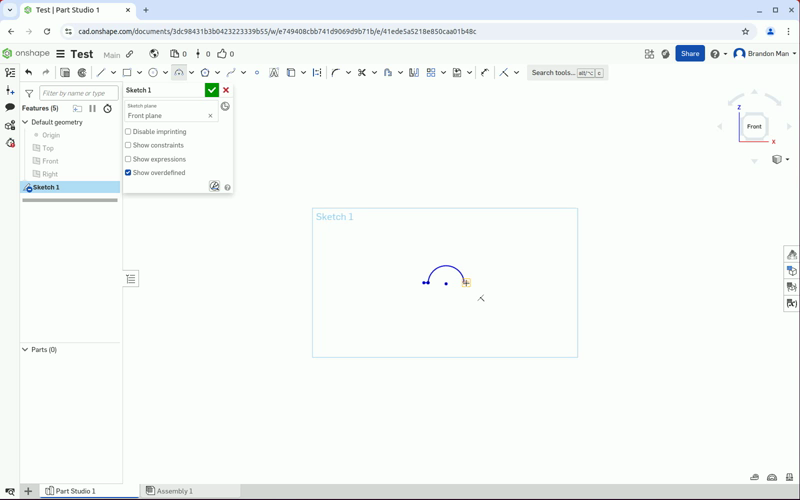
scroll(6)
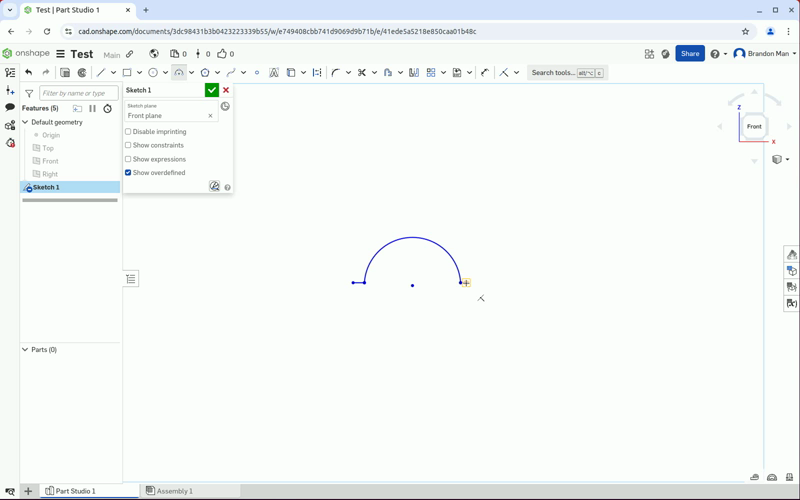
click(466, 282)
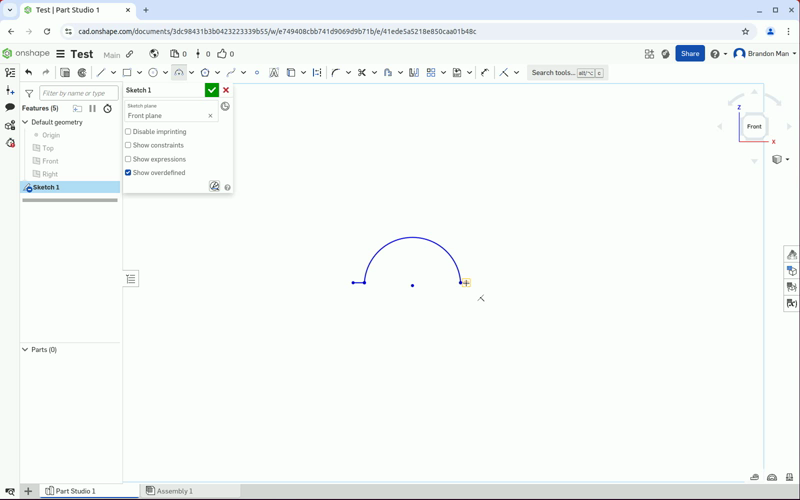
scroll(-6)
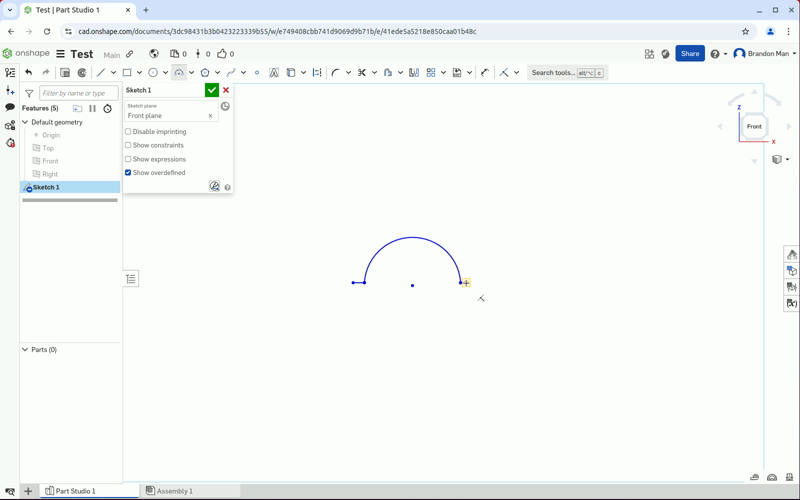
scroll(-6)
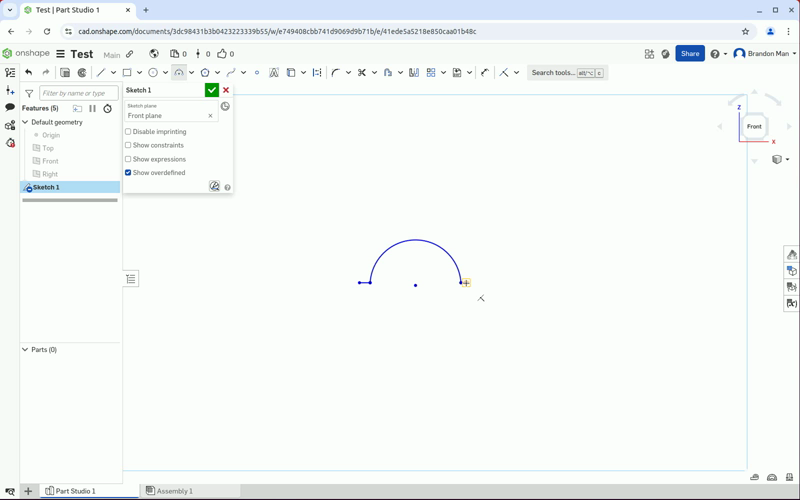
scroll(-6)
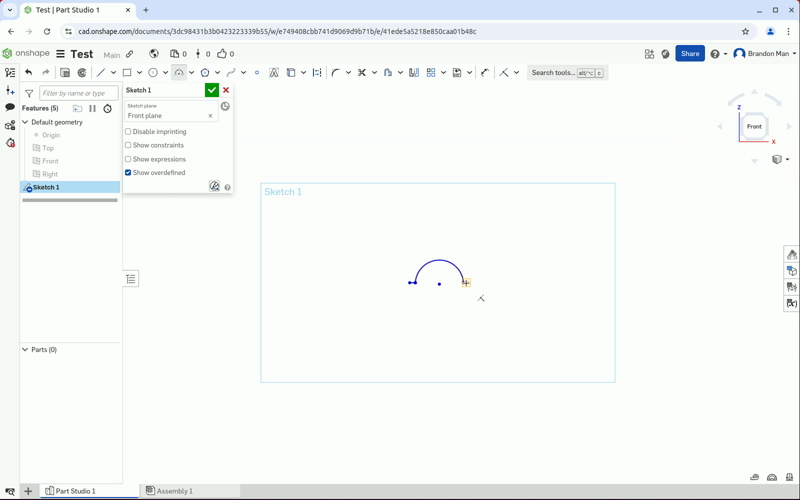
scroll(-6)
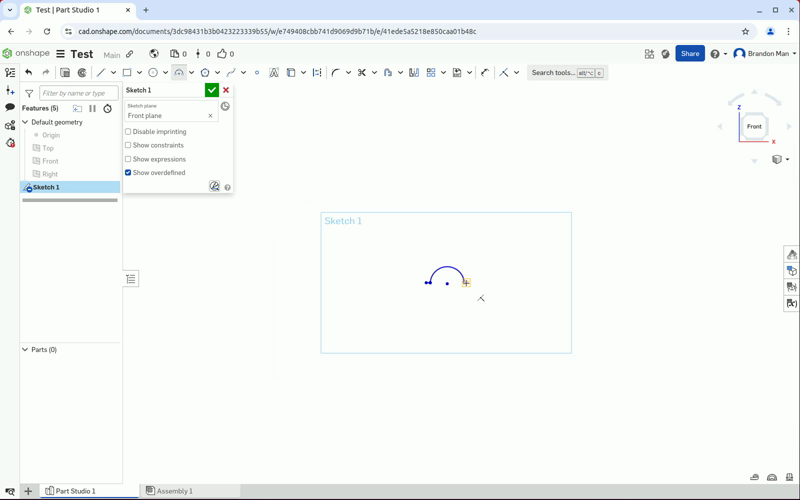
scroll(-6)
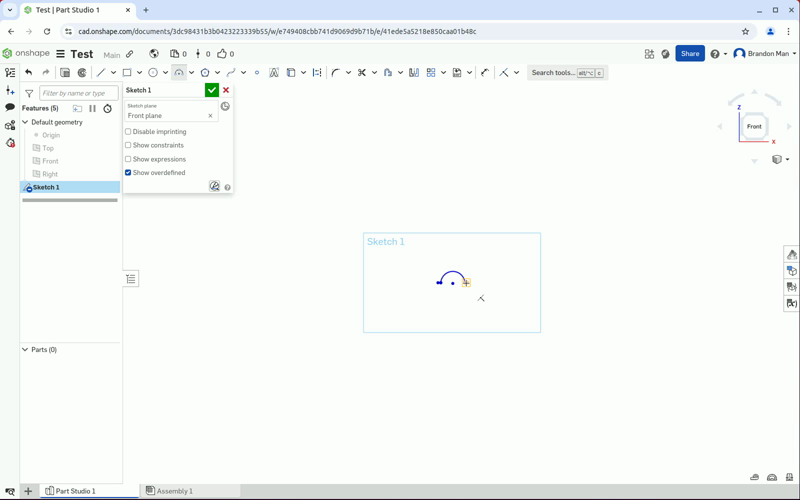
scroll(-6)
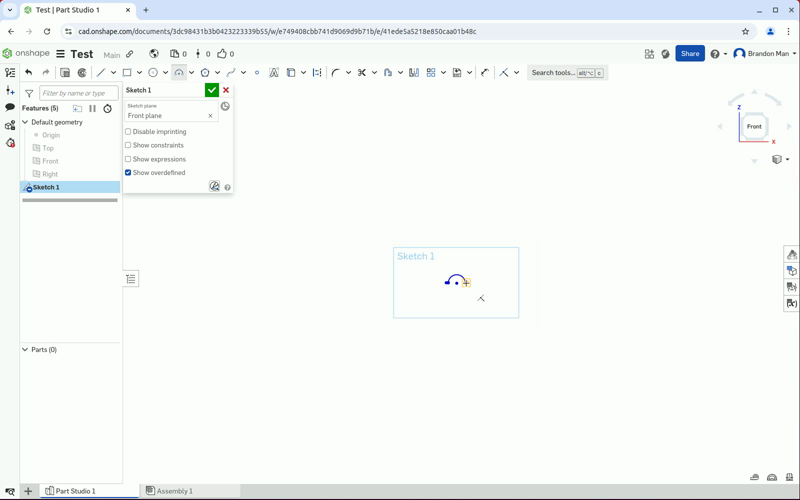
scroll(-6)
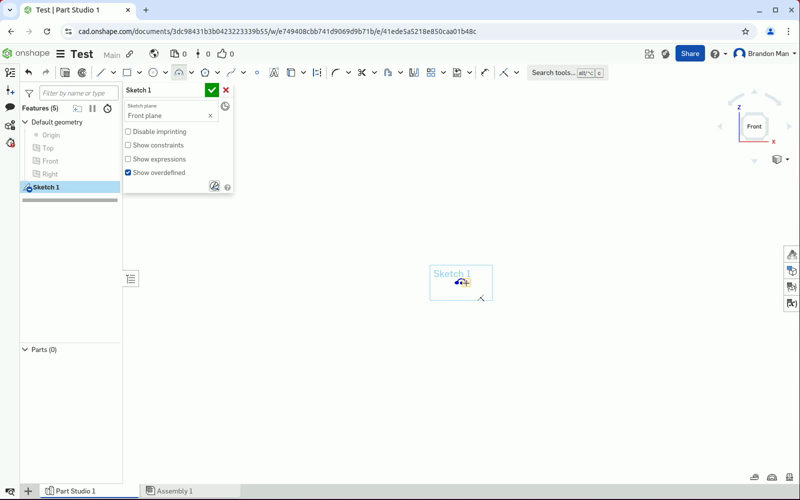
mouse_move(456, 282)
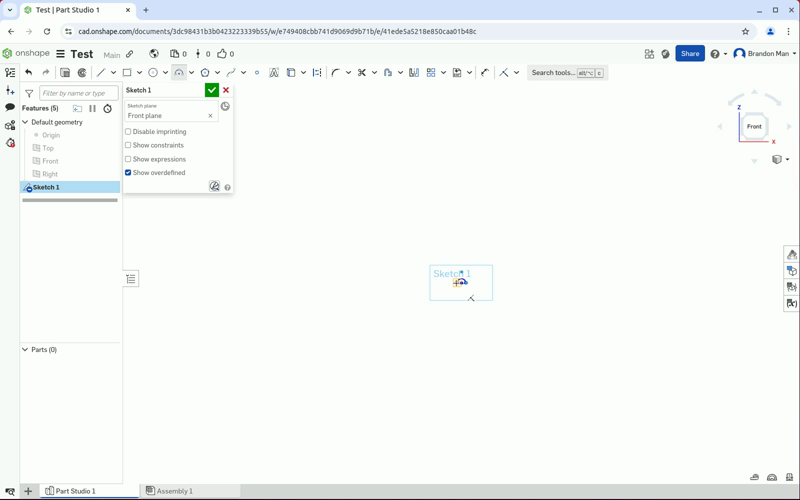
scroll(6)
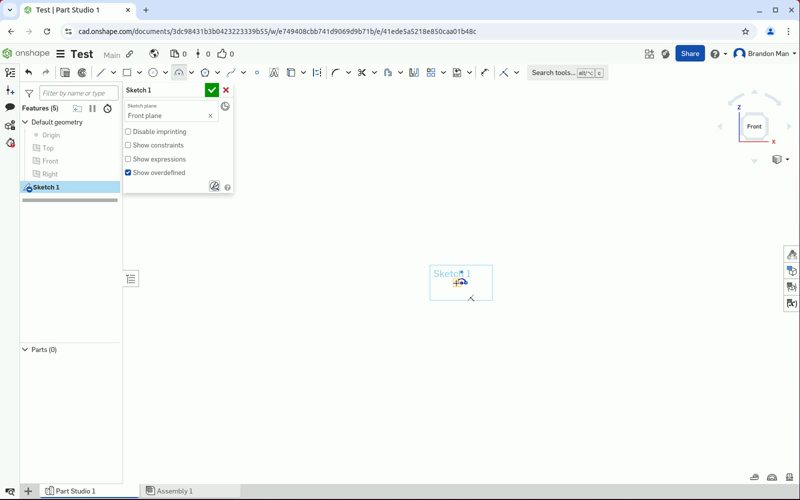
scroll(6)
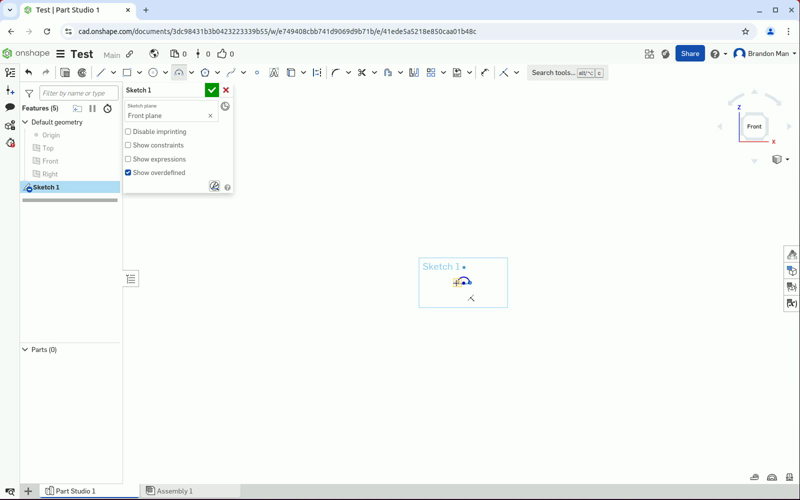
scroll(6)
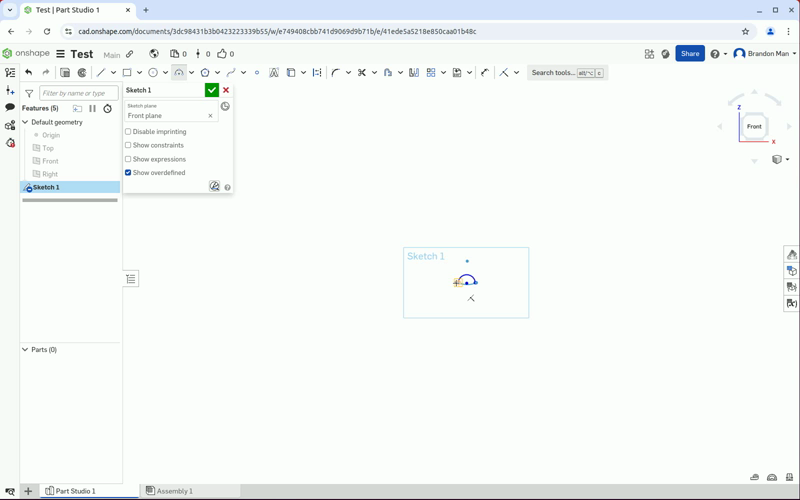
scroll(6)
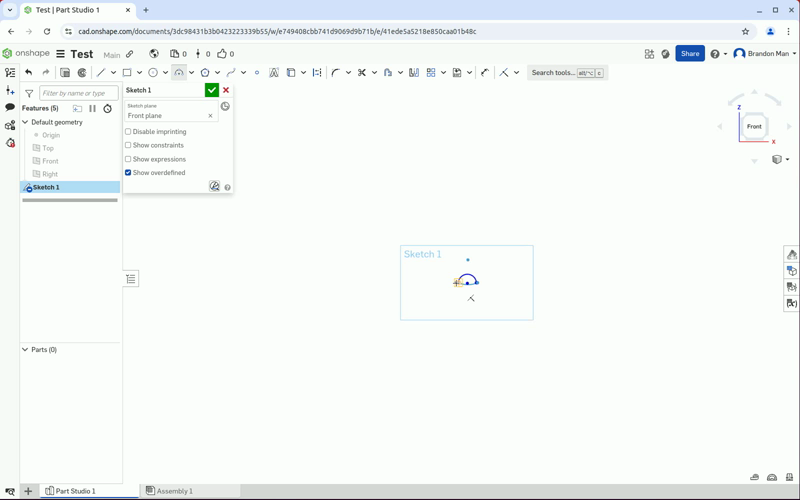
scroll(6)
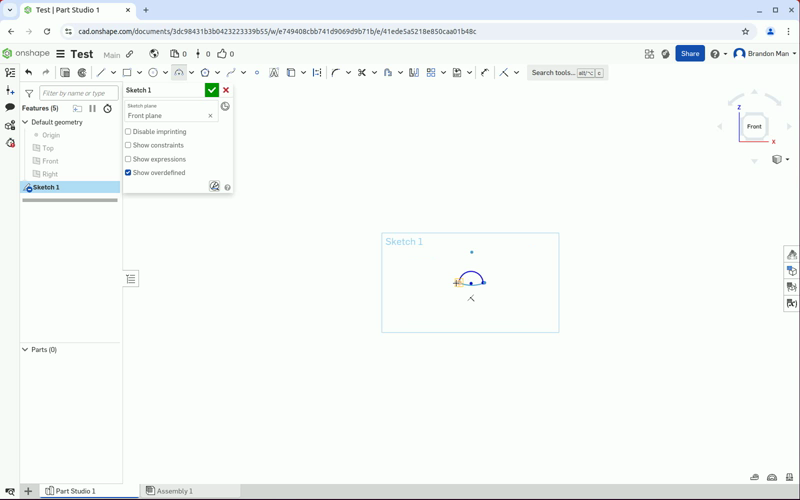
scroll(6)
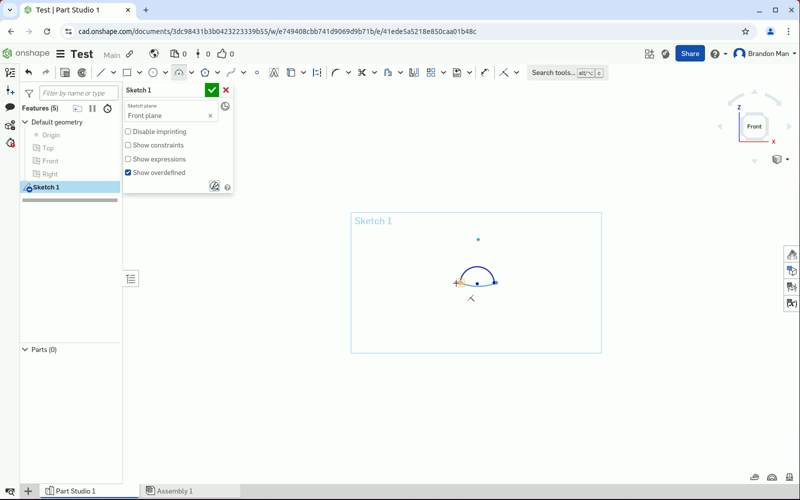
scroll(6)
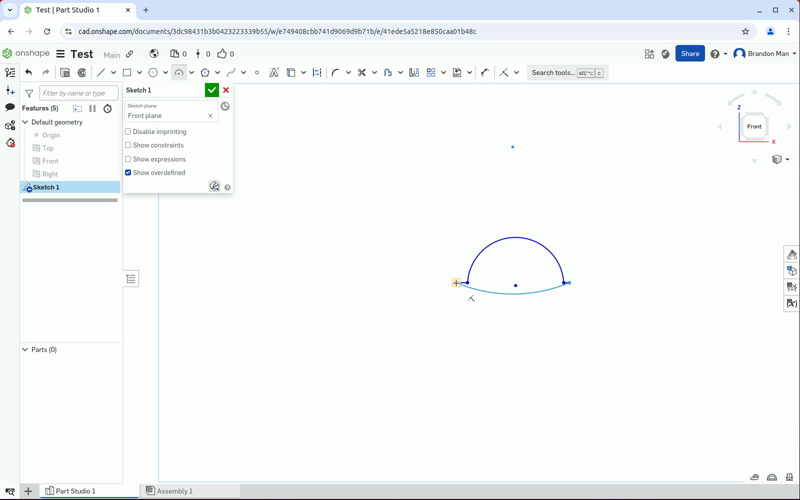
click(456, 282)
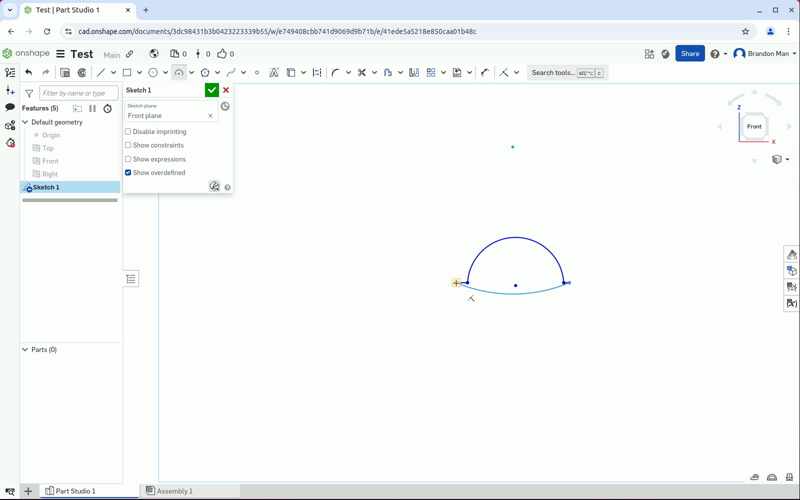
scroll(-6)
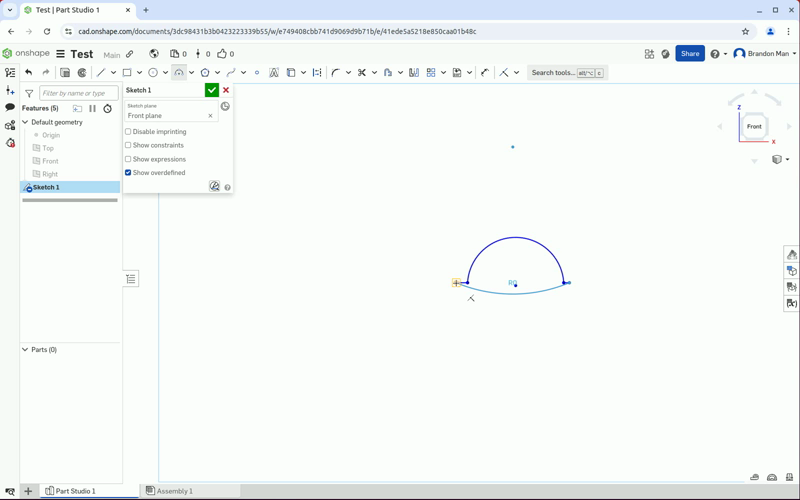
scroll(-6)
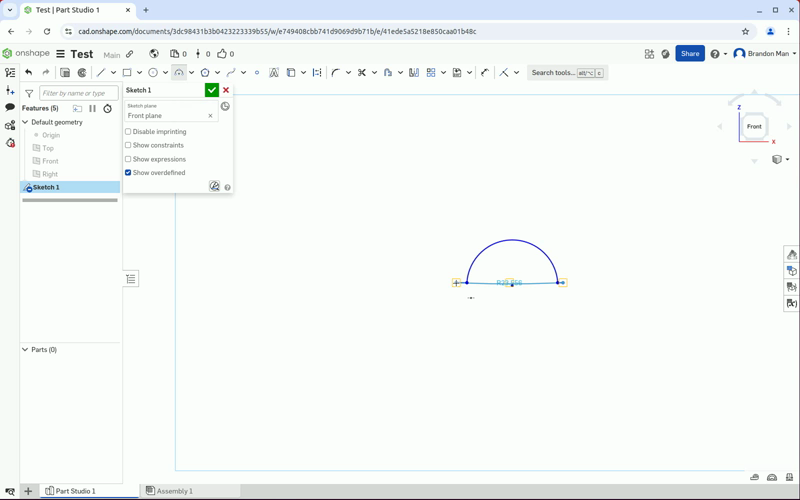
scroll(-6)
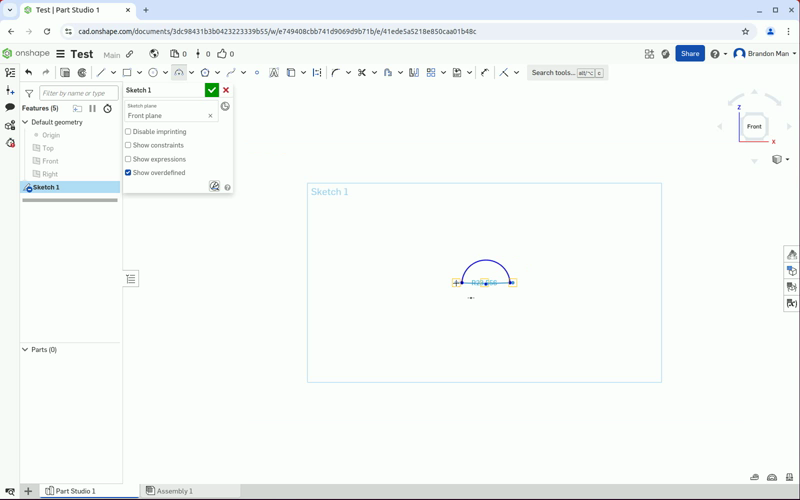
scroll(-6)
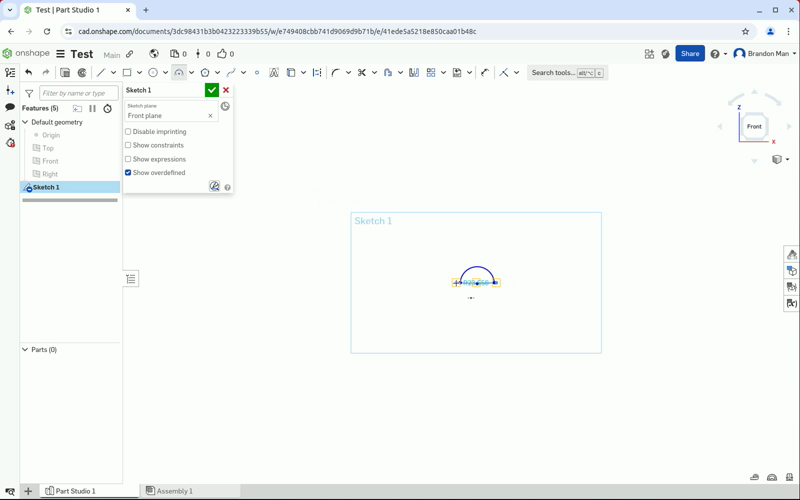
scroll(-6)
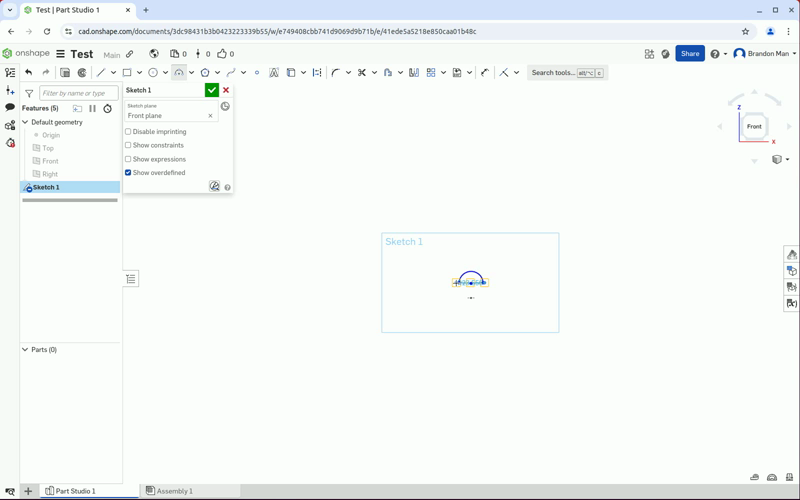
scroll(-6)
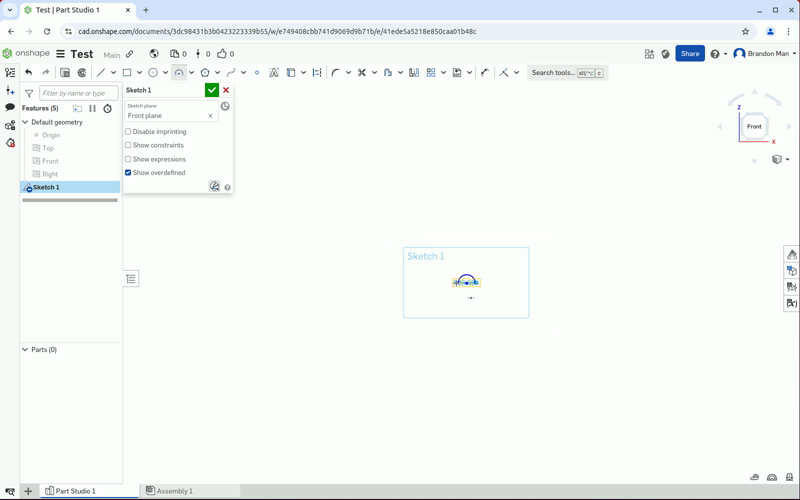
scroll(-6)
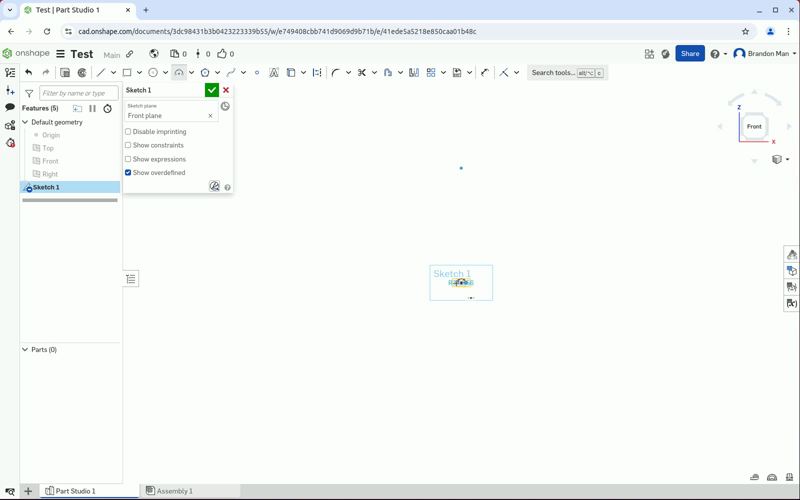
key_down(shift)
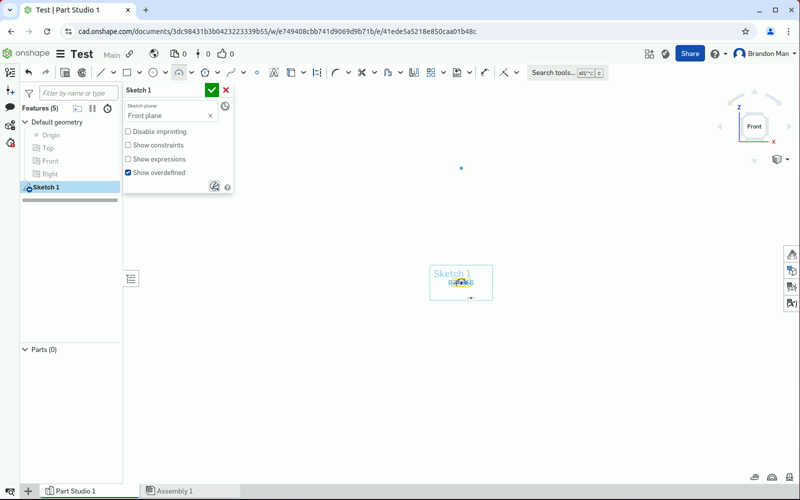
mouse_move(461, 277)
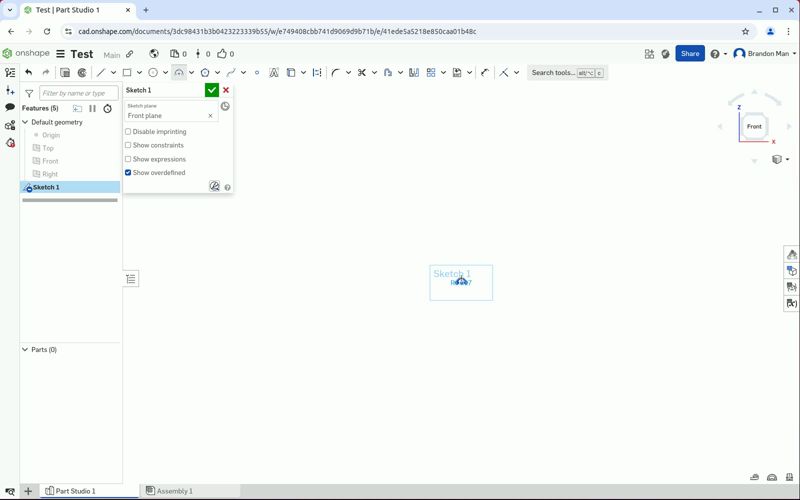
scroll(6)
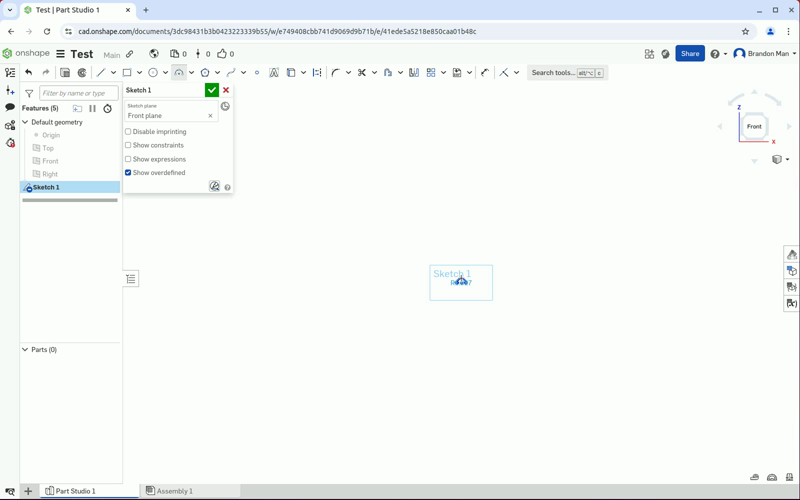
scroll(6)
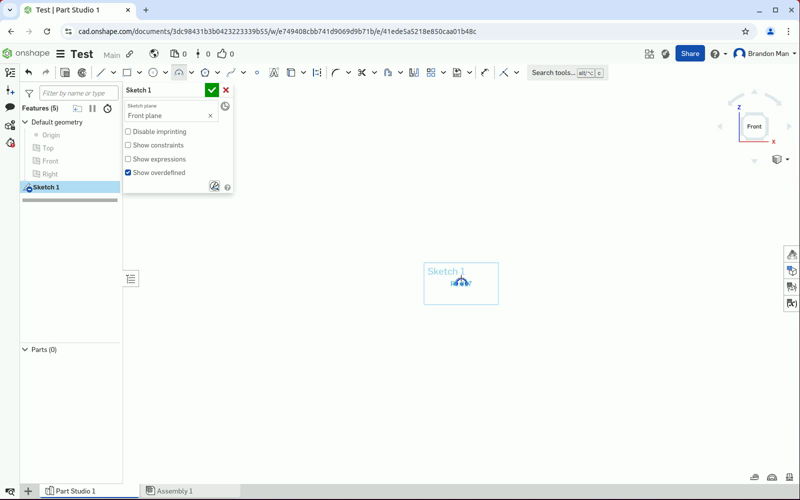
scroll(6)
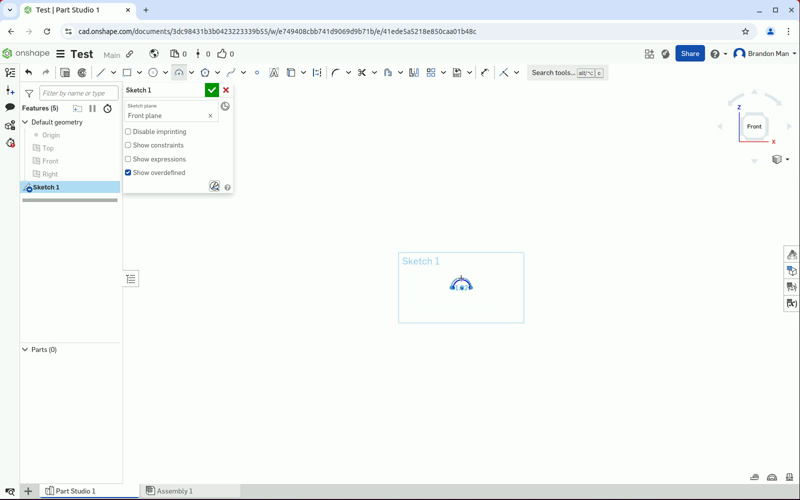
scroll(6)
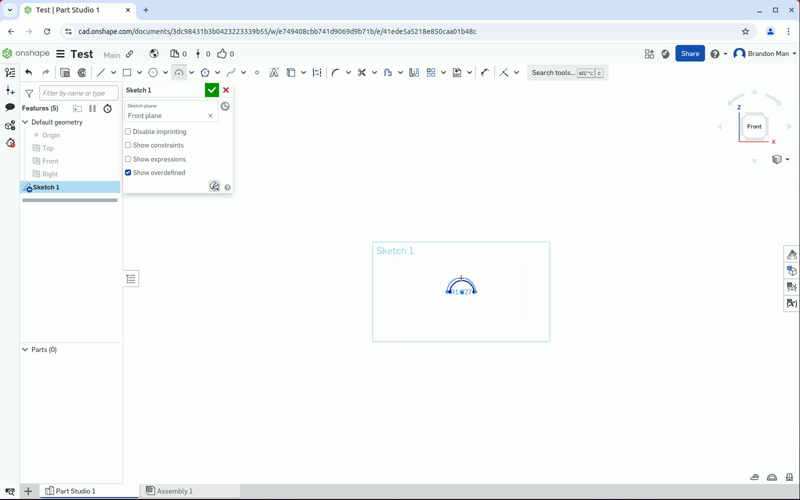
scroll(6)
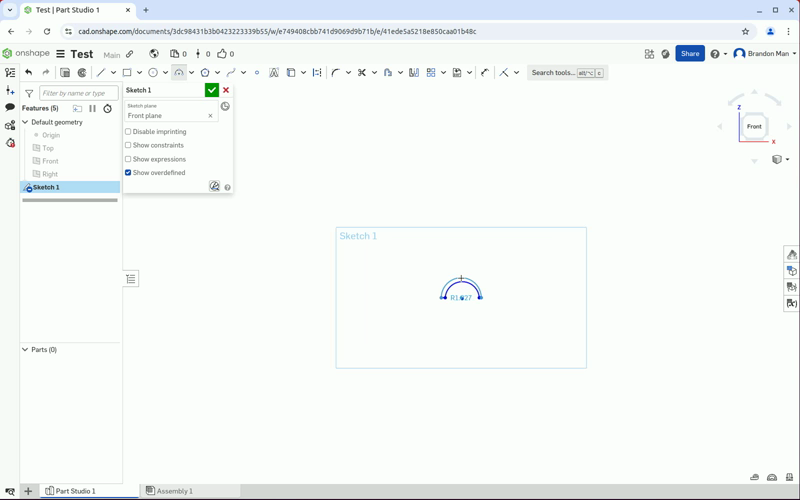
scroll(6)
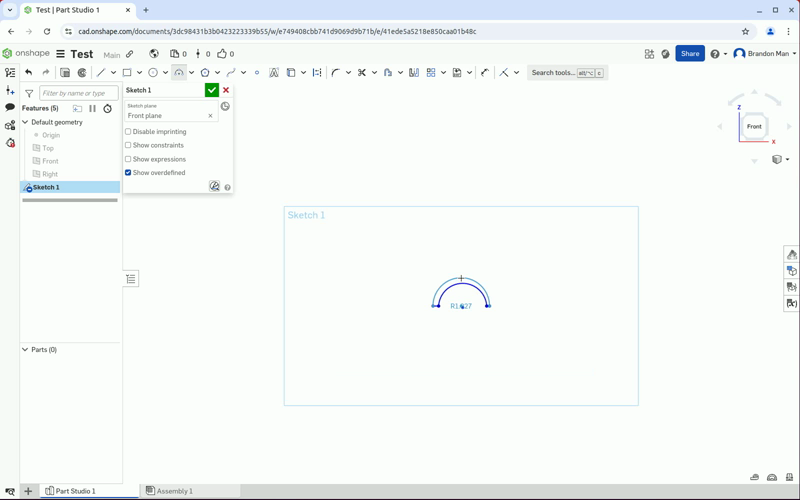
scroll(6)
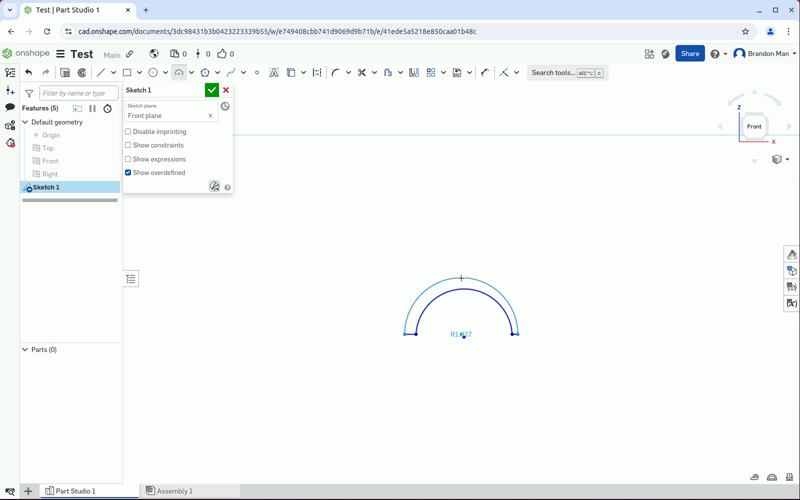
click(461, 277)
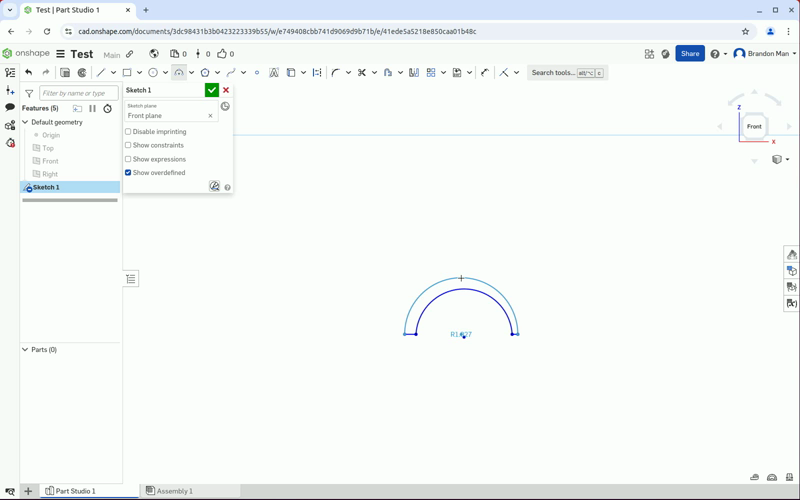
scroll(-6)
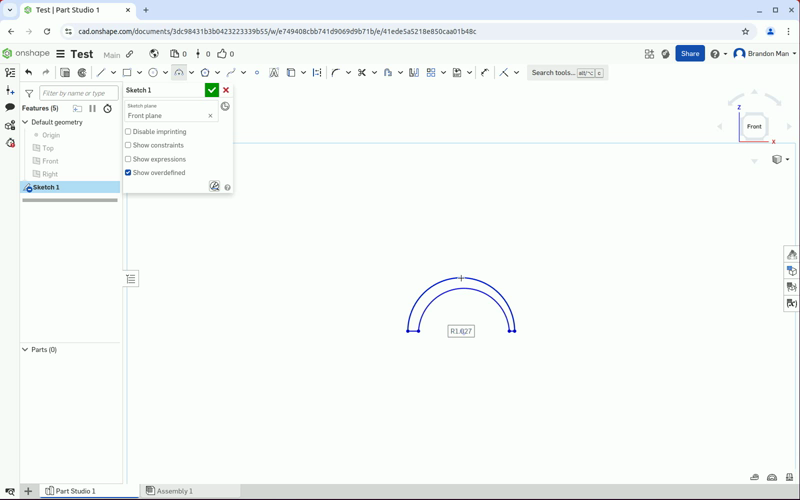
scroll(-6)
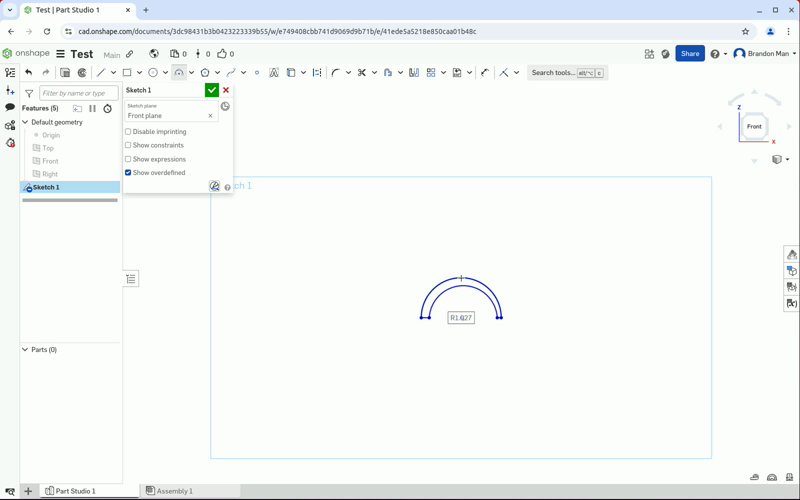
scroll(-6)
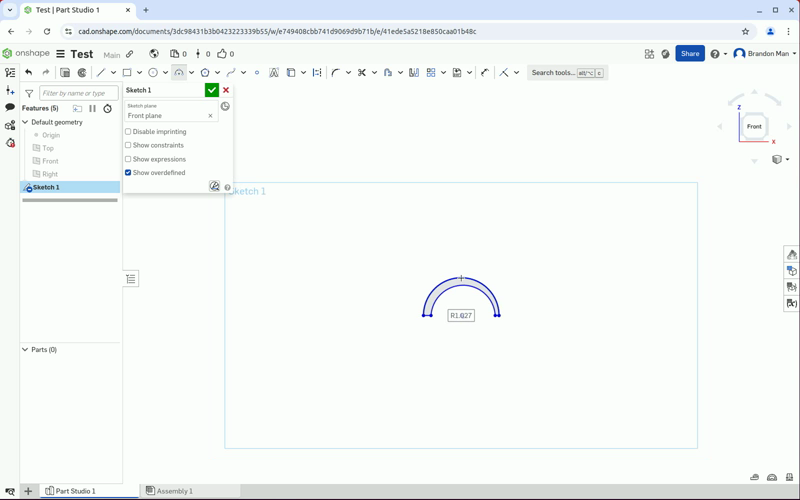
scroll(-6)
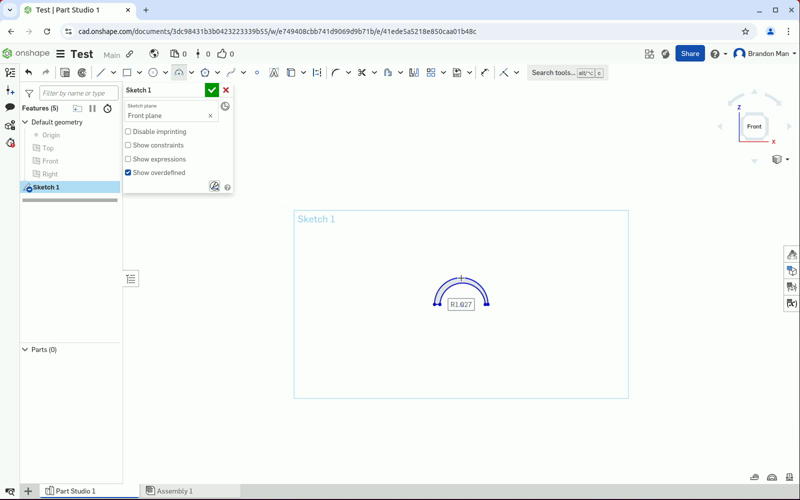
scroll(-6)
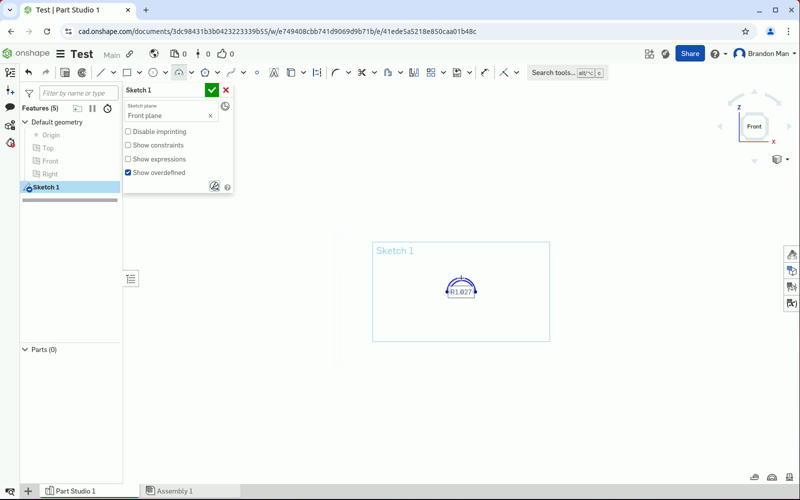
scroll(-6)
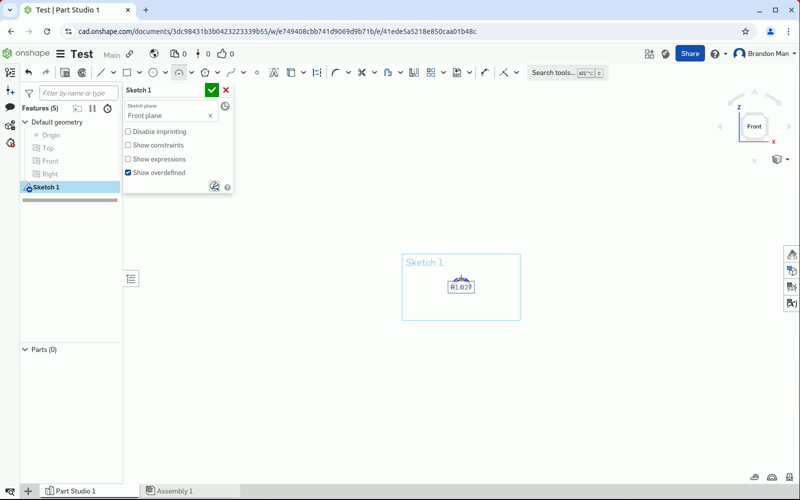
scroll(-6)
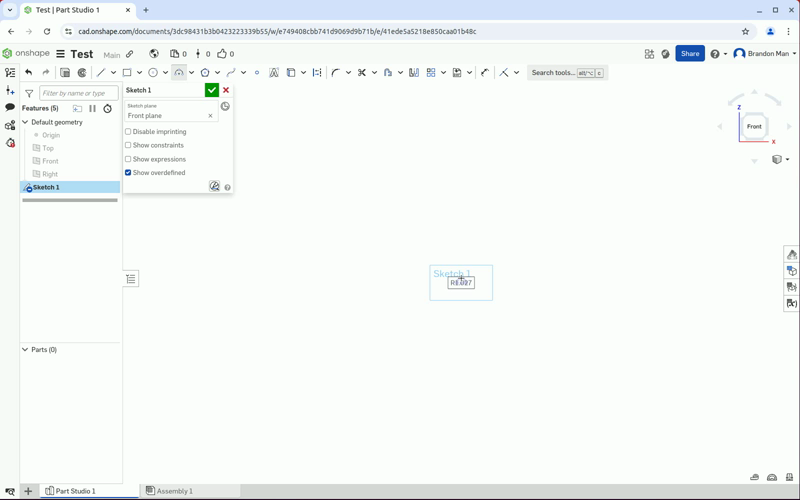
key_up(shift)
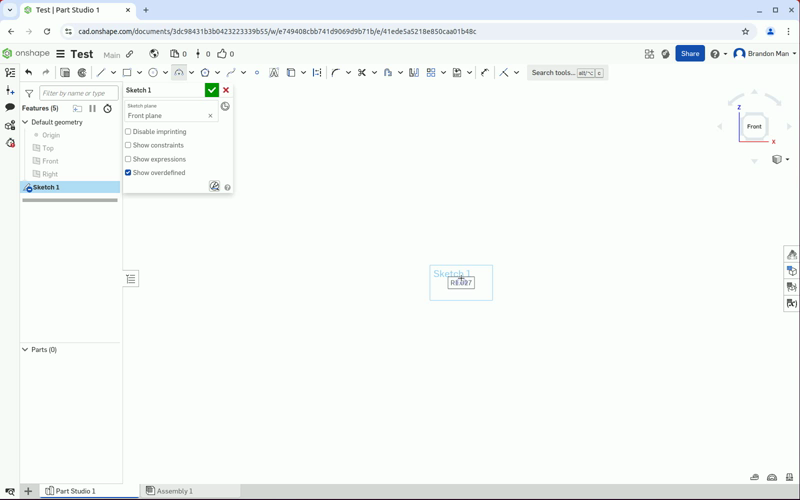
key(esc)
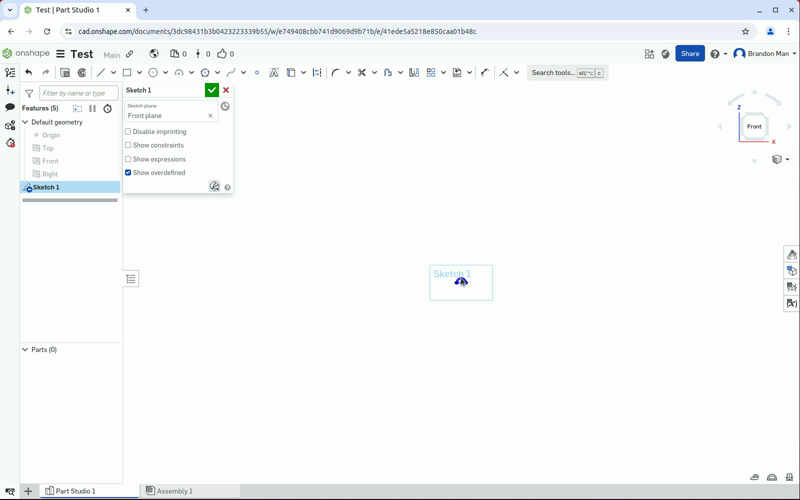
mouse_move(466, 281)
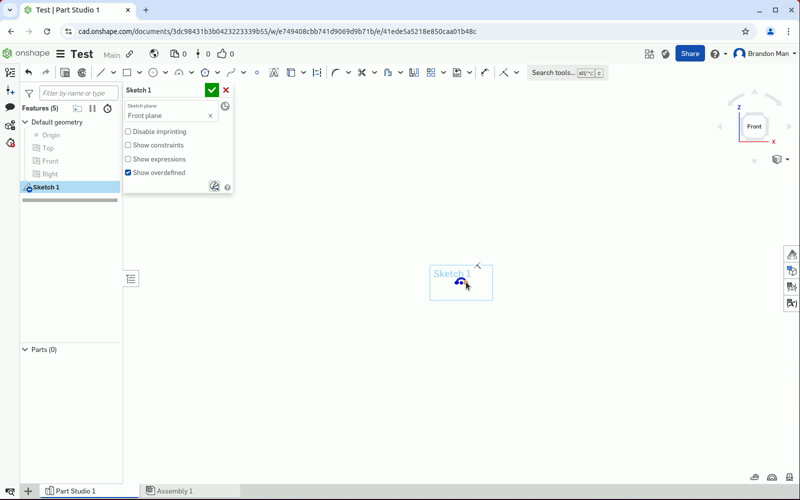
scroll(6)
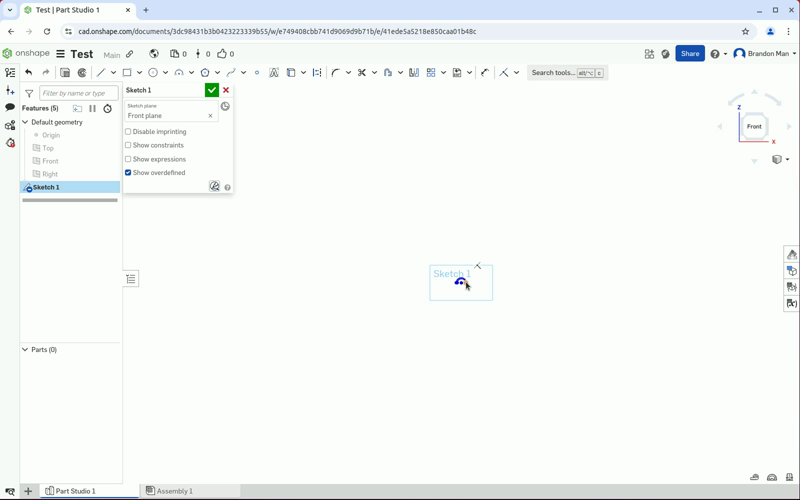
scroll(6)
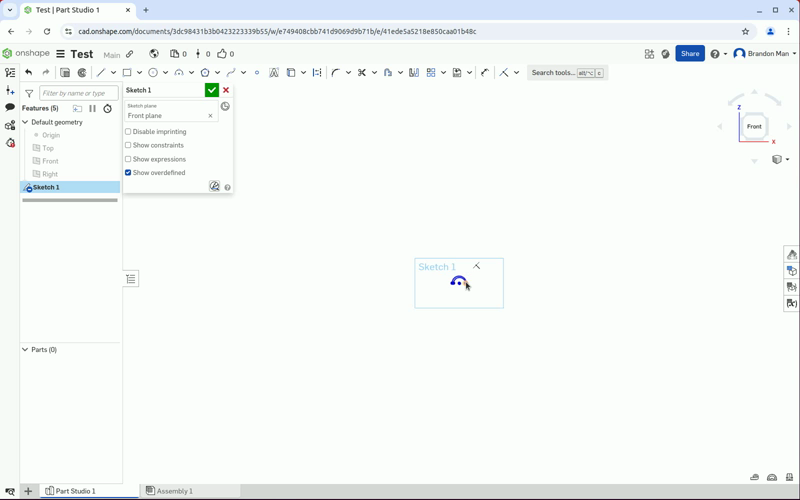
scroll(6)
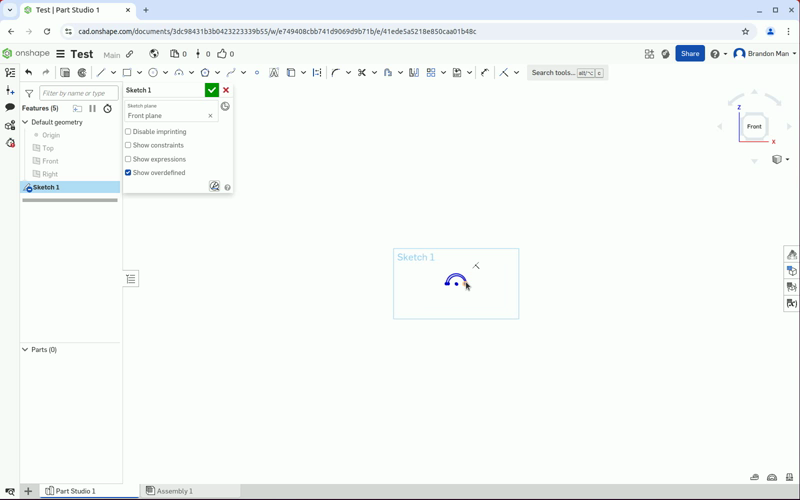
scroll(6)
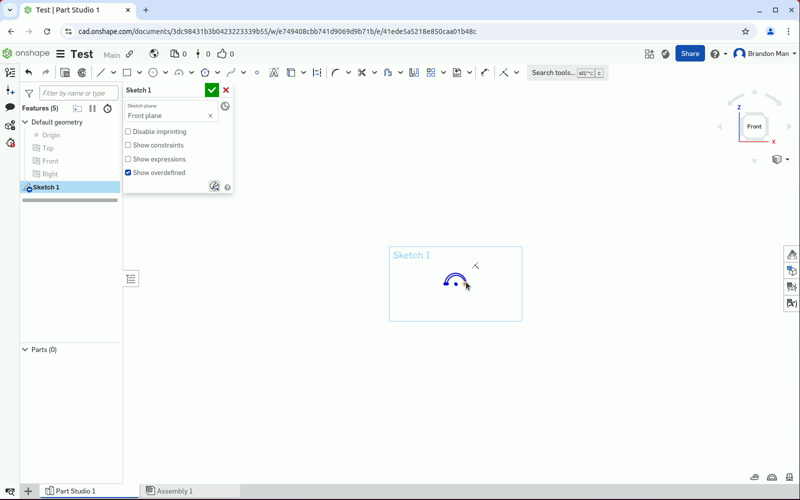
scroll(6)
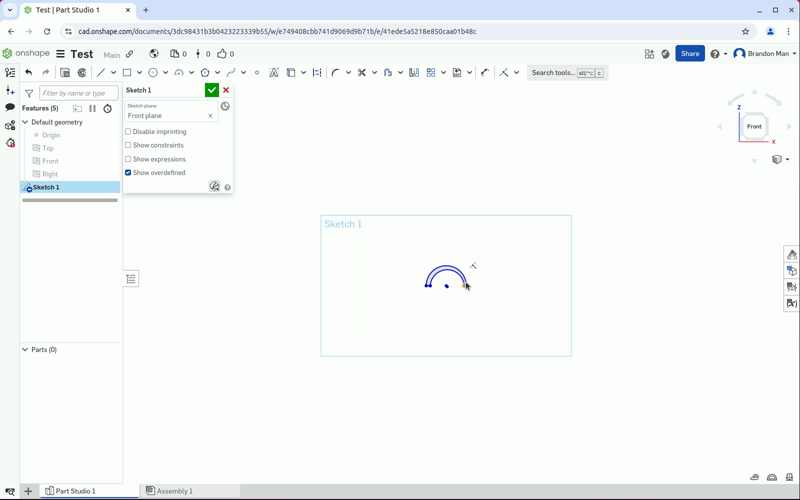
scroll(6)
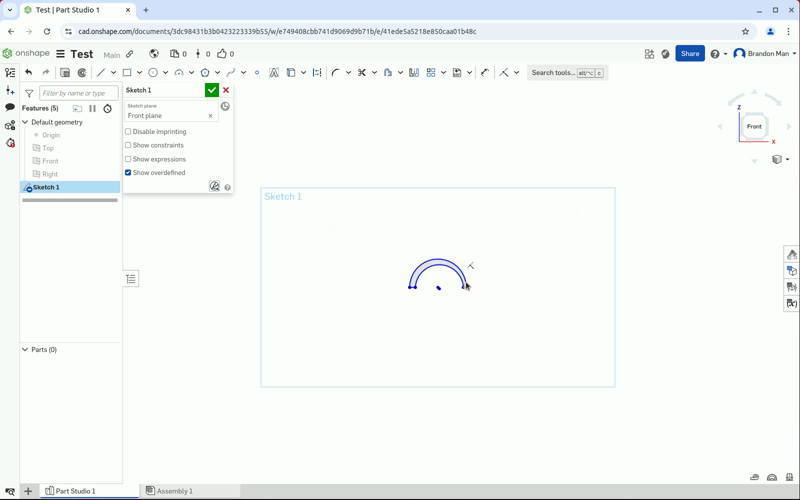
scroll(6)
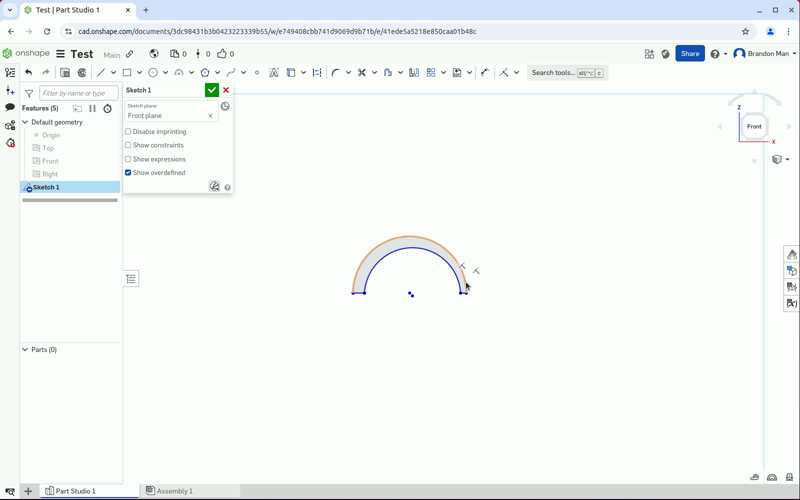
click(466, 281)
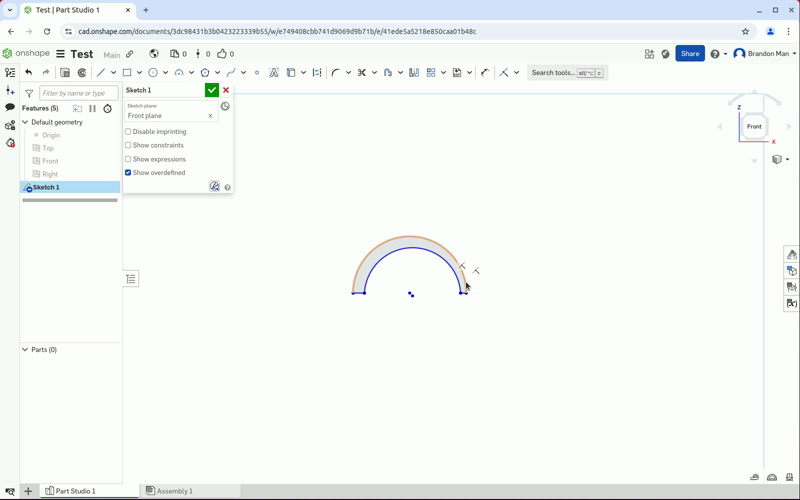
scroll(-6)
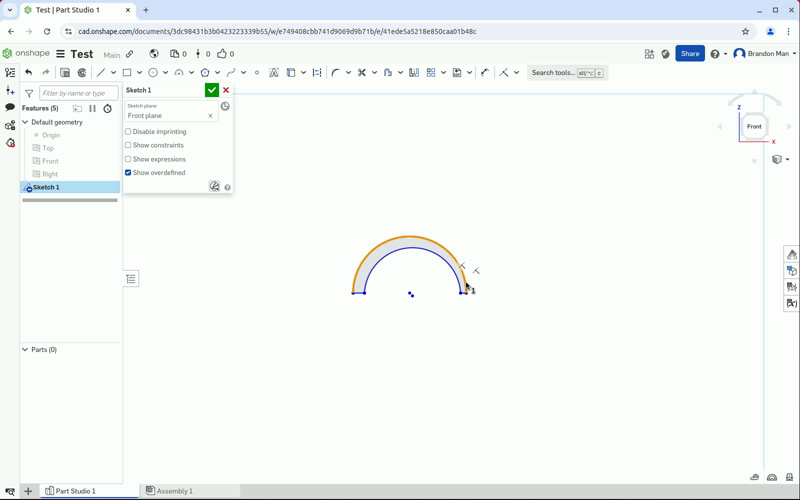
scroll(-6)
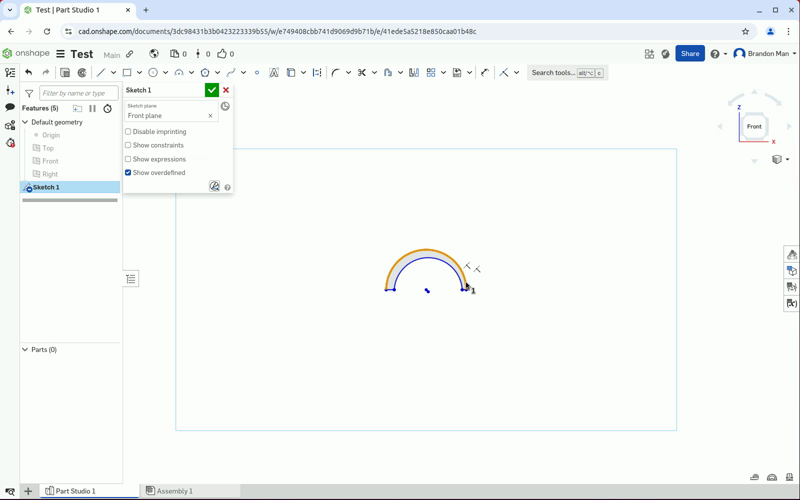
scroll(-6)
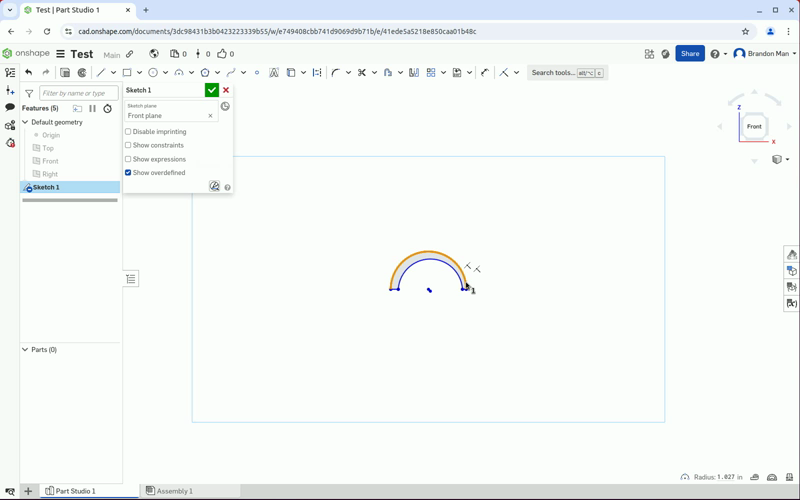
scroll(-6)
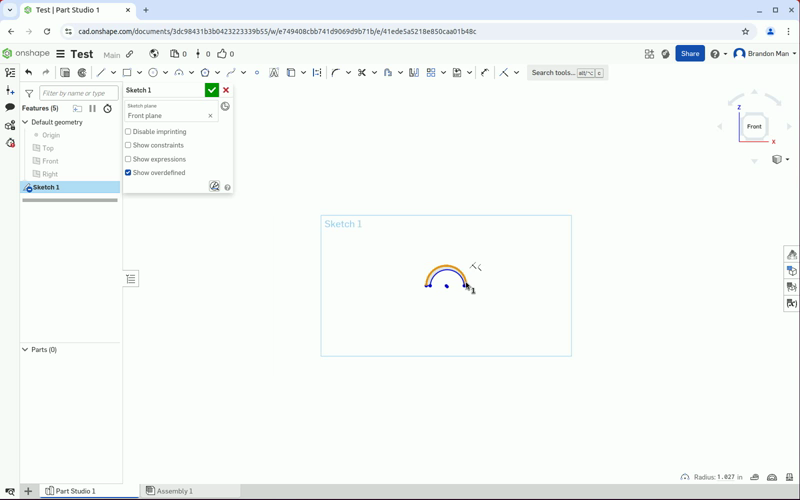
scroll(-6)
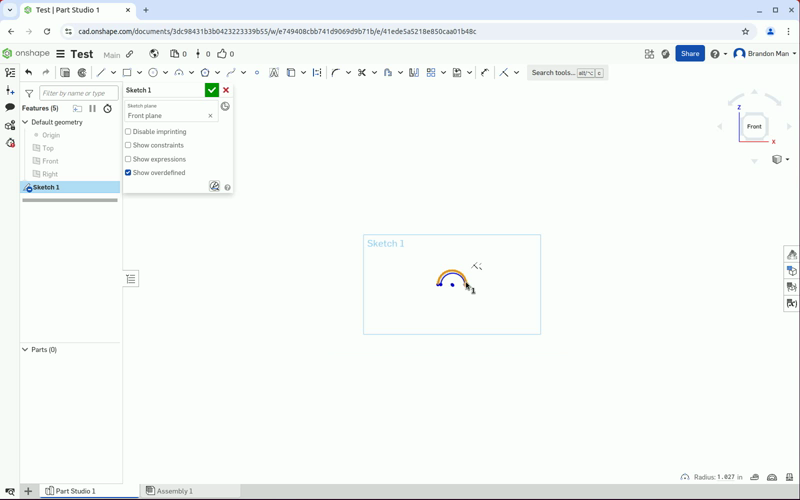
scroll(-6)
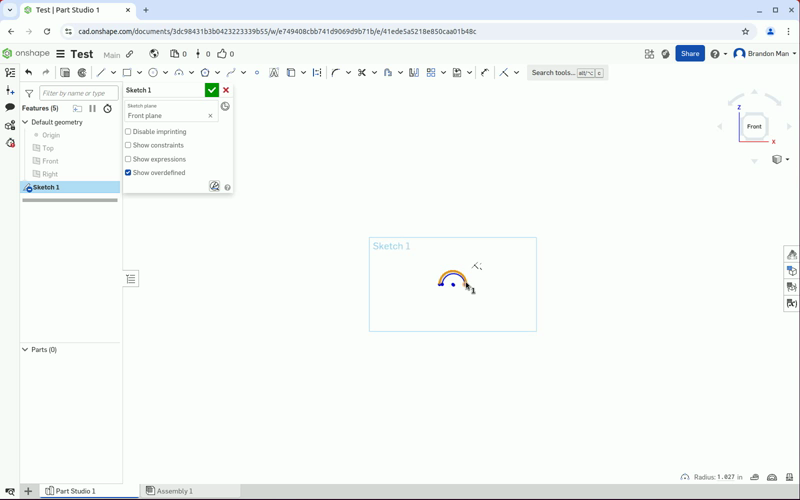
scroll(-6)
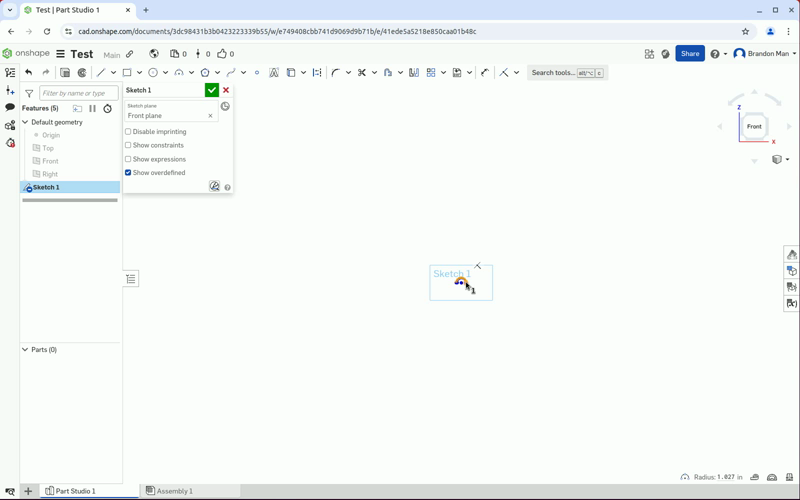
mouse_move(73, 352)
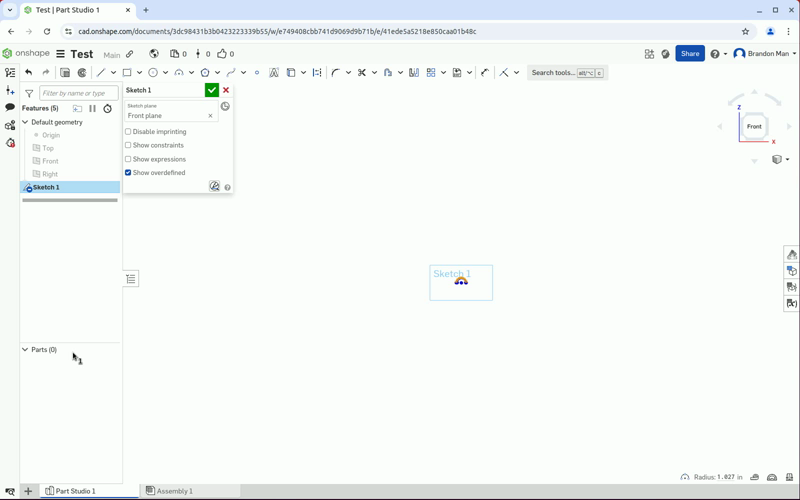
key(shift+y)
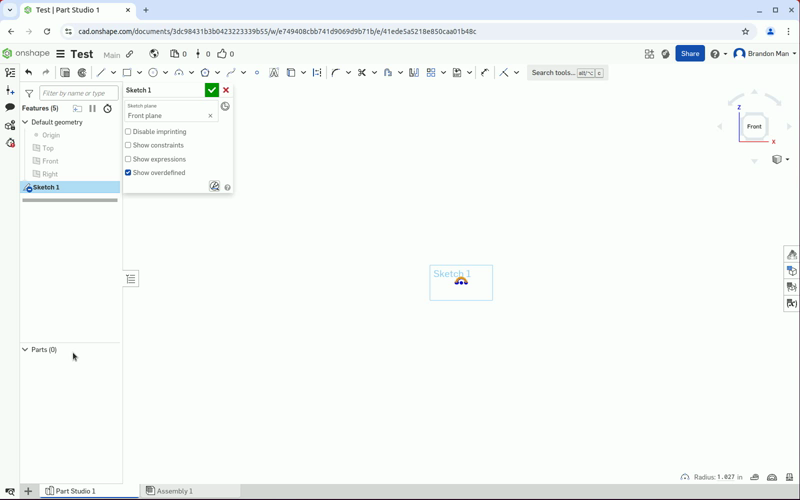
key(shift+e)
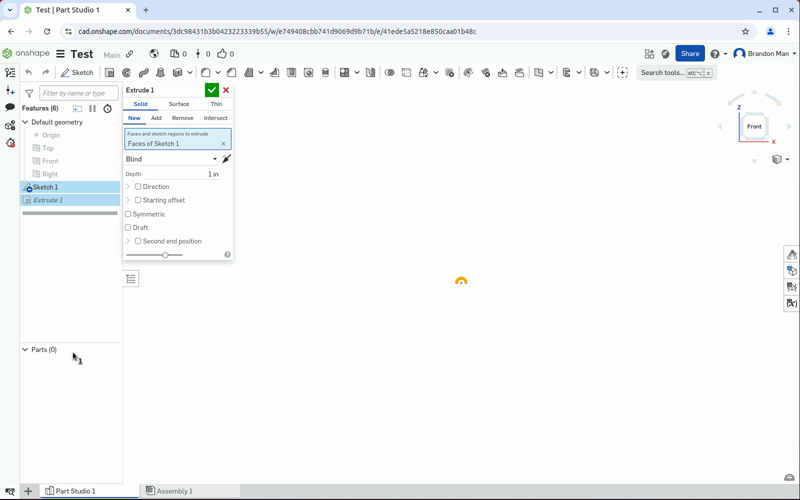
mouse_move(143, 106)
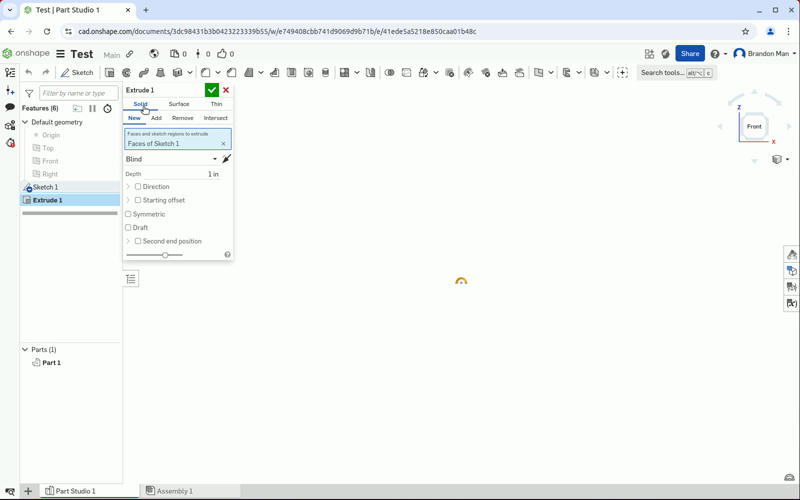
click(143, 106)
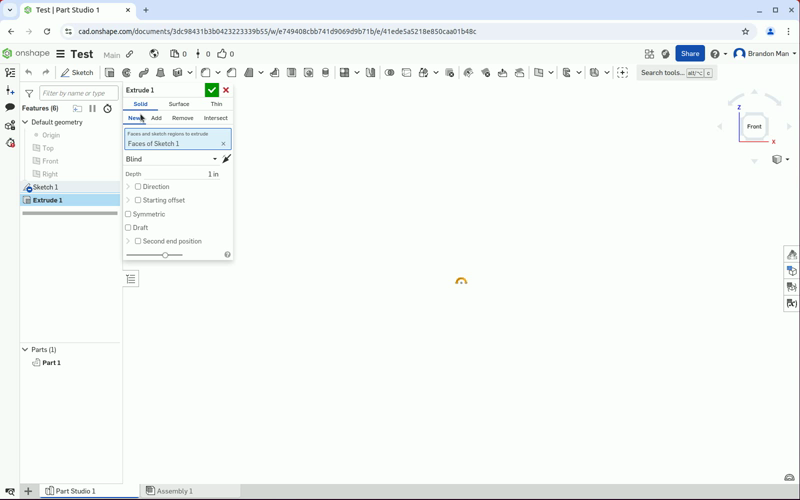
mouse_move(137, 120)
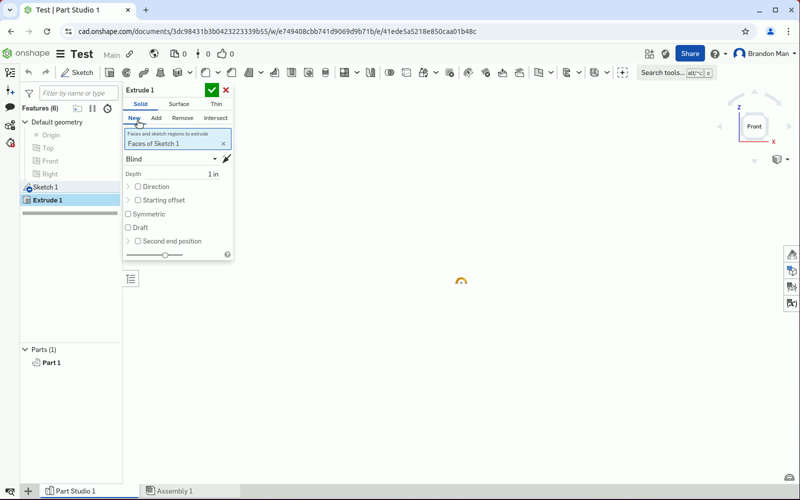
click(137, 120)
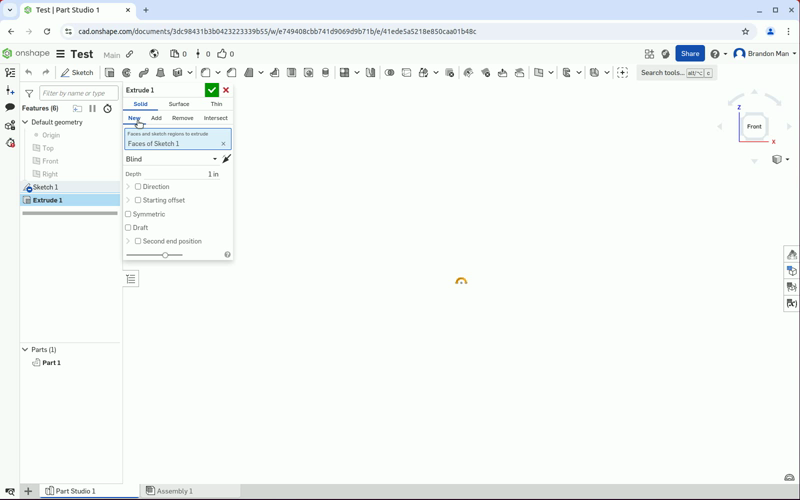
key(tab, 4)
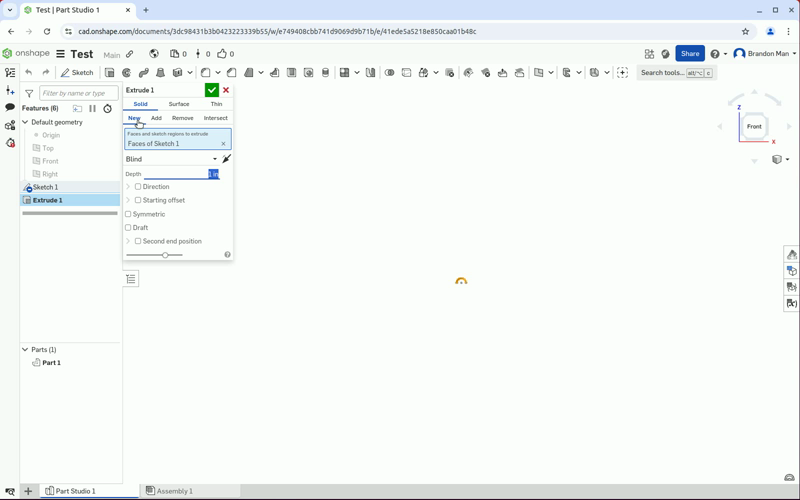
text(23.108)
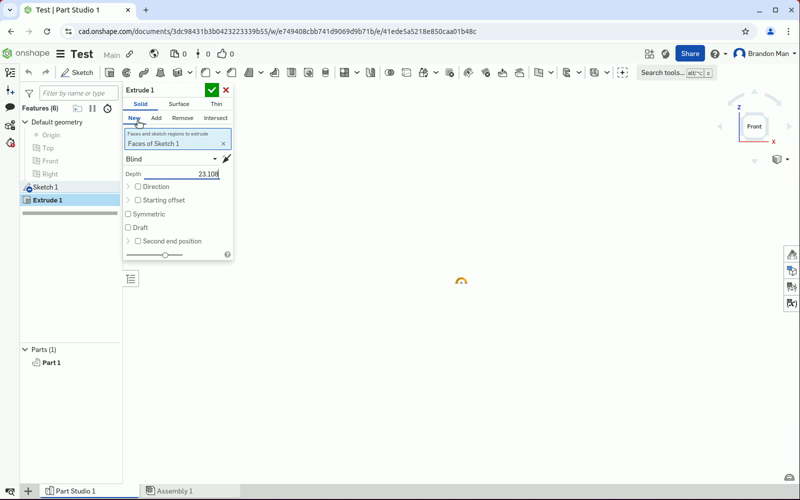
key(enter)
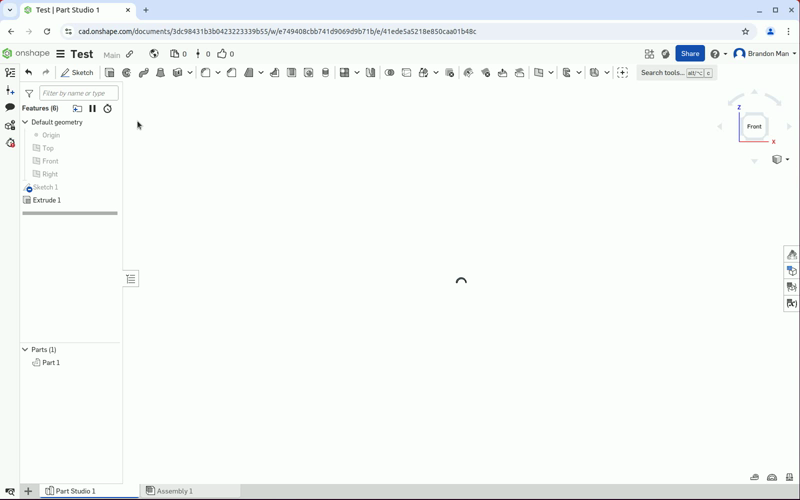
key(shift+h)
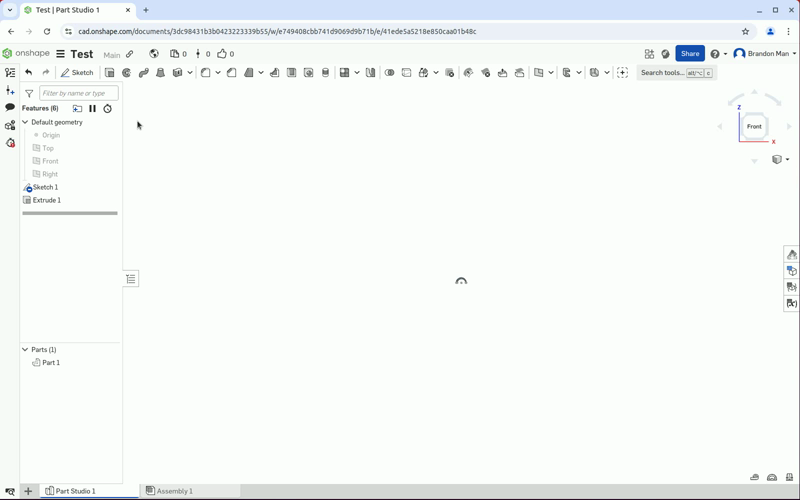
key(shift+h)
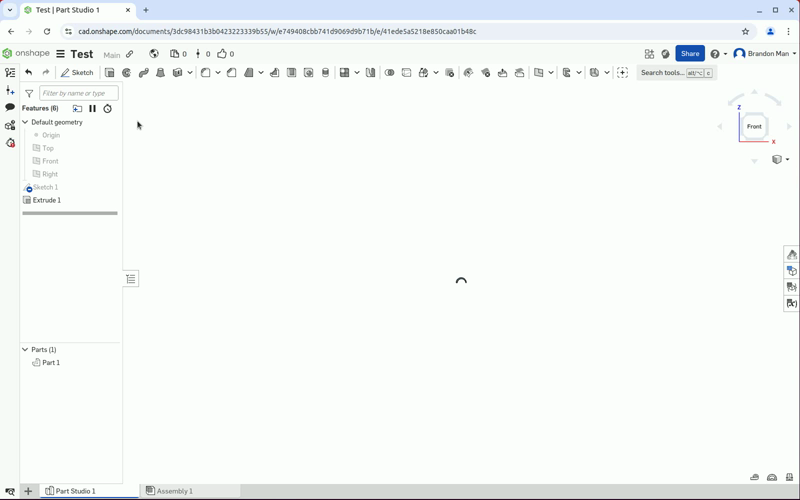
mouse_move(73, 189)
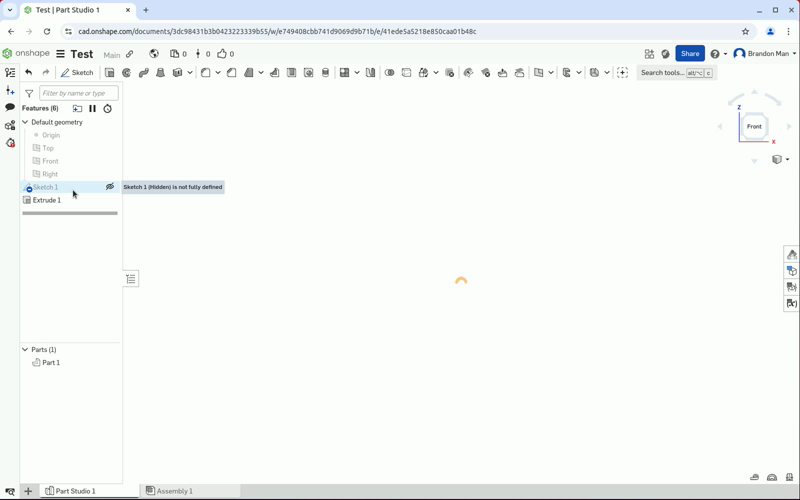
click(73, 189)
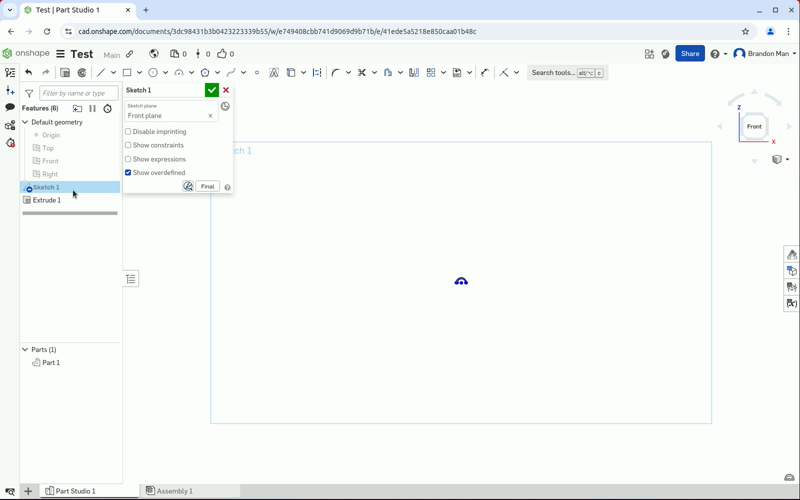
mouse_move(229, 92)
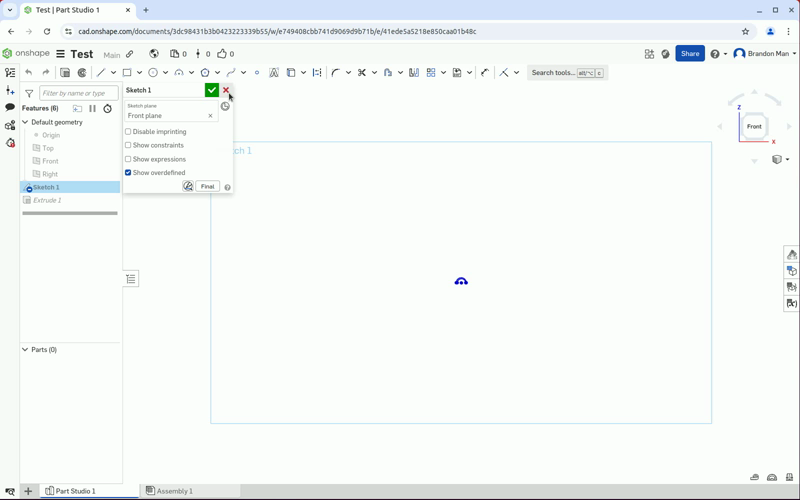
click(229, 92)
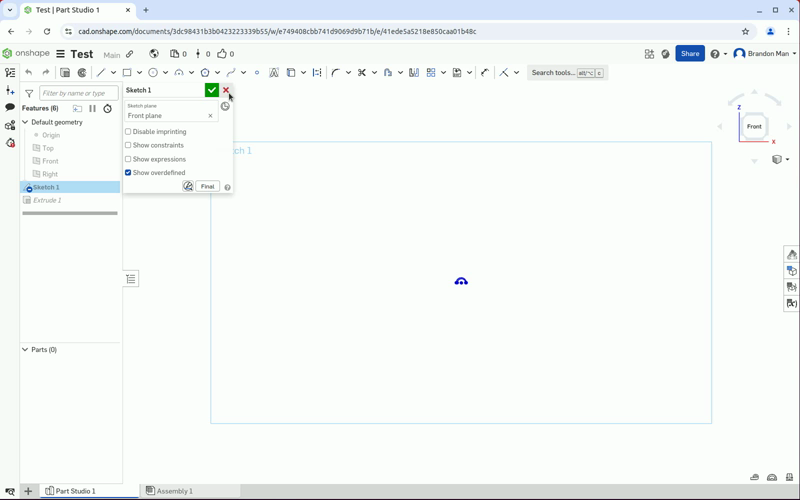
key(shift+s)
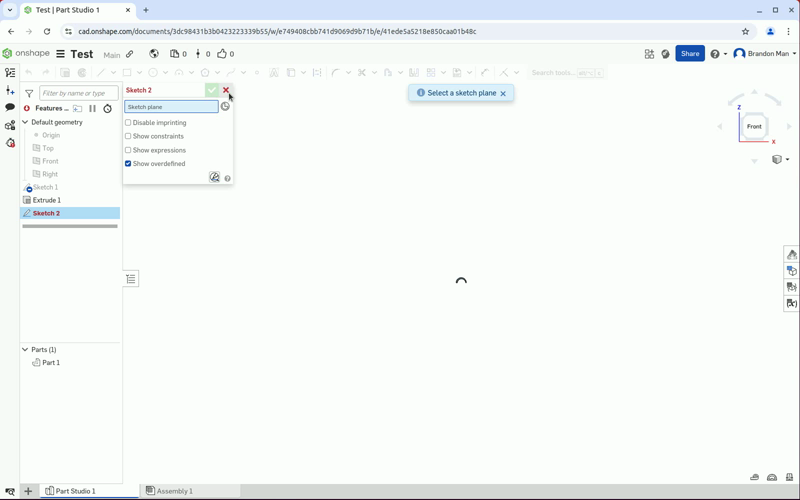
mouse_move(73, 163)
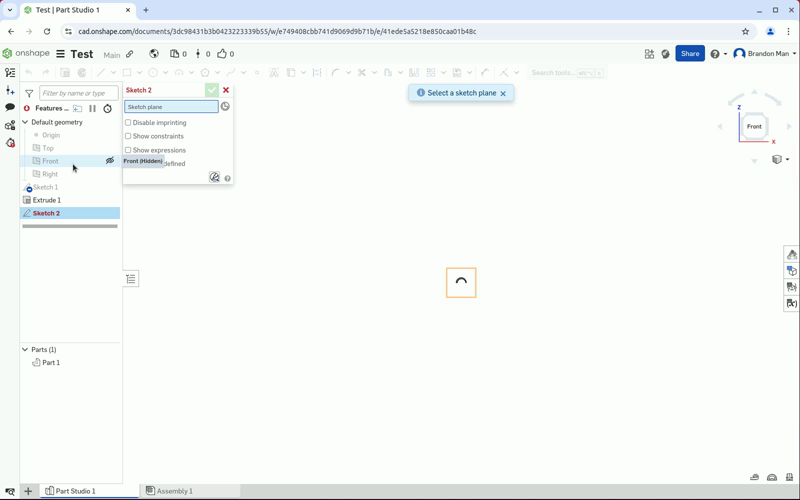
click(73, 163)
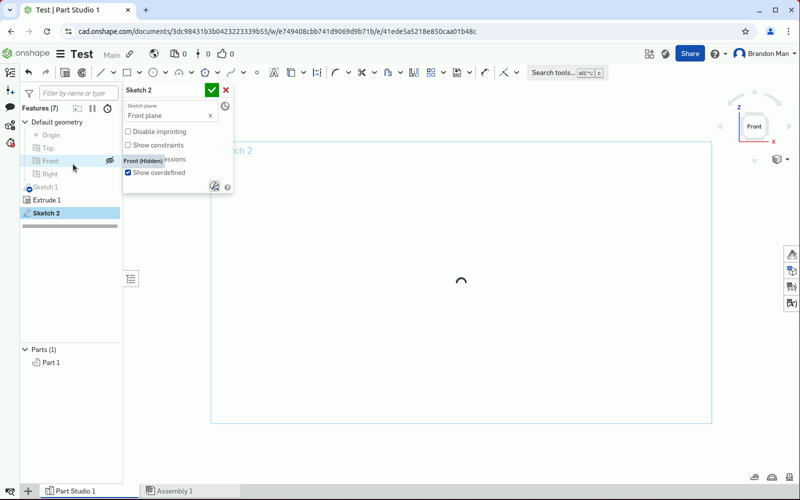
mouse_move(73, 352)
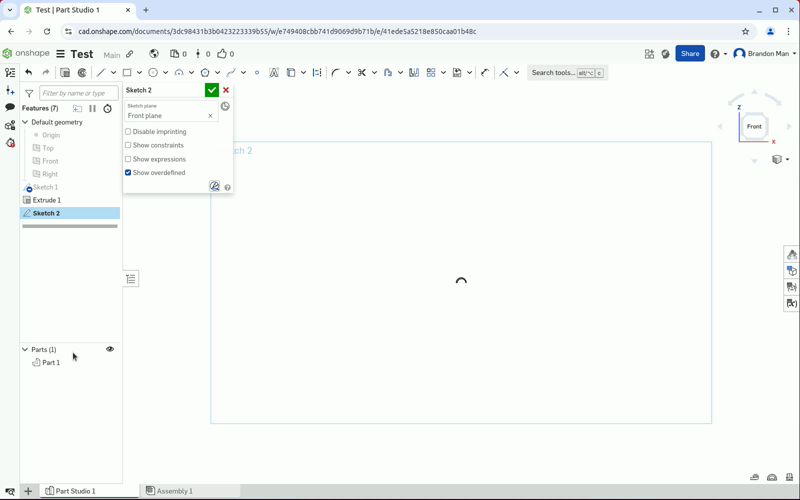
key(y)
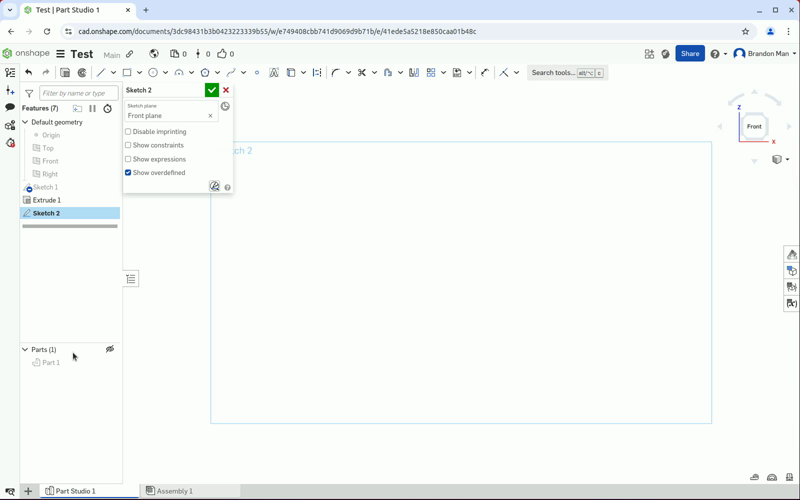
key(a)
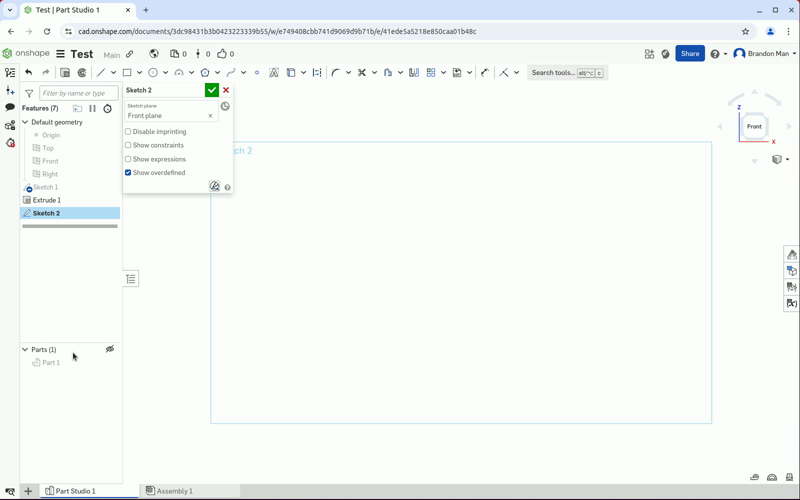
key_down(shift)
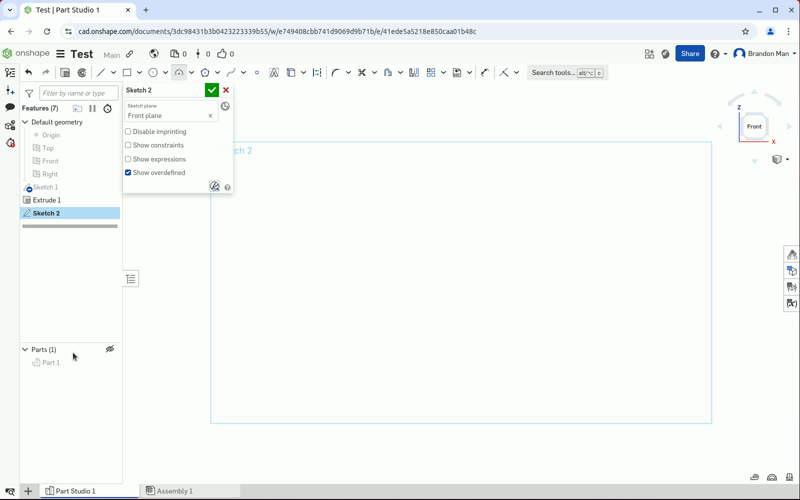
mouse_move(456, 282)
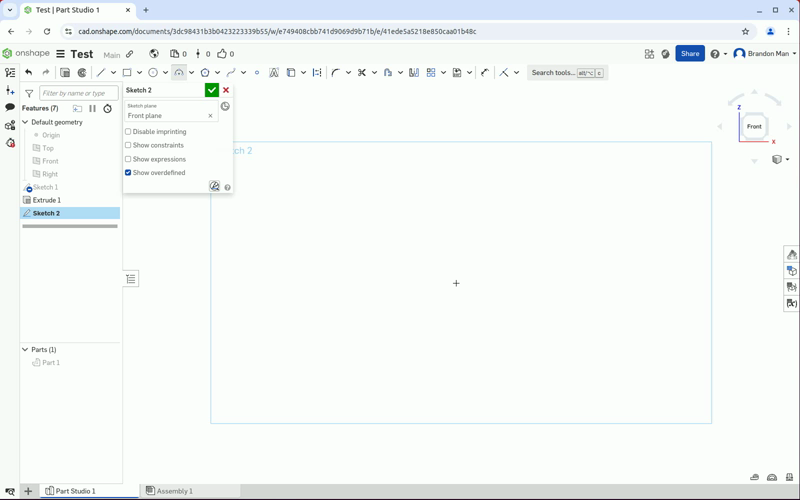
click(456, 282)
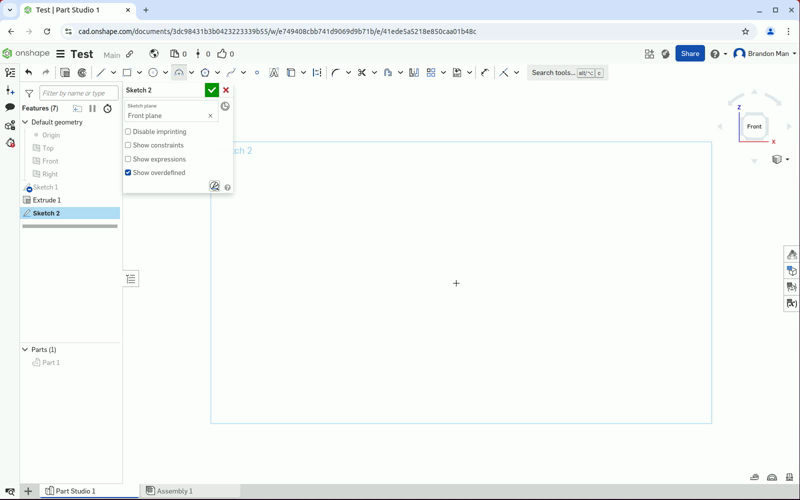
key_up(shift)
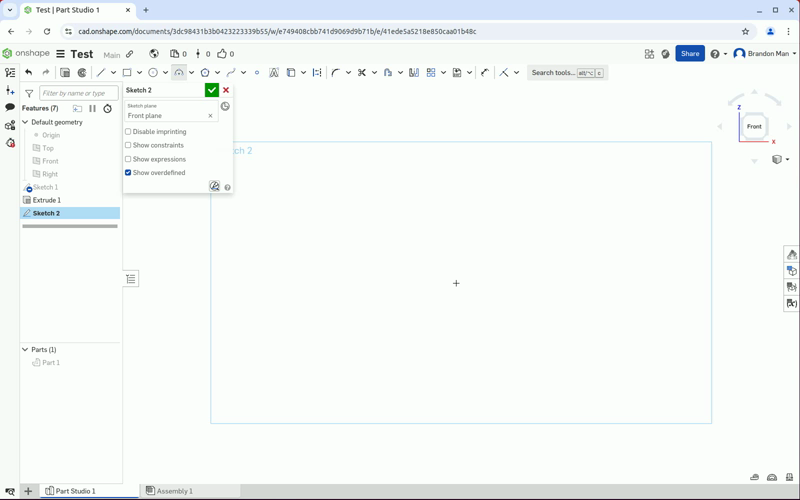
key_down(shift)
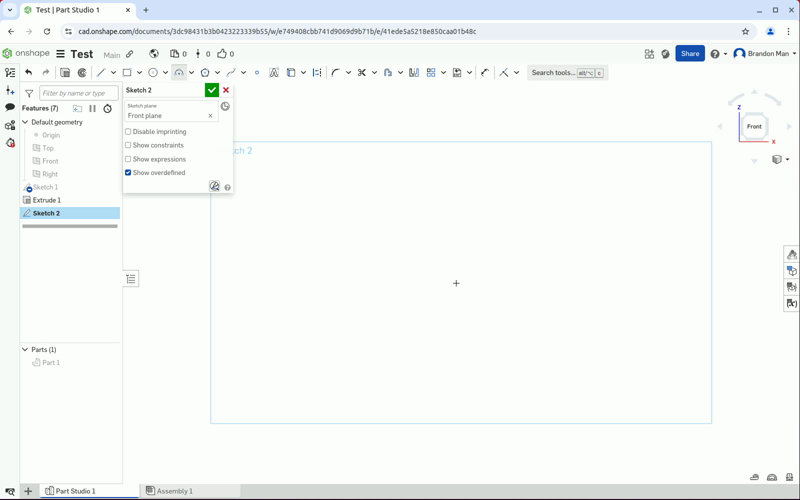
mouse_move(466, 282)
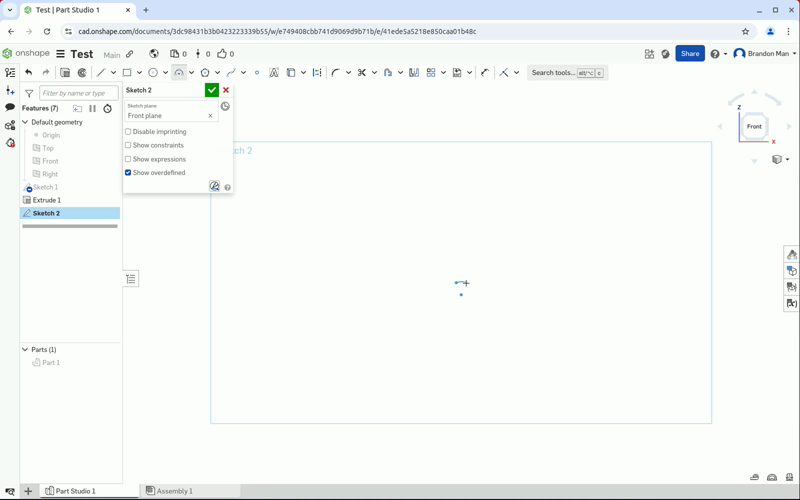
click(466, 282)
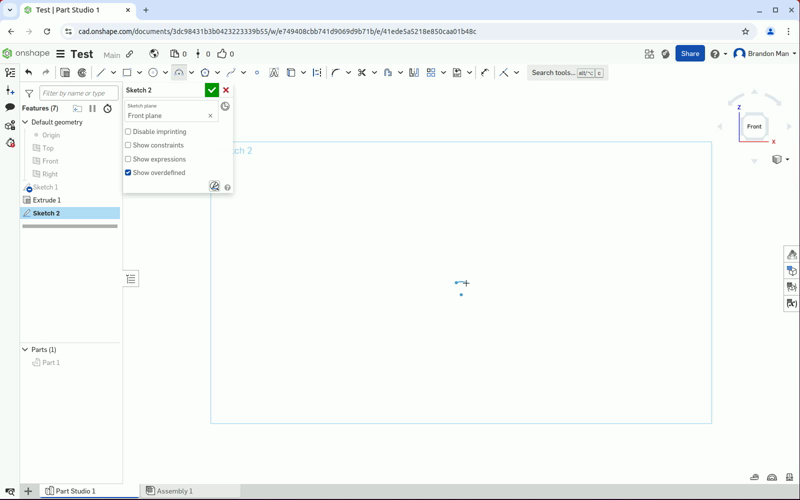
mouse_move(461, 288)
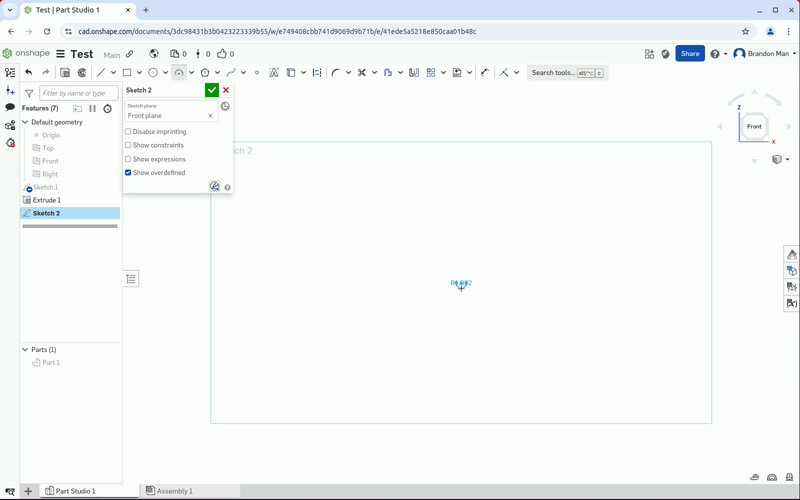
click(461, 288)
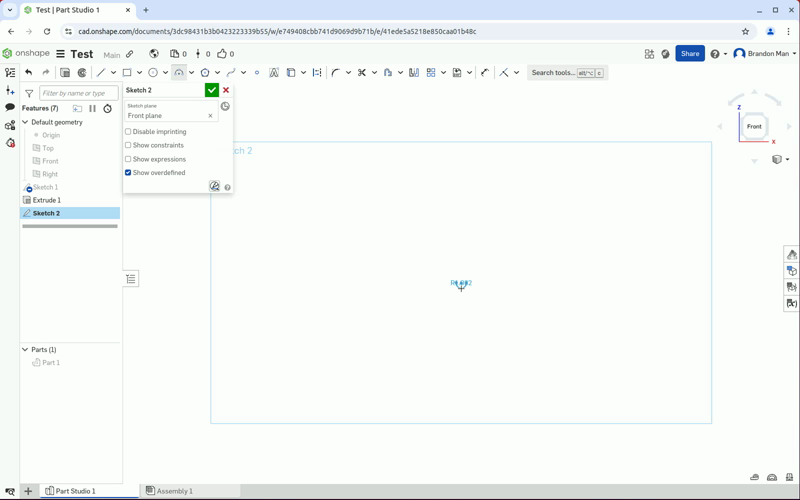
key_up(shift)
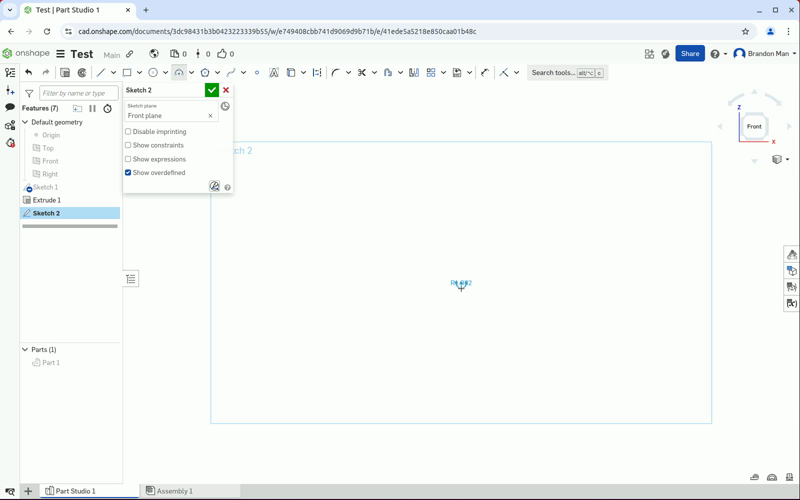
key(esc)
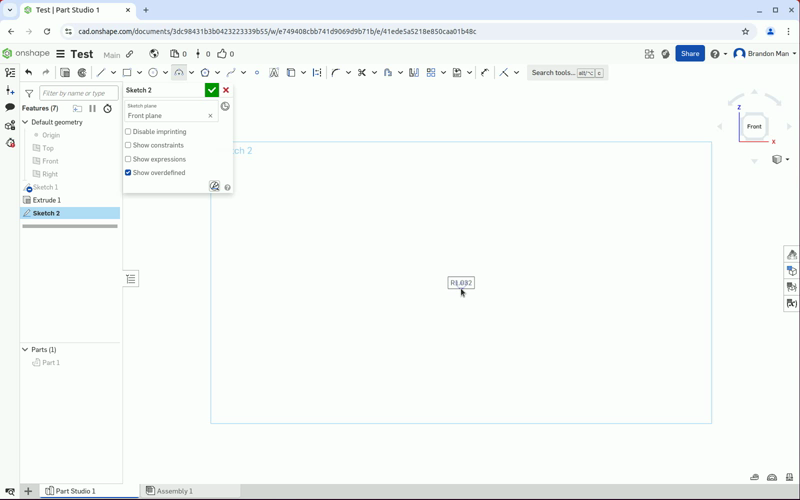
key(l)
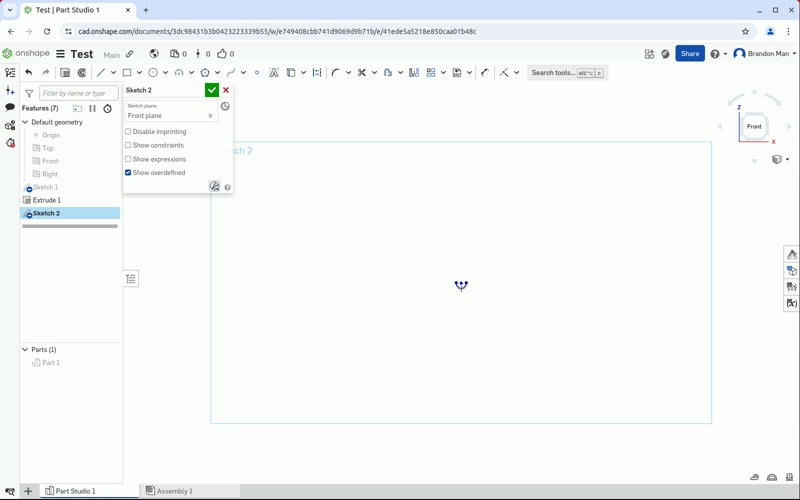
mouse_move(466, 282)
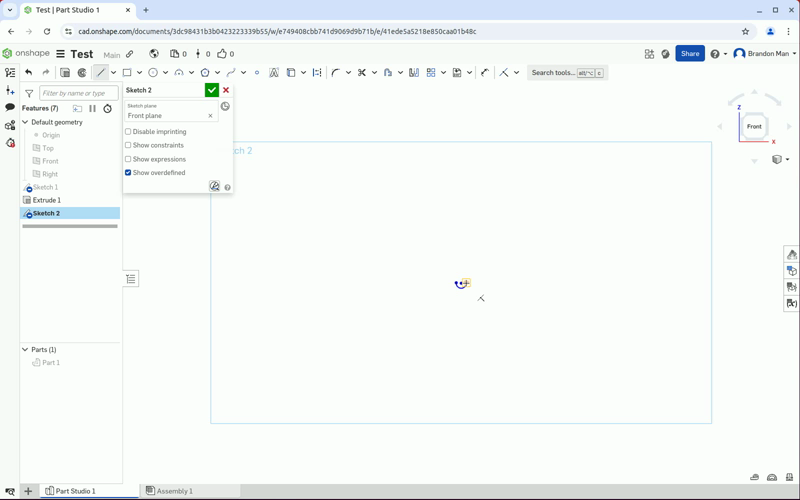
click(466, 282)
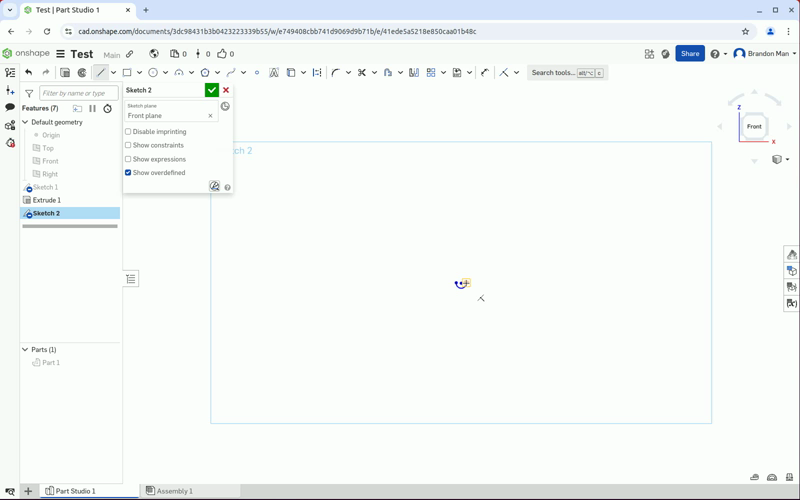
key_down(shift)
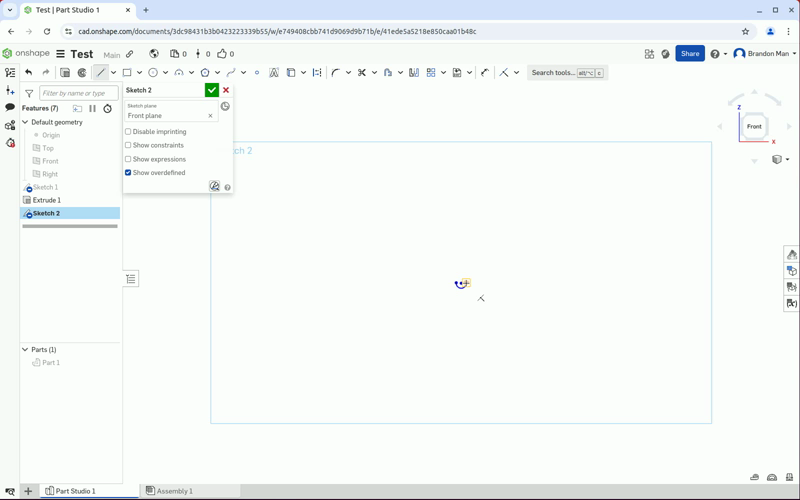
mouse_move(496, 282)
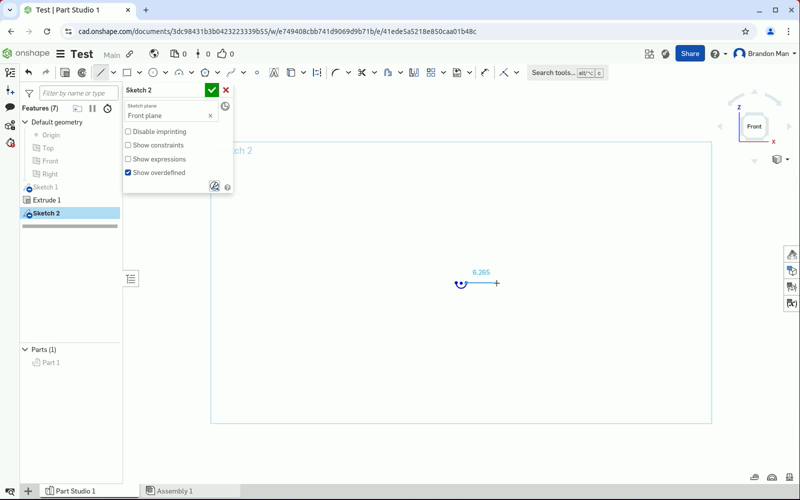
mouse_move(465, 282)
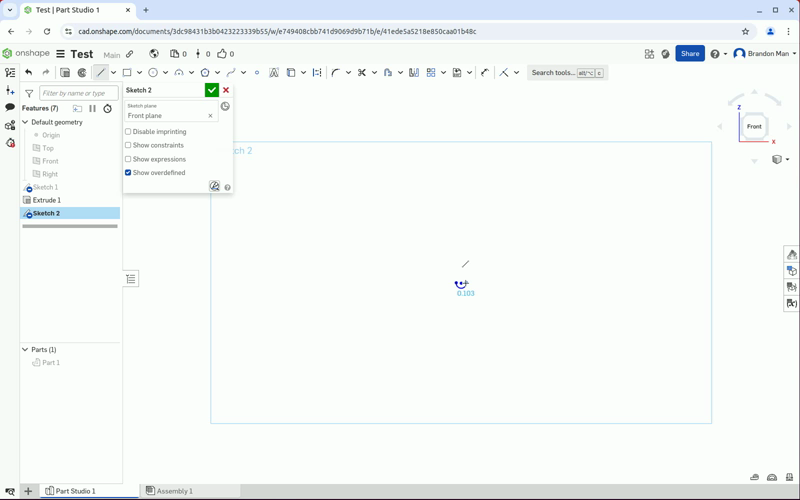
scroll(6)
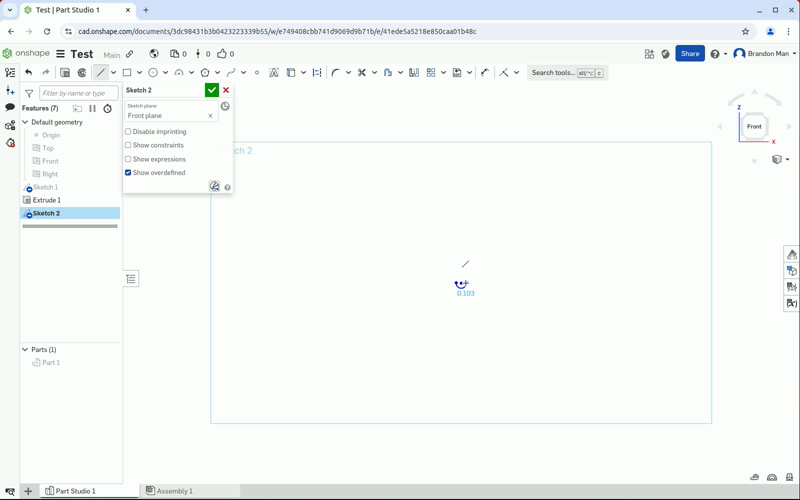
scroll(6)
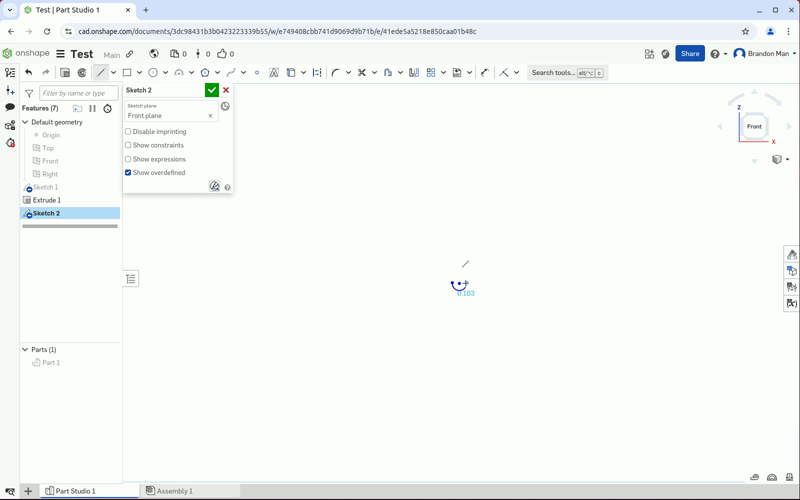
scroll(6)
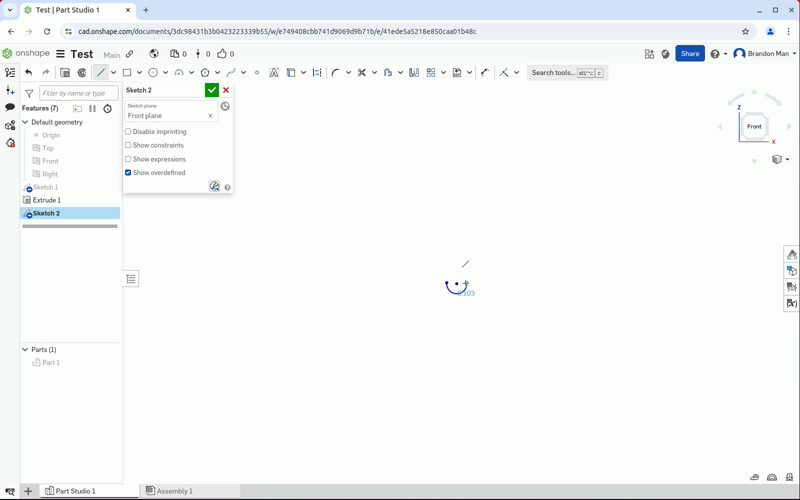
scroll(6)
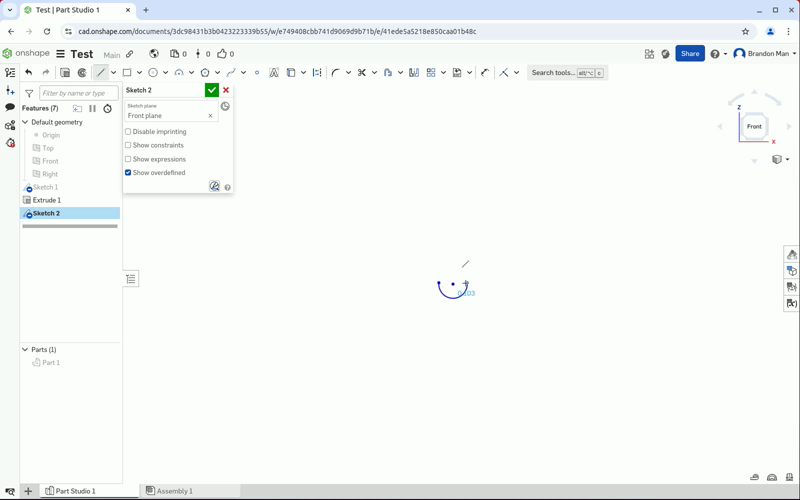
scroll(6)
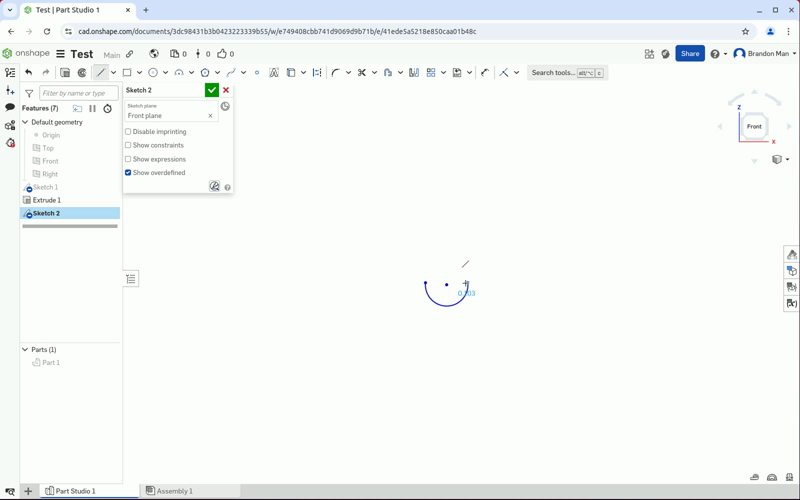
scroll(6)
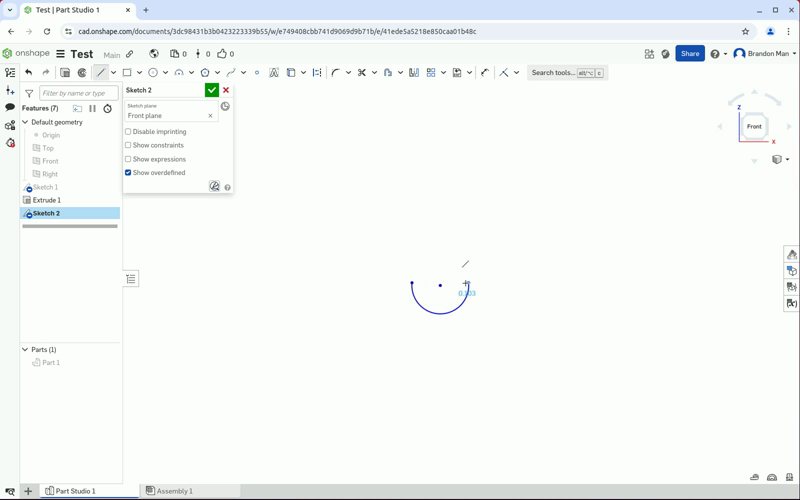
scroll(6)
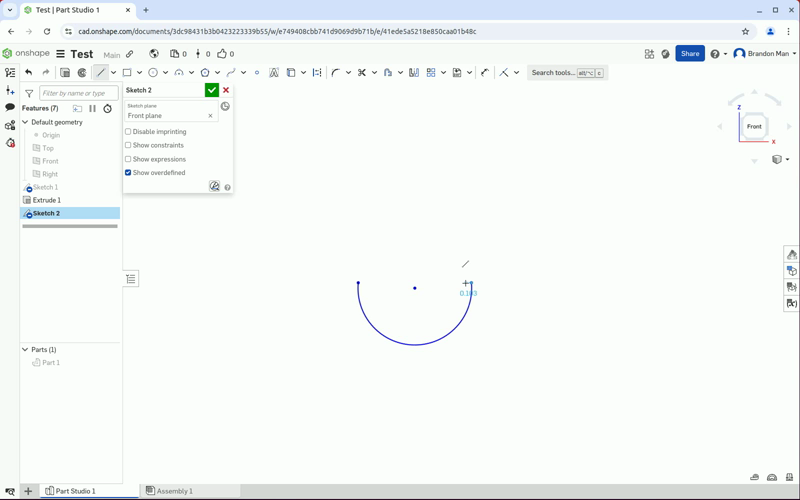
click(465, 282)
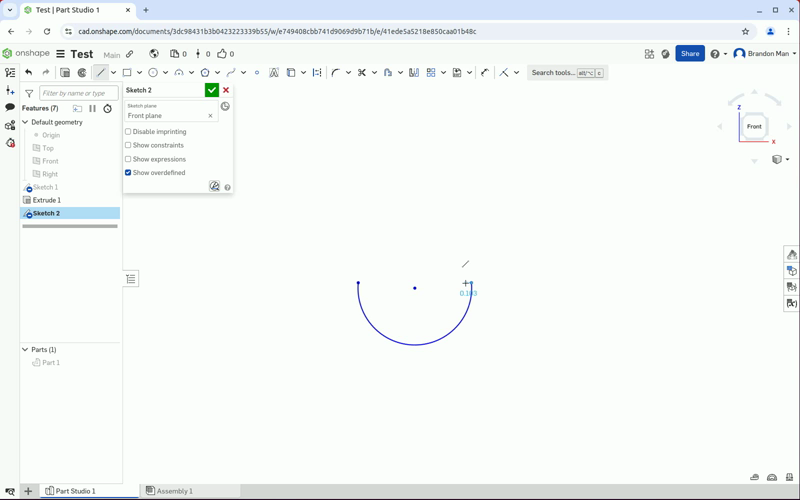
scroll(-6)
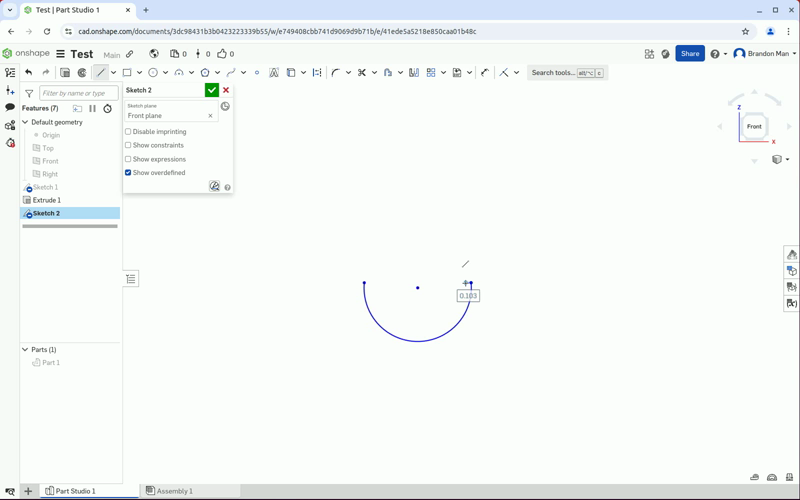
scroll(-6)
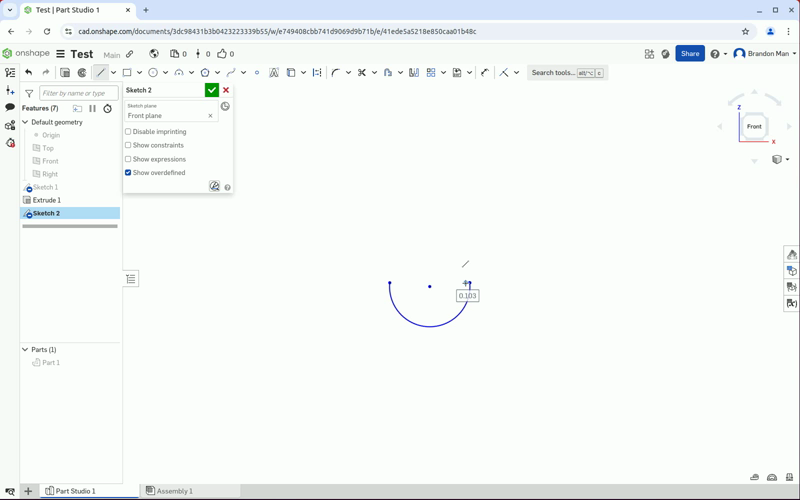
scroll(-6)
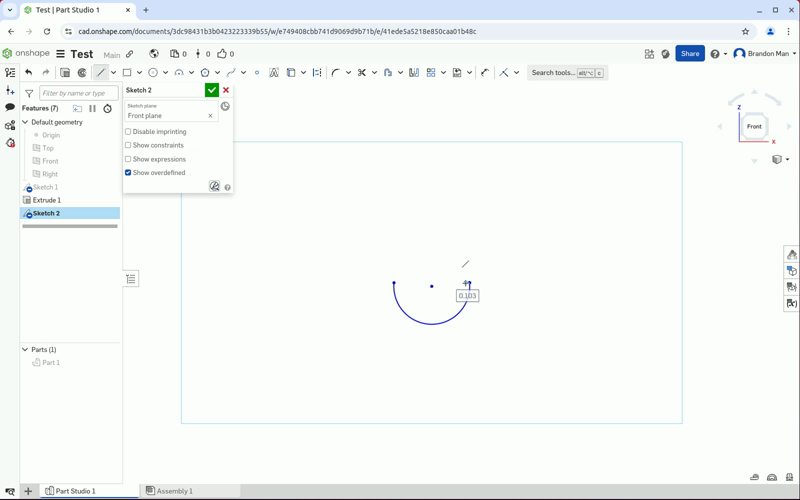
scroll(-6)
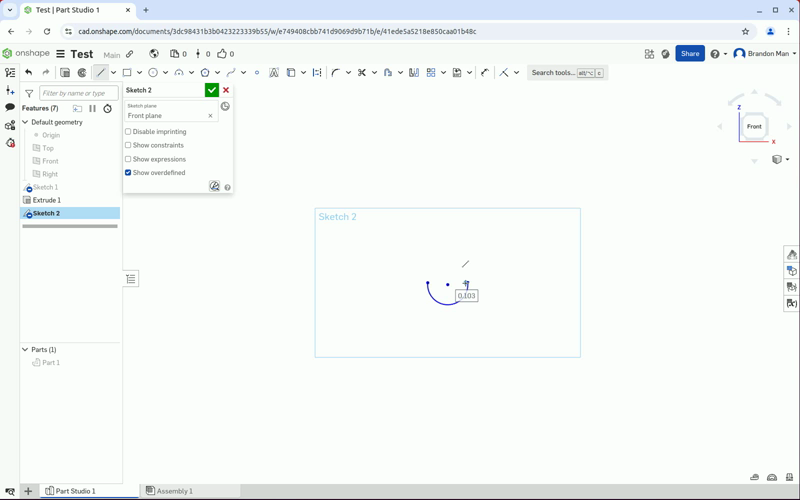
scroll(-6)
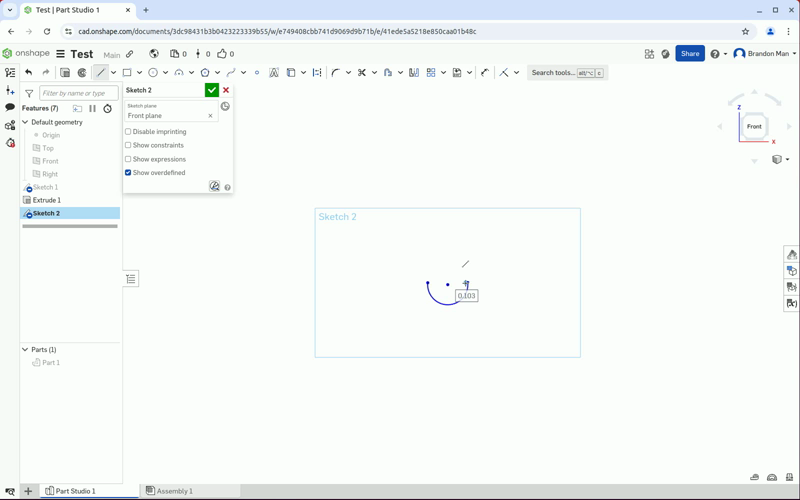
scroll(-6)
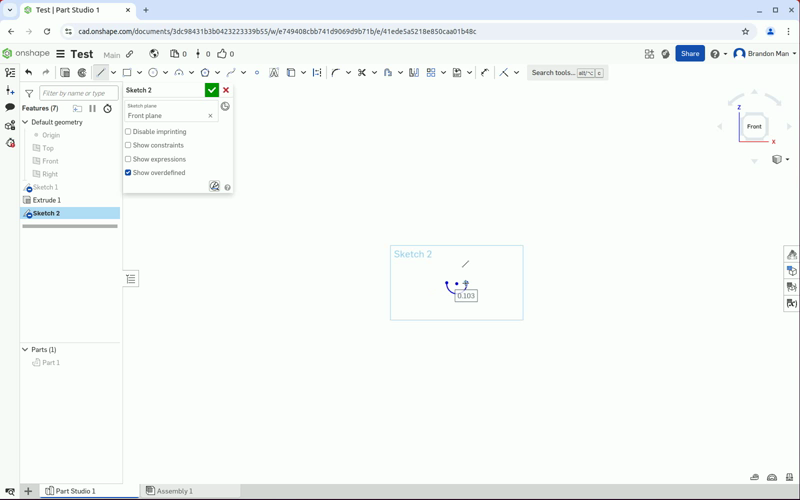
scroll(-6)
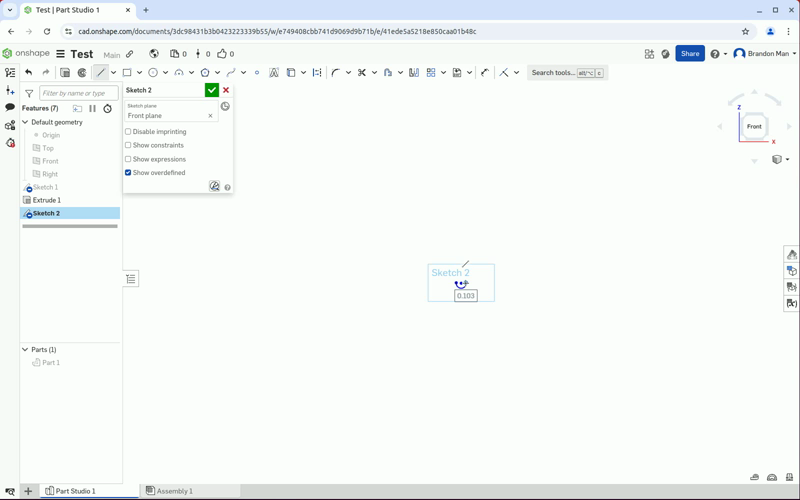
key_up(shift)
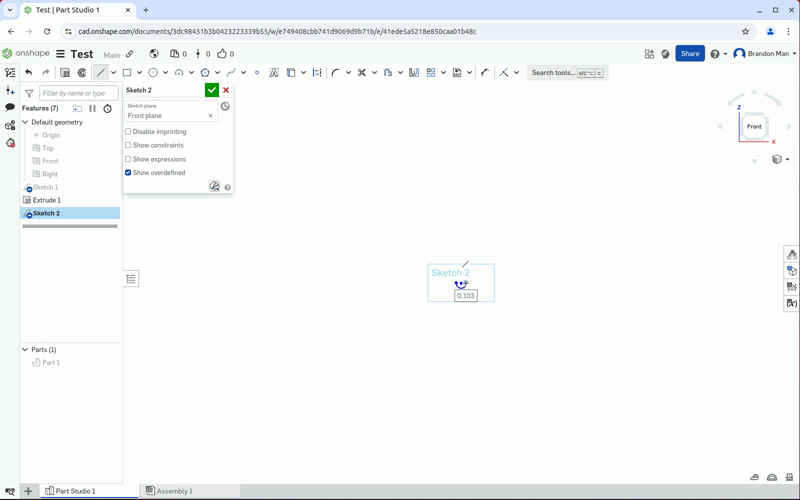
key(esc)
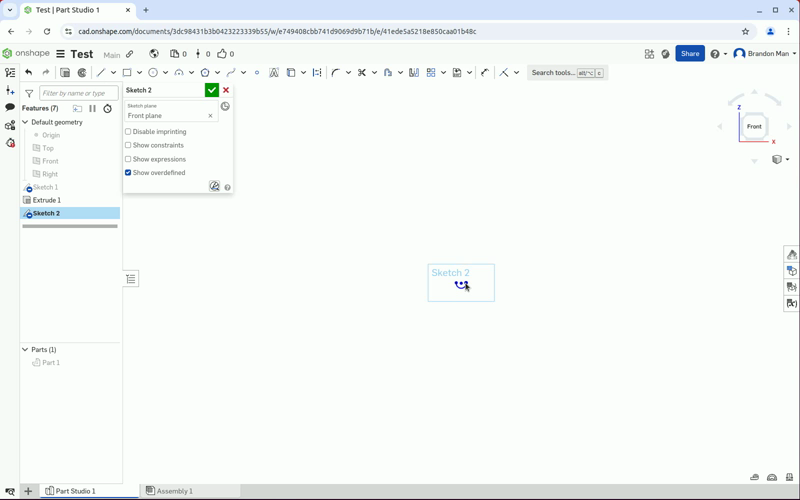
key(a)
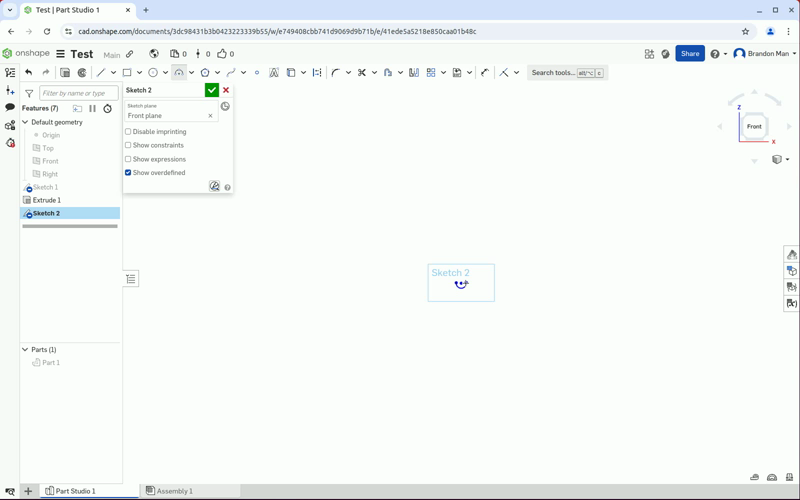
mouse_move(465, 282)
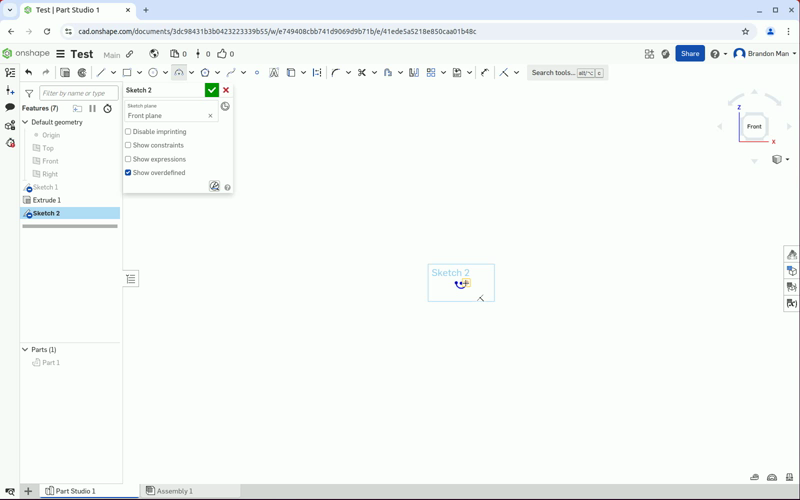
scroll(6)
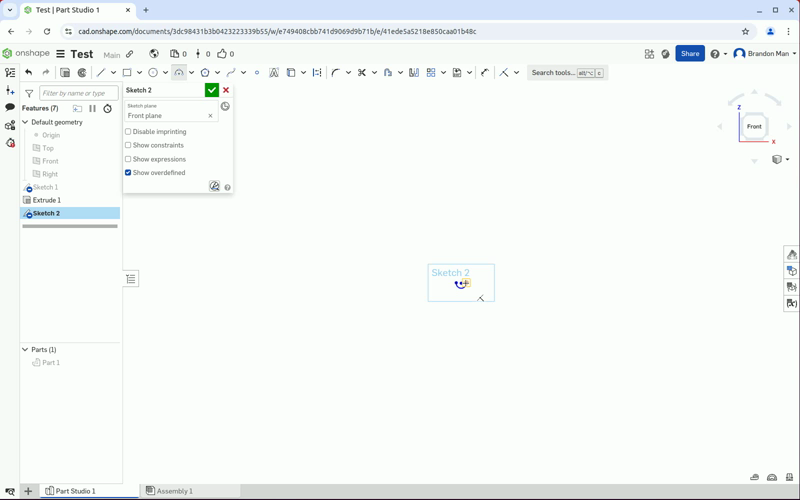
scroll(6)
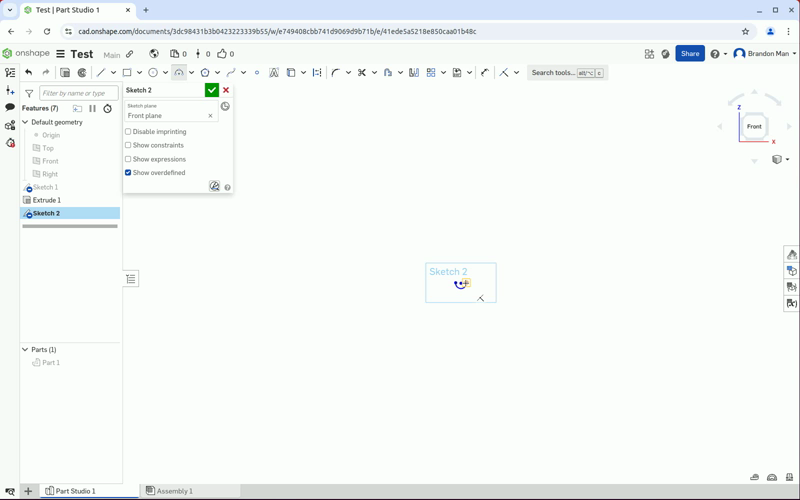
scroll(6)
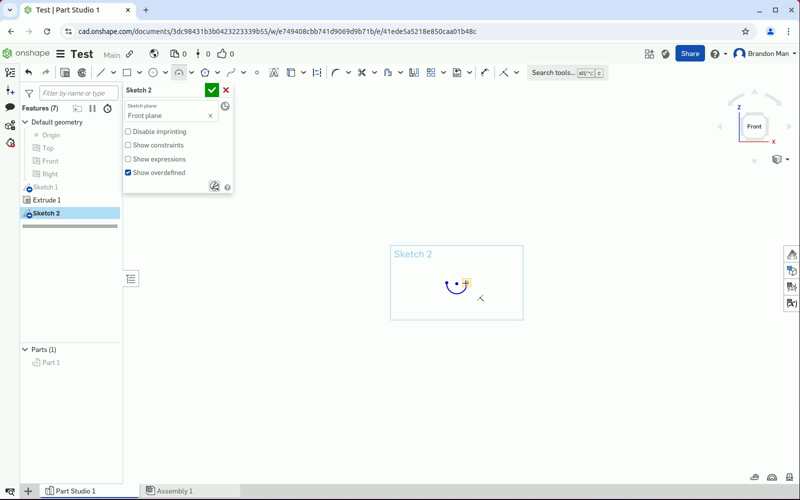
scroll(6)
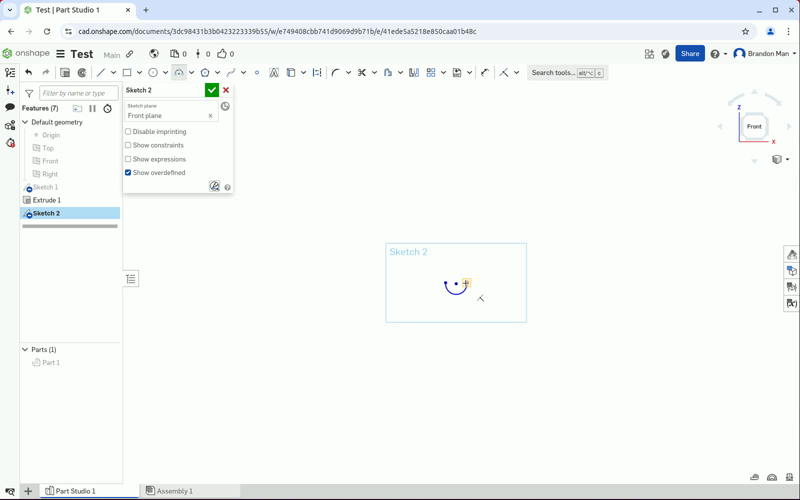
scroll(6)
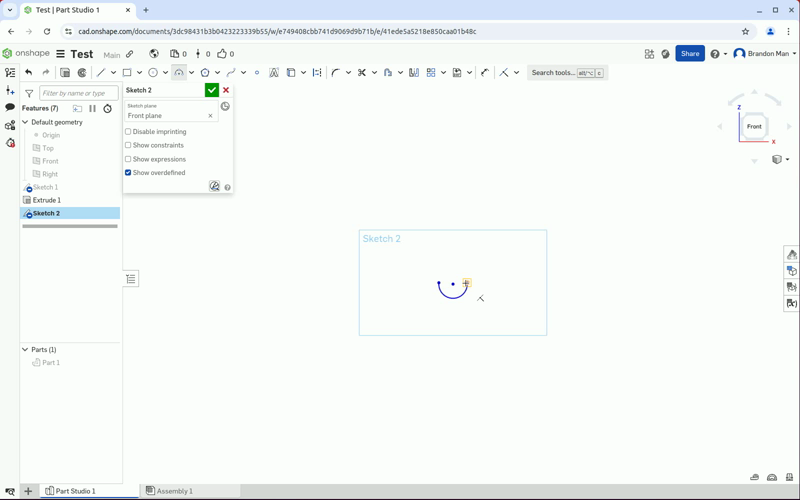
scroll(6)
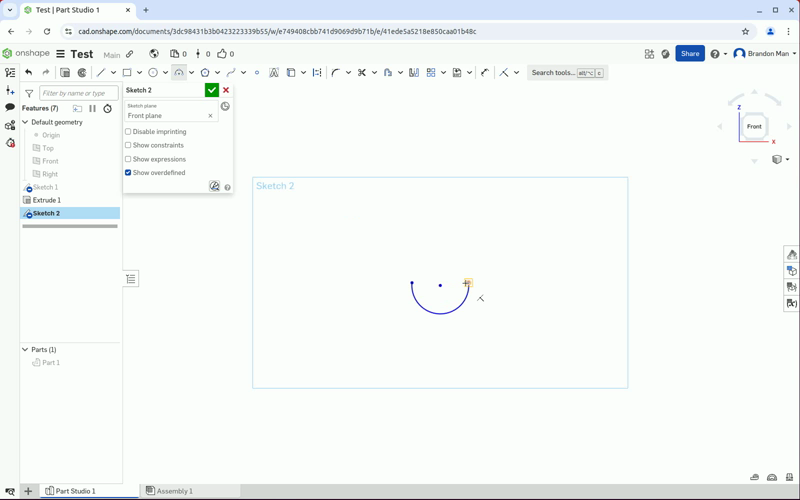
scroll(6)
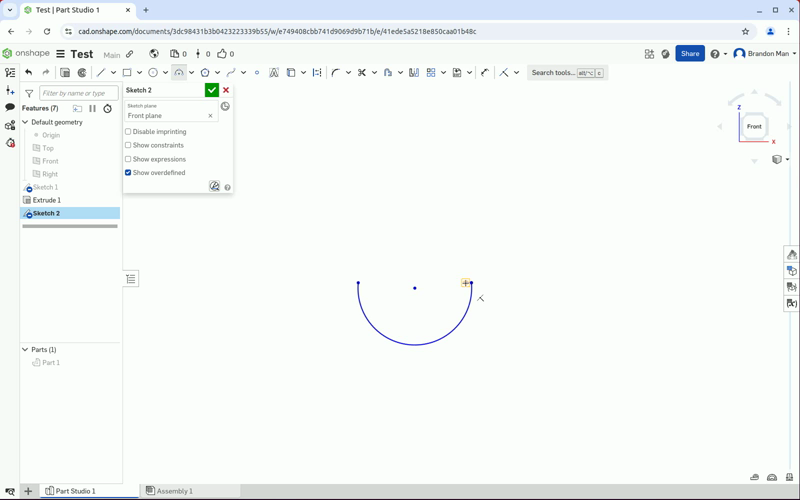
click(465, 282)
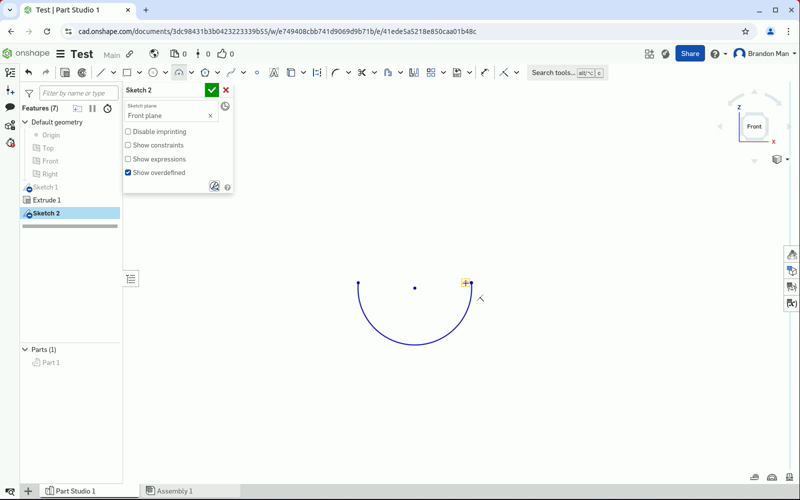
scroll(-6)
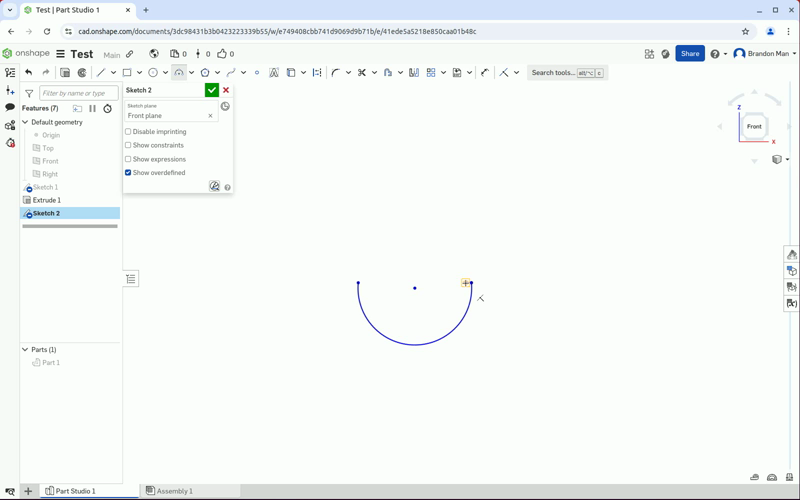
scroll(-6)
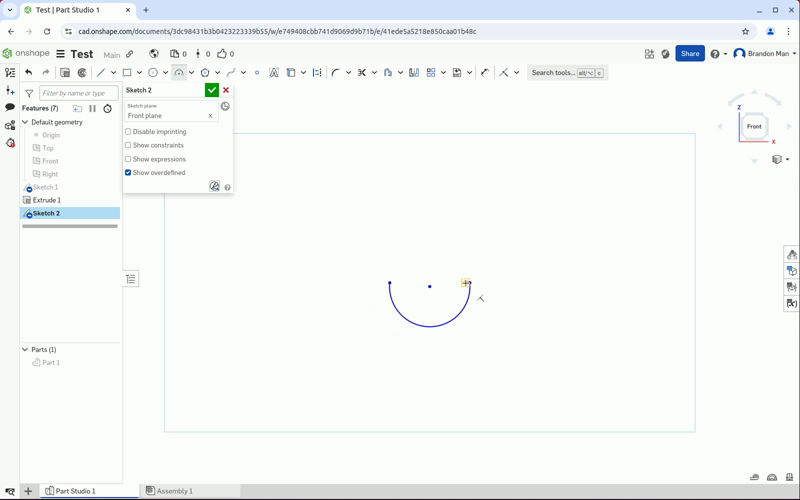
scroll(-6)
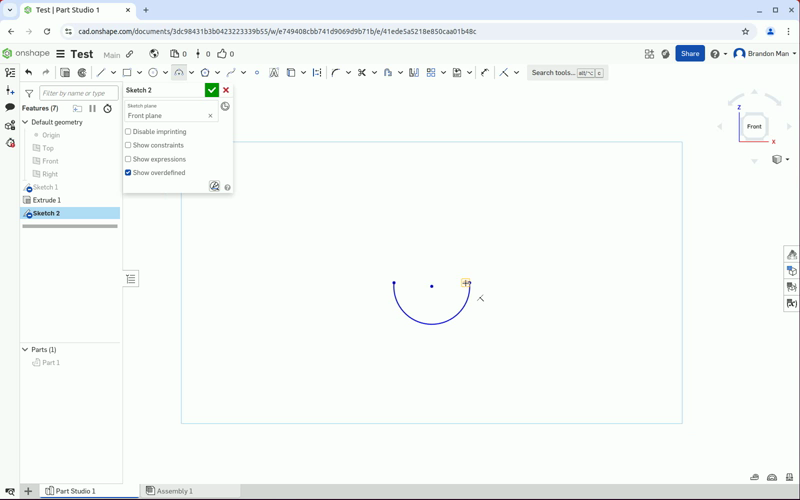
scroll(-6)
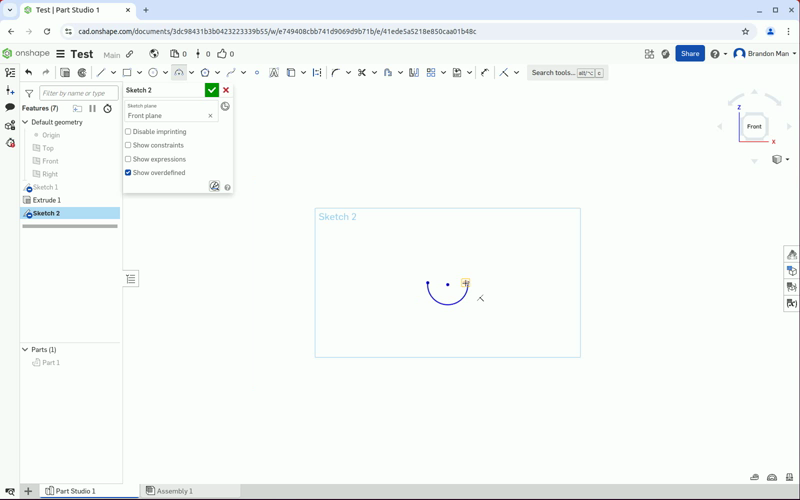
scroll(-6)
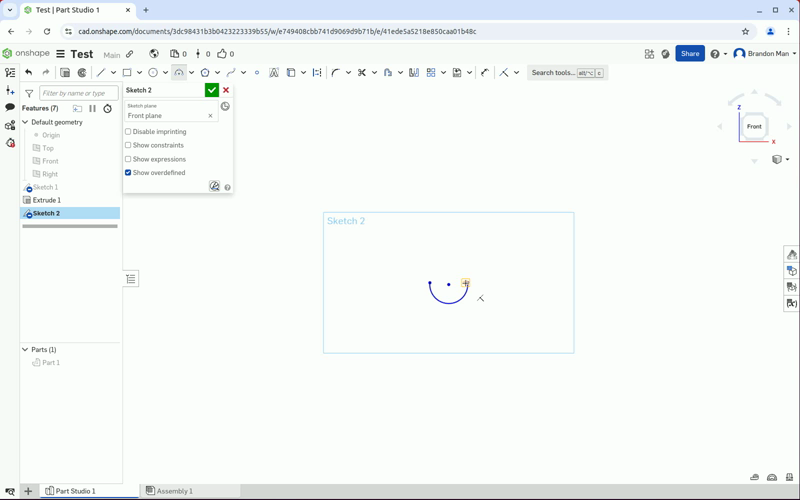
scroll(-6)
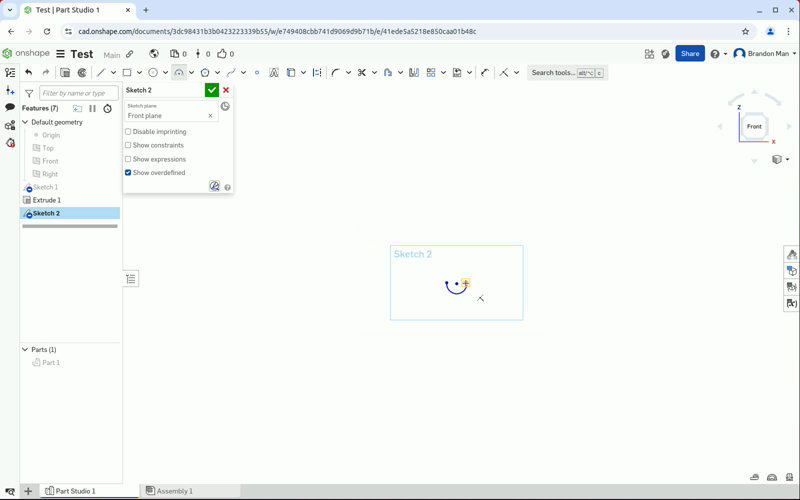
scroll(-6)
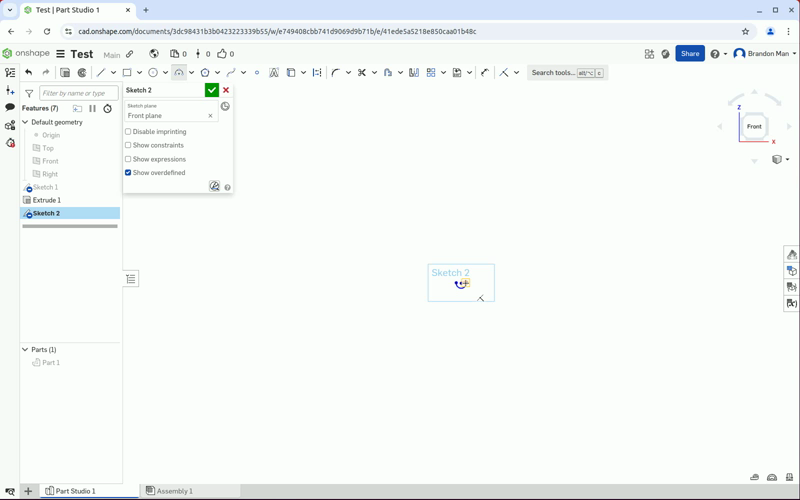
key_down(shift)
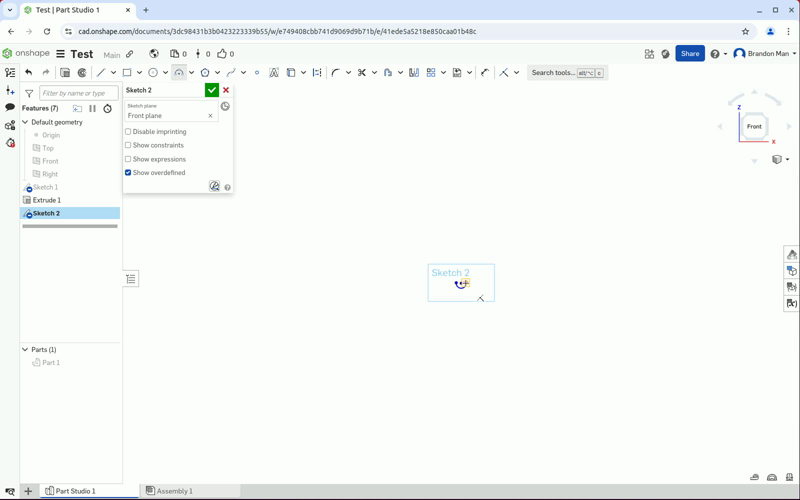
mouse_move(457, 282)
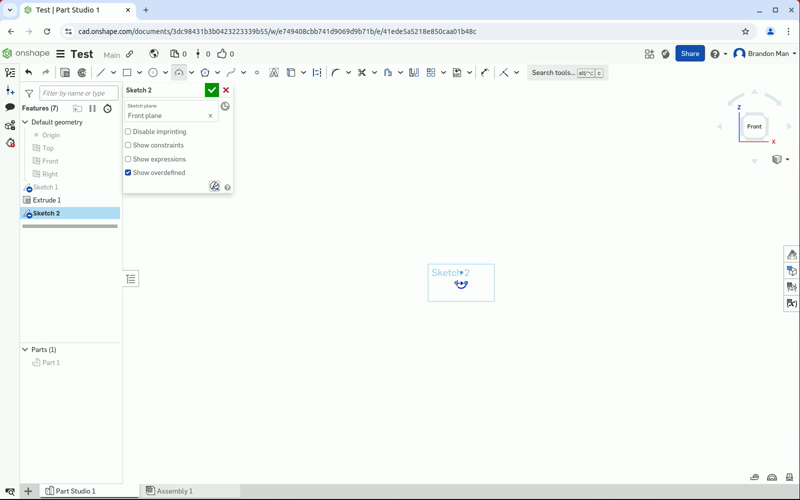
scroll(6)
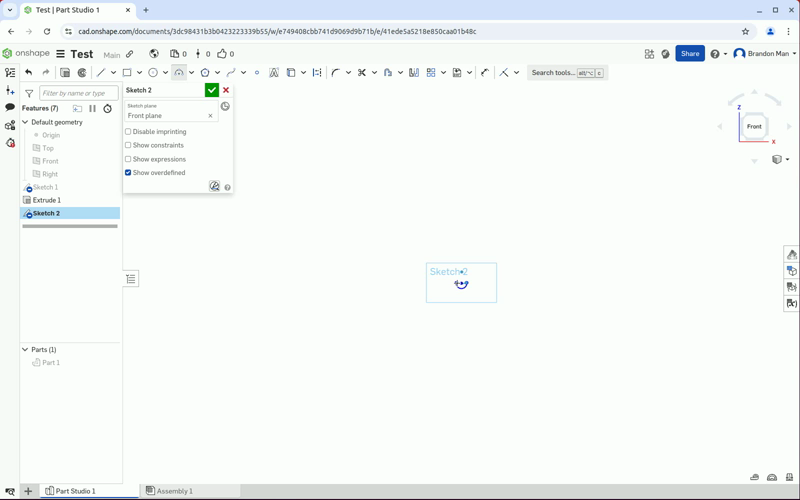
scroll(6)
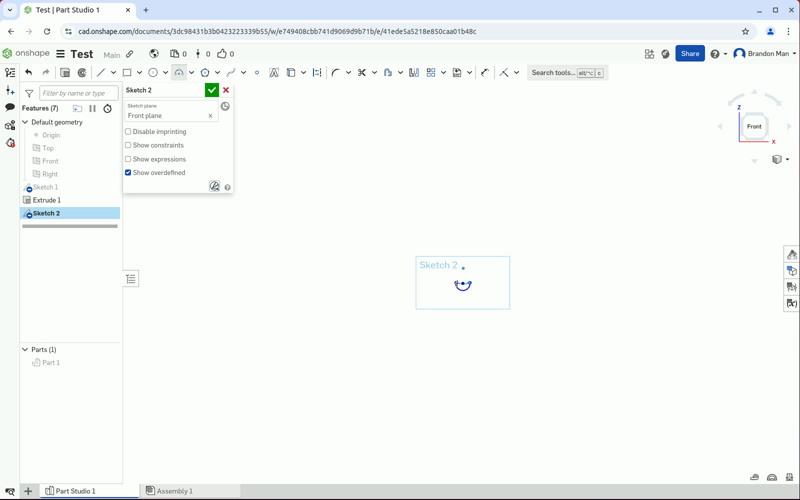
scroll(6)
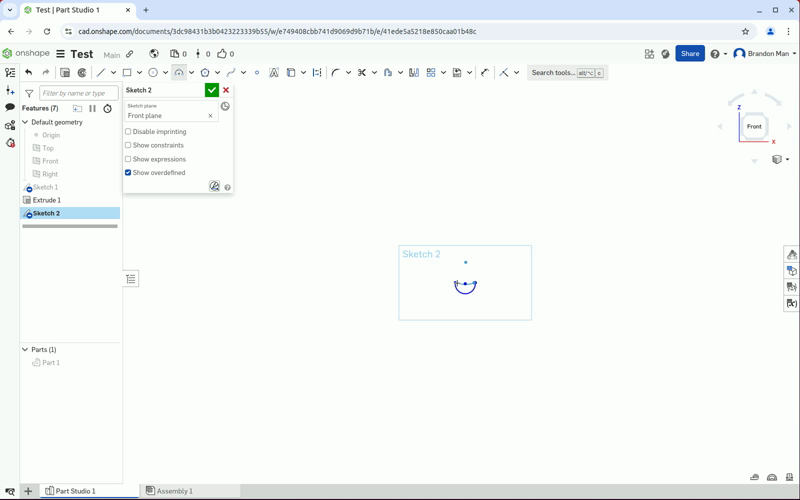
scroll(6)
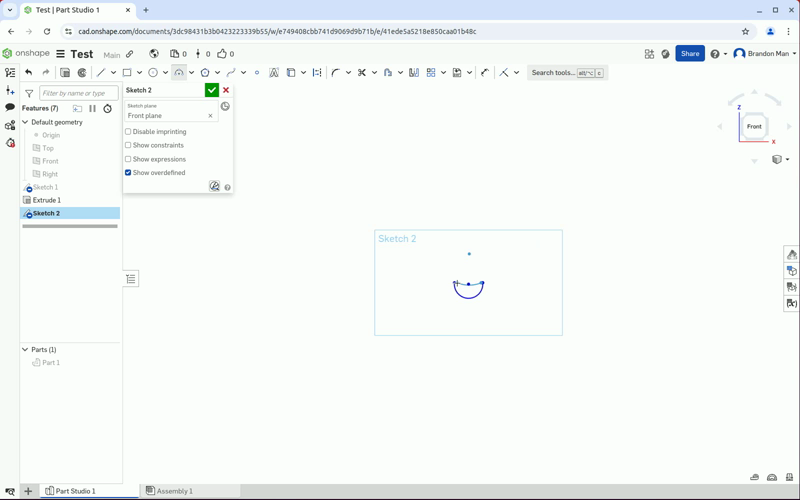
scroll(6)
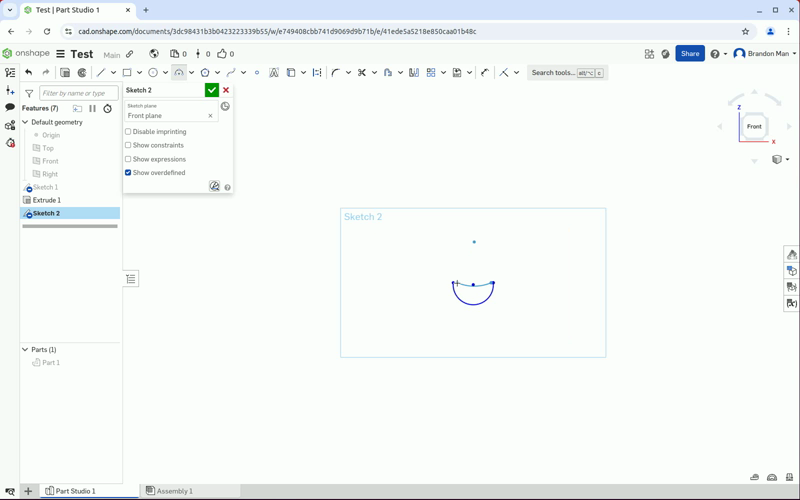
scroll(6)
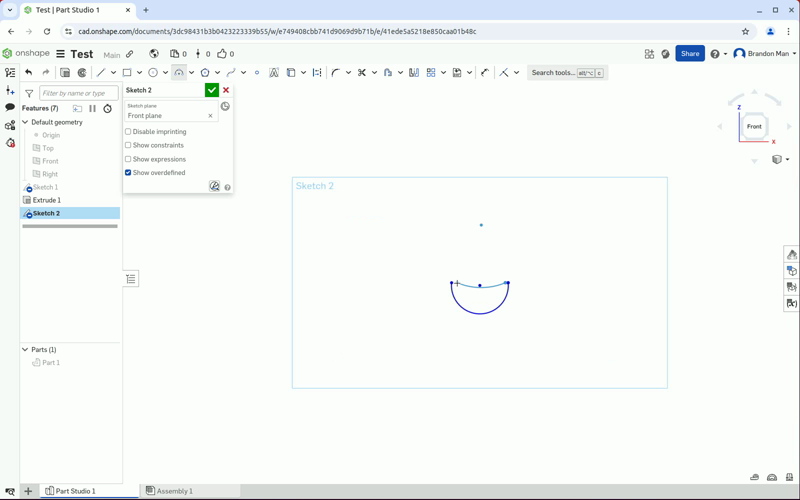
scroll(6)
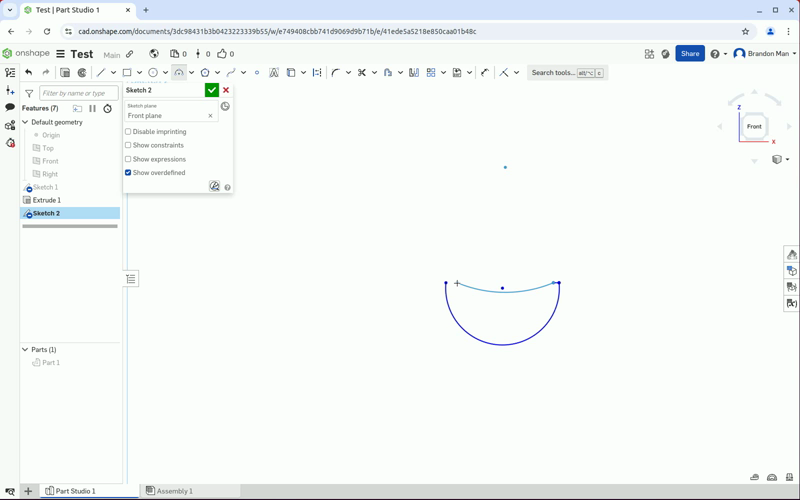
click(457, 282)
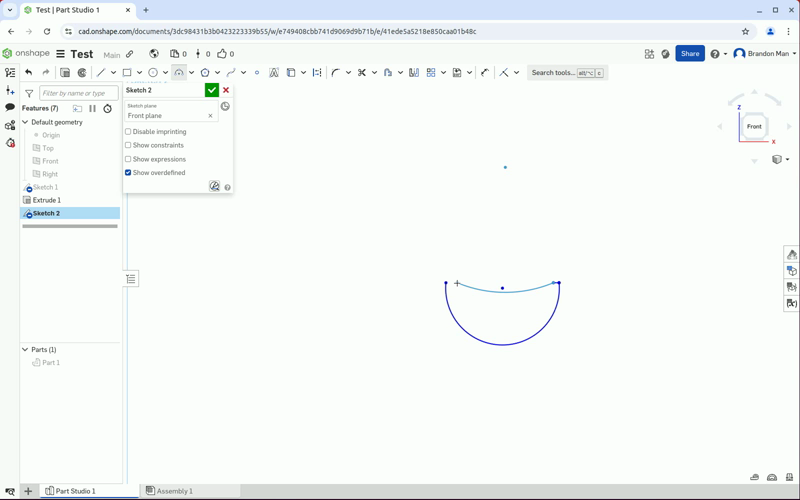
scroll(-6)
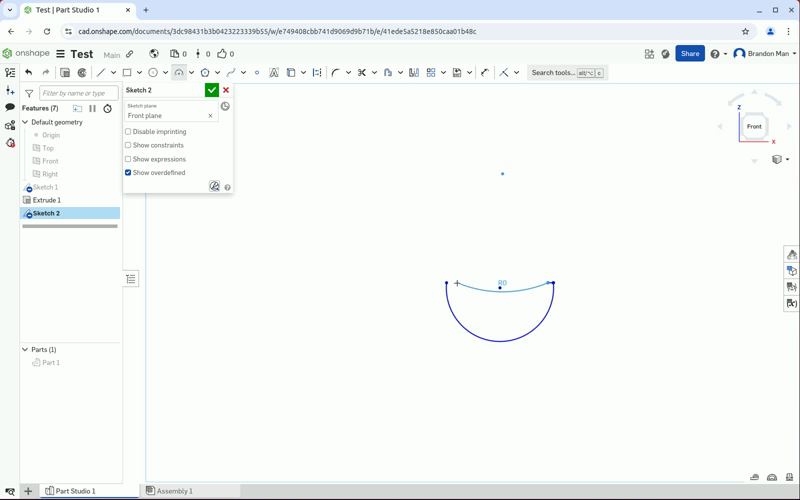
scroll(-6)
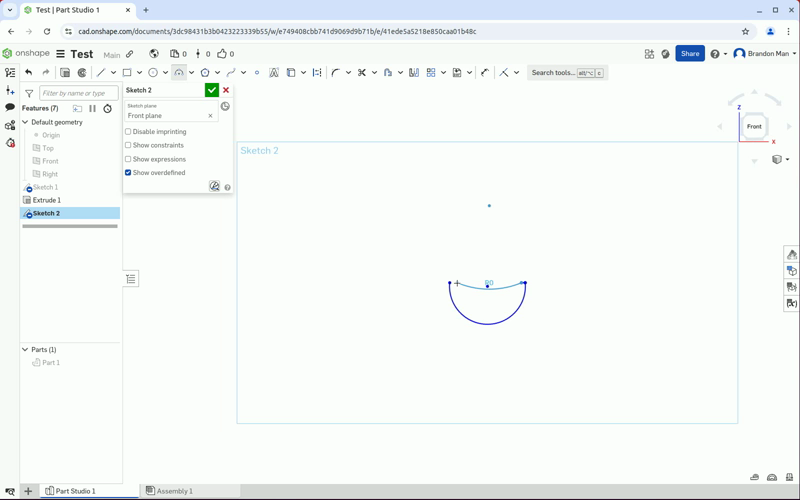
scroll(-6)
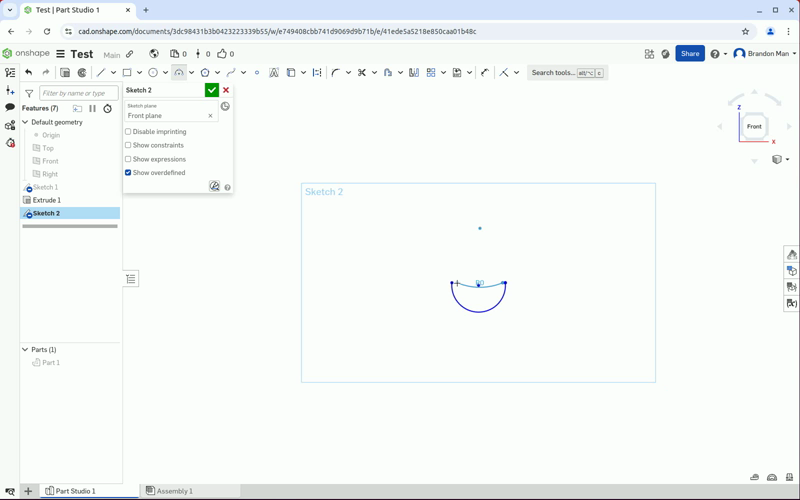
scroll(-6)
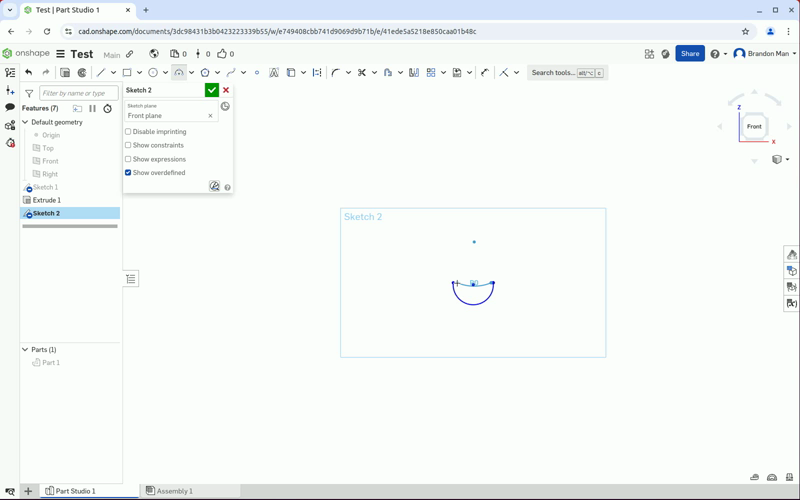
scroll(-6)
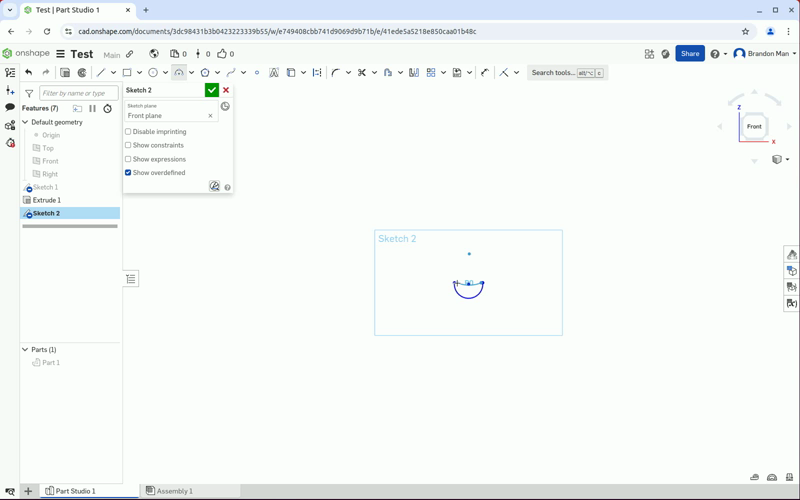
scroll(-6)
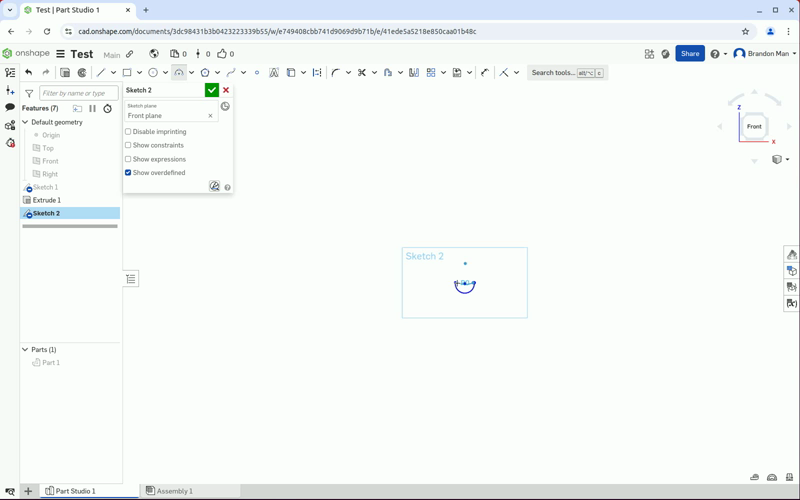
scroll(-6)
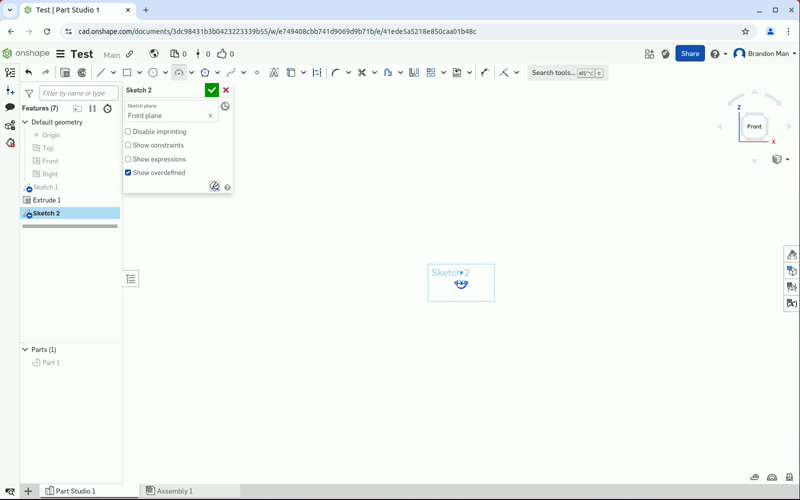
mouse_move(461, 287)
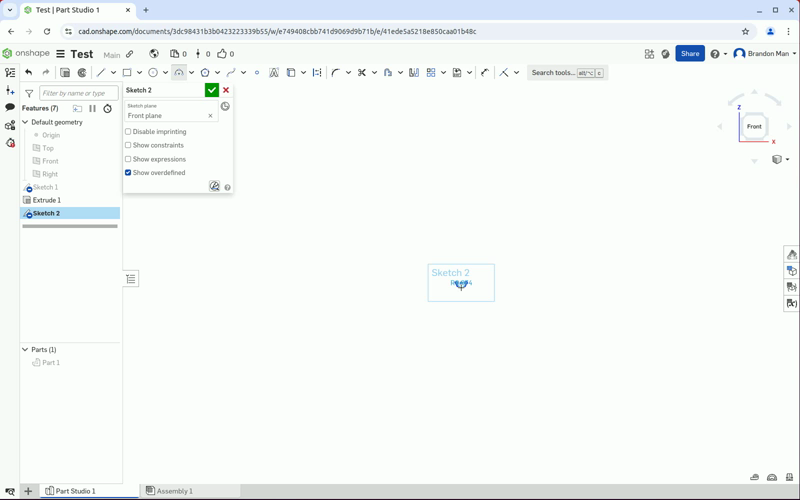
scroll(6)
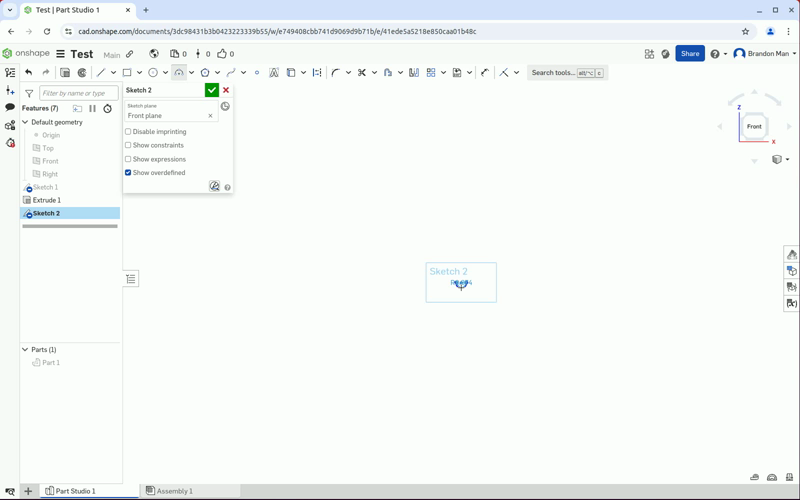
scroll(6)
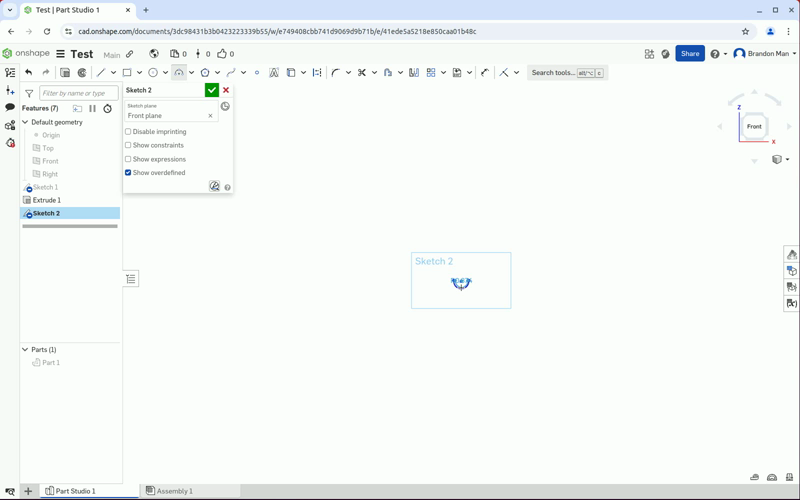
scroll(6)
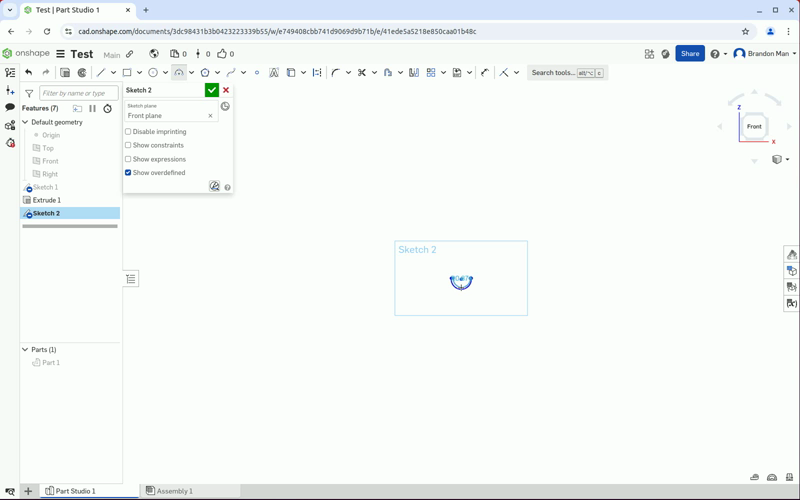
scroll(6)
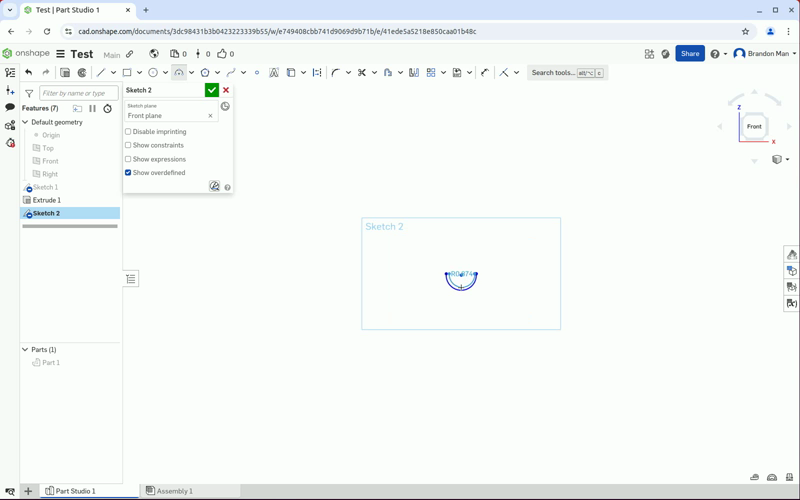
scroll(6)
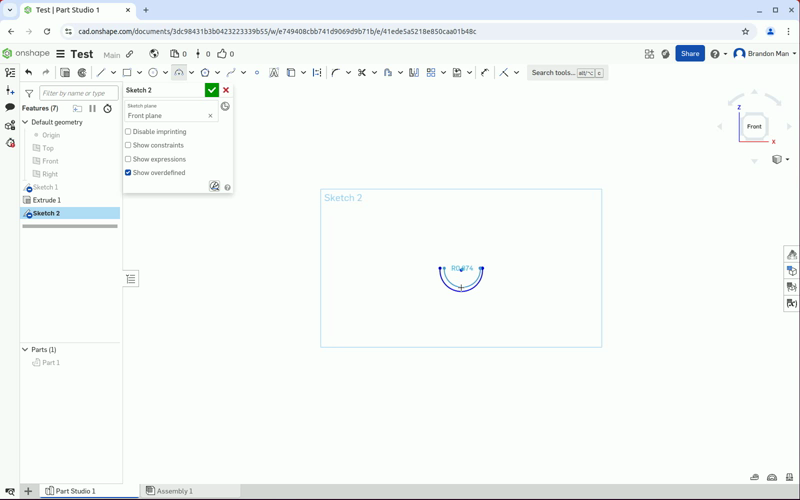
scroll(6)
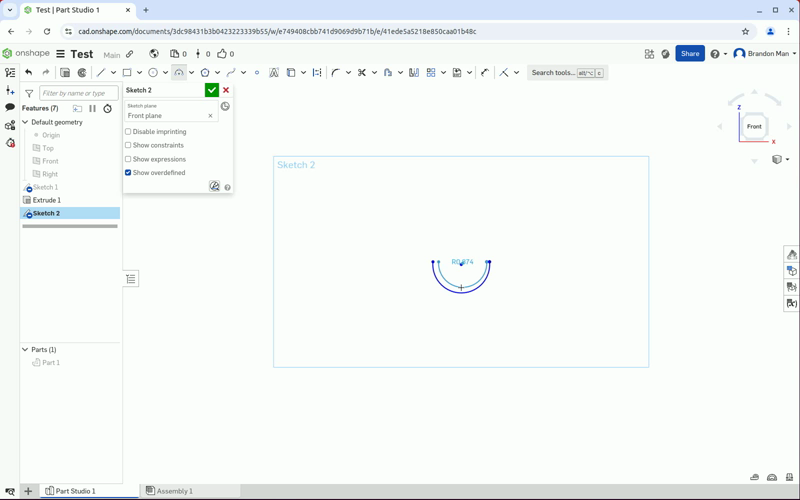
scroll(6)
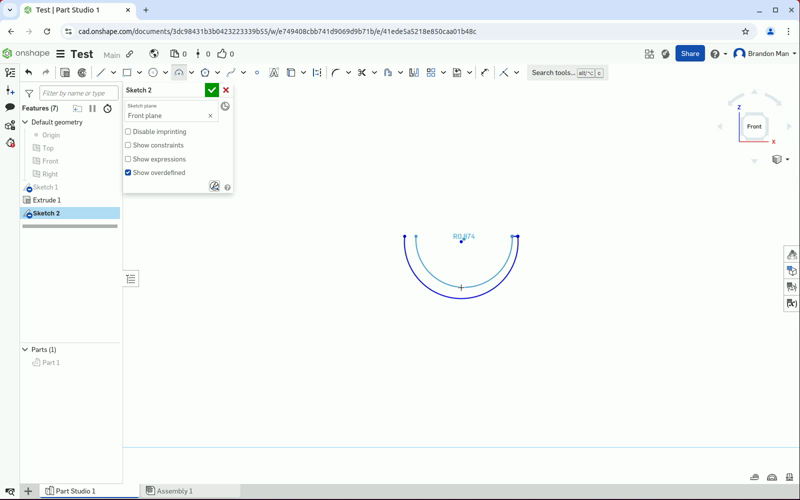
click(461, 287)
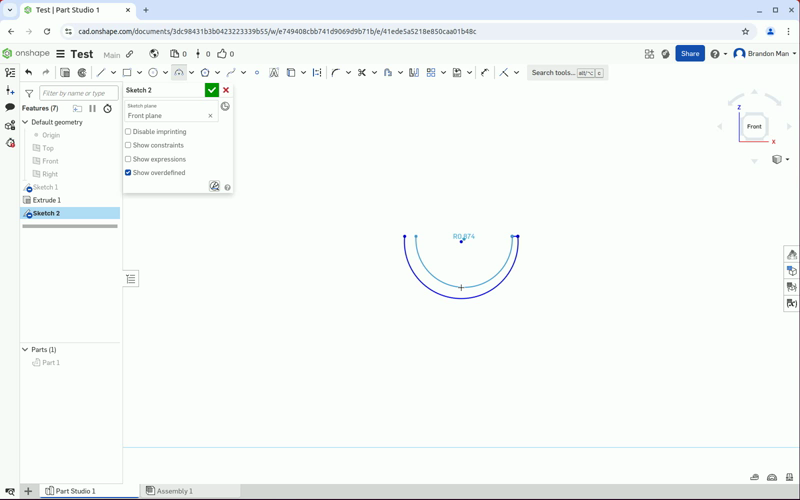
scroll(-6)
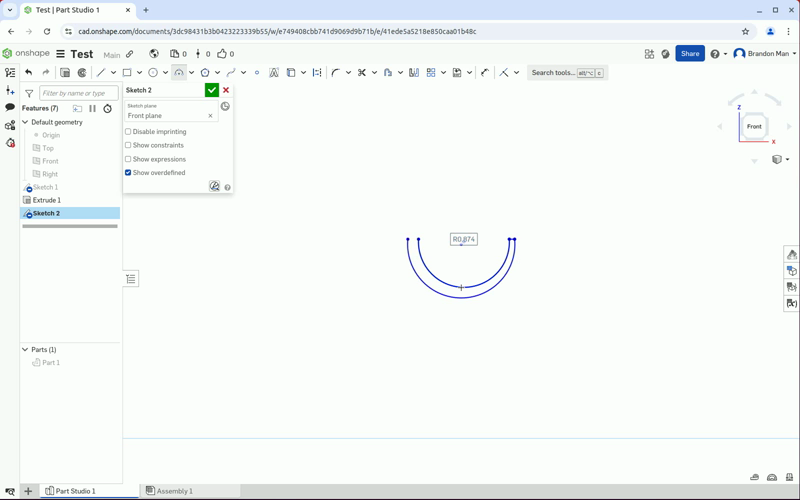
scroll(-6)
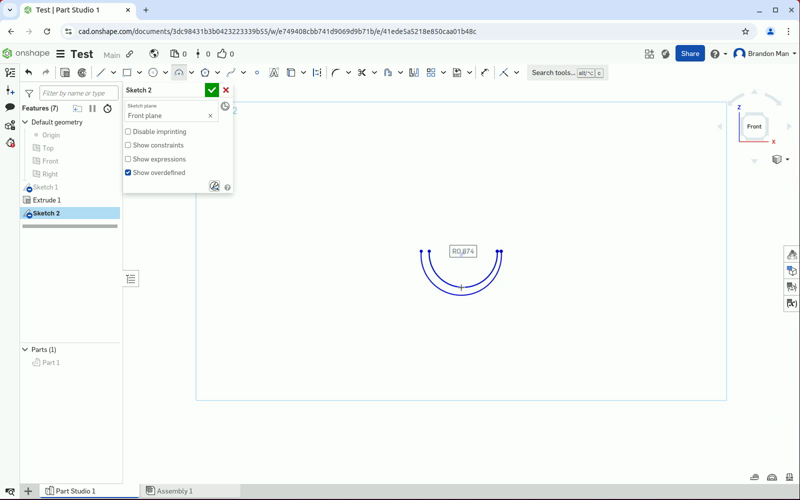
scroll(-6)
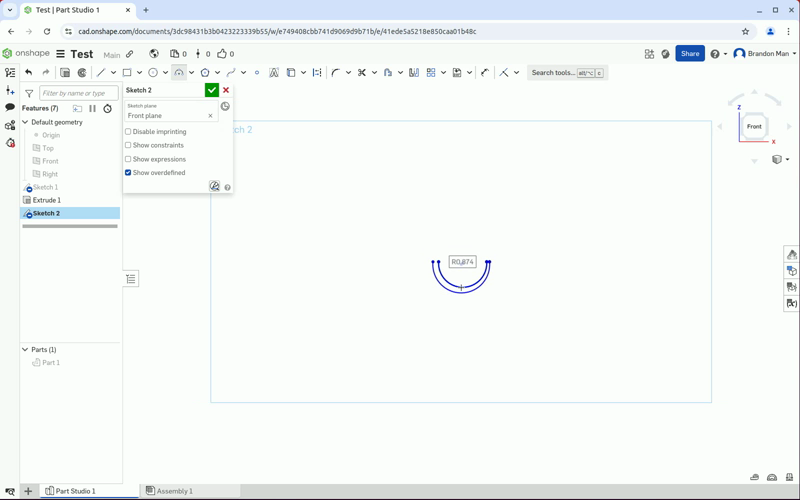
scroll(-6)
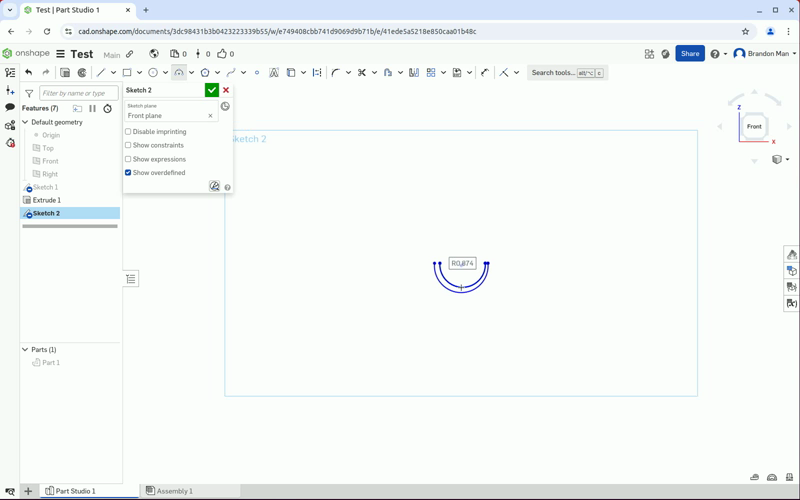
scroll(-6)
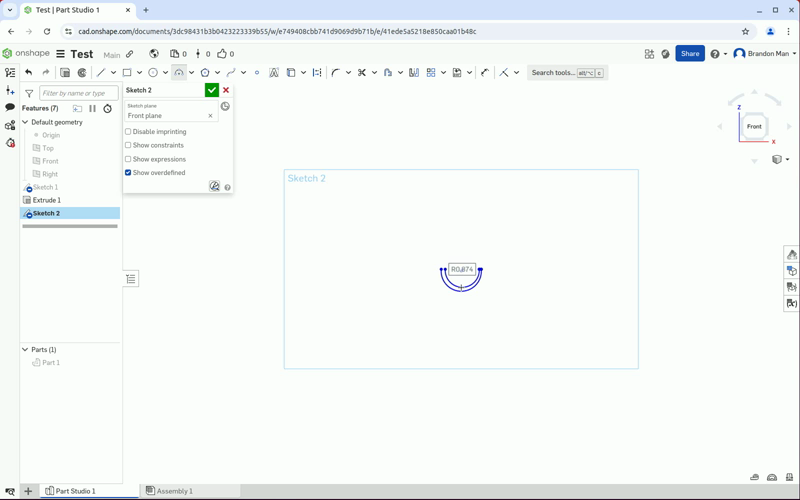
scroll(-6)
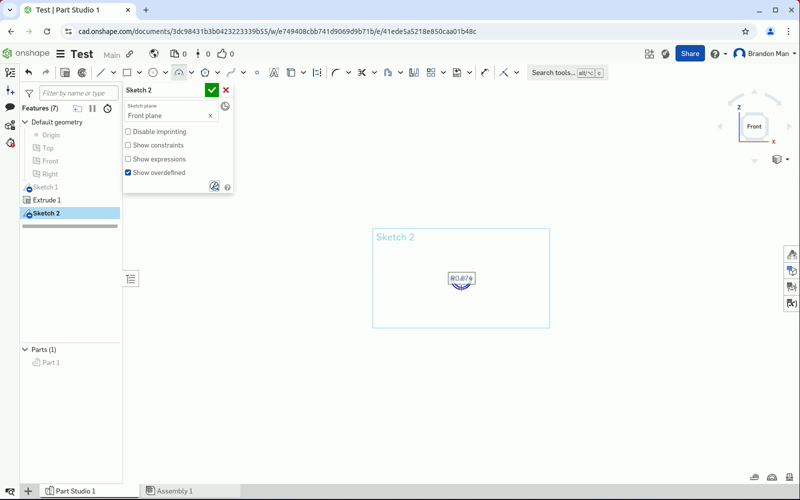
scroll(-6)
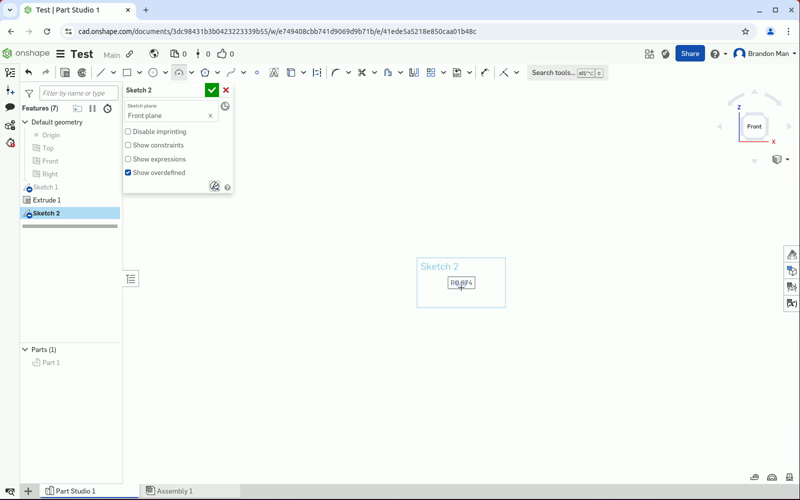
key_up(shift)
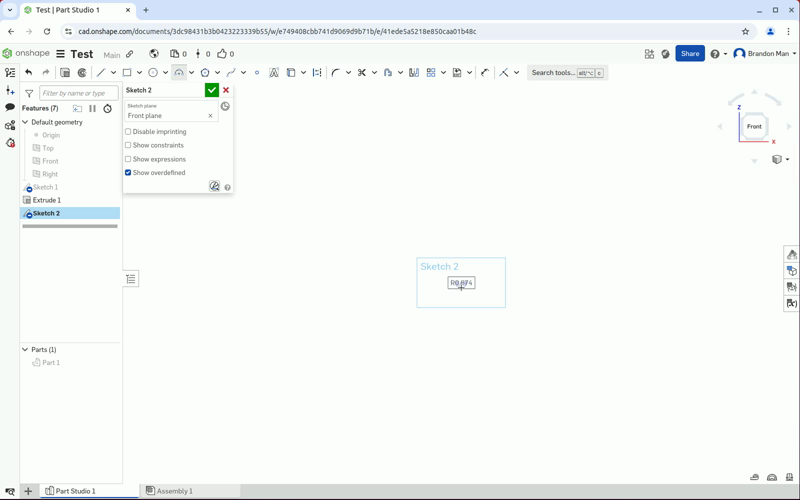
key(esc)
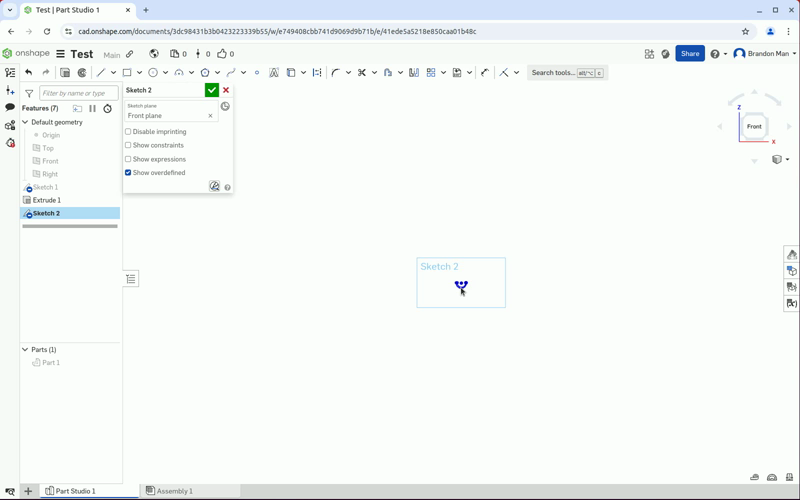
key(l)
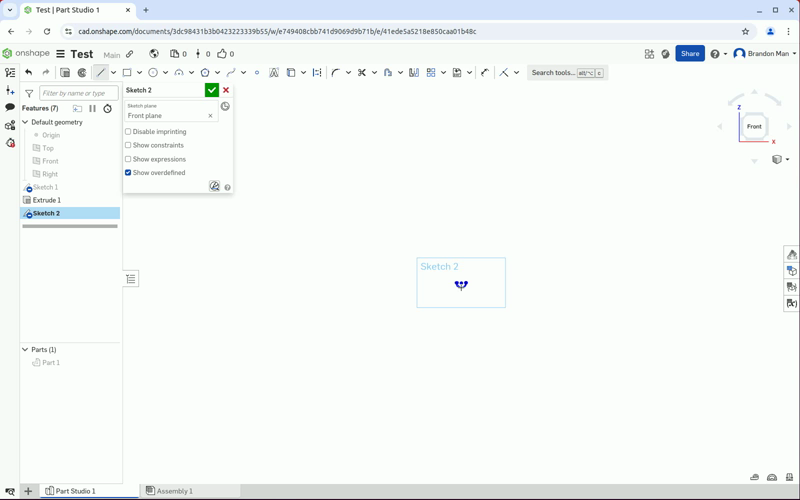
mouse_move(457, 282)
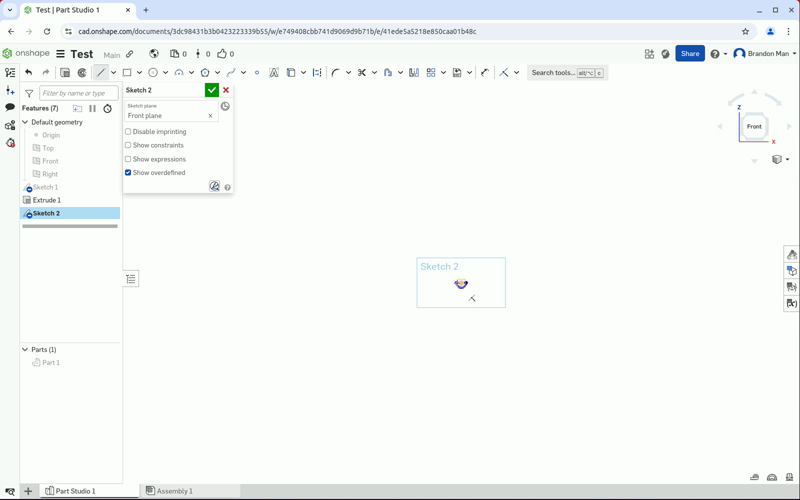
scroll(6)
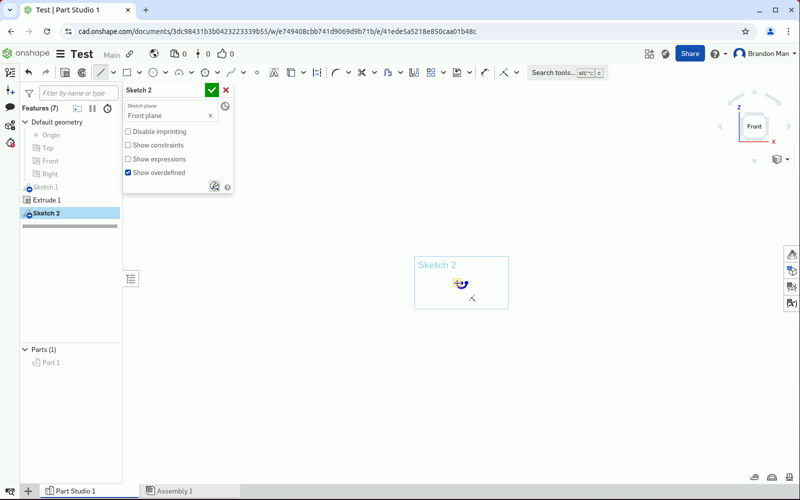
scroll(6)
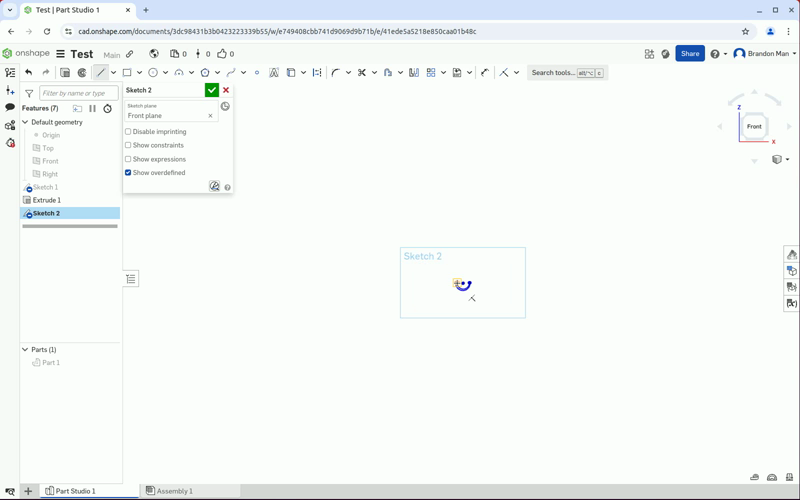
scroll(6)
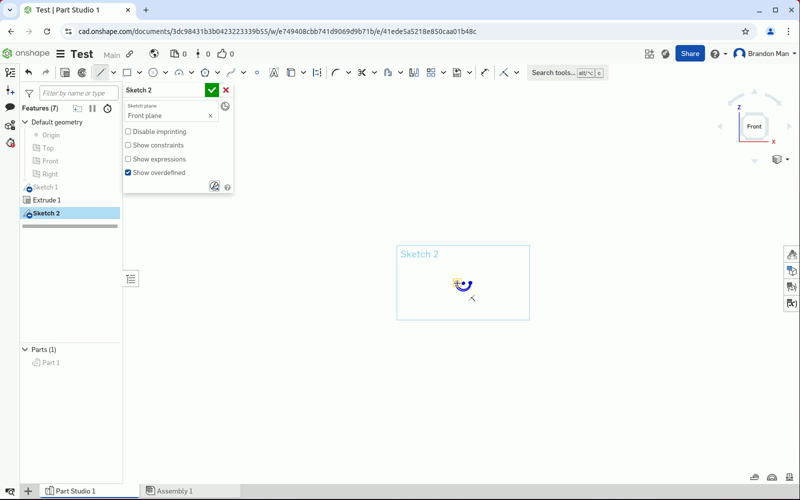
scroll(6)
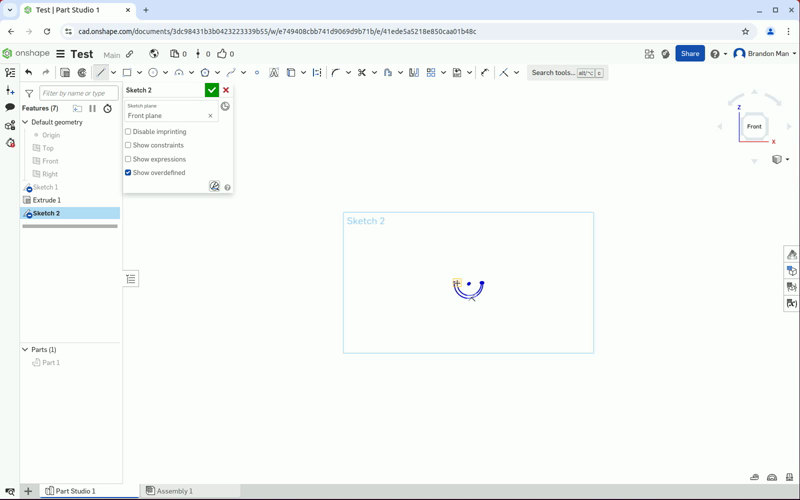
scroll(6)
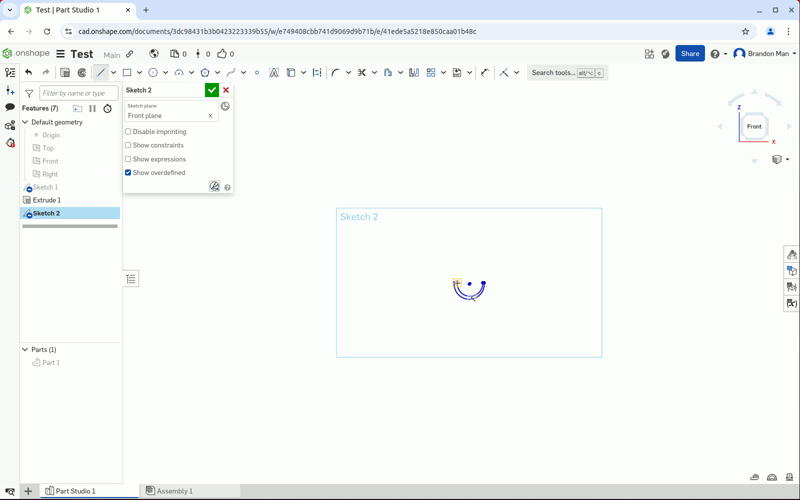
scroll(6)
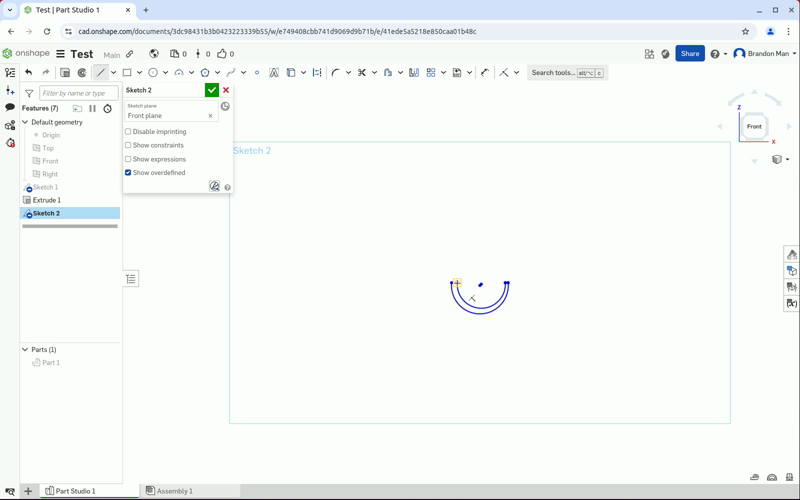
scroll(6)
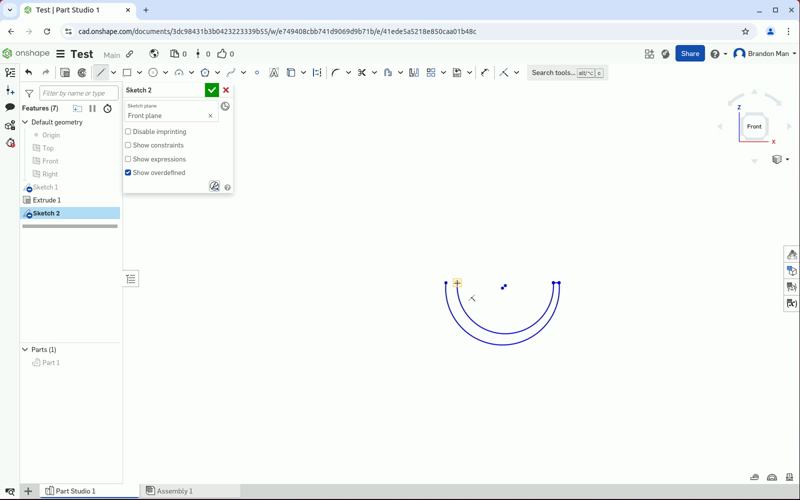
click(457, 282)
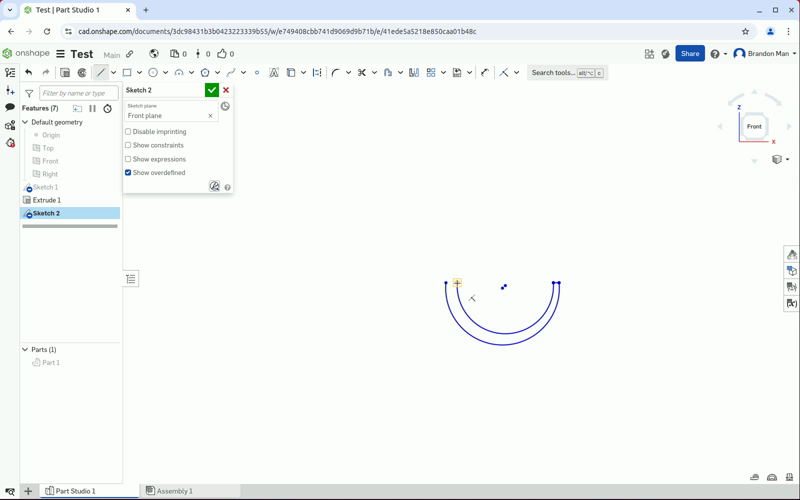
scroll(-6)
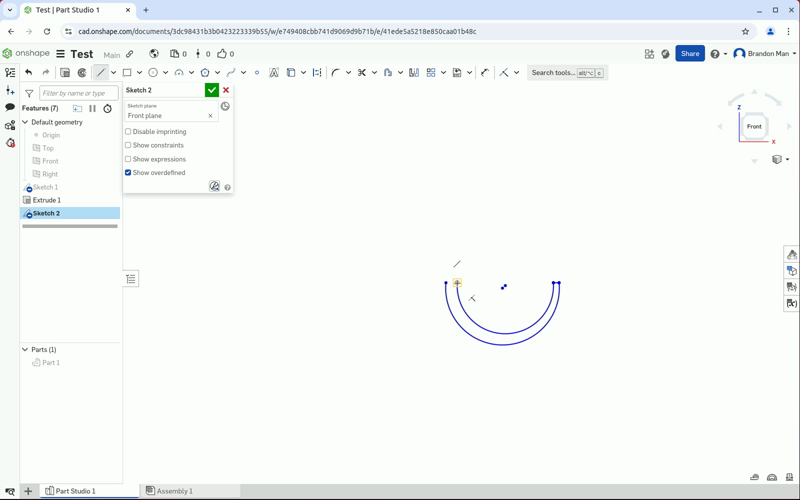
scroll(-6)
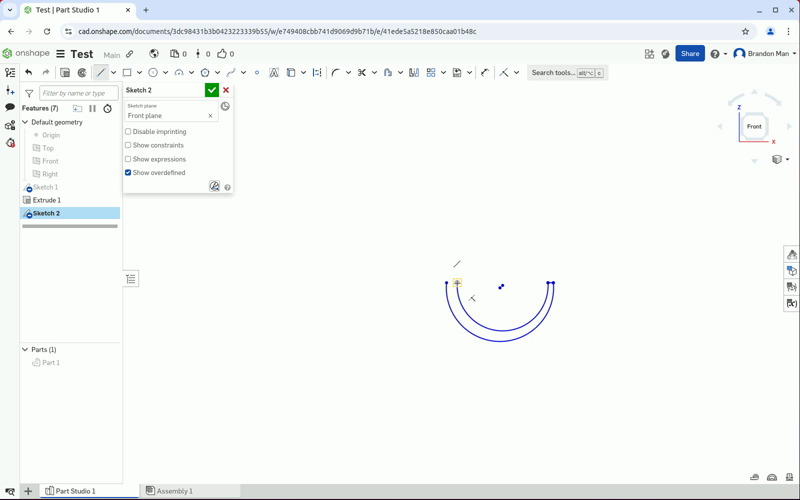
scroll(-6)
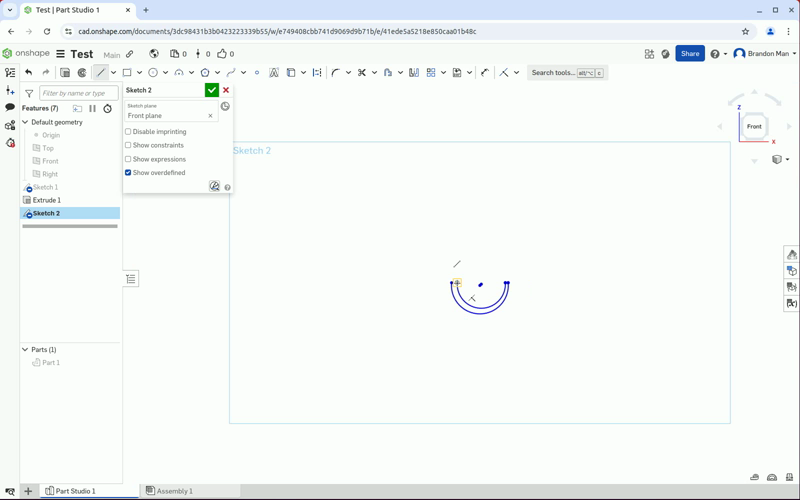
scroll(-6)
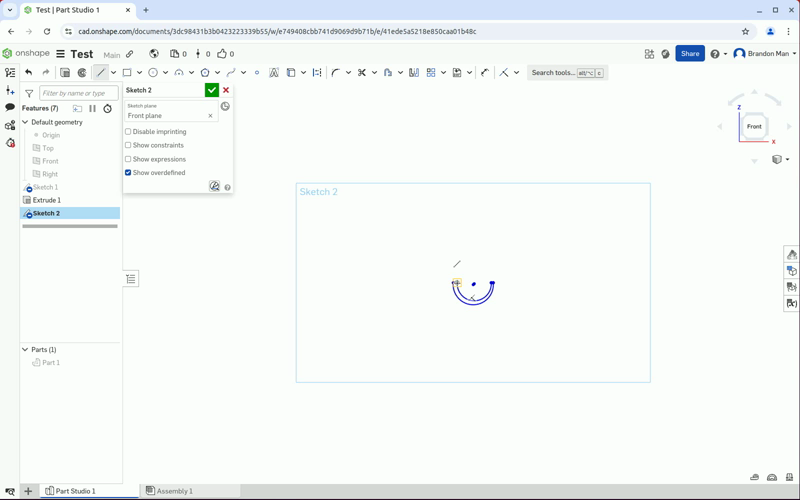
scroll(-6)
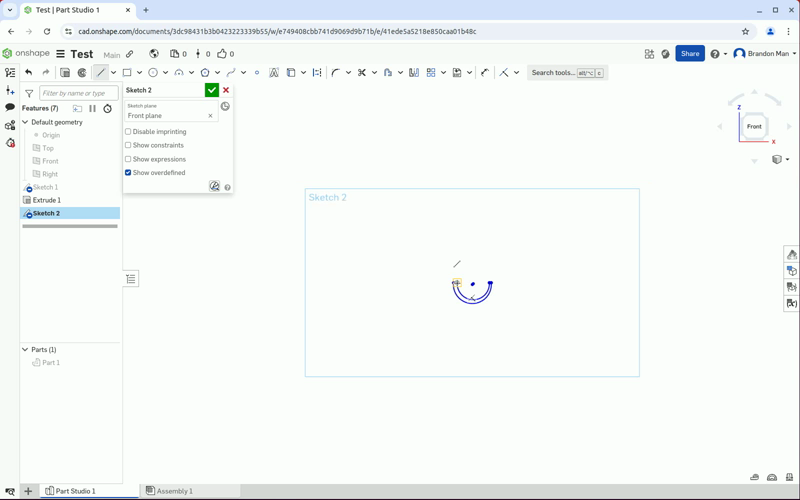
scroll(-6)
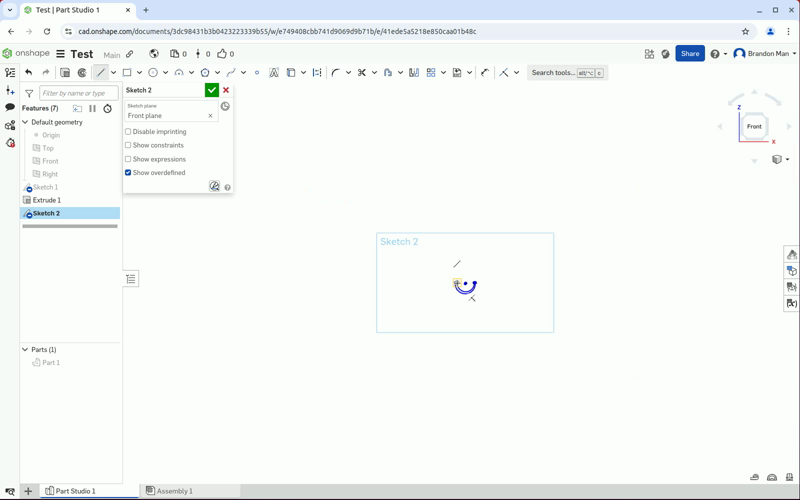
scroll(-6)
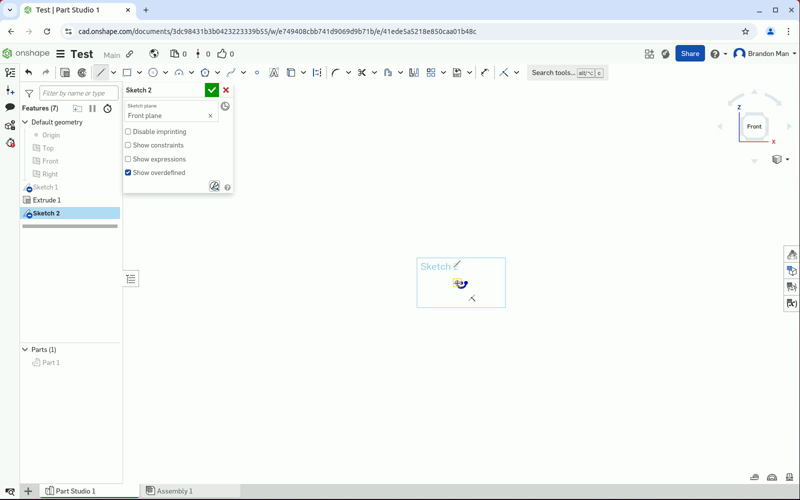
mouse_move(487, 282)
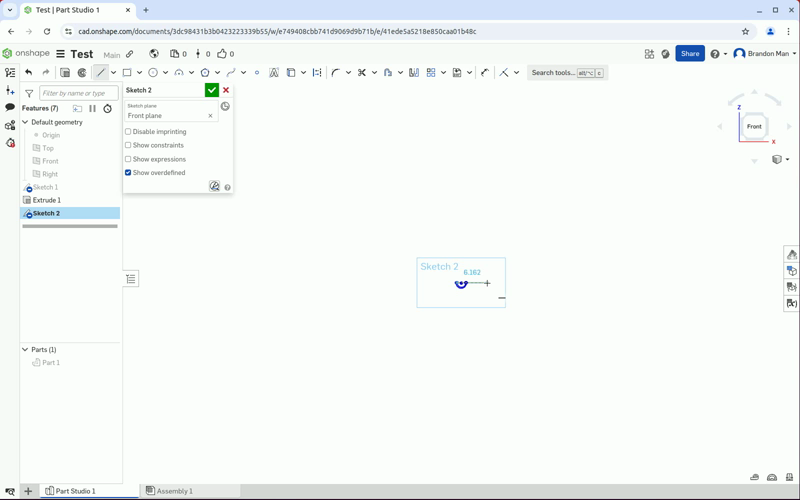
key_down(shift)
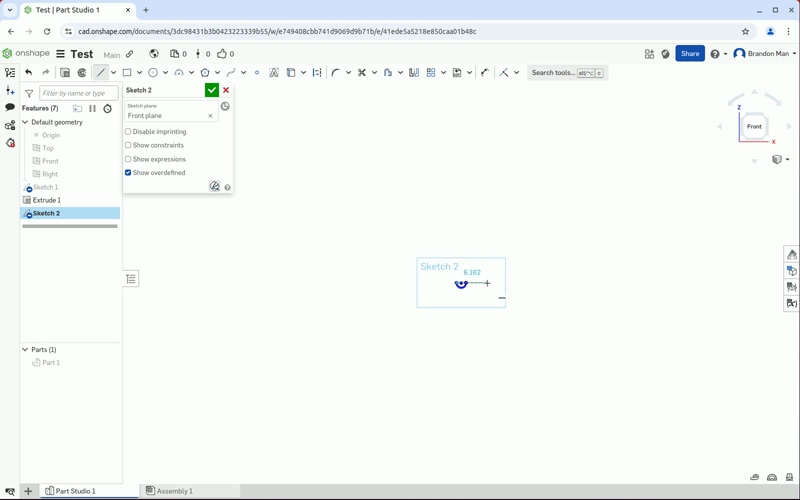
mouse_move(456, 282)
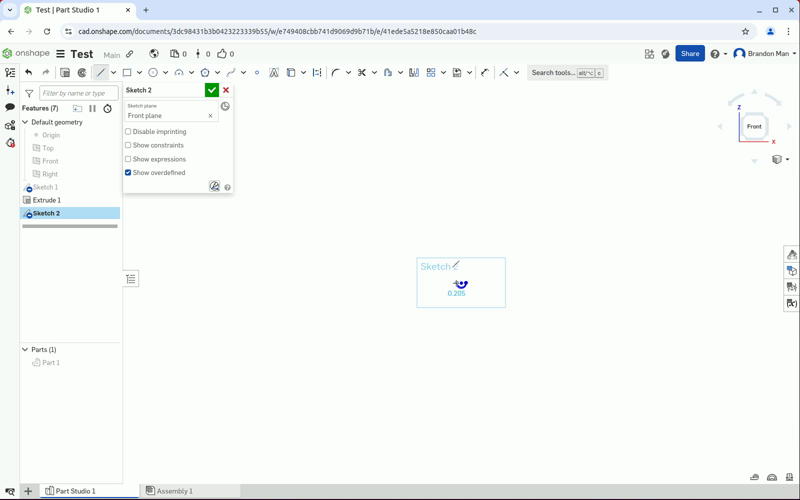
scroll(6)
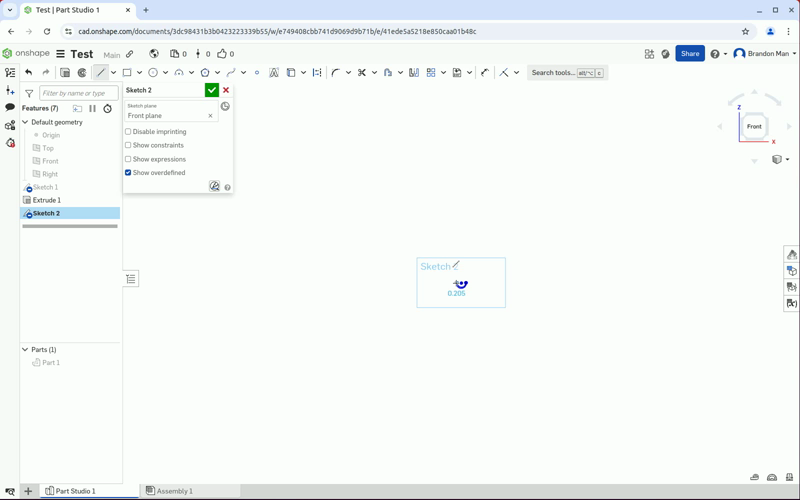
scroll(6)
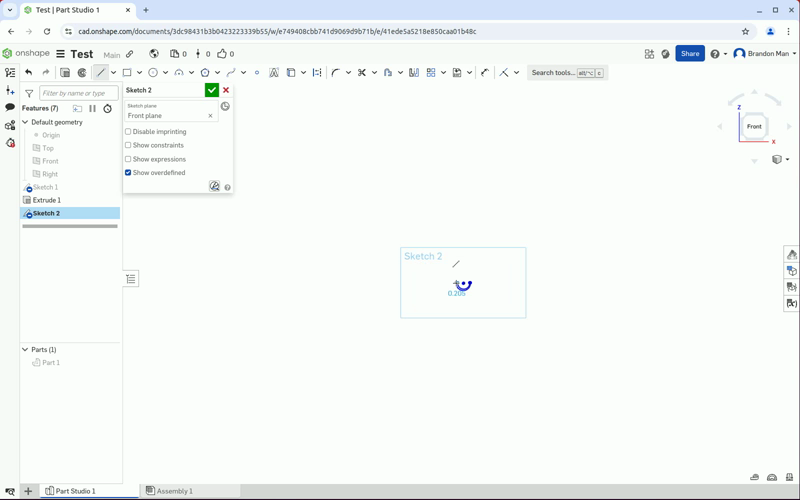
scroll(6)
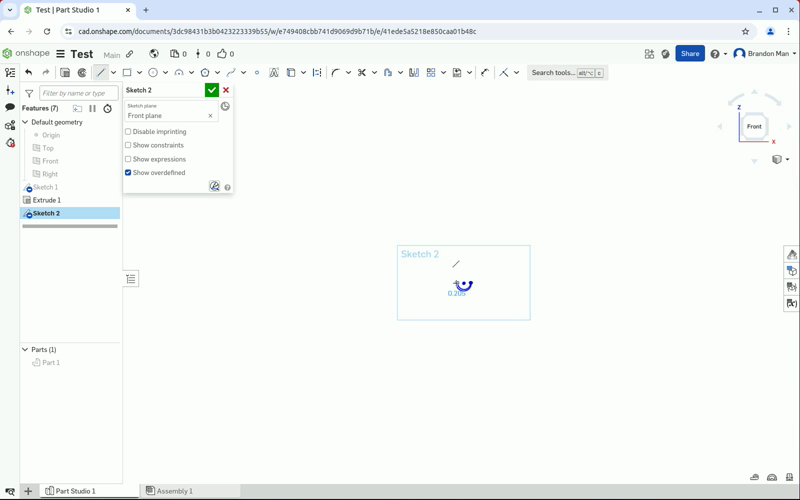
scroll(6)
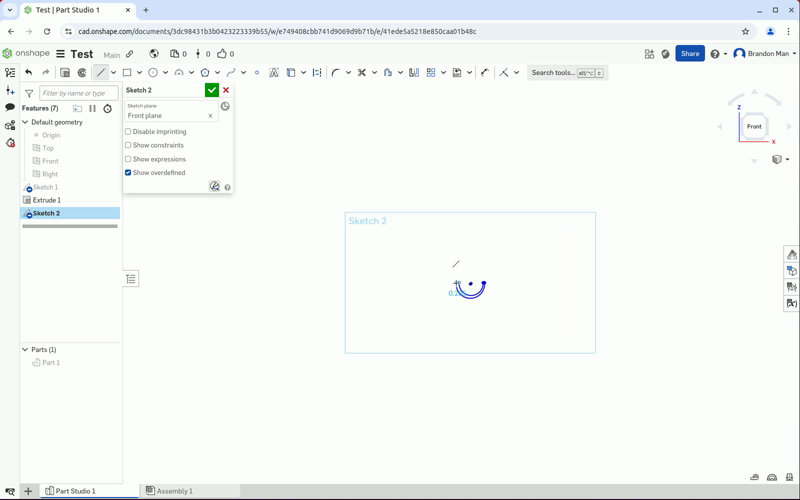
scroll(6)
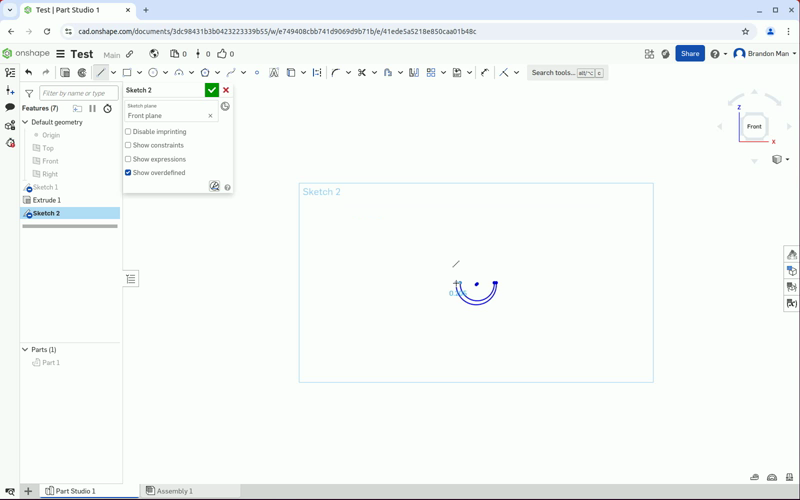
scroll(6)
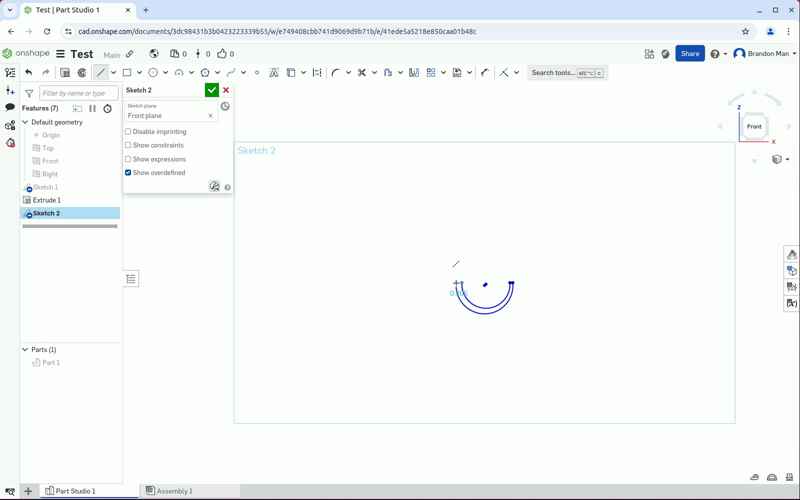
scroll(6)
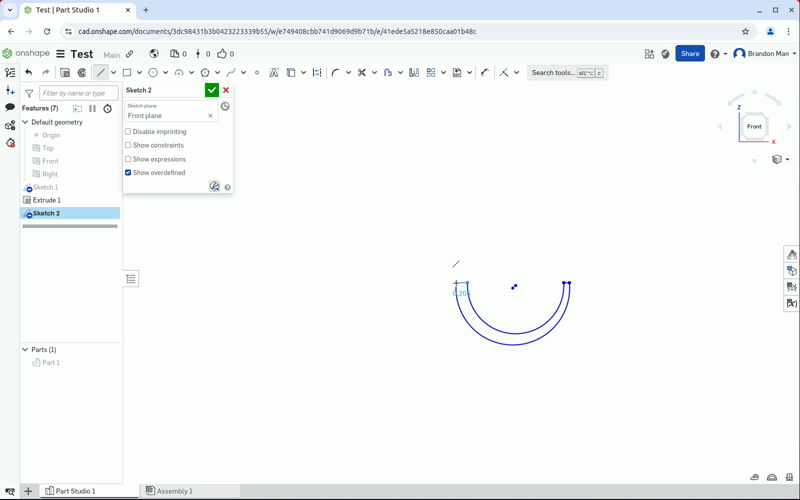
key_up(shift)
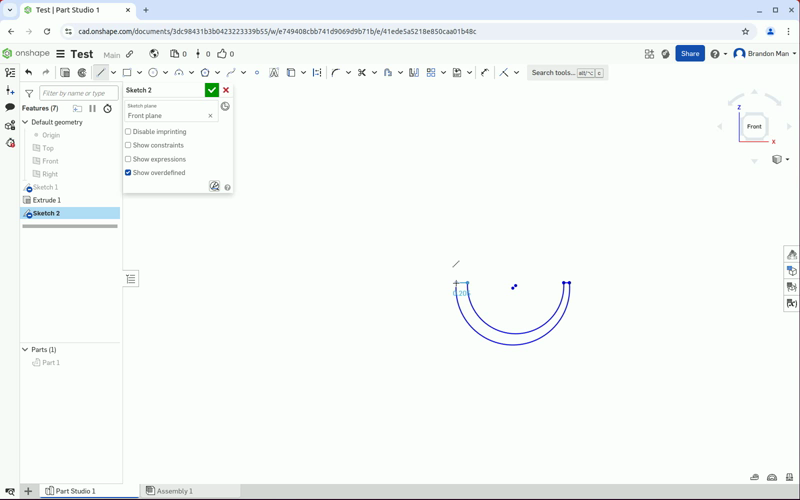
click(456, 282)
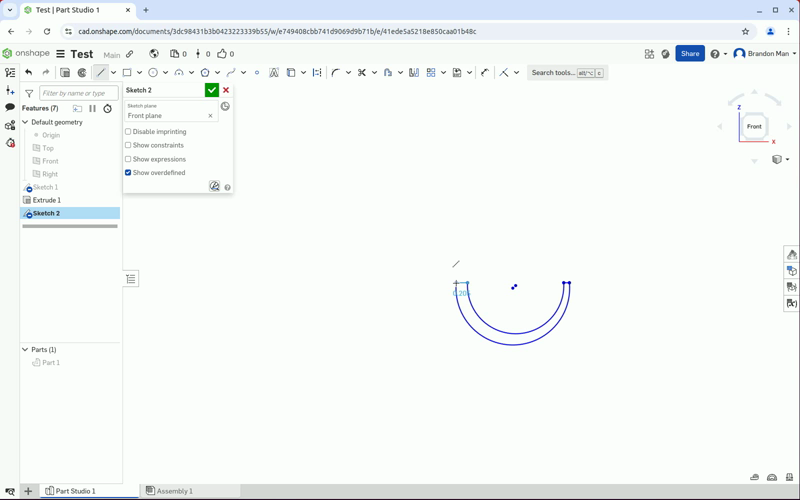
scroll(-6)
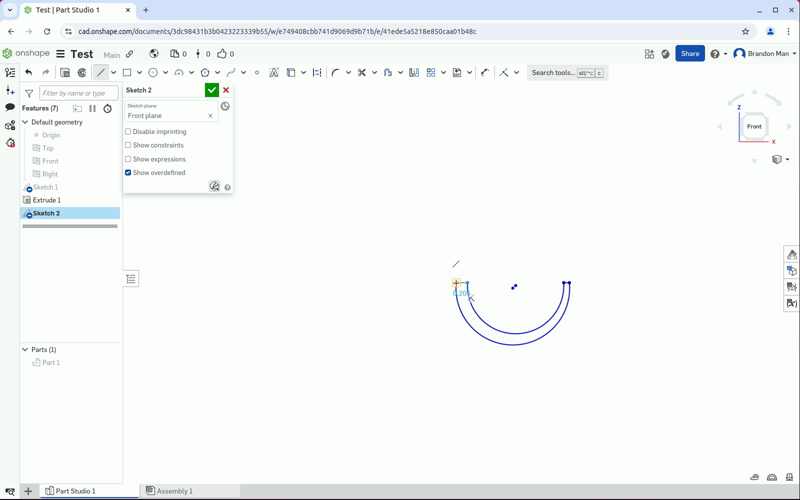
scroll(-6)
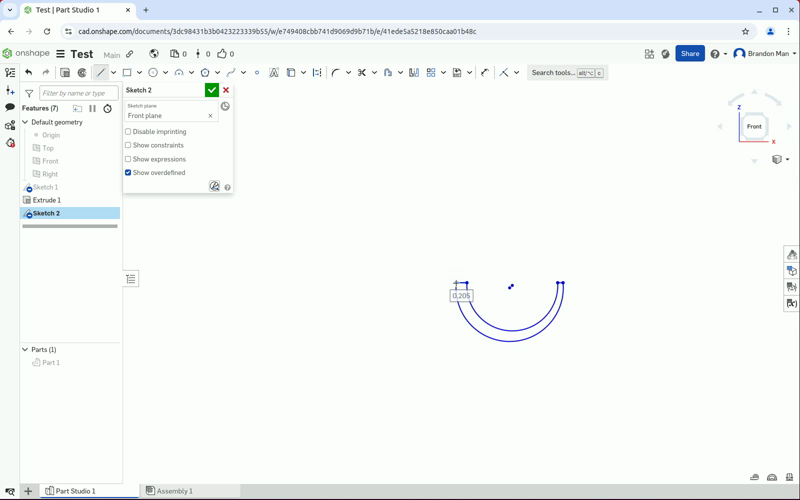
scroll(-6)
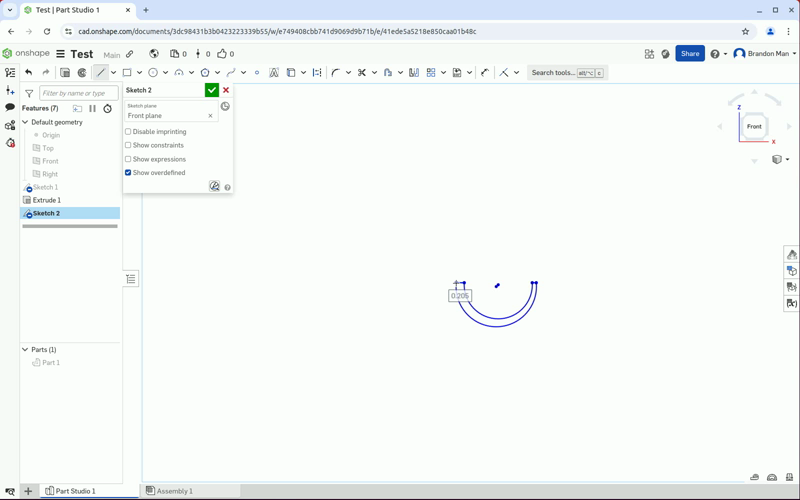
scroll(-6)
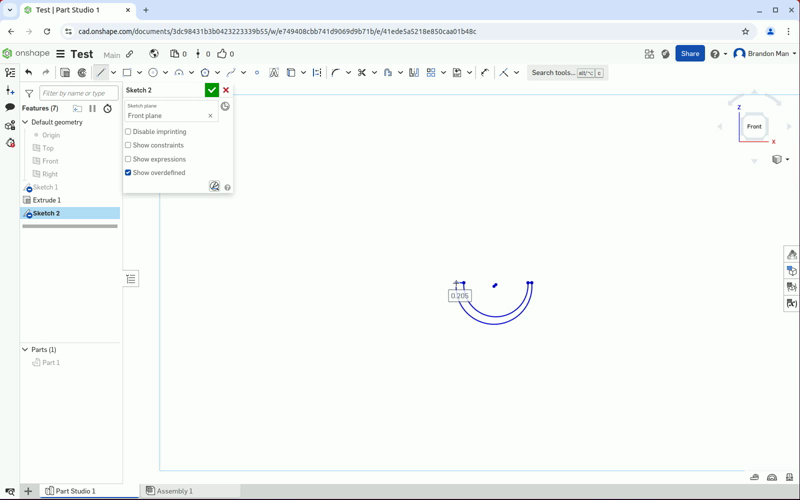
scroll(-6)
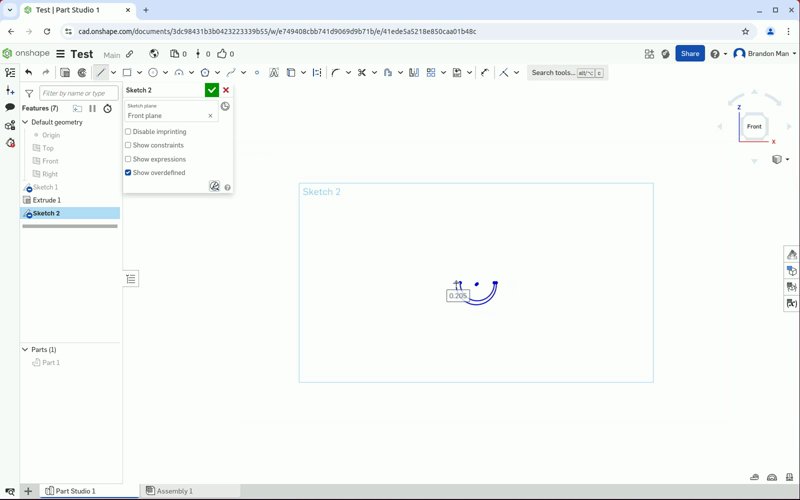
scroll(-6)
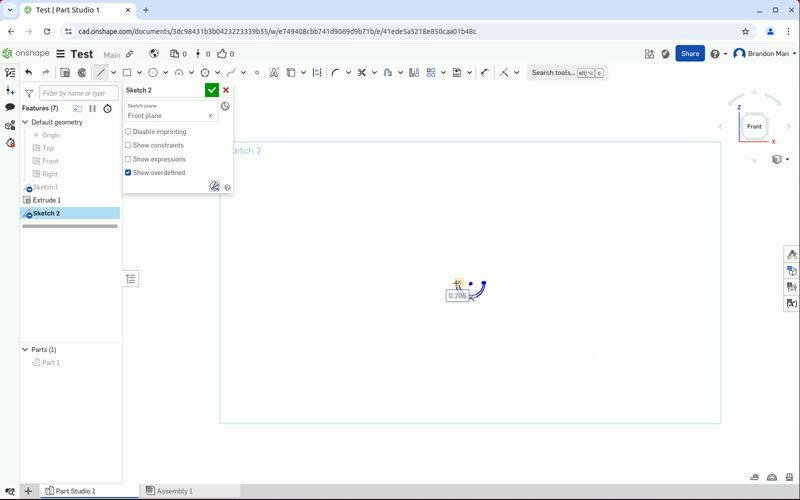
scroll(-6)
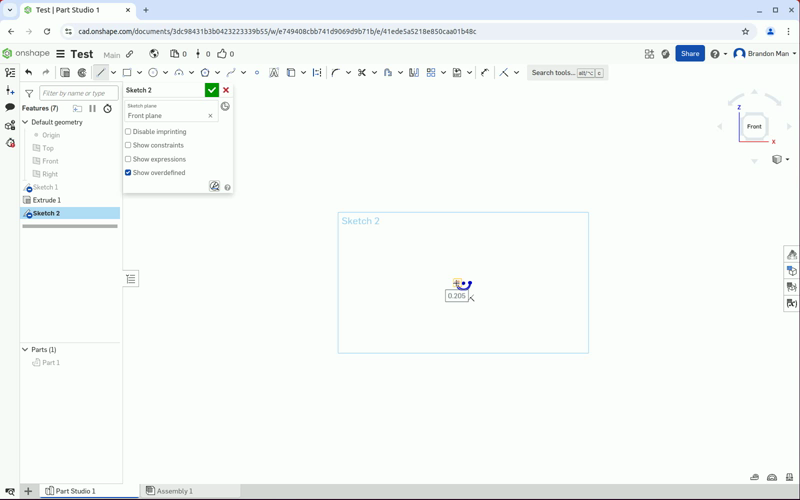
key(esc)
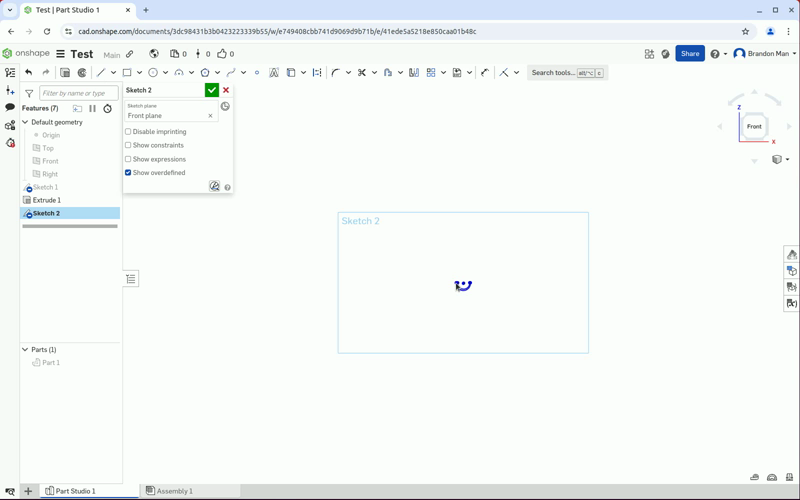
mouse_move(462, 284)
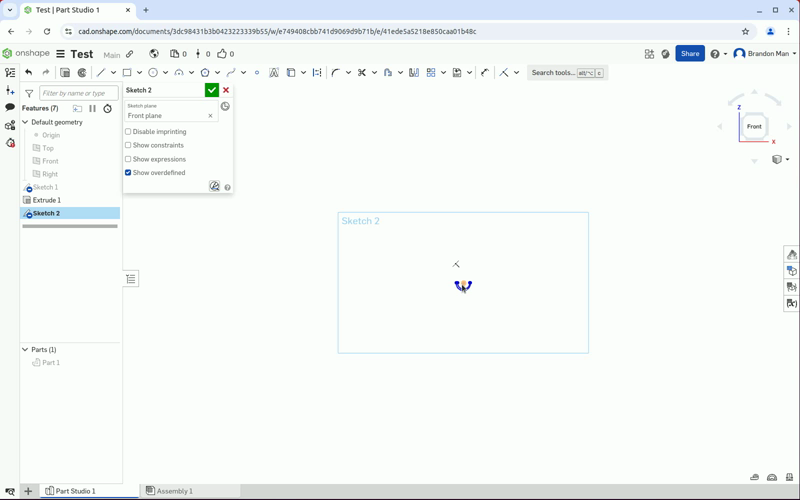
scroll(6)
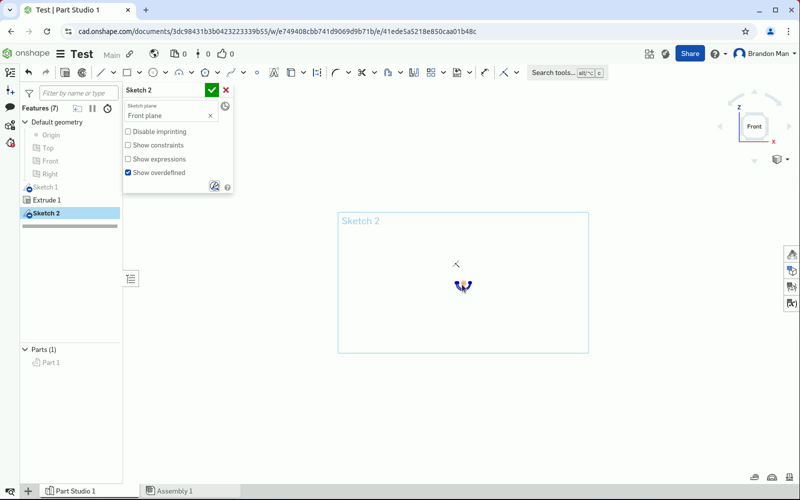
scroll(6)
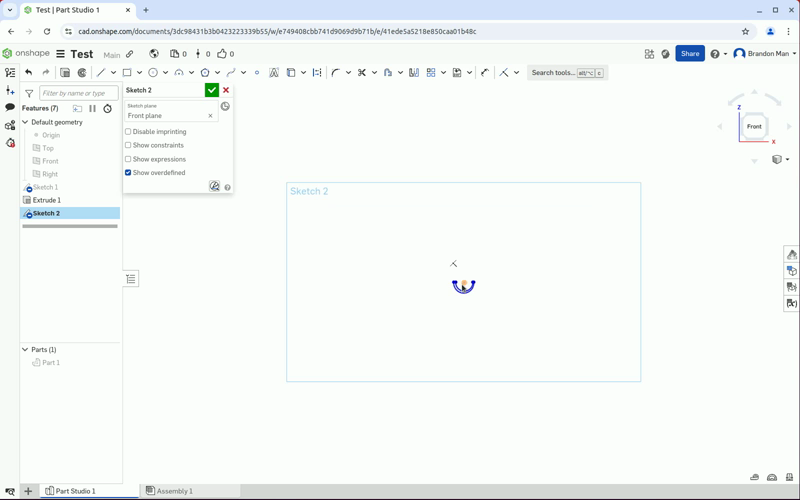
scroll(6)
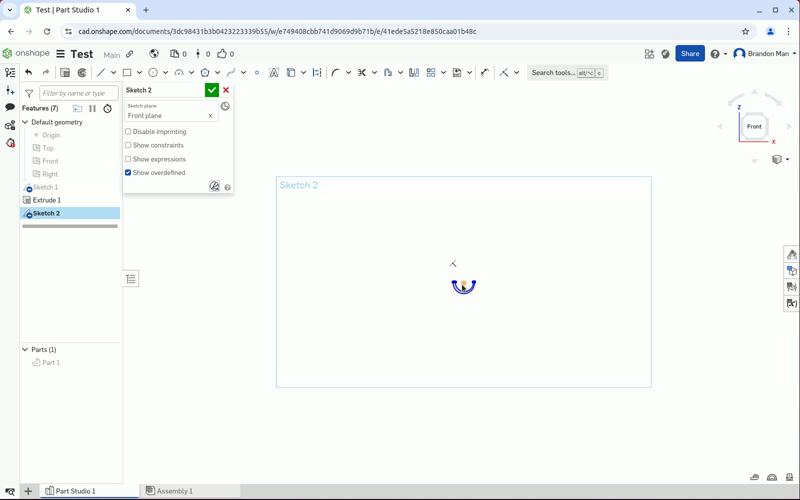
scroll(6)
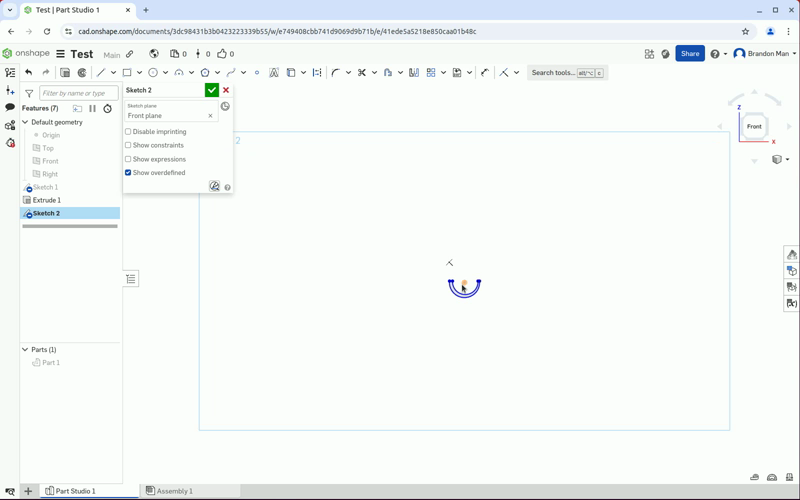
scroll(6)
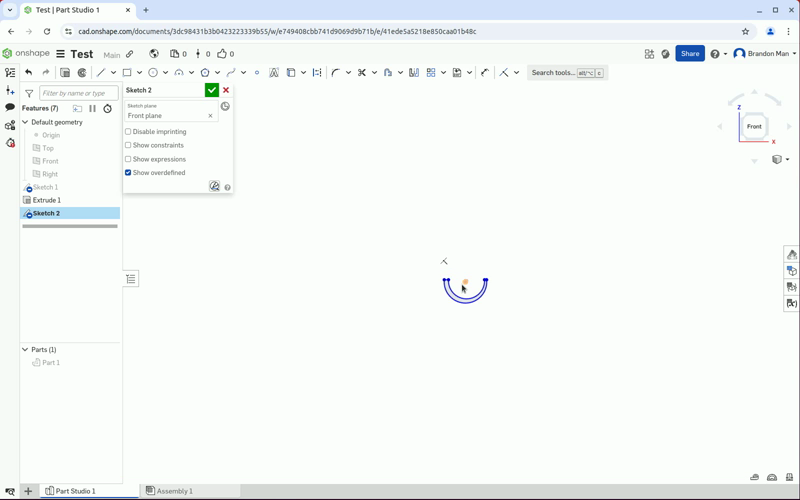
scroll(6)
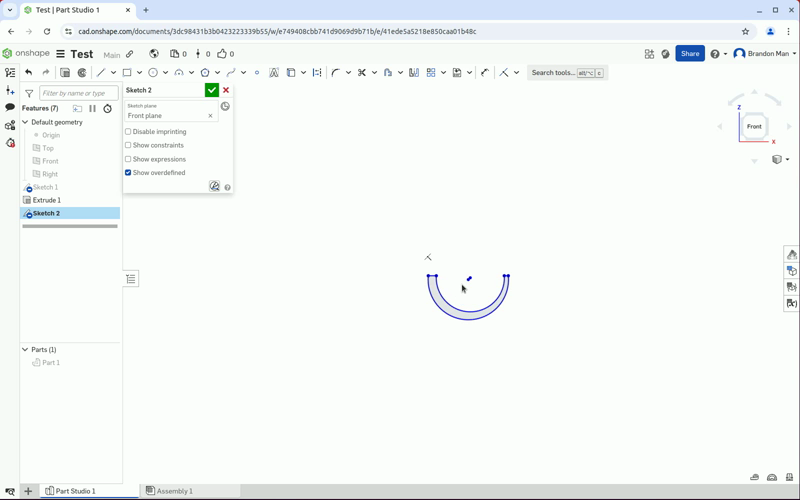
scroll(6)
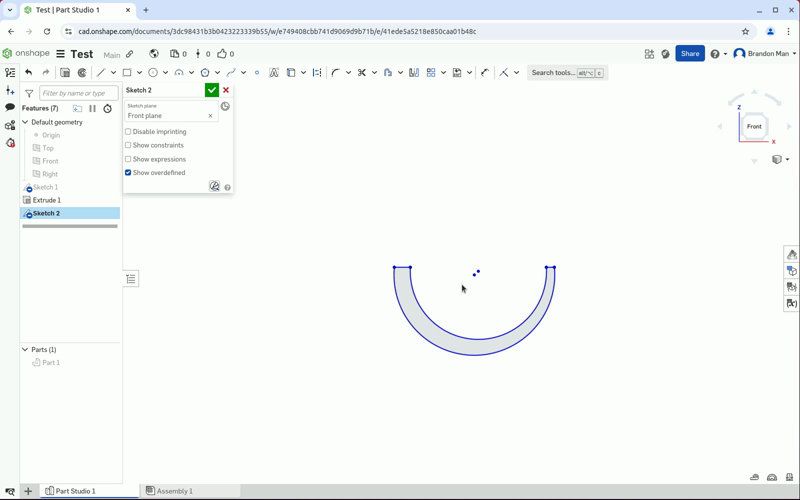
click(462, 284)
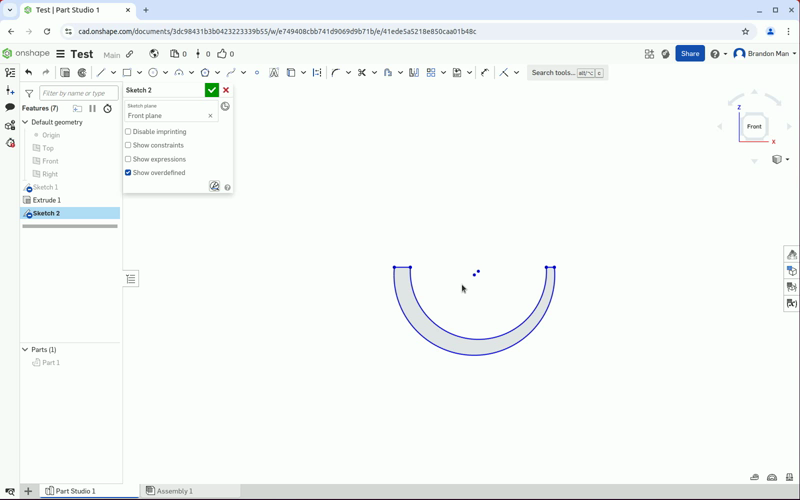
scroll(-6)
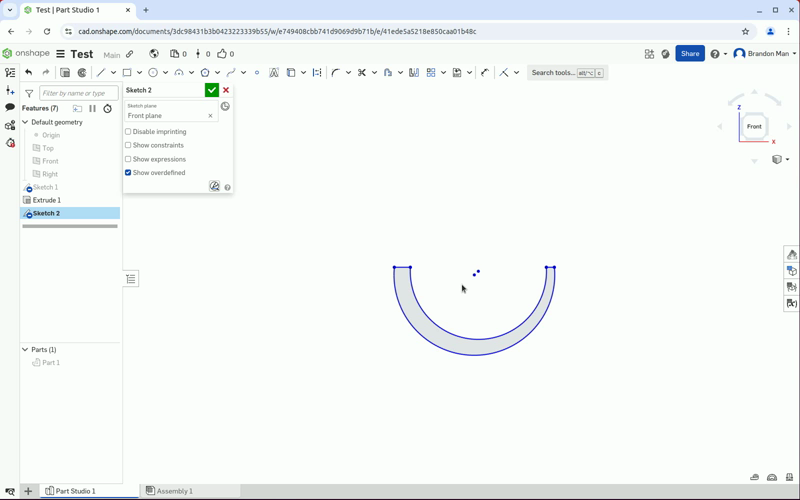
scroll(-6)
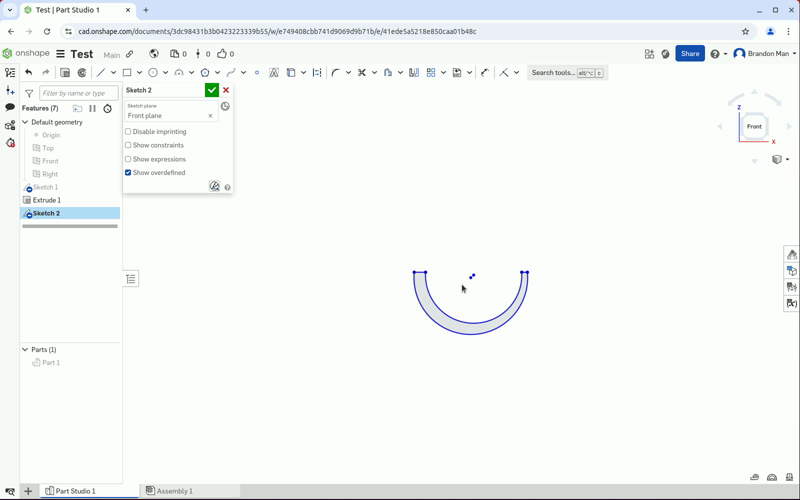
scroll(-6)
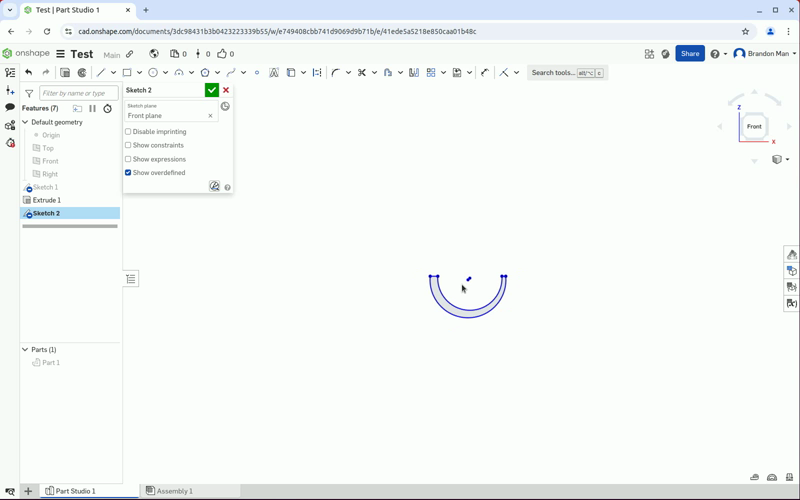
scroll(-6)
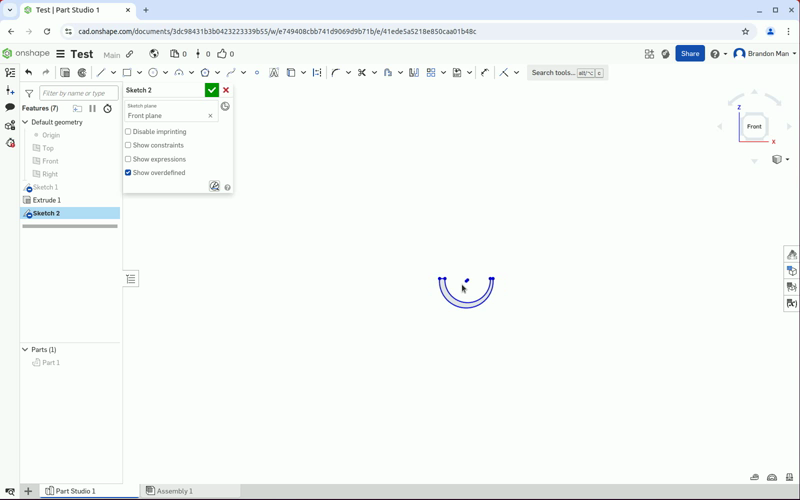
scroll(-6)
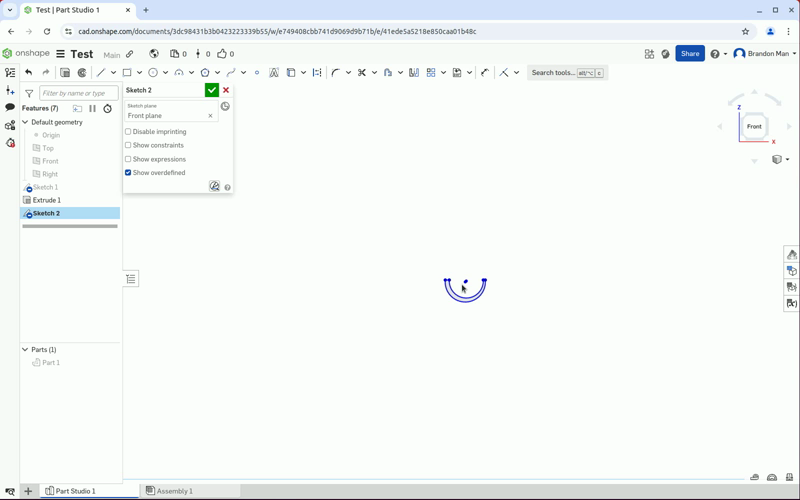
scroll(-6)
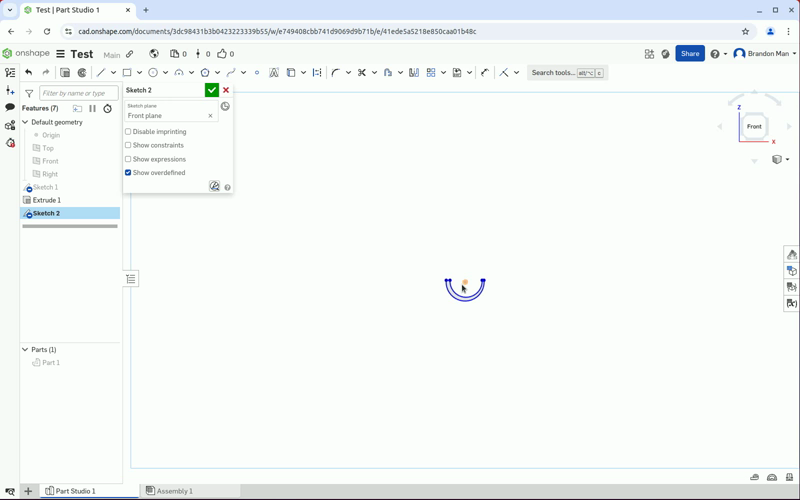
scroll(-6)
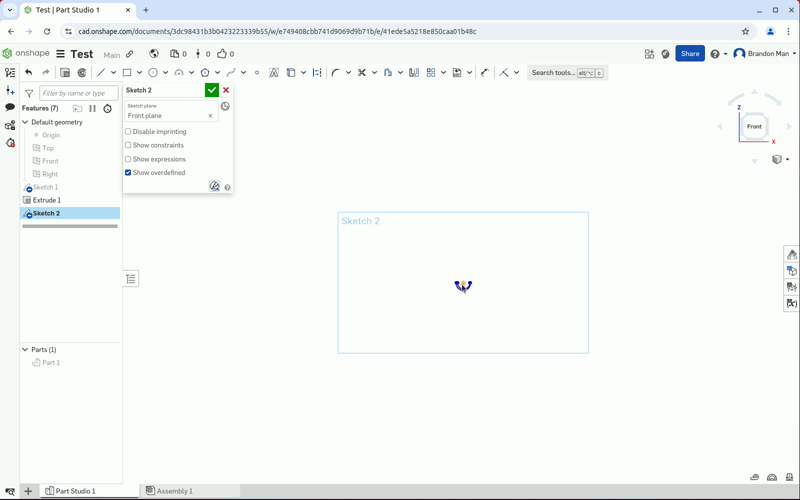
mouse_move(73, 352)
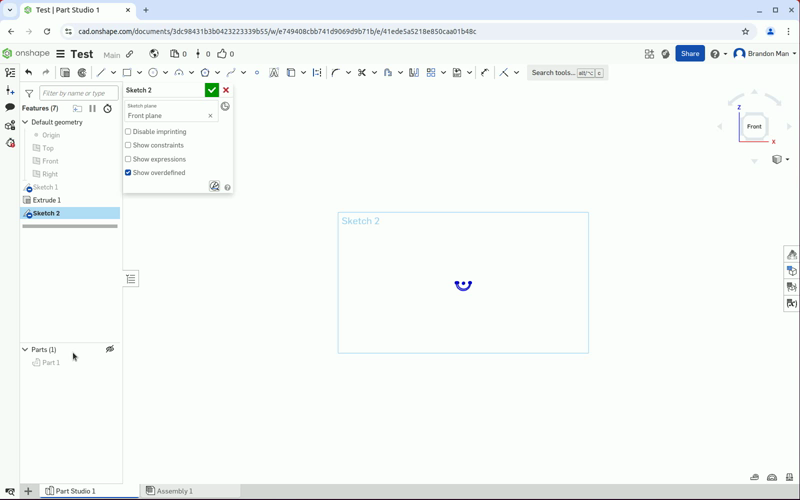
key(shift+y)
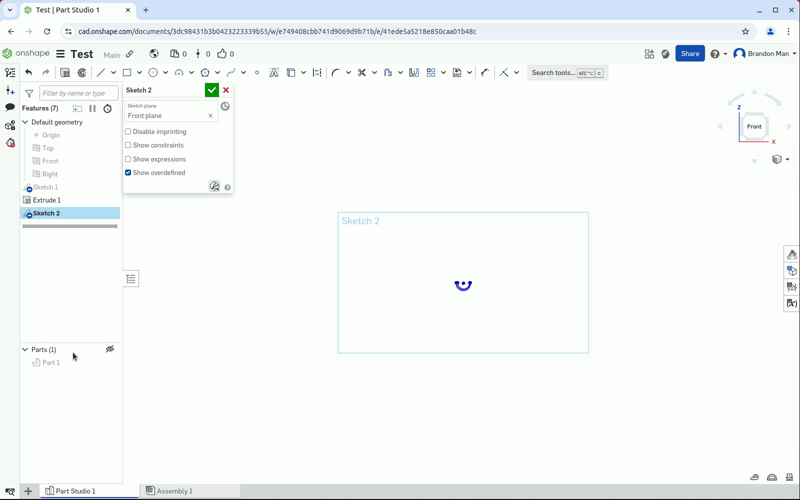
key(shift+e)
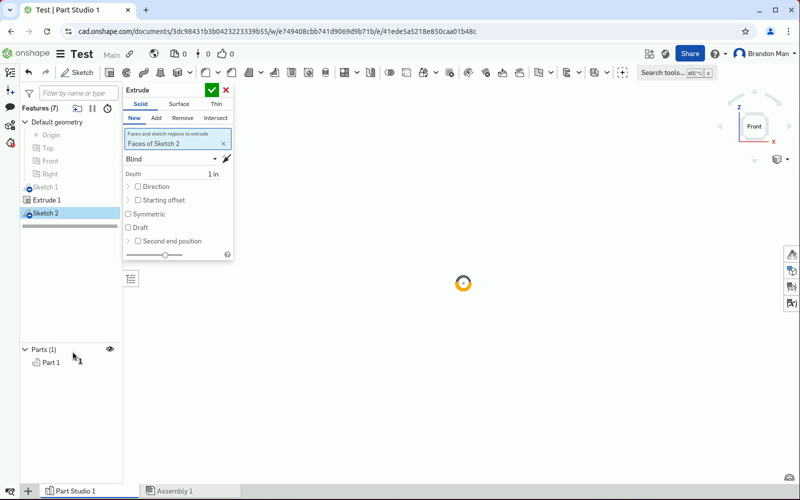
mouse_move(143, 106)
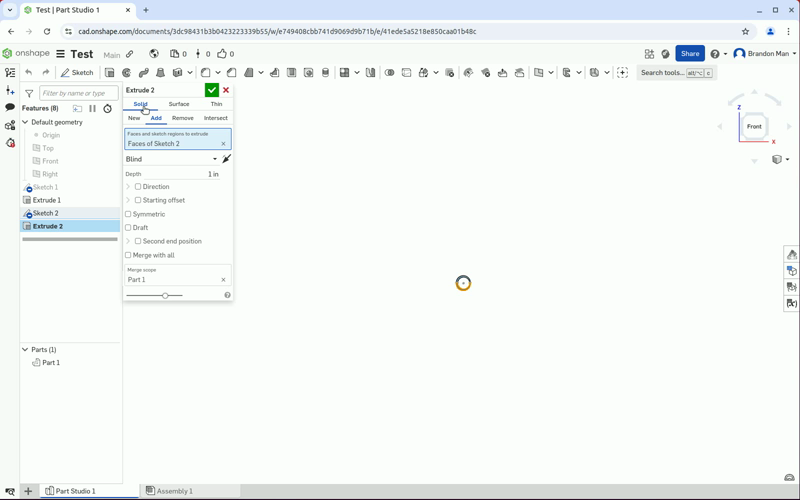
click(143, 106)
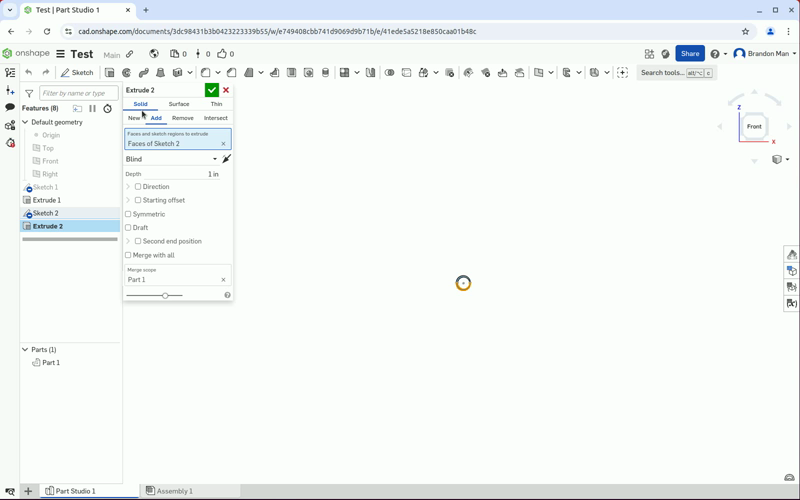
mouse_move(137, 120)
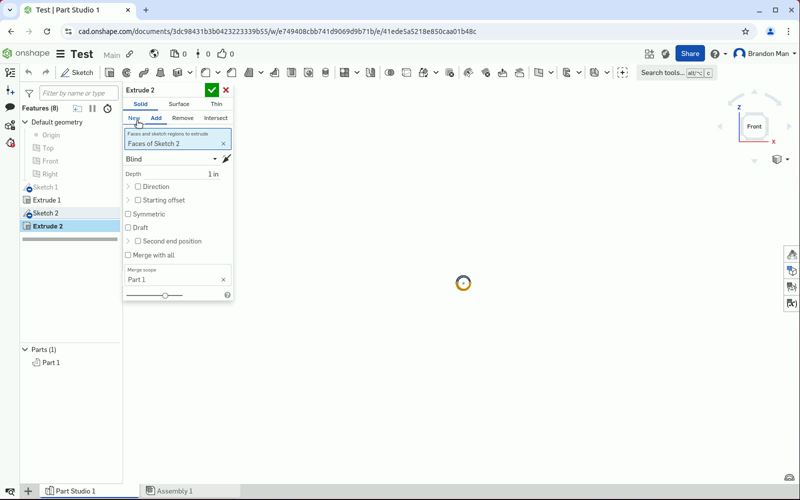
click(137, 120)
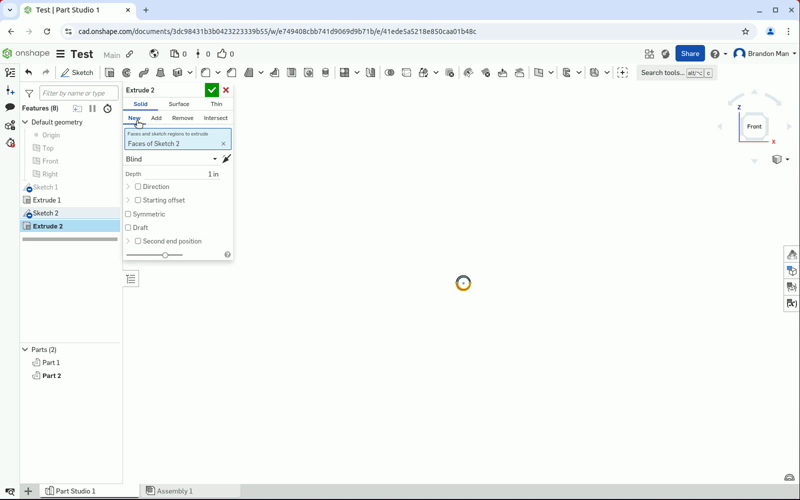
key(tab, 4)
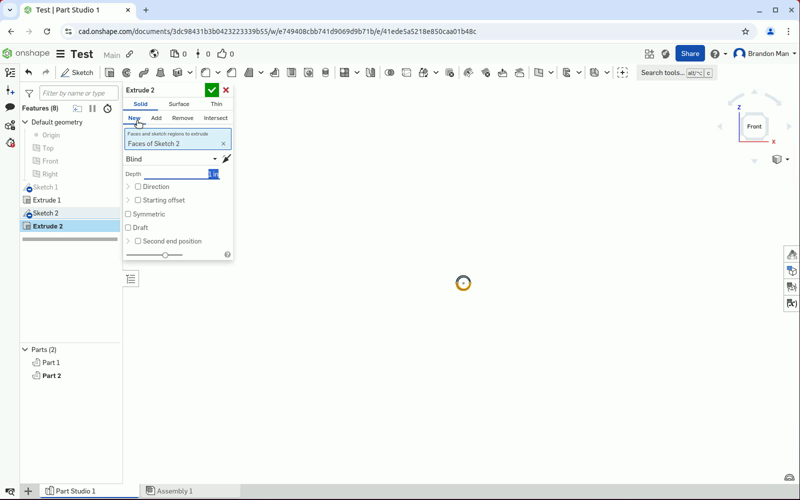
text(23.108)
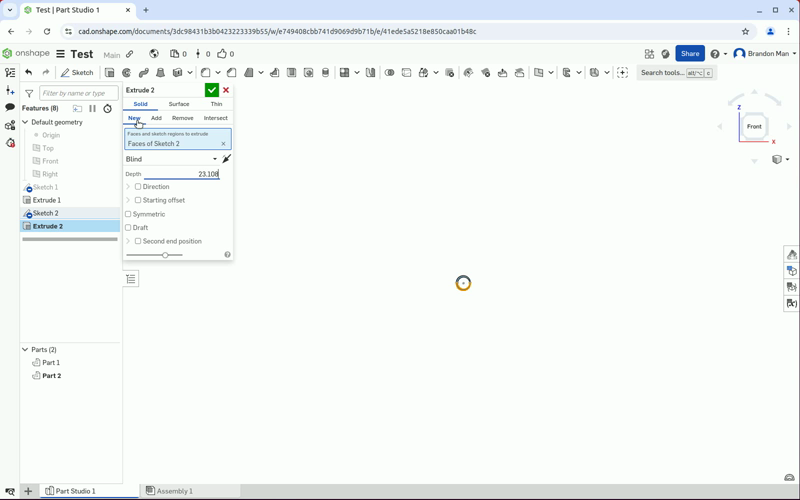
key(enter)
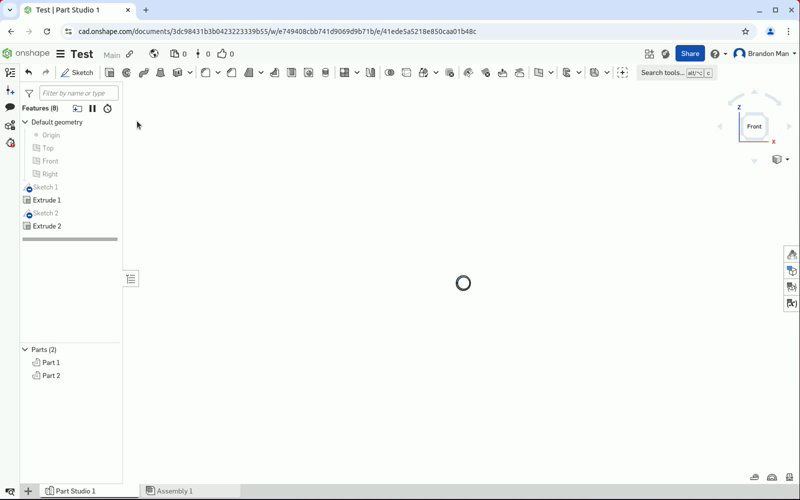
key(shift+h)
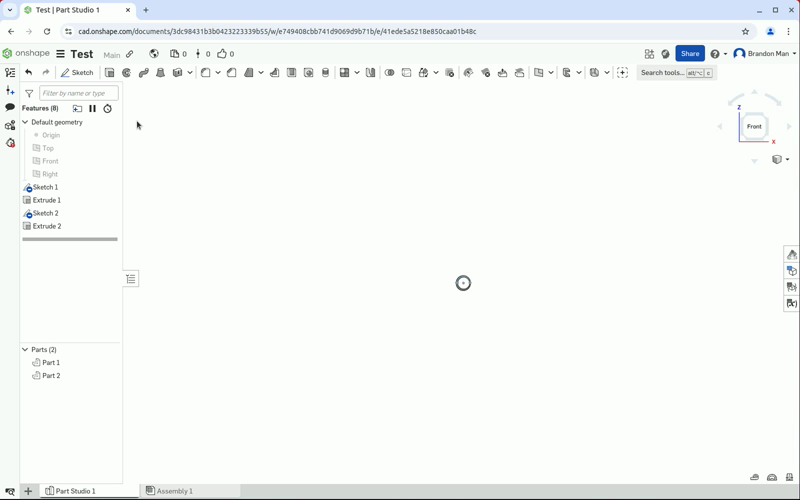
key(shift+h)
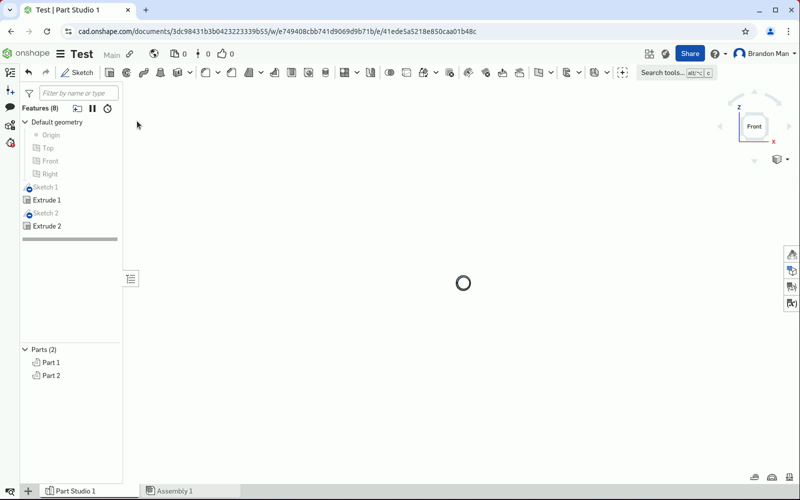
mouse_move(73, 189)
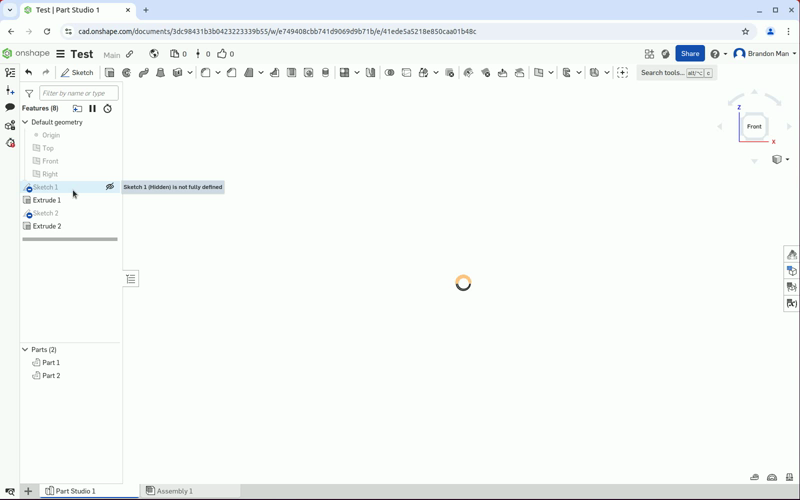
click(73, 189)
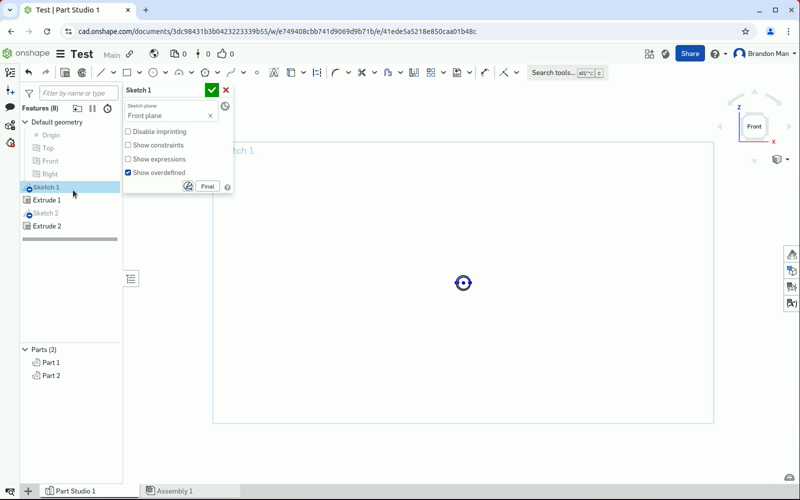
mouse_move(229, 92)
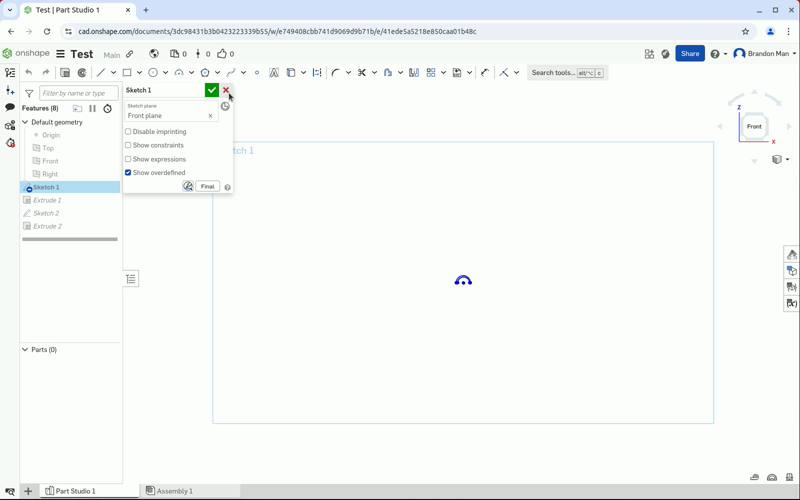
click(229, 92)
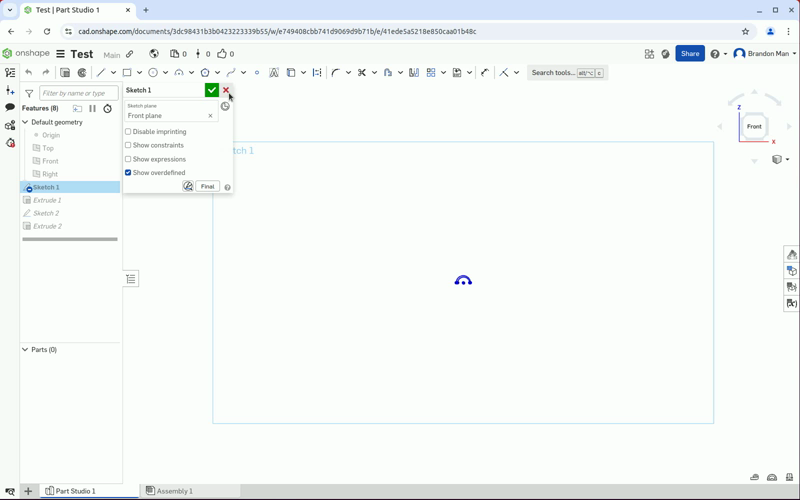
key(shift+s)
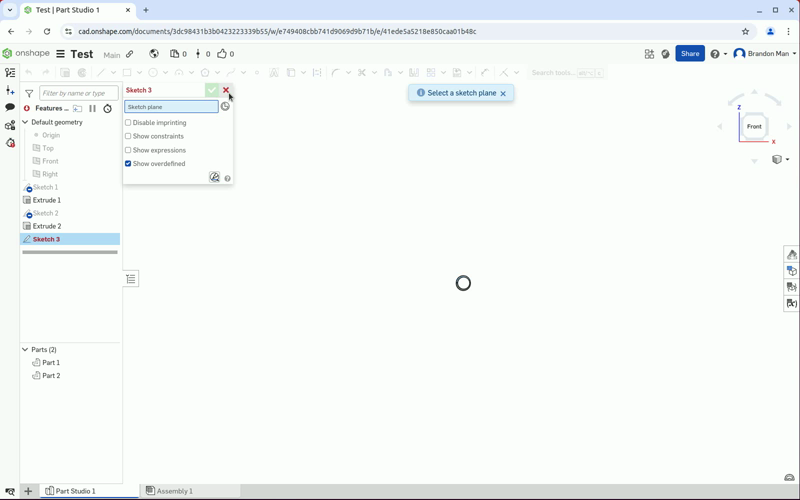
mouse_move(73, 163)
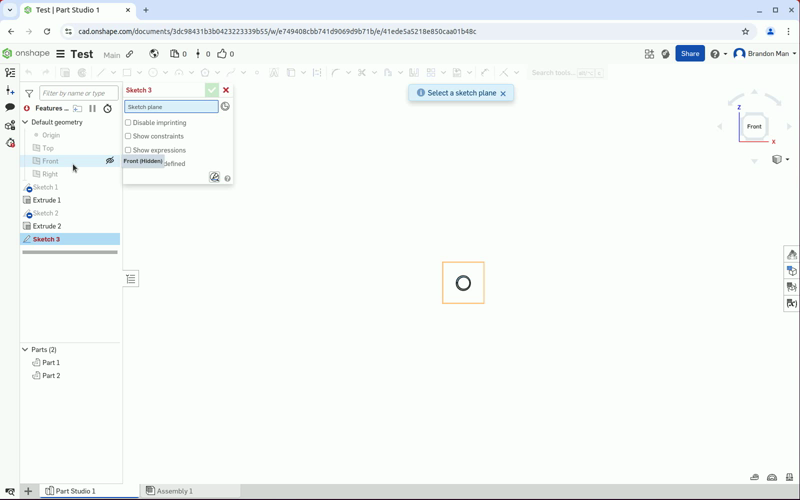
click(73, 163)
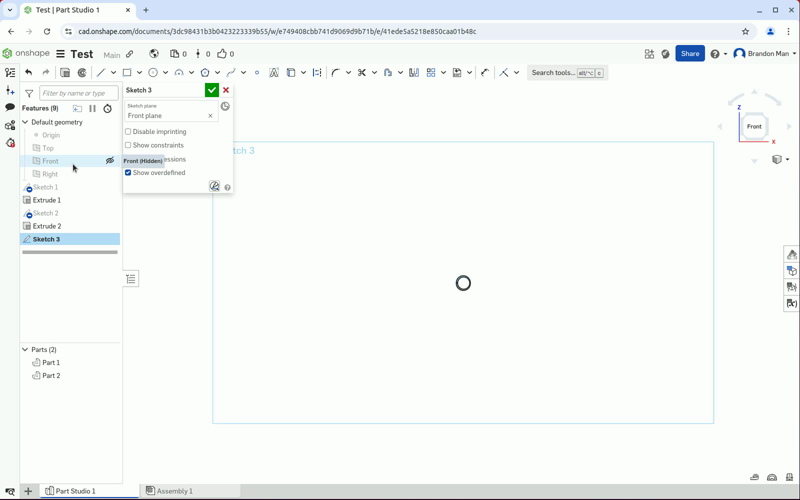
mouse_move(73, 352)
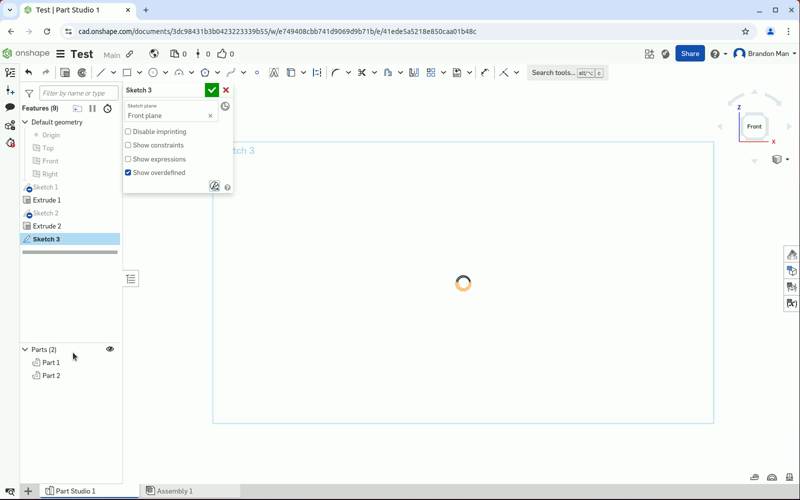
key(y)
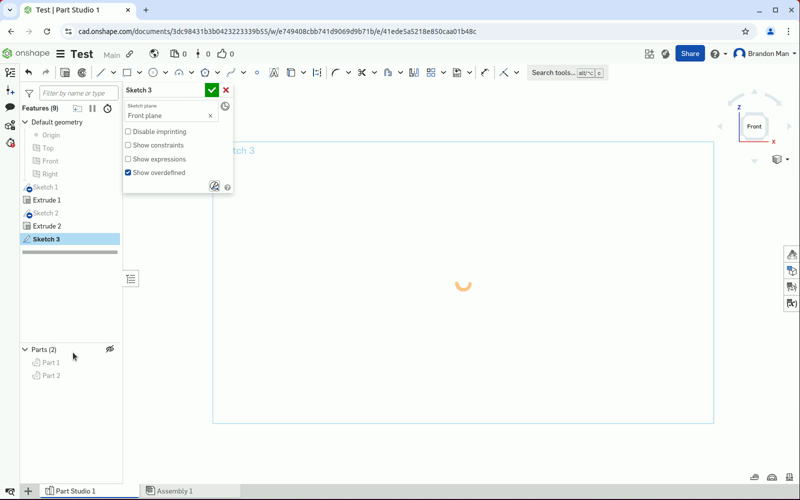
key(a)
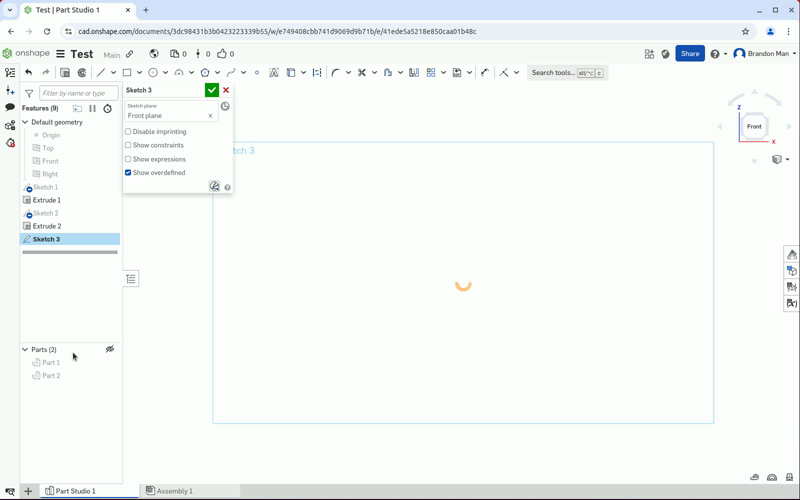
key_down(shift)
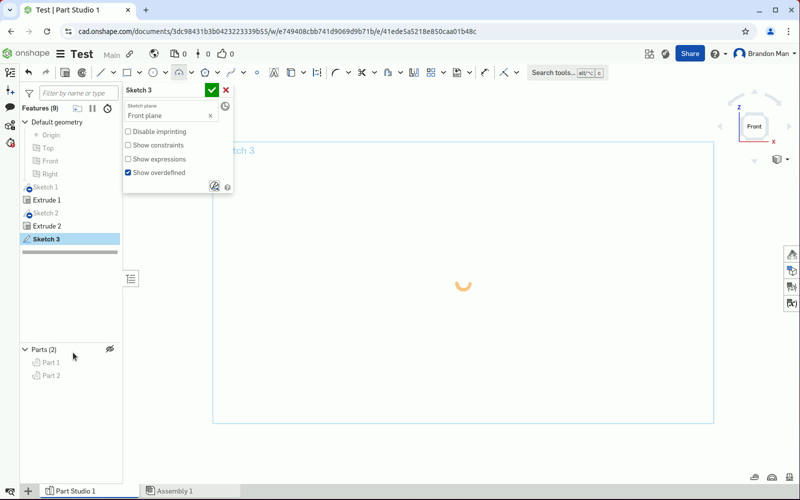
mouse_move(456, 282)
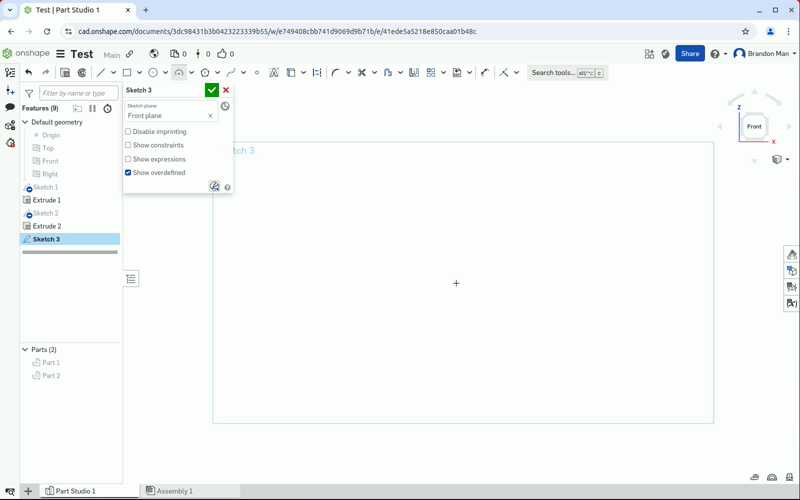
click(456, 282)
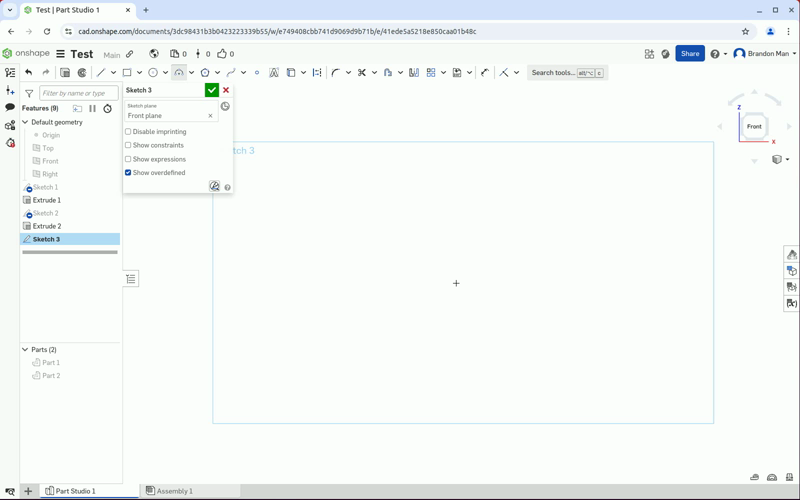
key_up(shift)
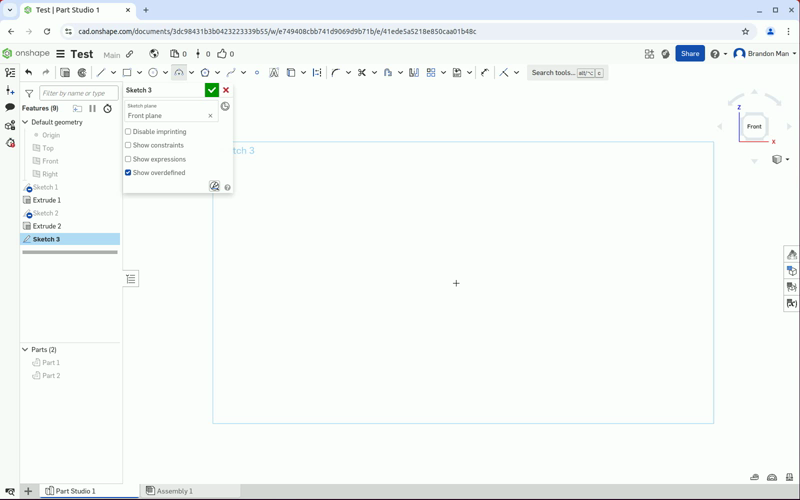
key_down(shift)
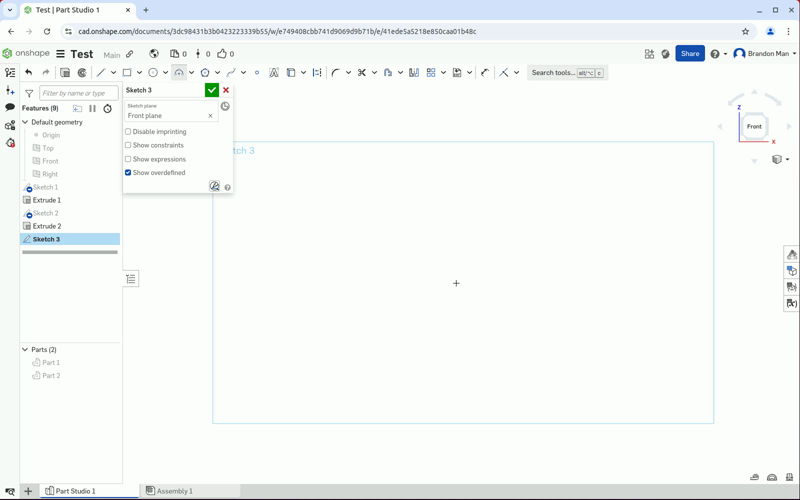
mouse_move(466, 282)
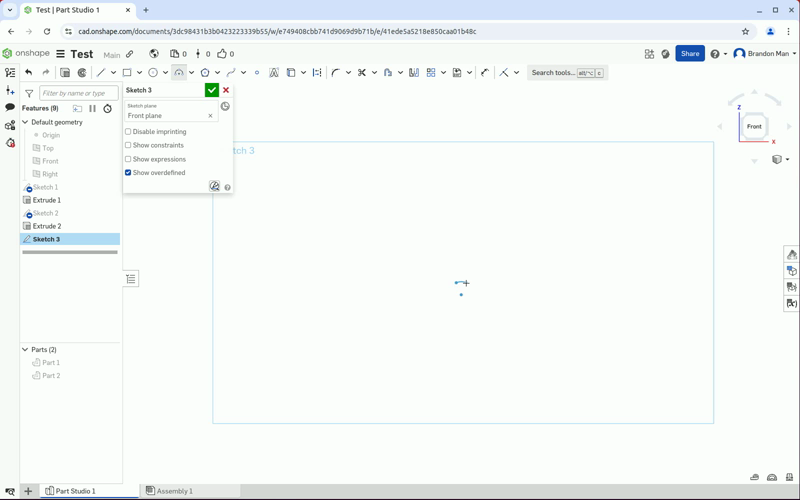
click(466, 282)
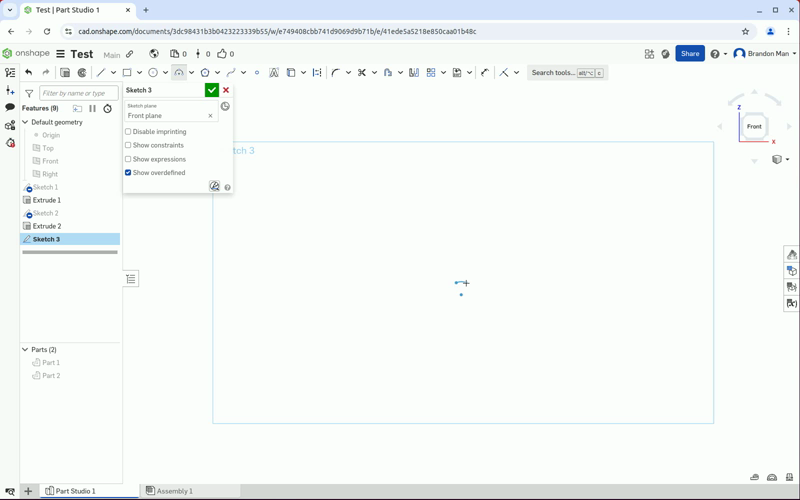
mouse_move(461, 288)
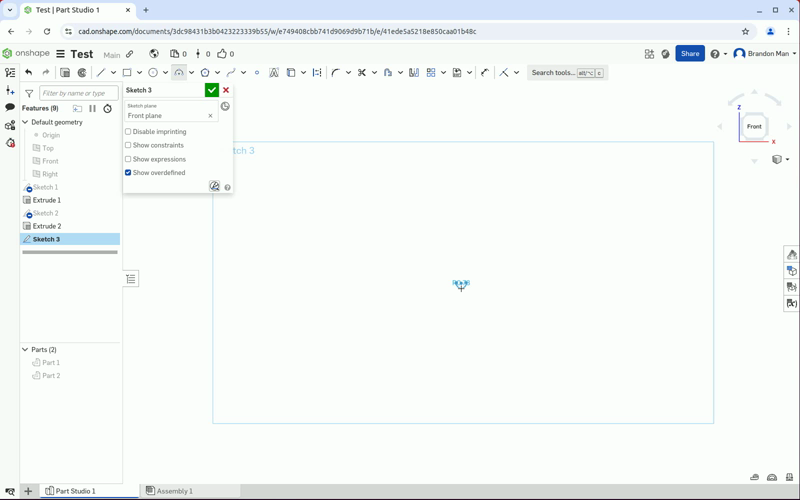
click(461, 288)
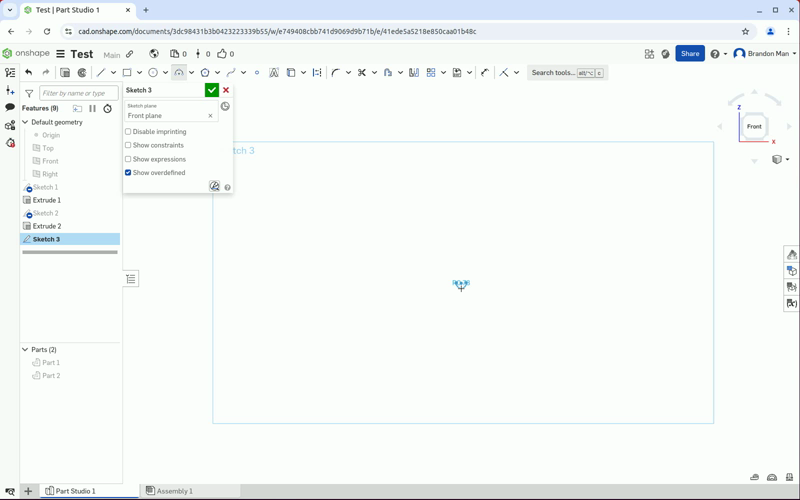
key_up(shift)
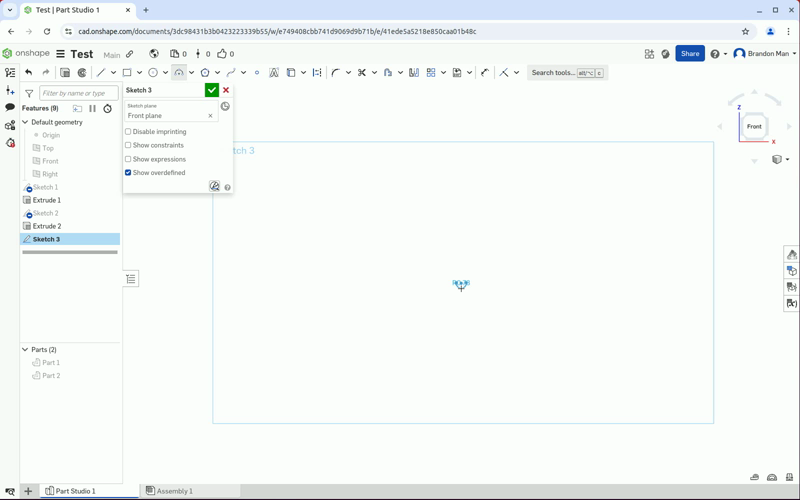
key(esc)
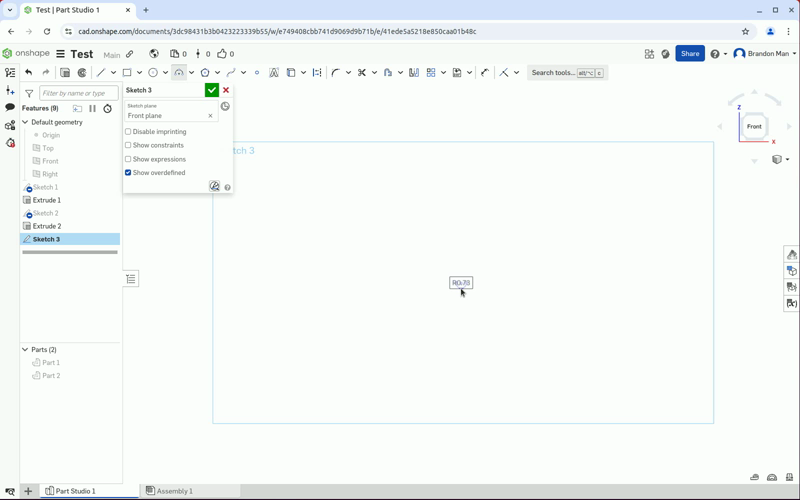
key(l)
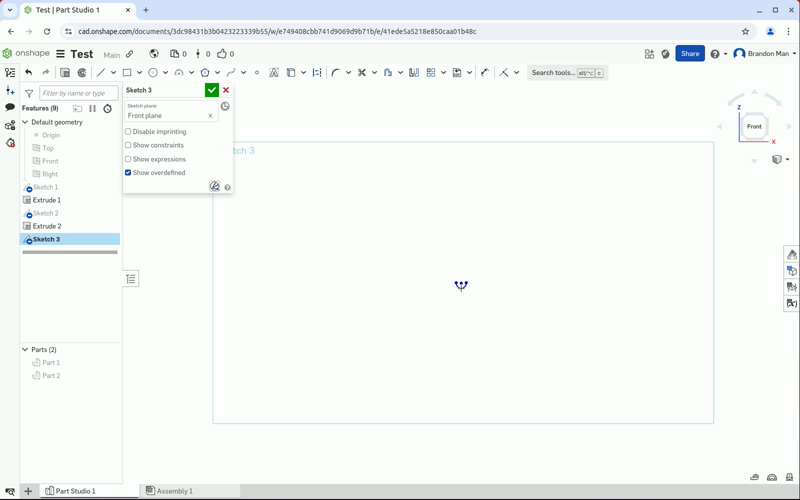
mouse_move(466, 282)
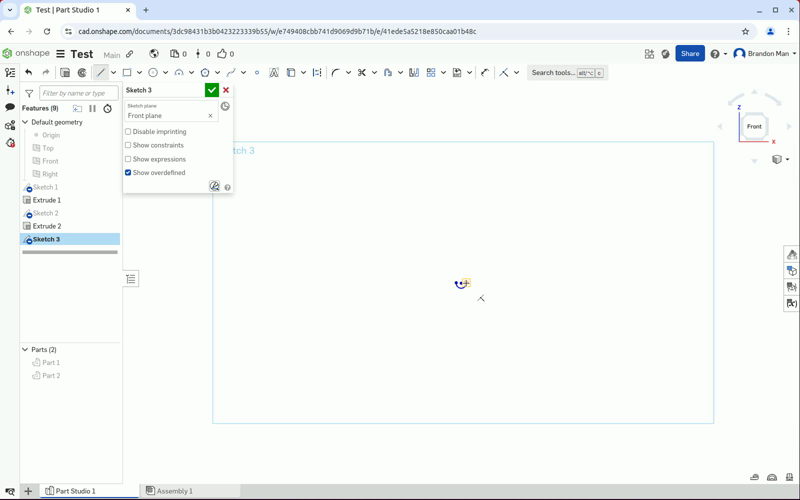
click(466, 282)
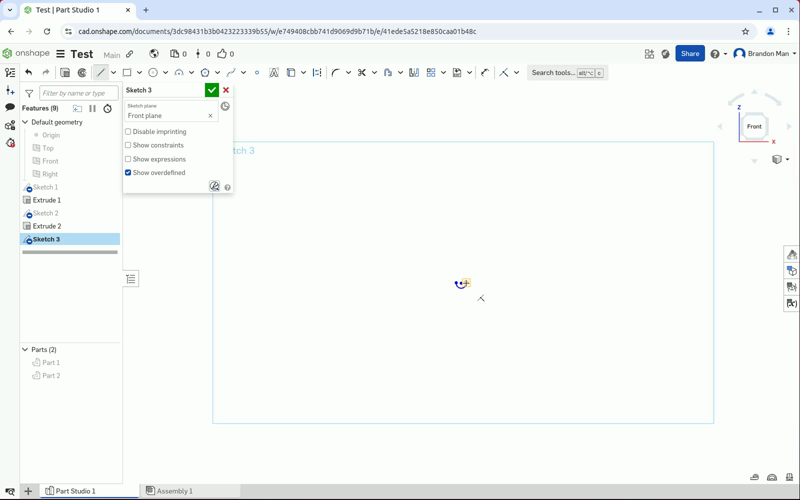
key_down(shift)
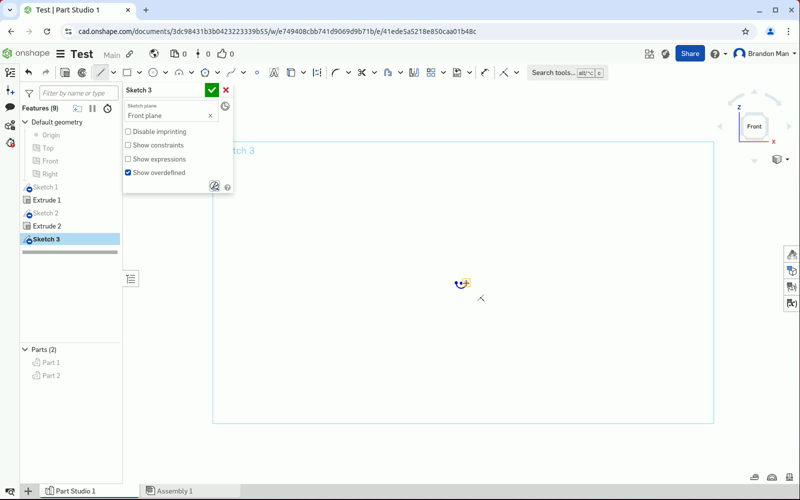
mouse_move(496, 282)
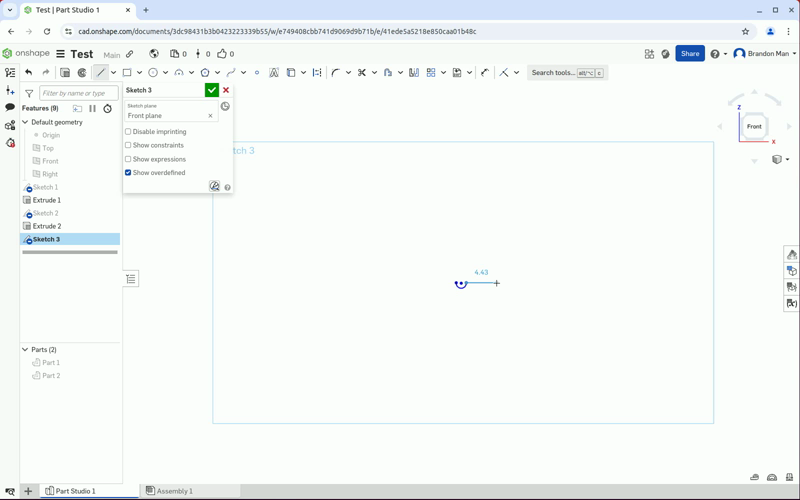
mouse_move(465, 282)
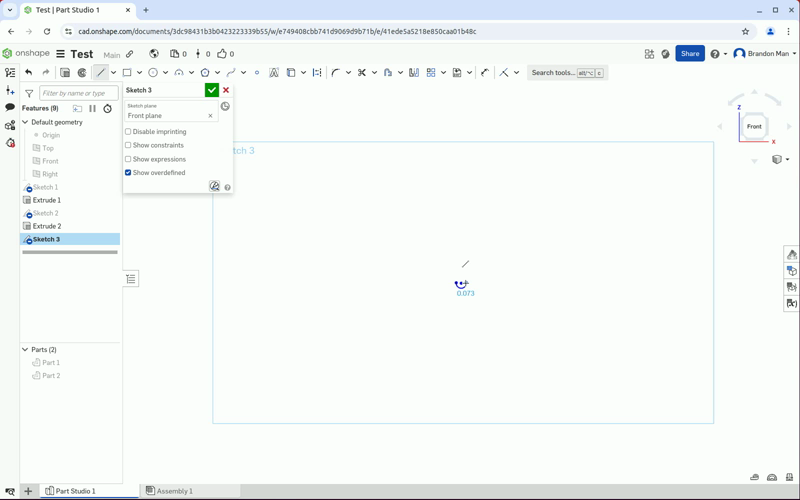
scroll(6)
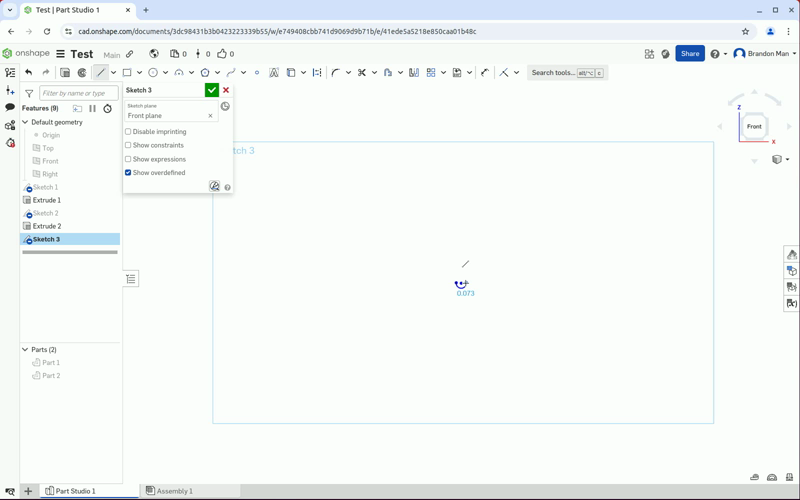
scroll(6)
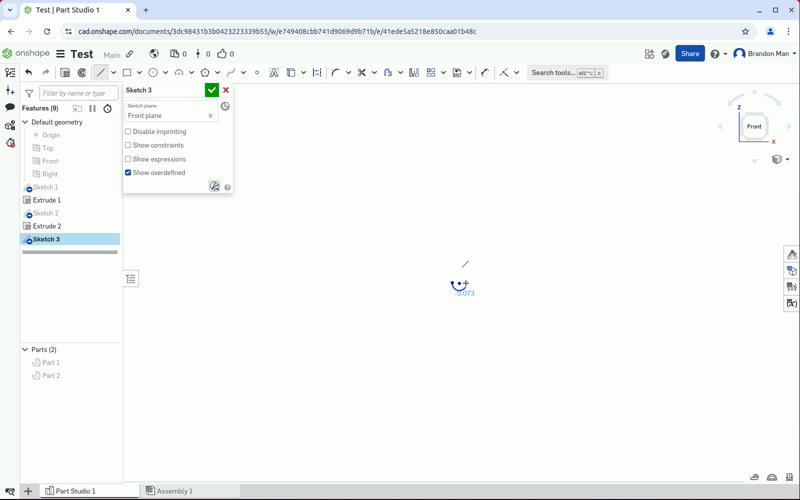
scroll(6)
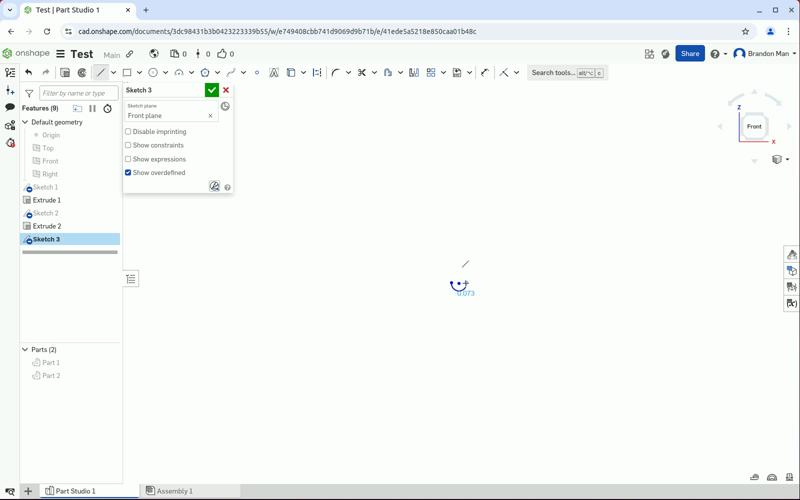
scroll(6)
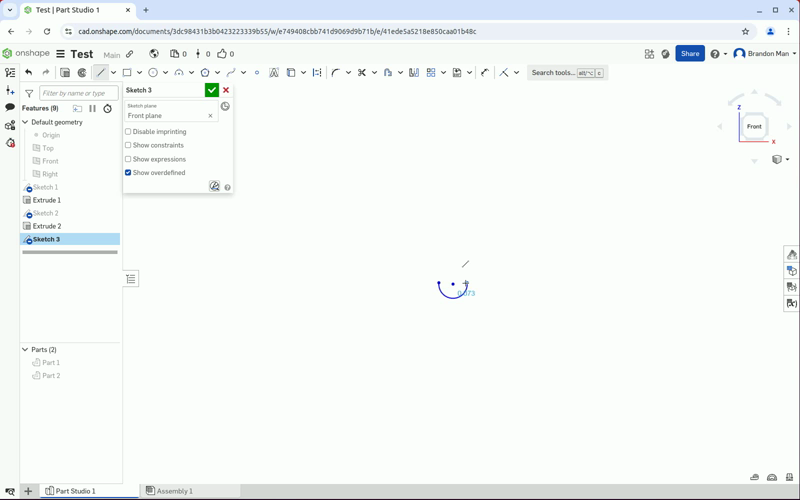
scroll(6)
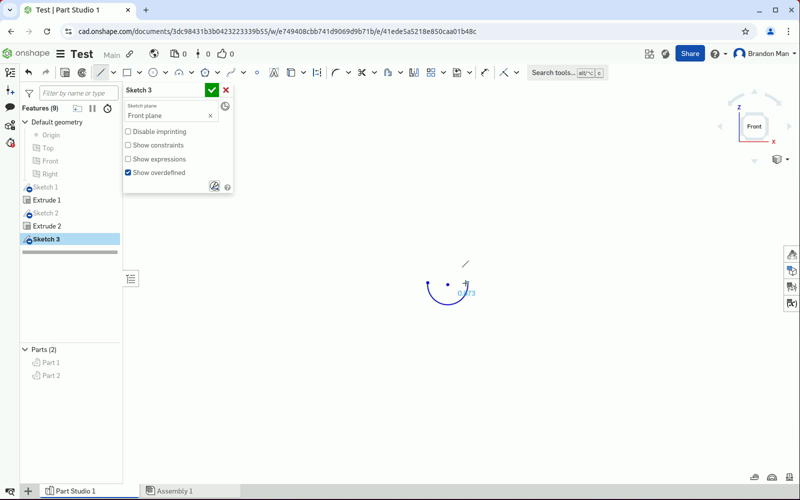
scroll(6)
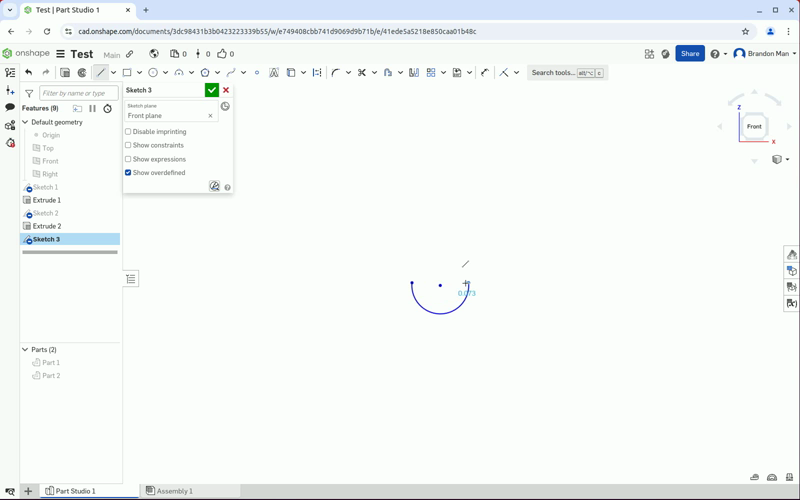
scroll(6)
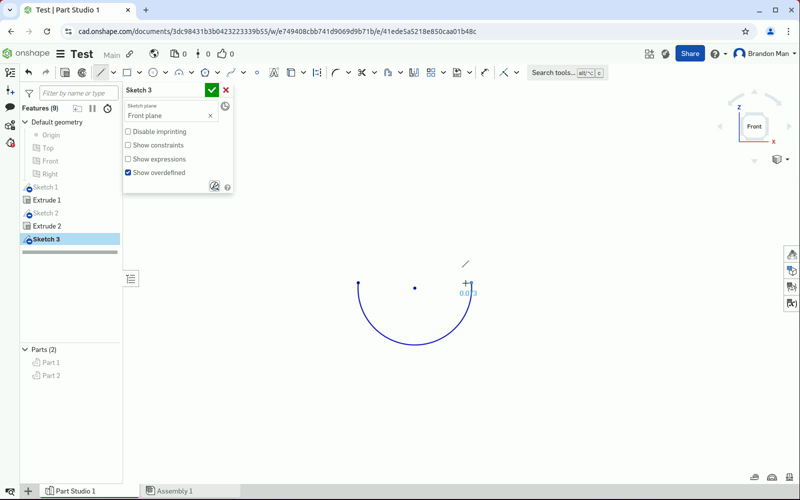
click(465, 282)
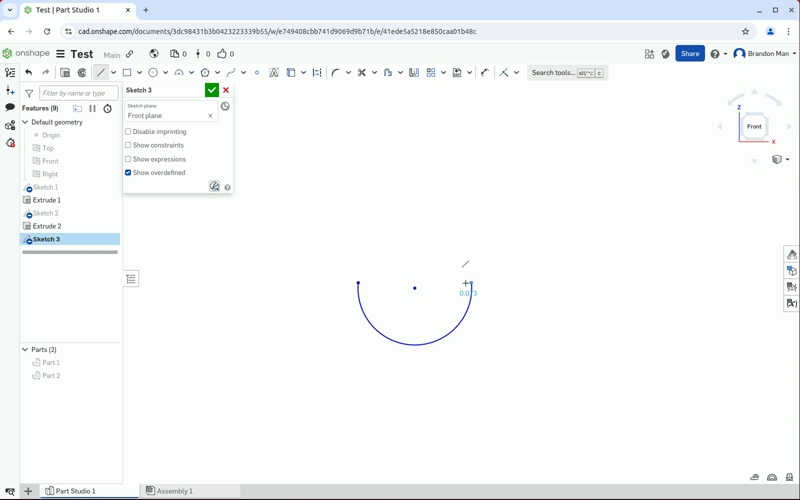
scroll(-6)
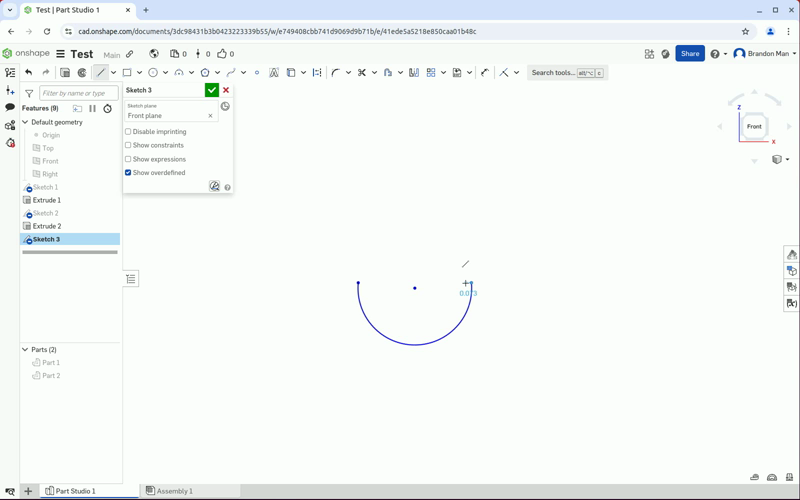
scroll(-6)
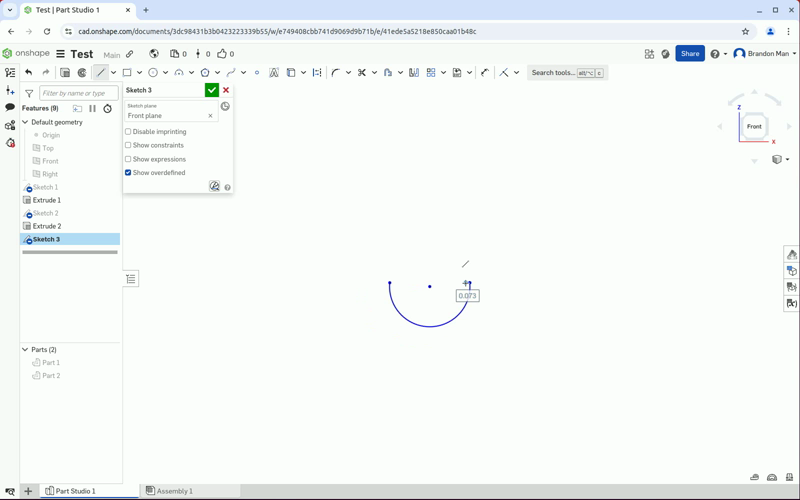
scroll(-6)
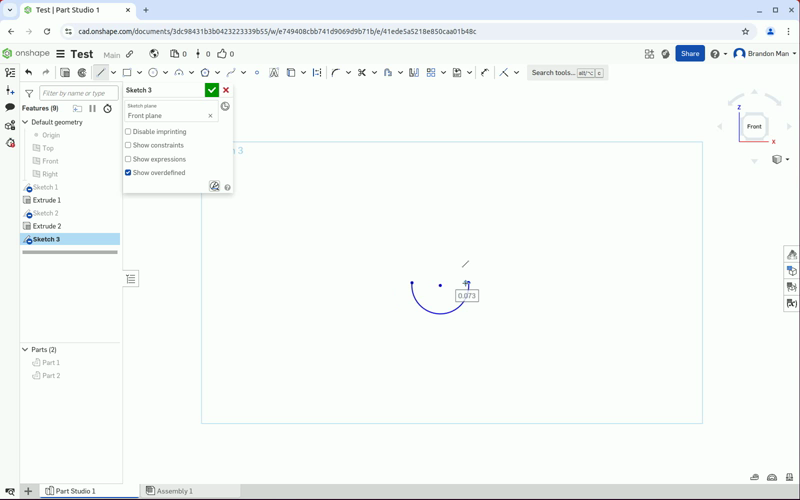
scroll(-6)
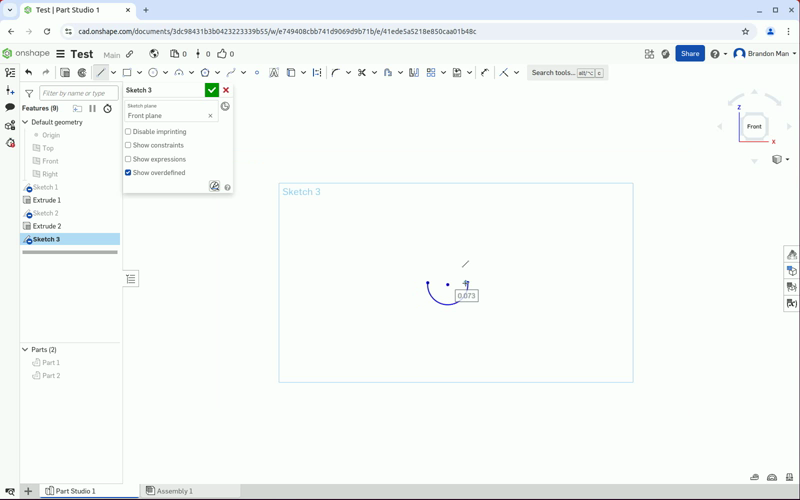
scroll(-6)
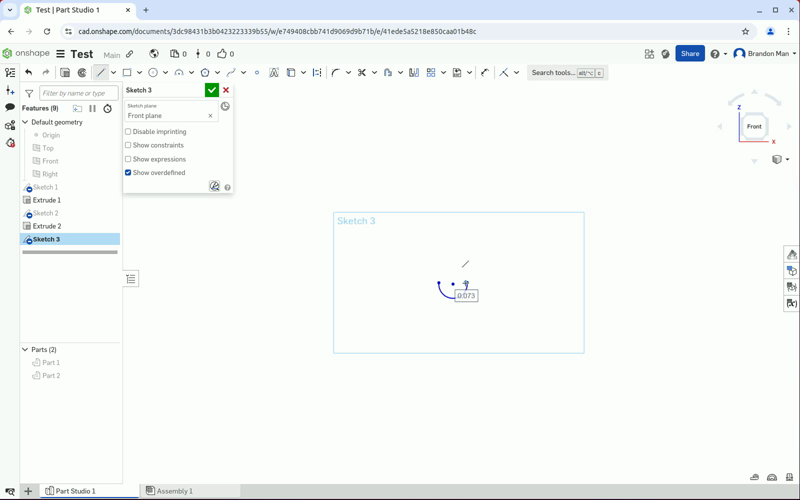
scroll(-6)
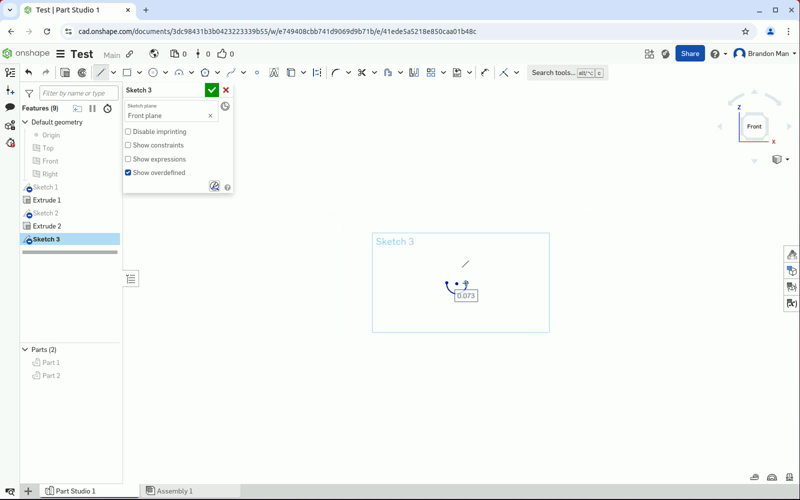
scroll(-6)
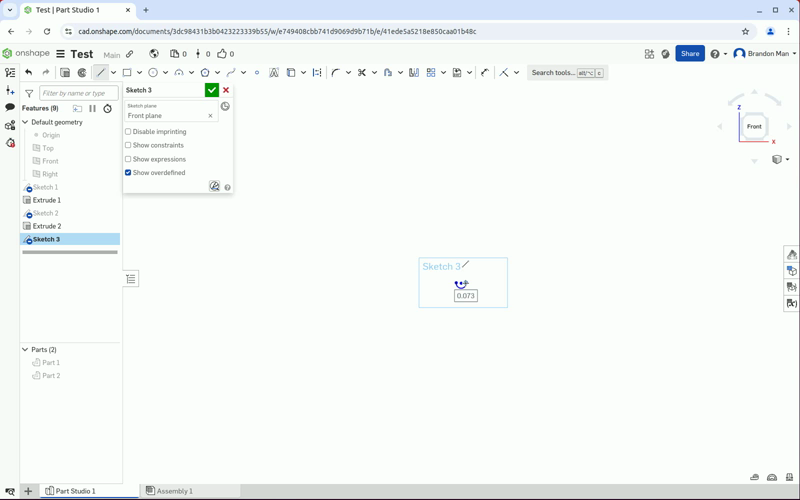
key_up(shift)
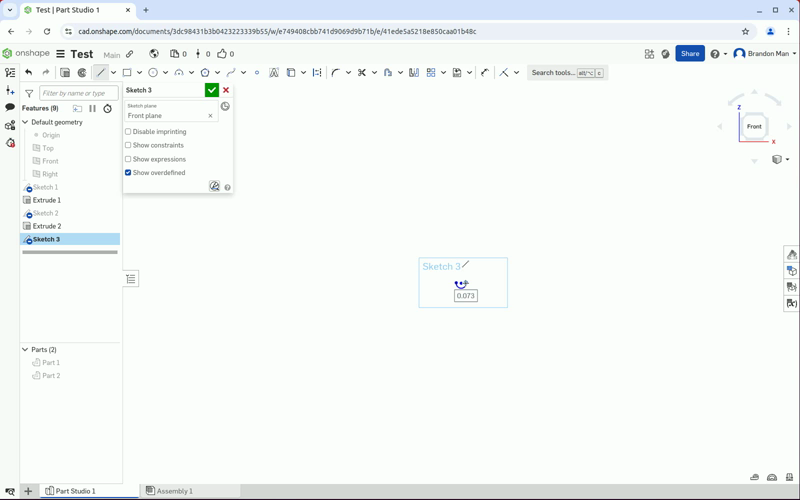
key(esc)
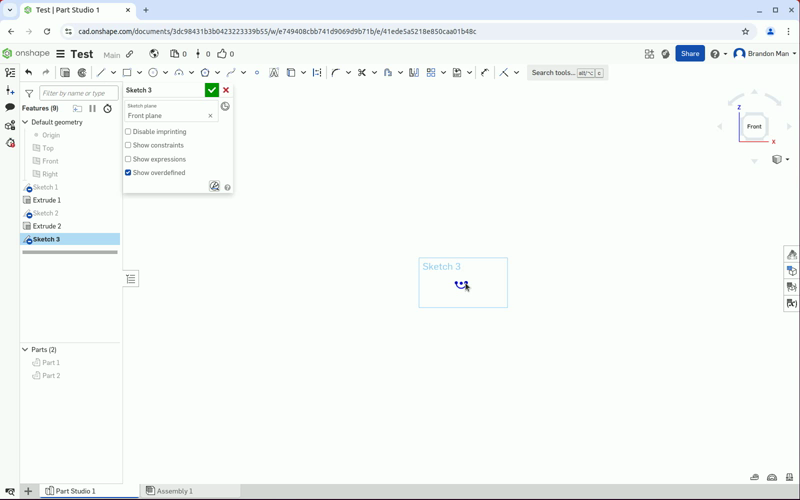
key(a)
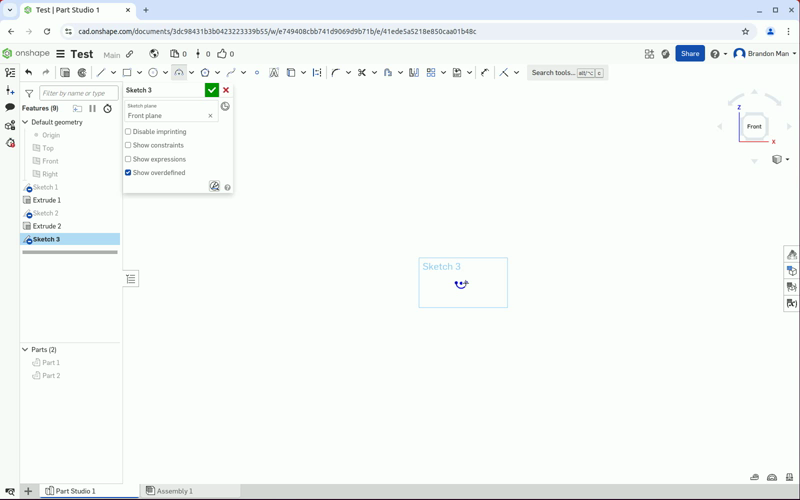
mouse_move(465, 282)
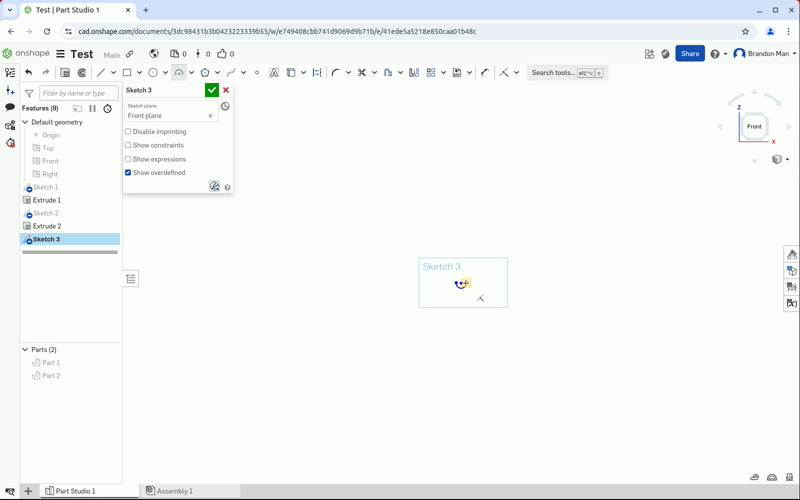
scroll(6)
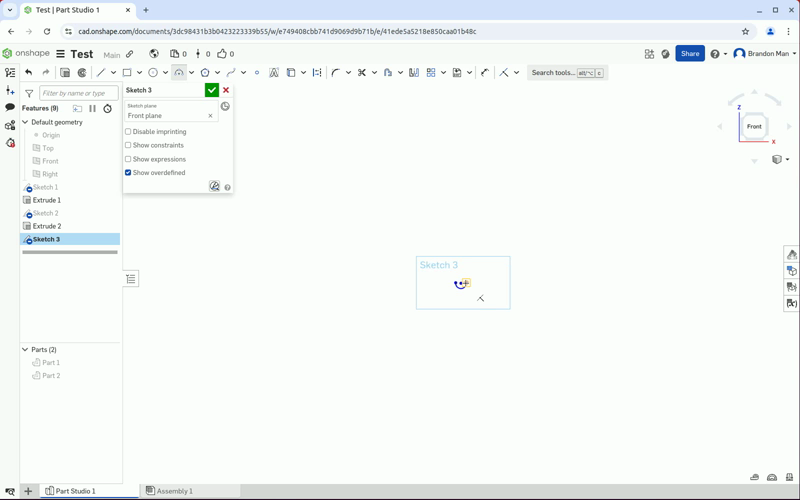
scroll(6)
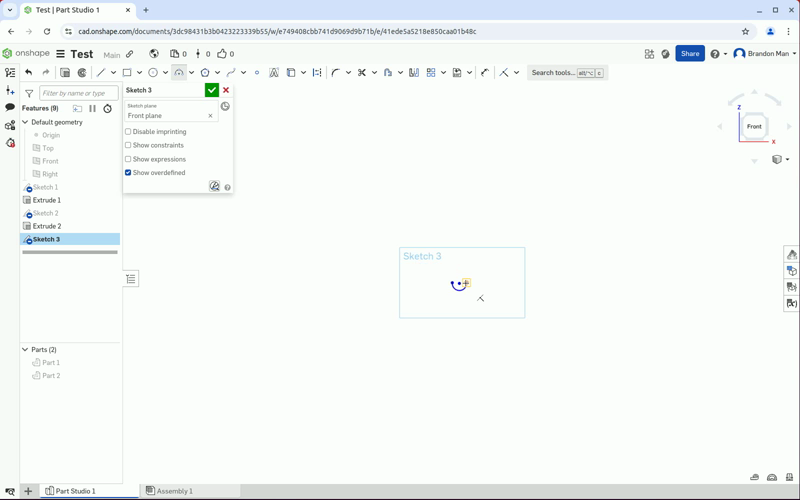
scroll(6)
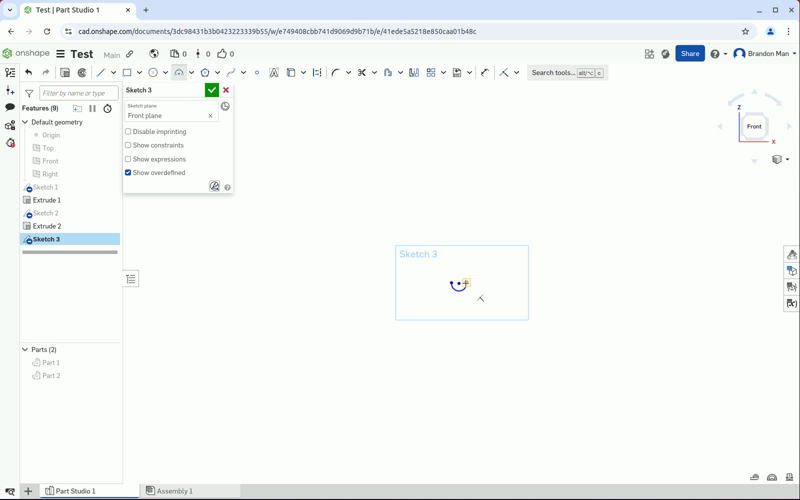
scroll(6)
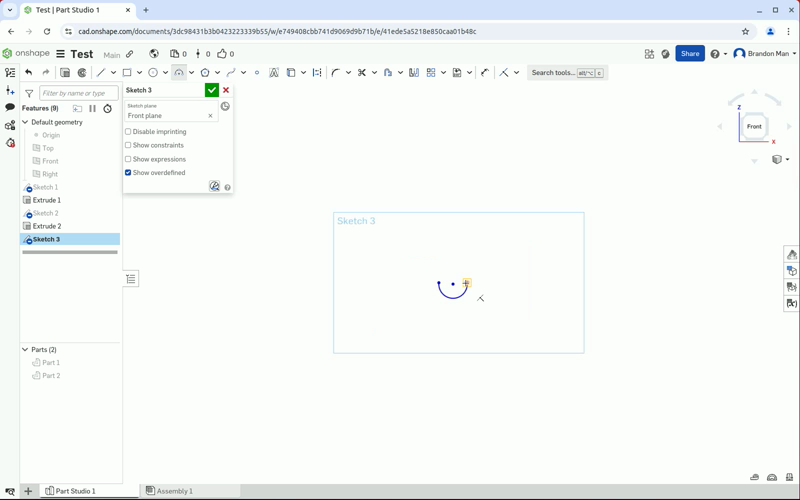
scroll(6)
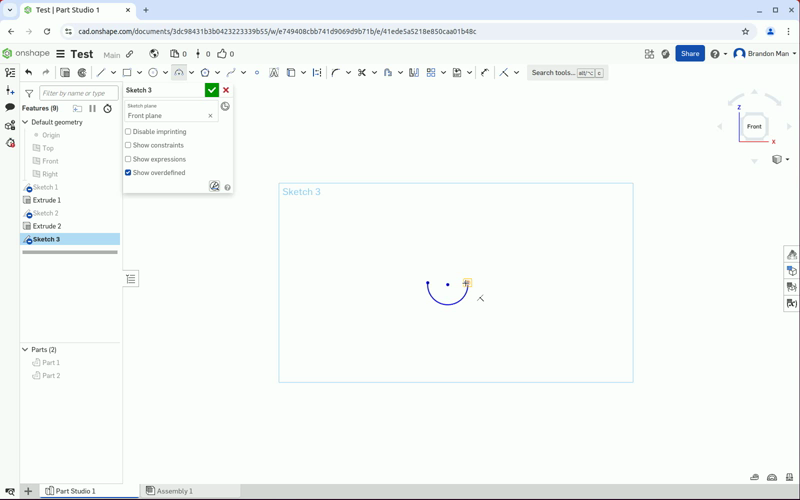
scroll(6)
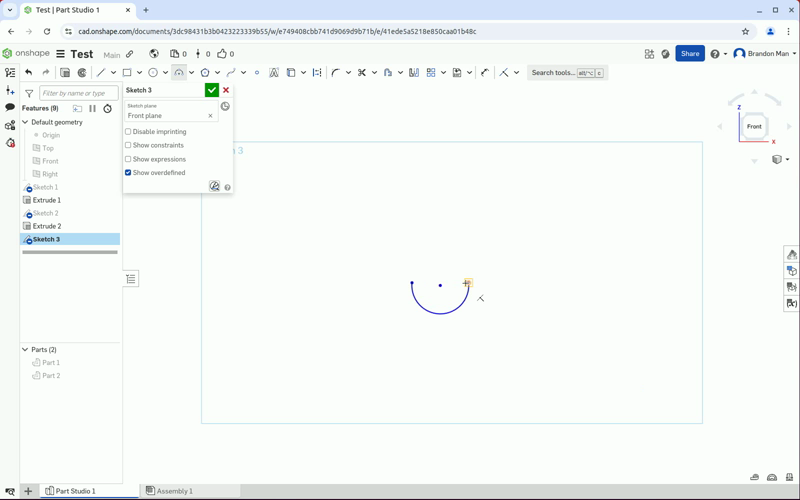
scroll(6)
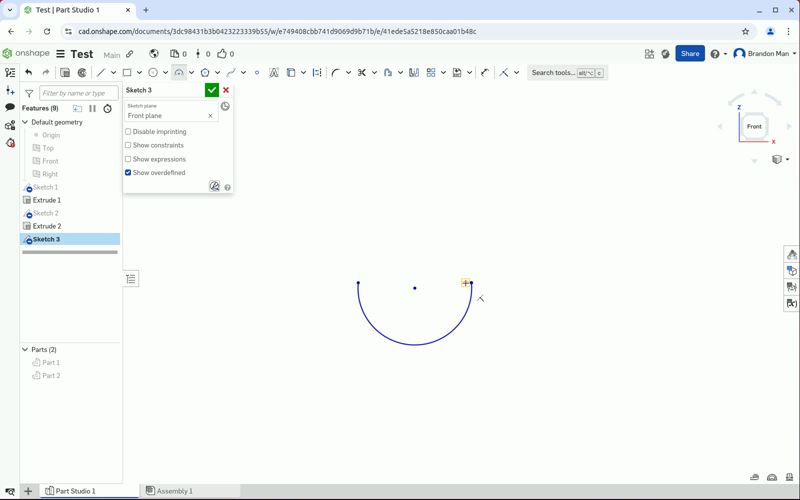
click(465, 282)
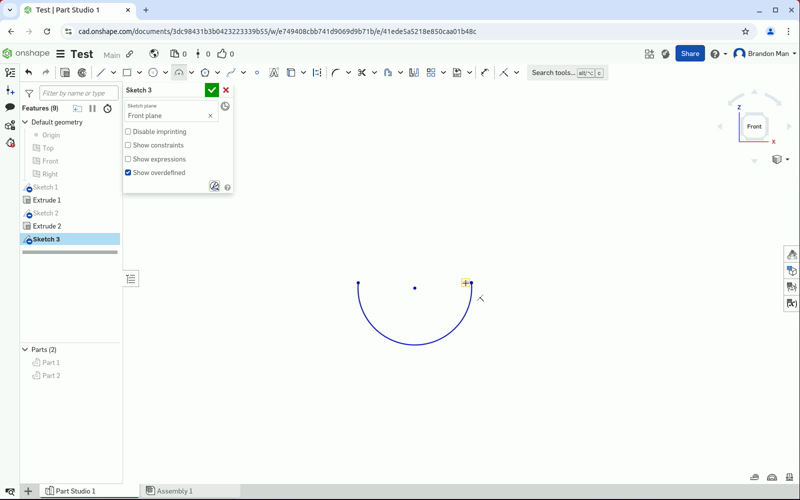
scroll(-6)
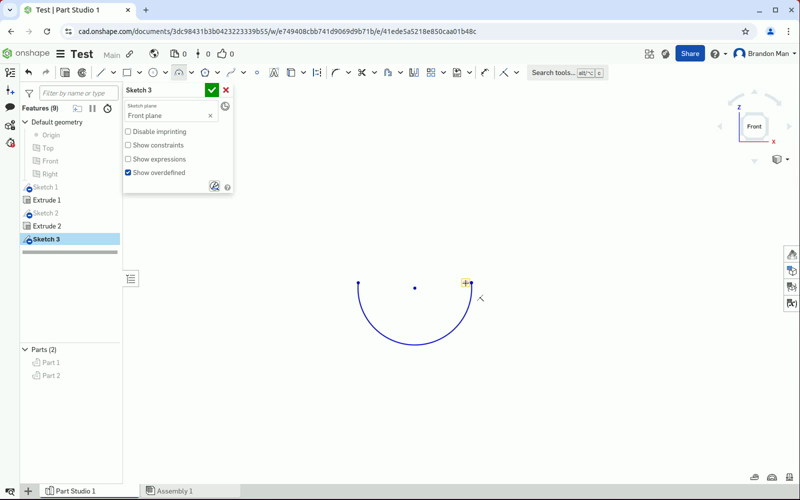
scroll(-6)
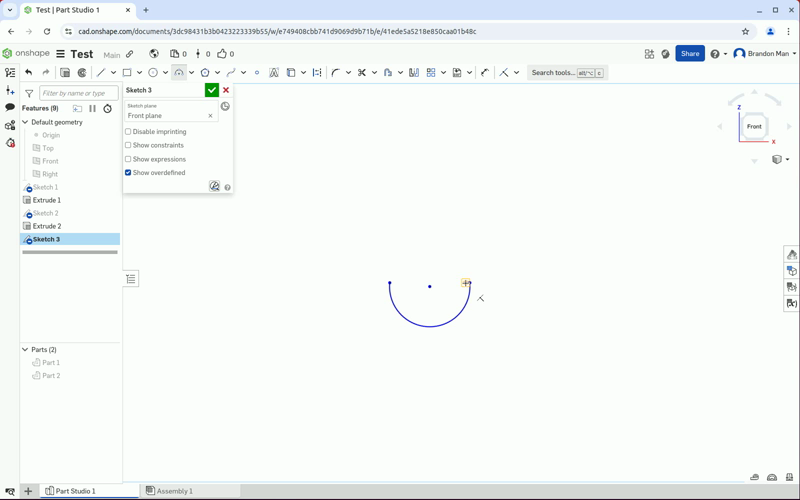
scroll(-6)
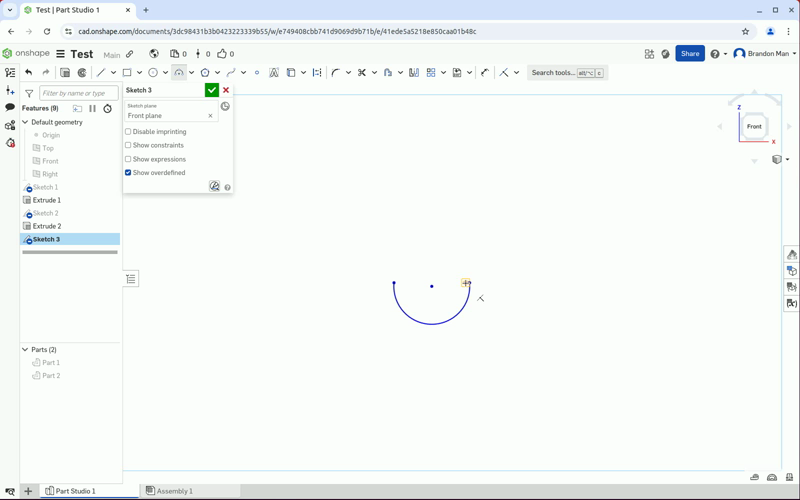
scroll(-6)
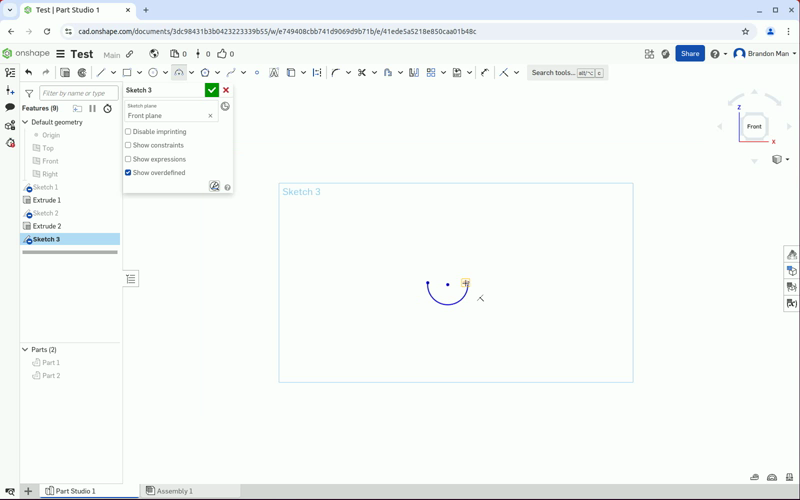
scroll(-6)
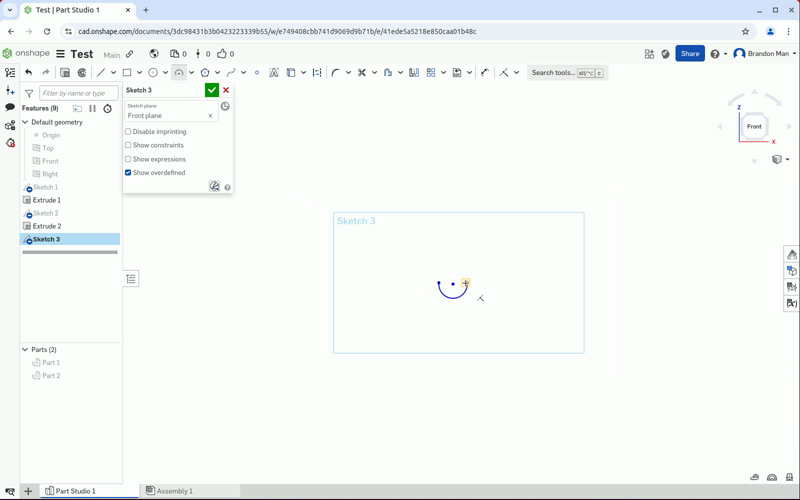
scroll(-6)
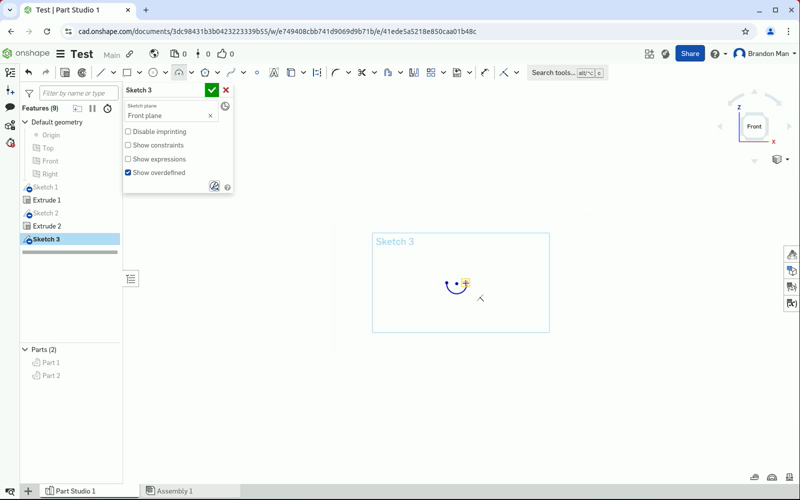
scroll(-6)
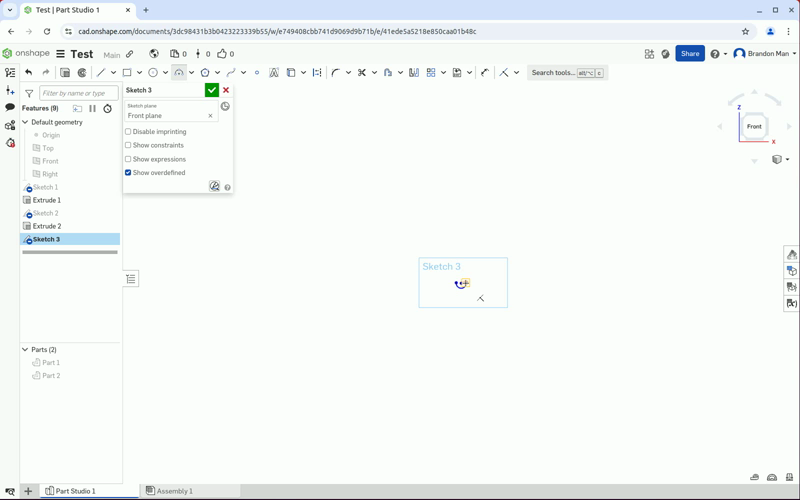
key_down(shift)
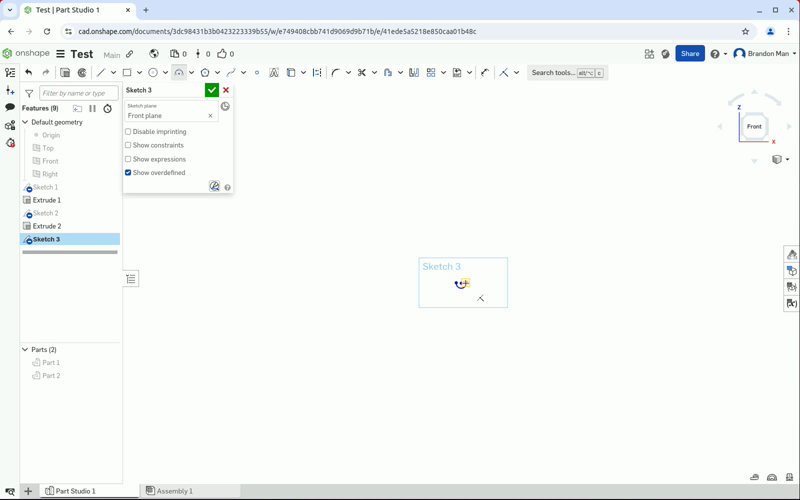
mouse_move(457, 282)
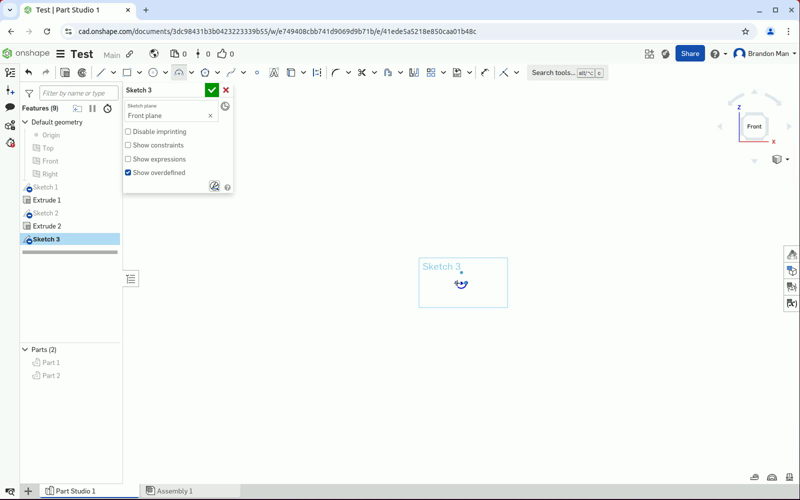
scroll(6)
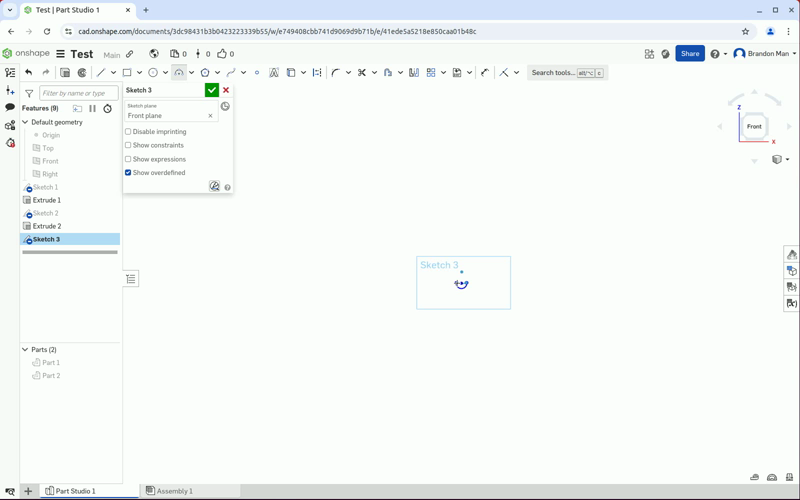
scroll(6)
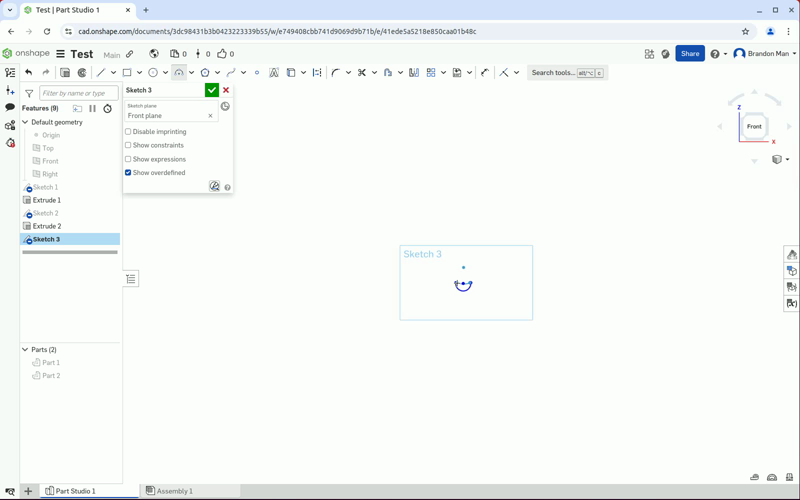
scroll(6)
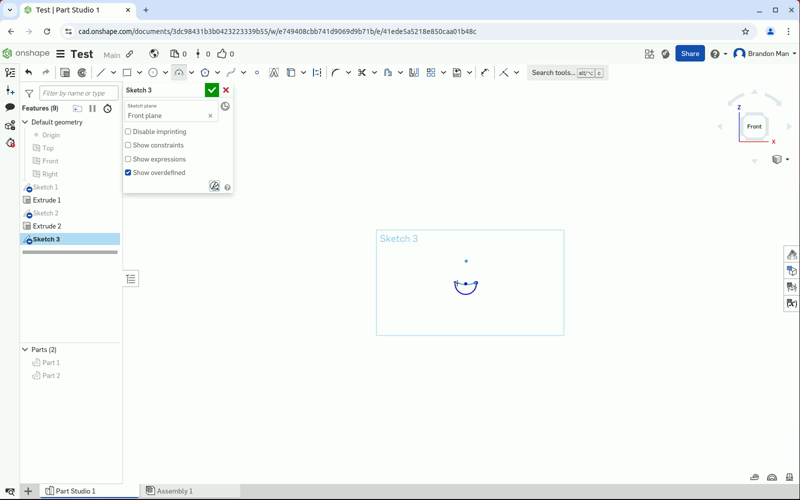
scroll(6)
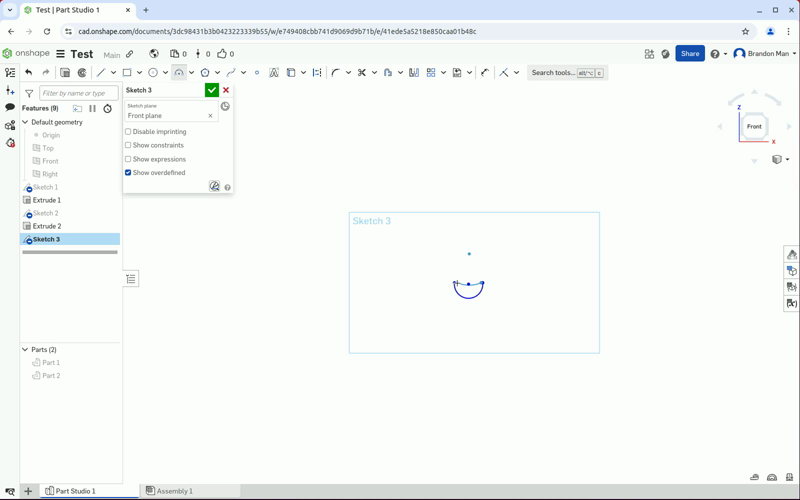
scroll(6)
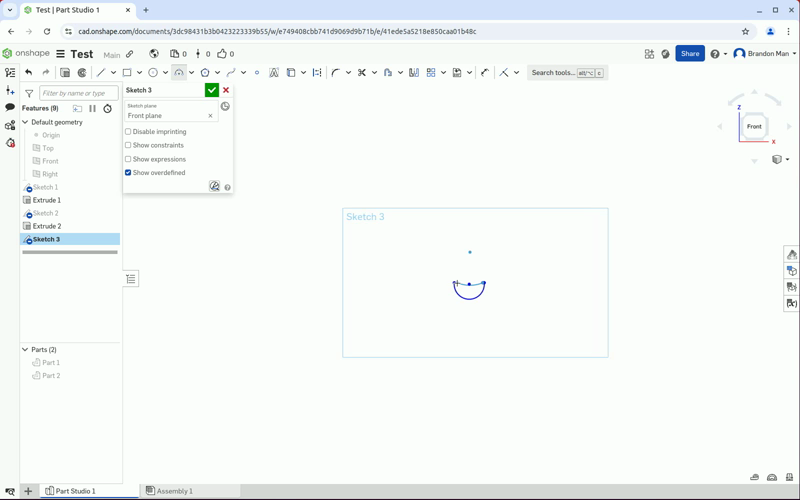
scroll(6)
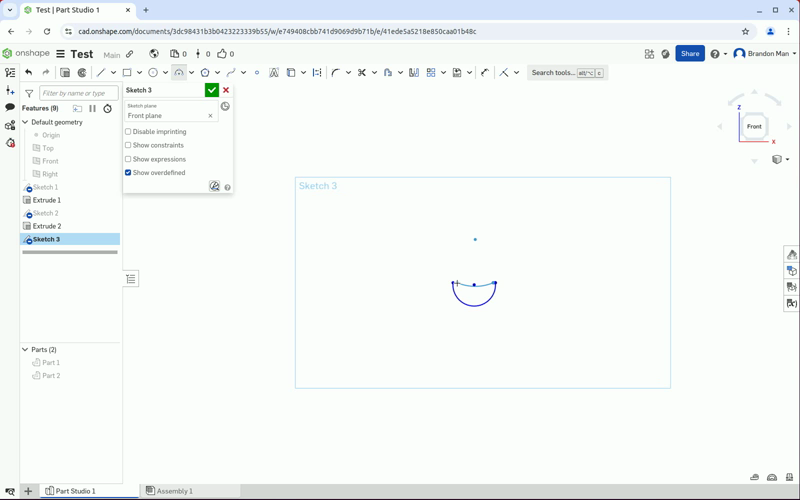
scroll(6)
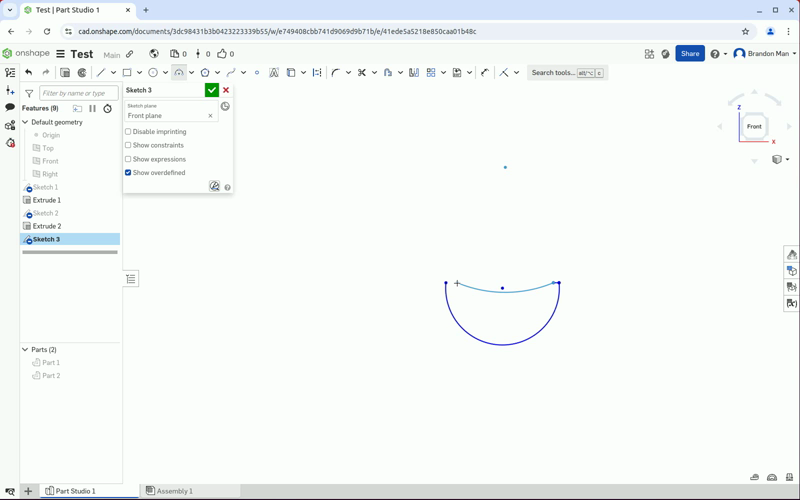
click(457, 282)
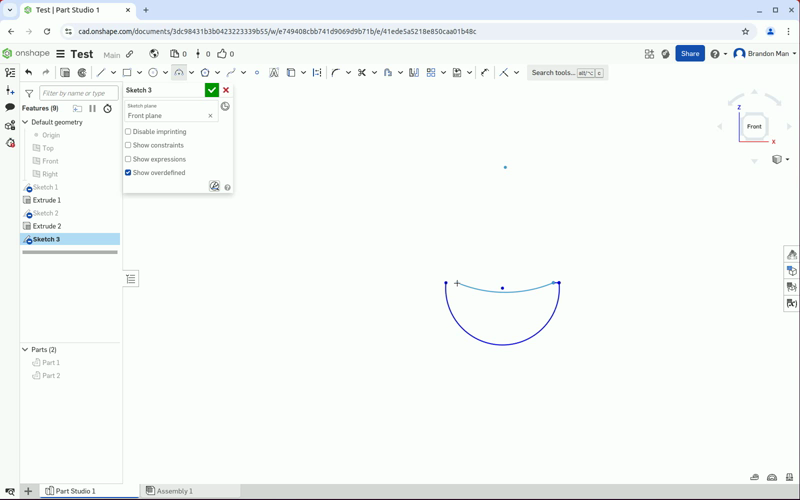
scroll(-6)
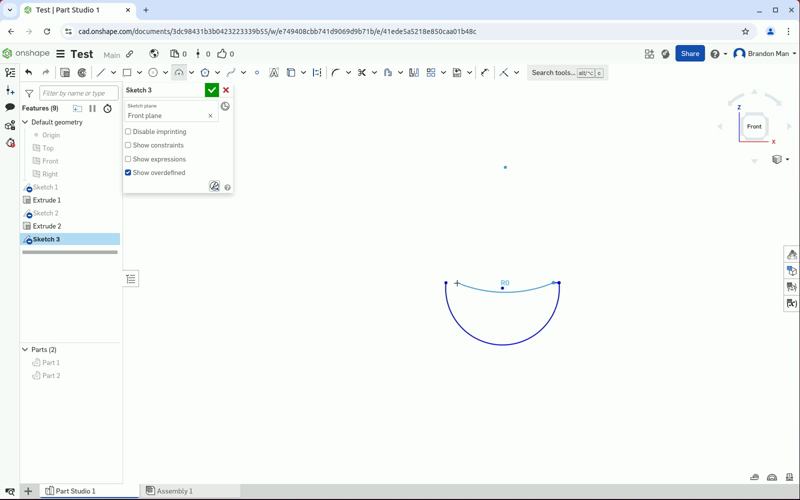
scroll(-6)
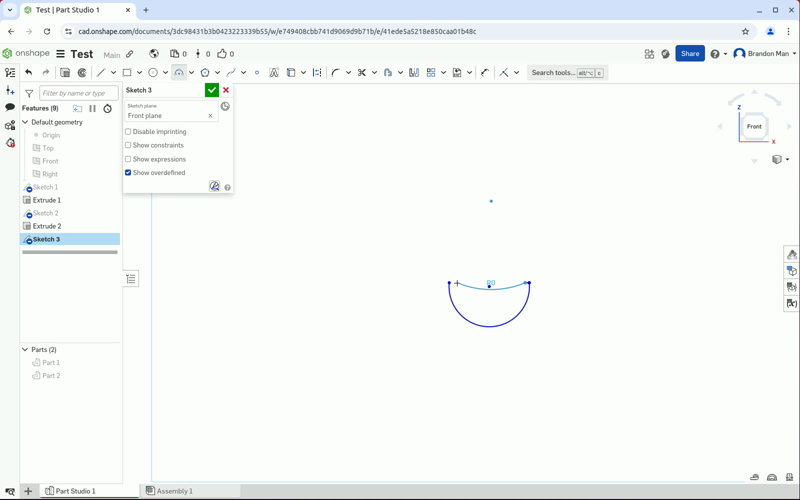
scroll(-6)
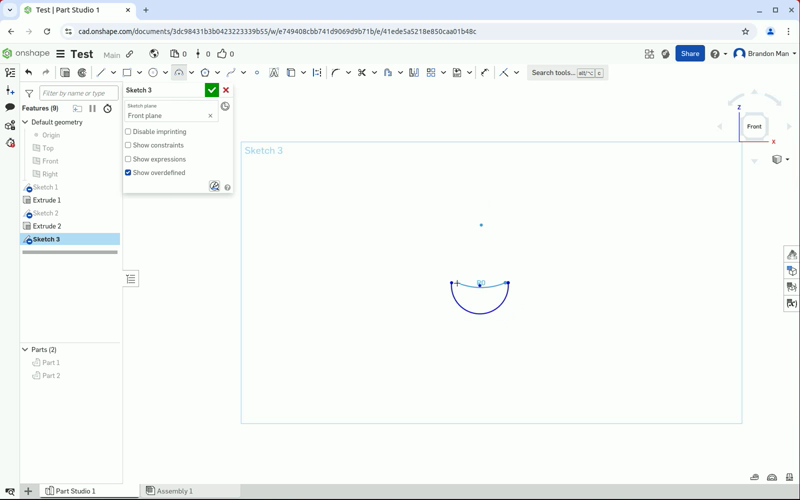
scroll(-6)
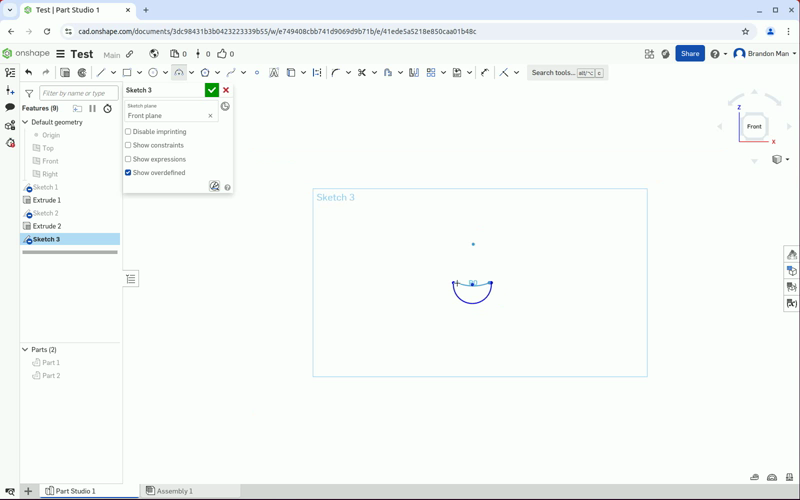
scroll(-6)
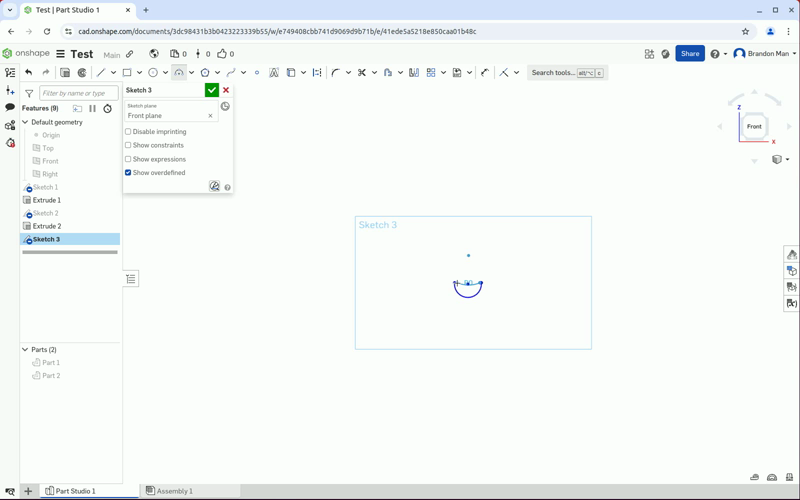
scroll(-6)
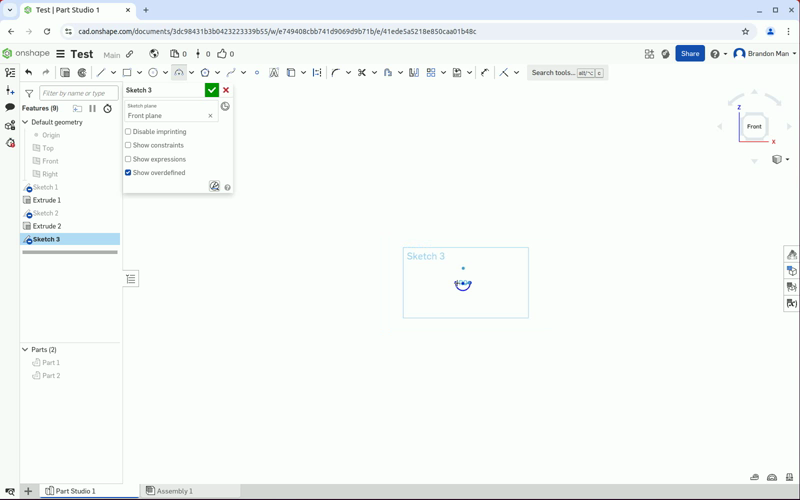
scroll(-6)
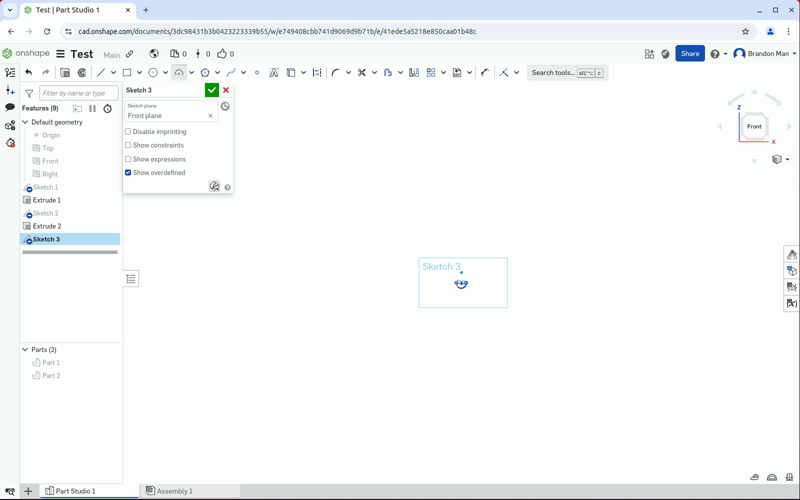
mouse_move(461, 287)
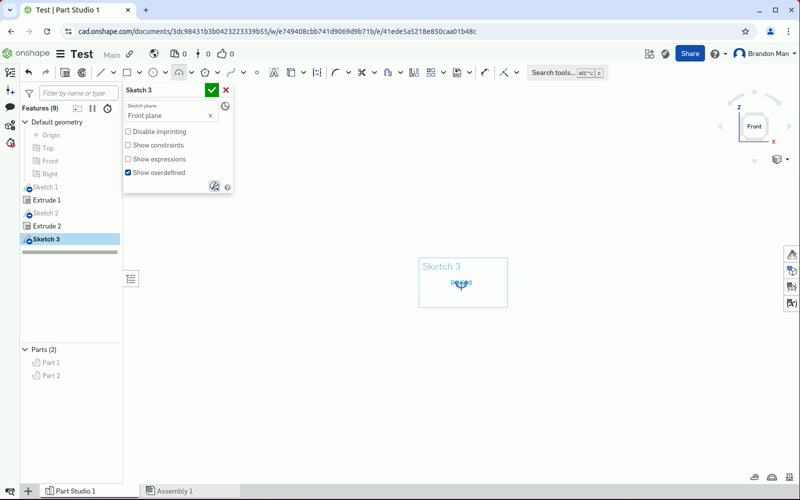
scroll(6)
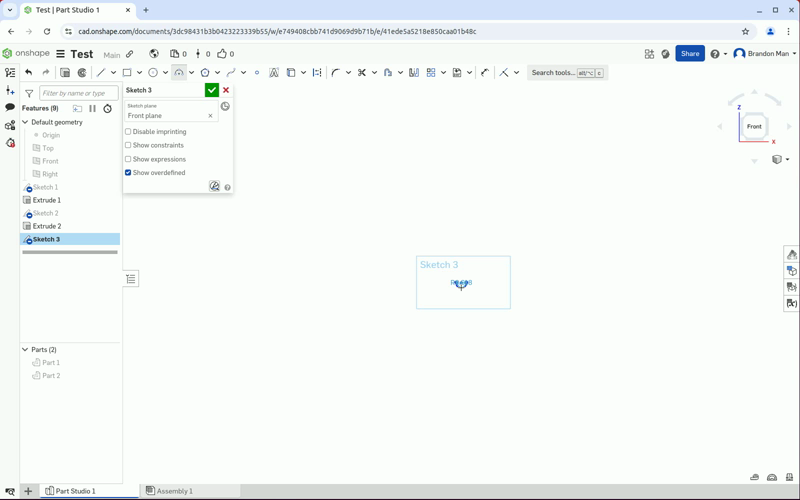
scroll(6)
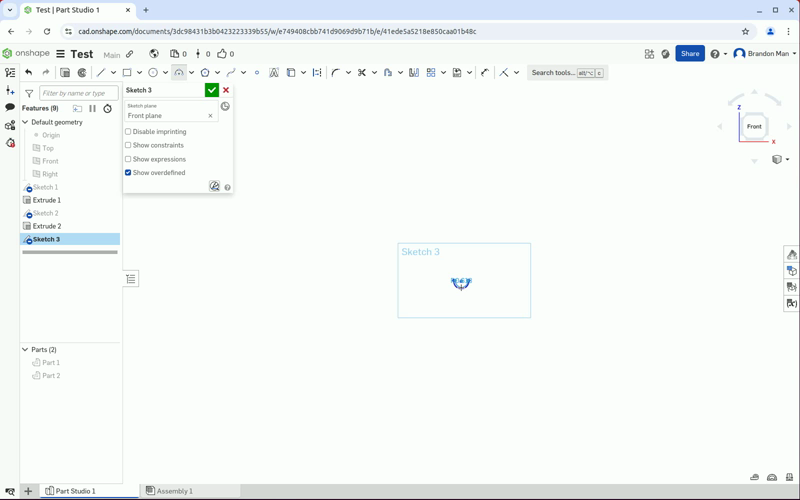
scroll(6)
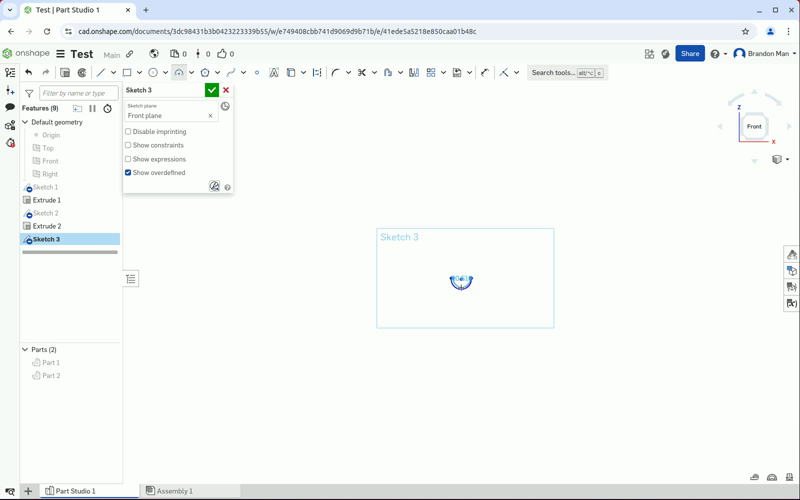
scroll(6)
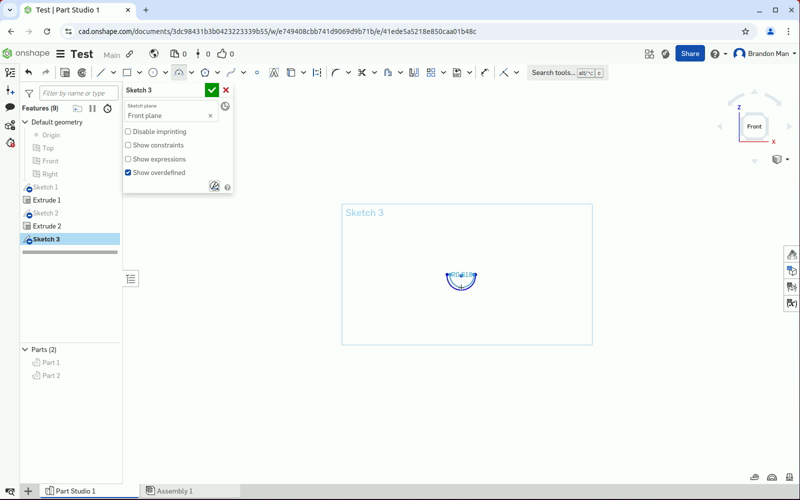
scroll(6)
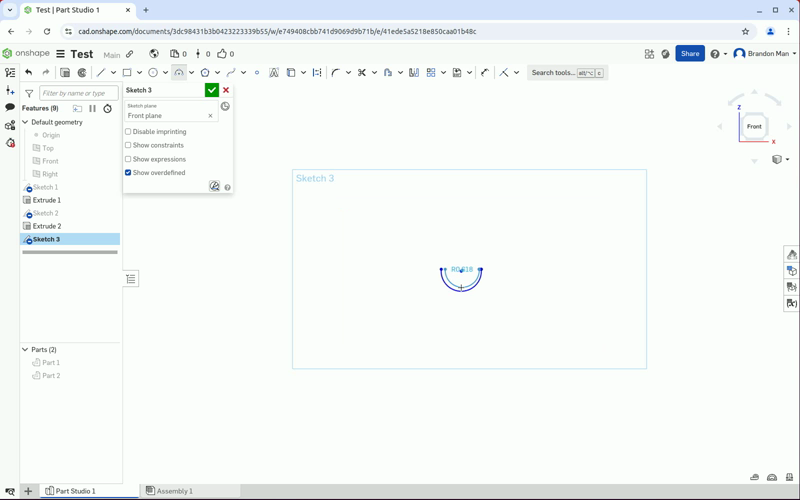
scroll(6)
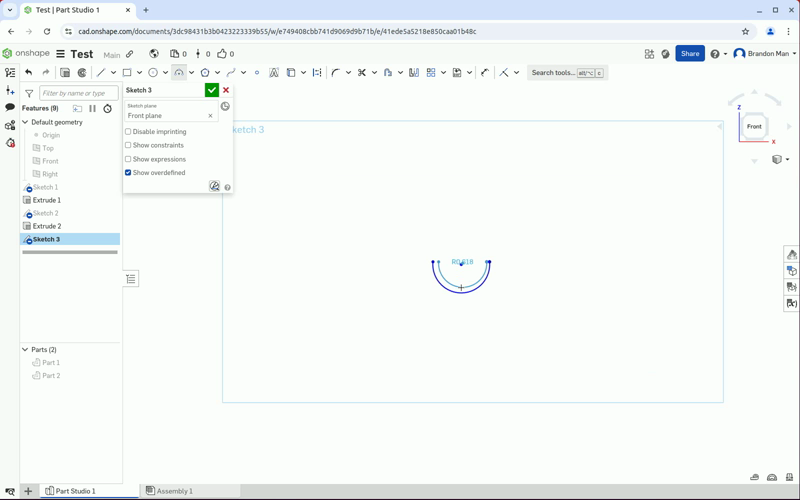
scroll(6)
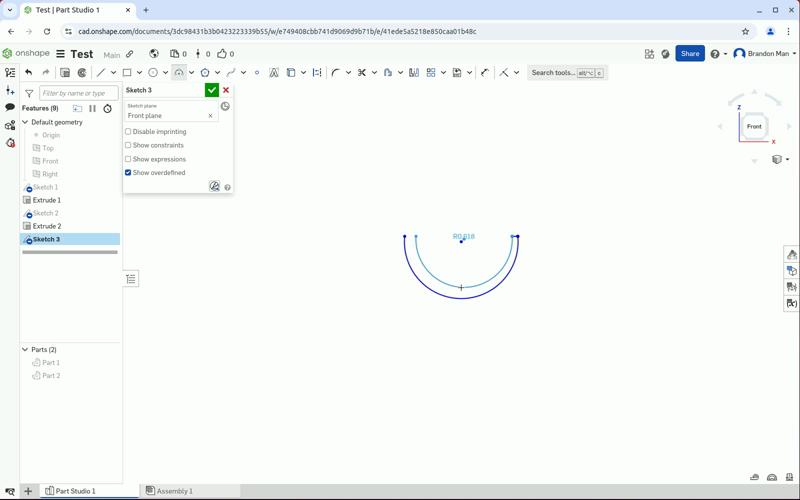
click(461, 287)
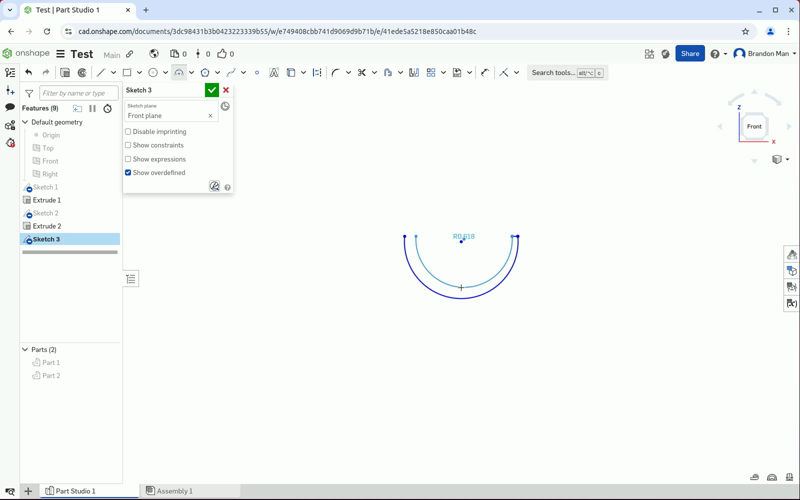
scroll(-6)
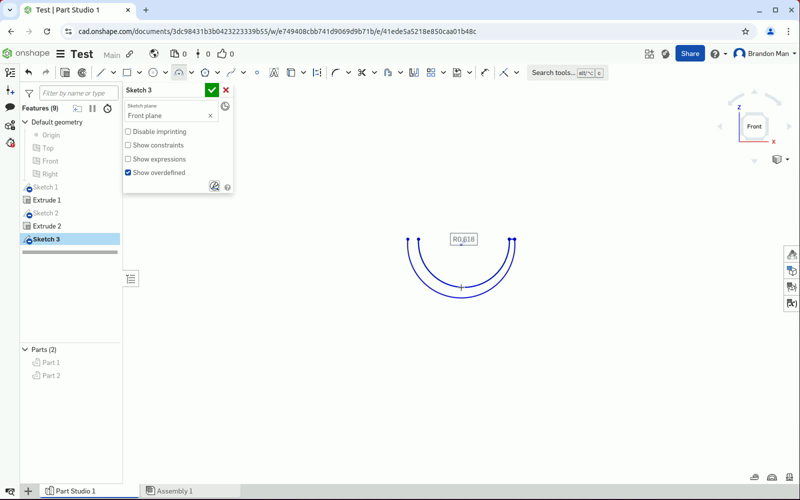
scroll(-6)
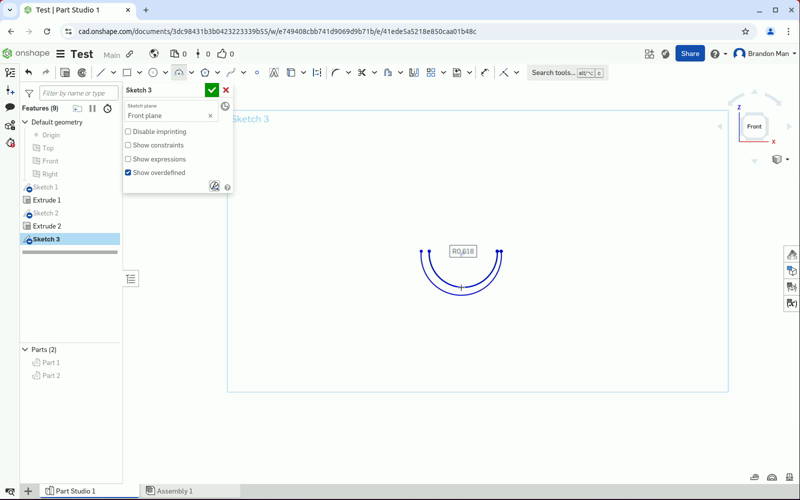
scroll(-6)
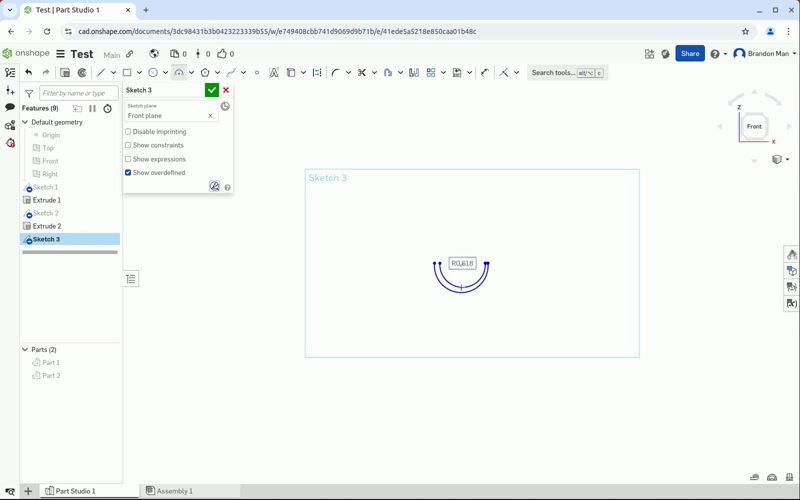
scroll(-6)
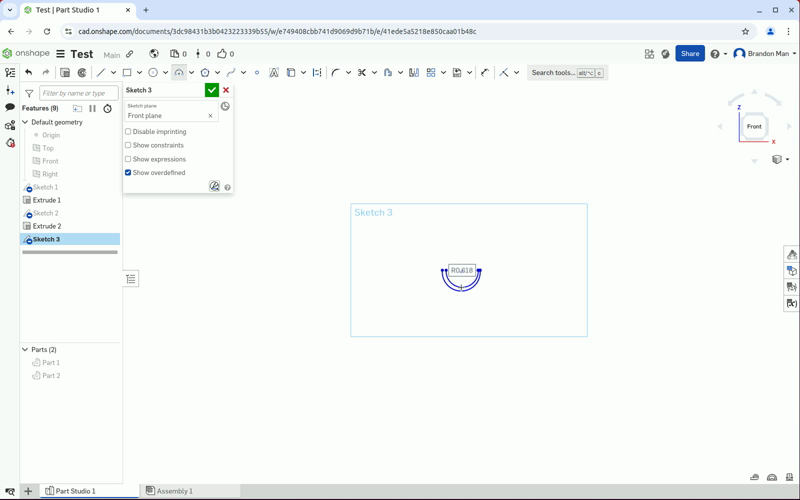
scroll(-6)
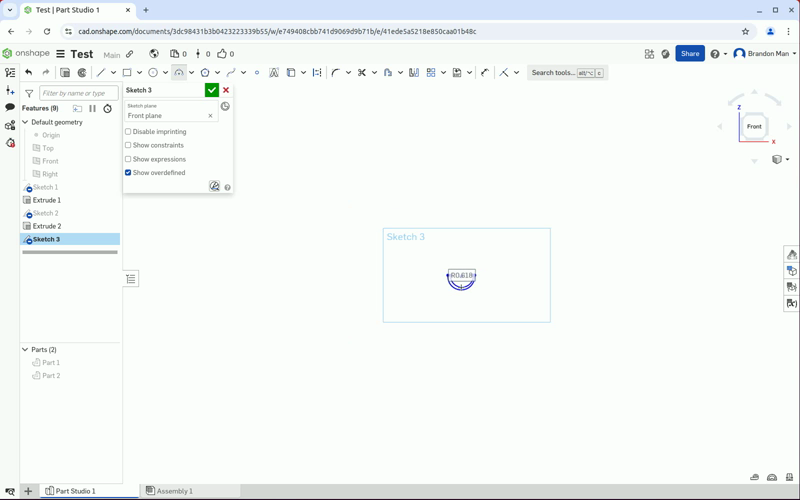
scroll(-6)
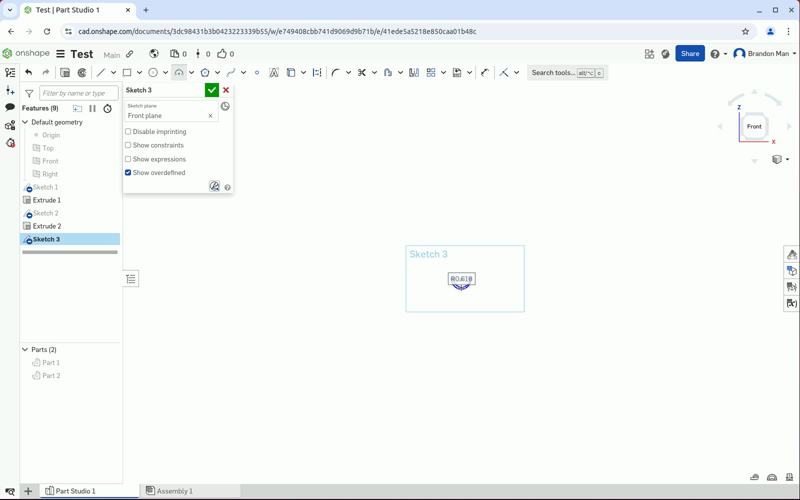
scroll(-6)
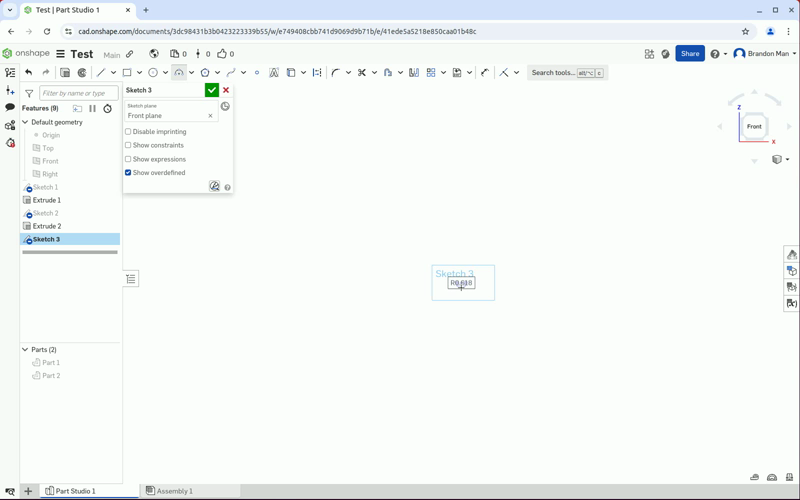
key_up(shift)
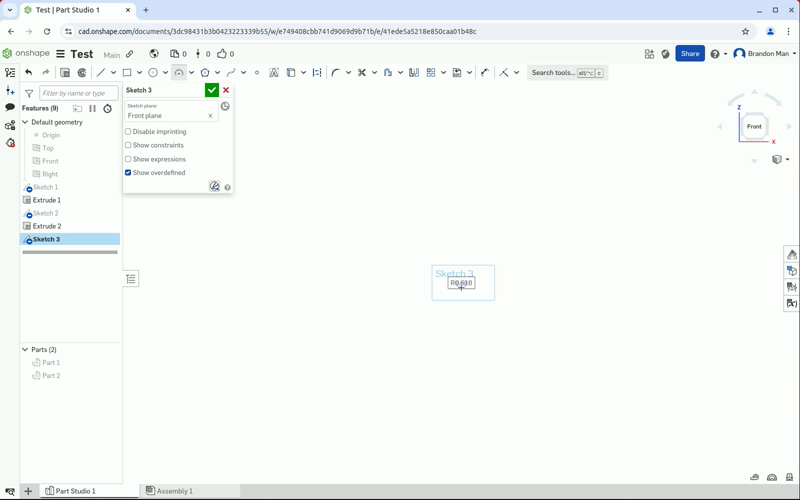
key(esc)
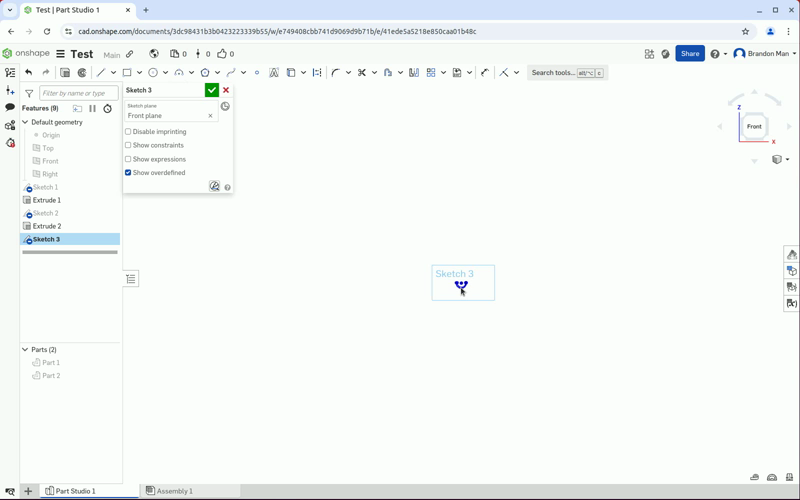
key(l)
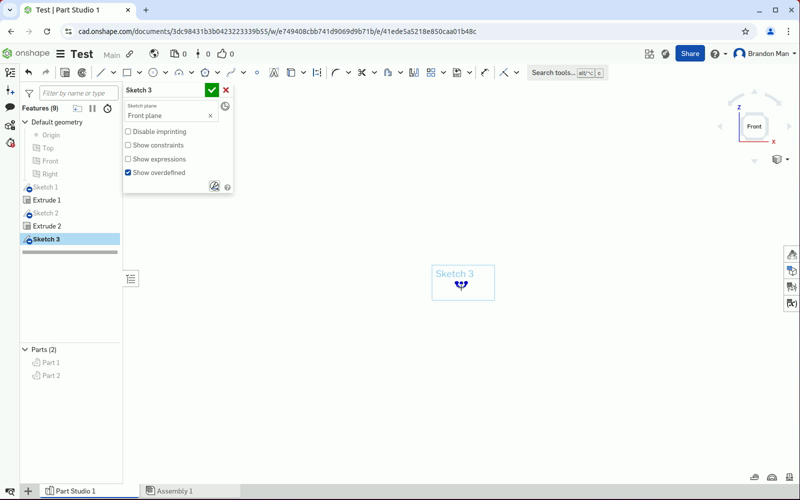
mouse_move(457, 282)
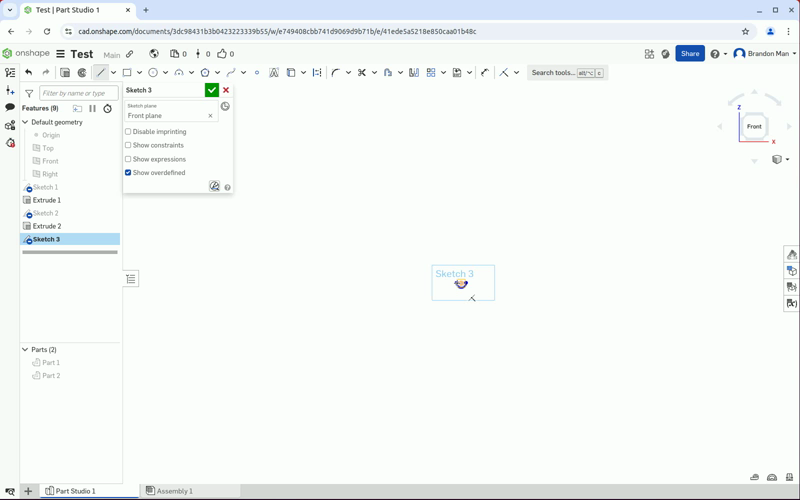
scroll(6)
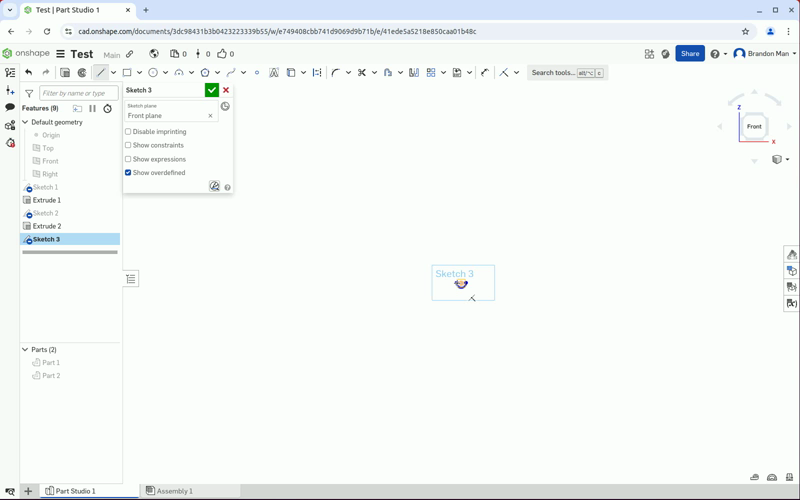
scroll(6)
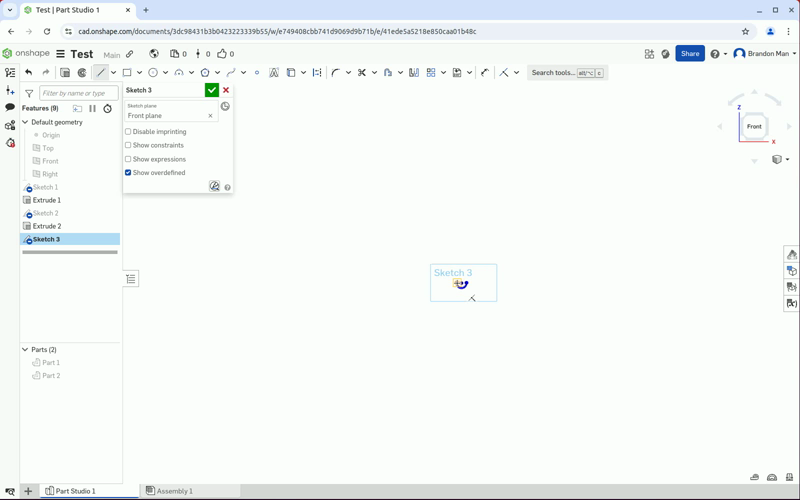
scroll(6)
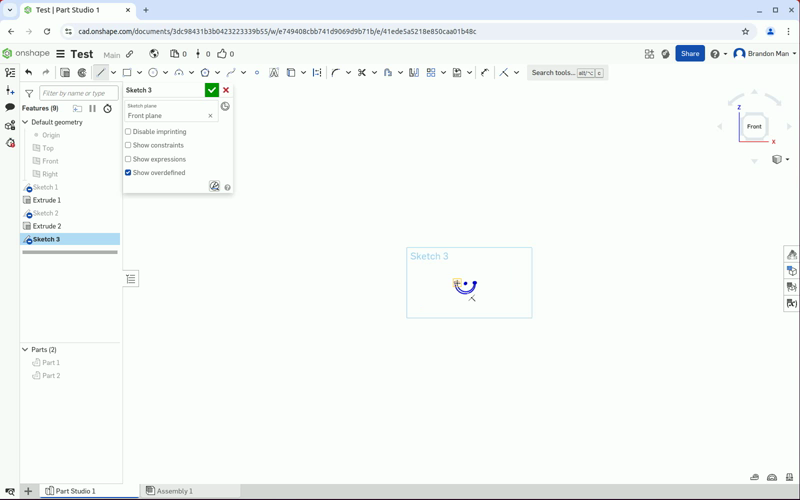
scroll(6)
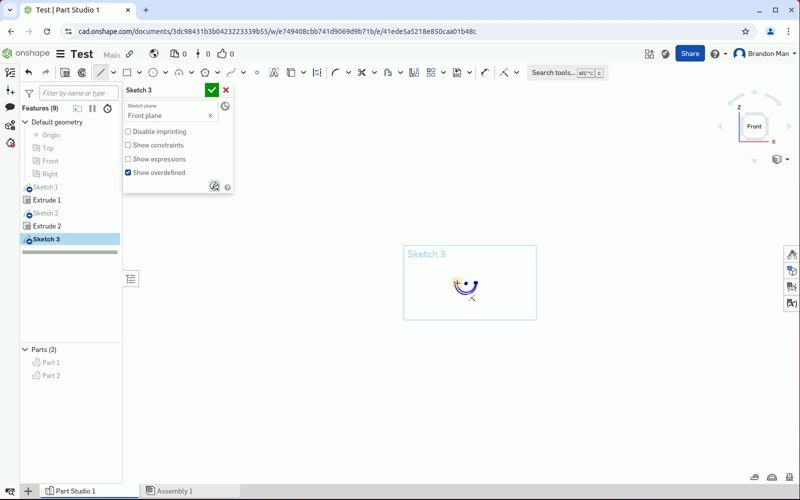
scroll(6)
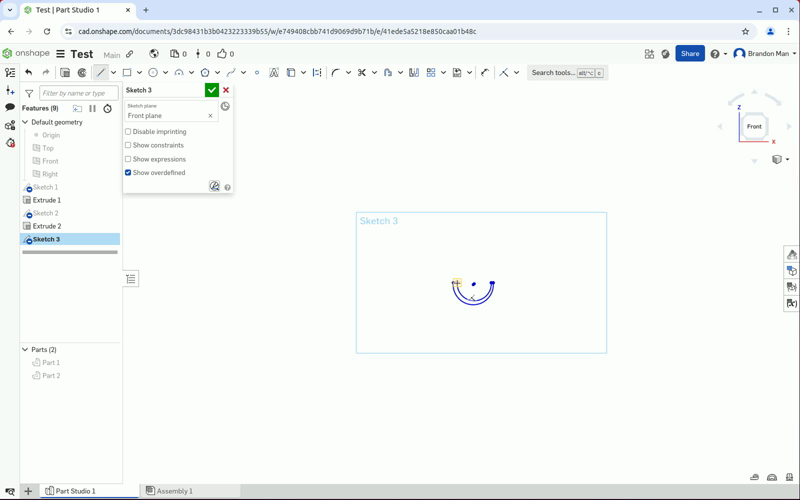
scroll(6)
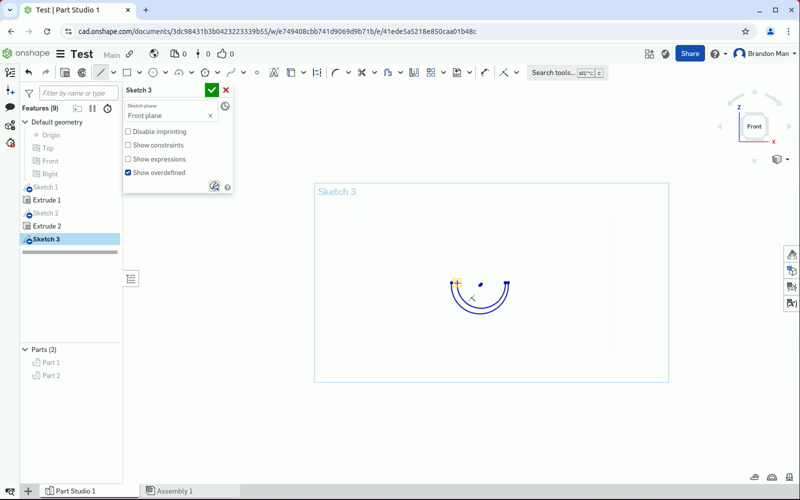
scroll(6)
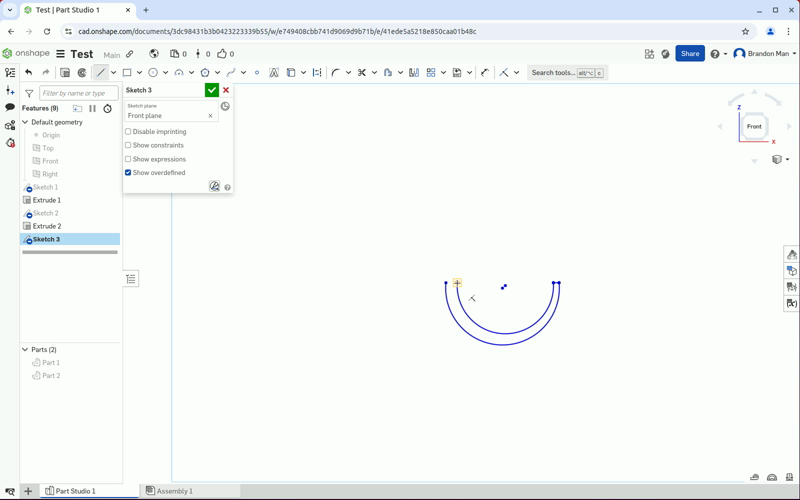
click(457, 282)
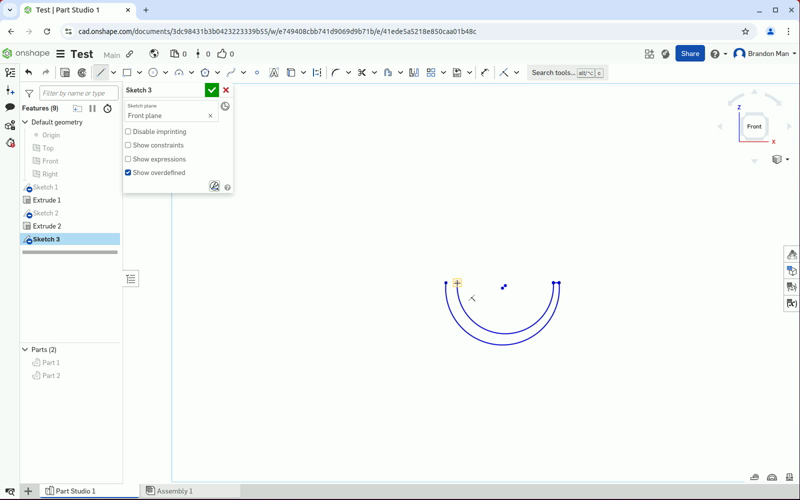
scroll(-6)
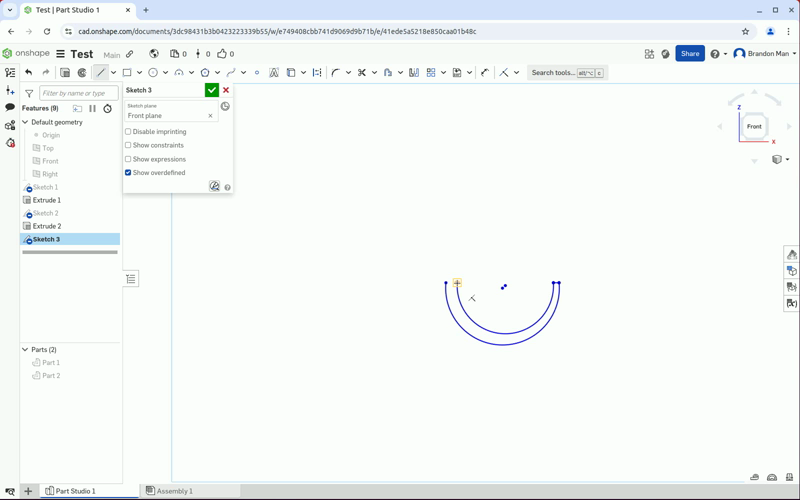
scroll(-6)
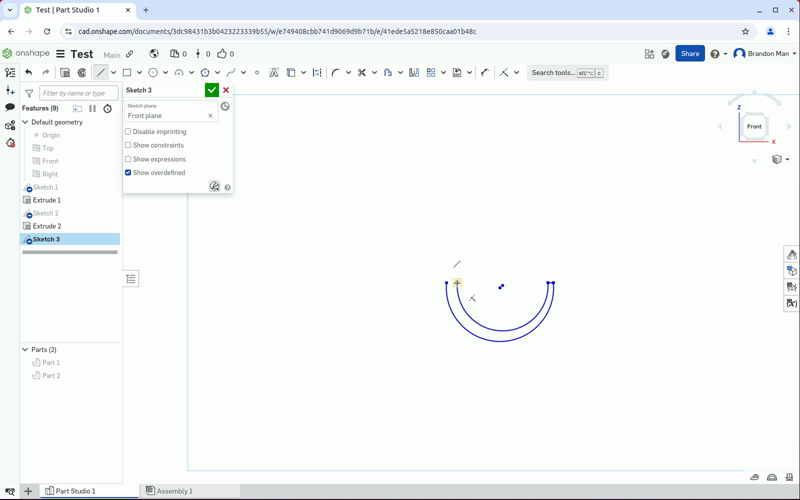
scroll(-6)
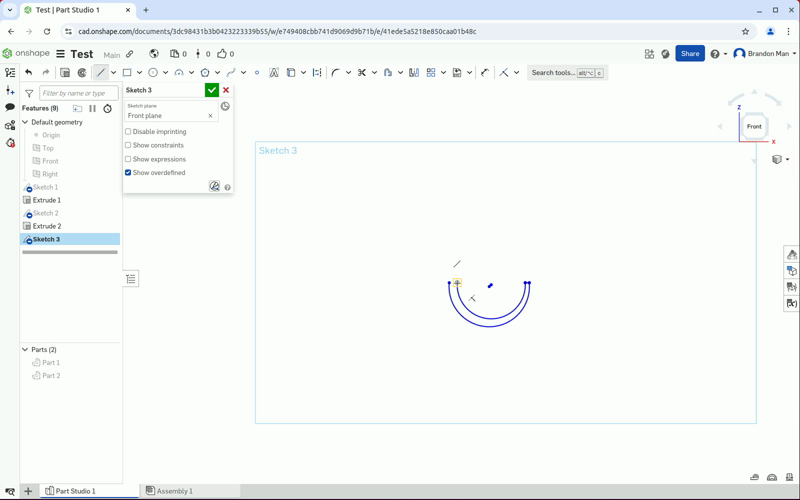
scroll(-6)
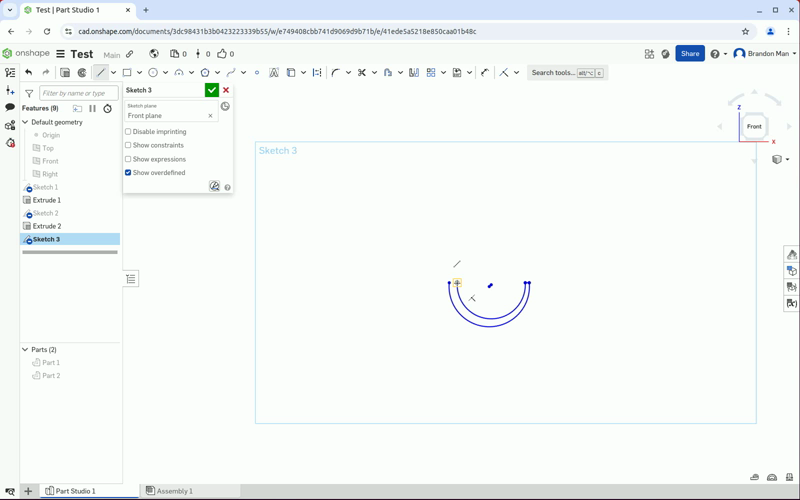
scroll(-6)
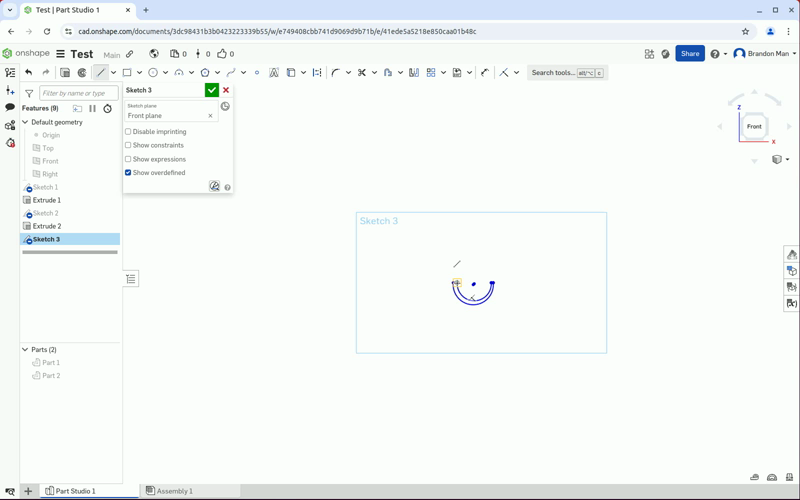
scroll(-6)
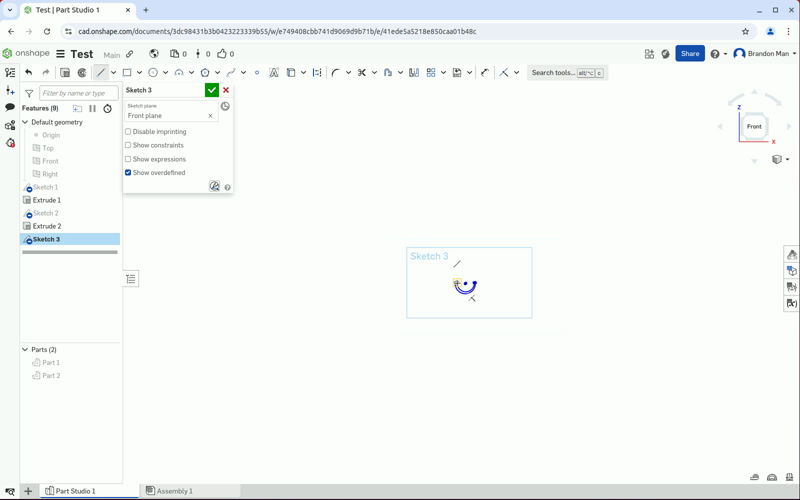
scroll(-6)
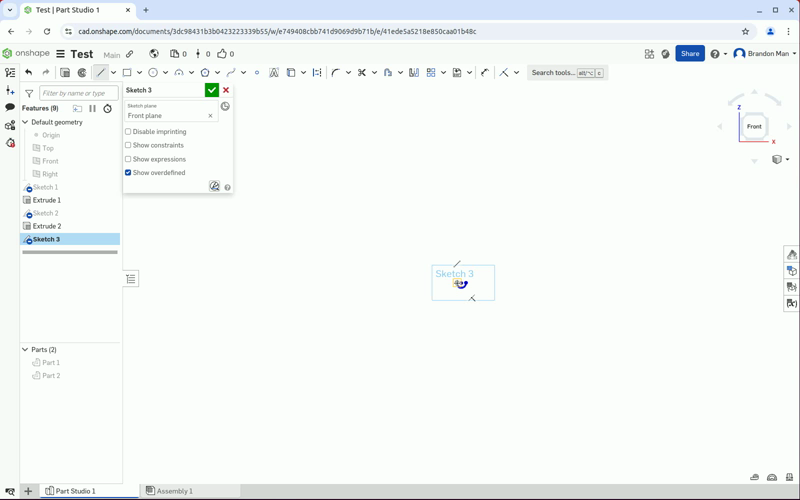
mouse_move(487, 282)
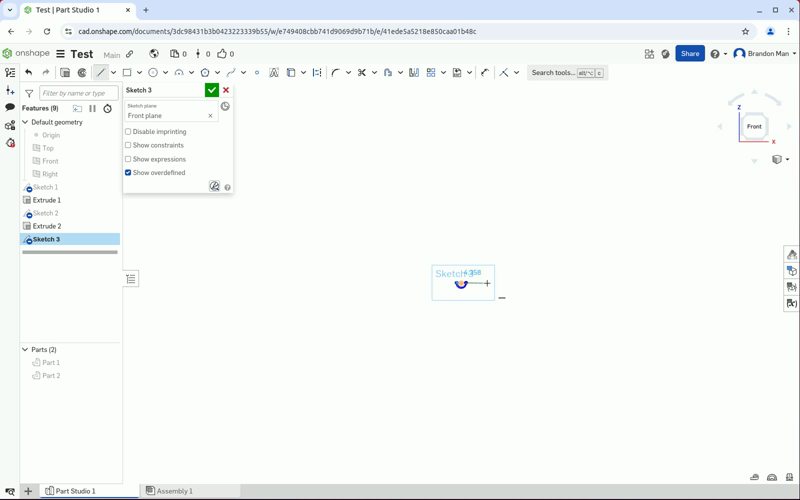
key_down(shift)
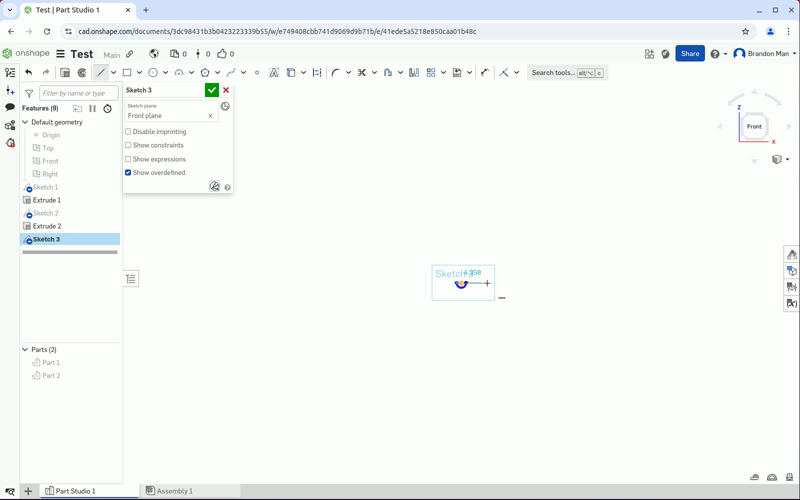
mouse_move(456, 282)
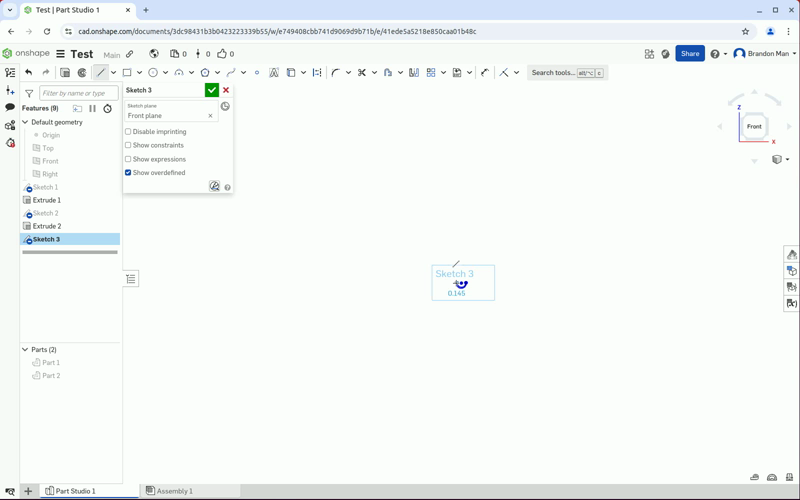
scroll(6)
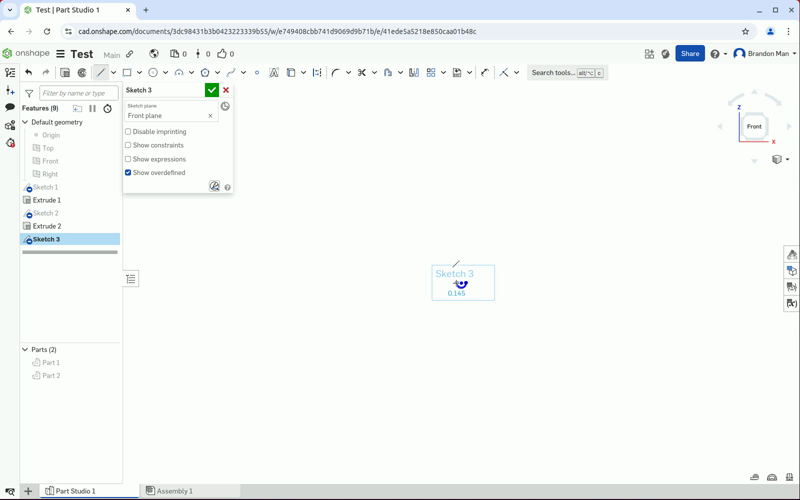
scroll(6)
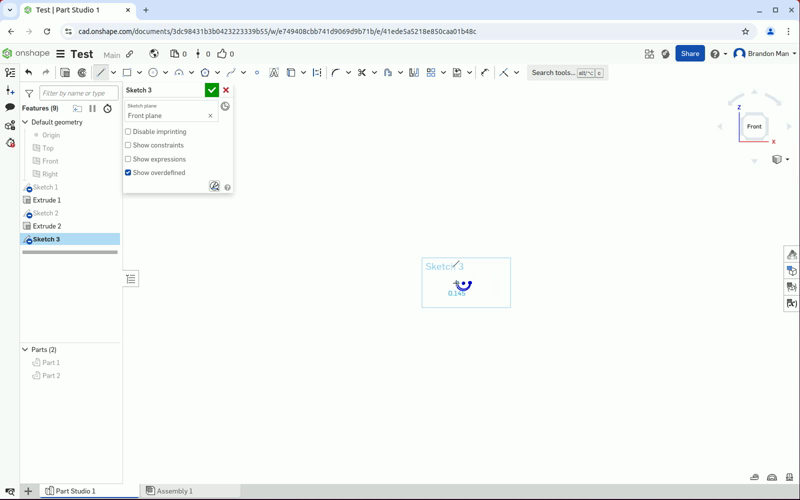
scroll(6)
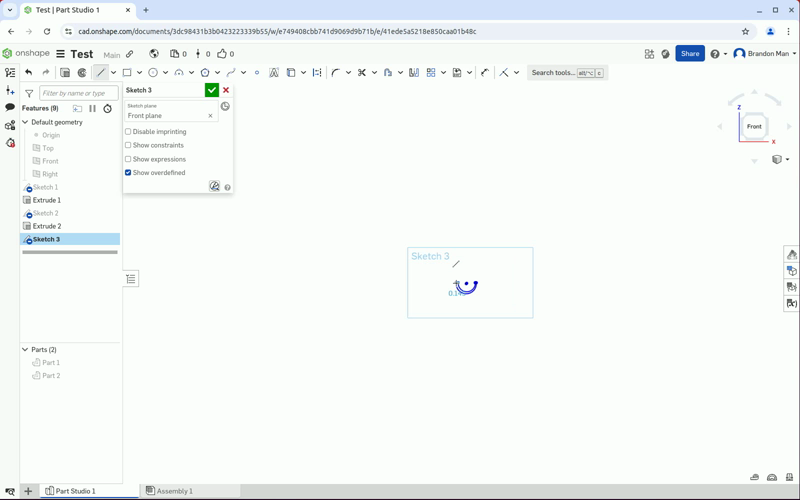
scroll(6)
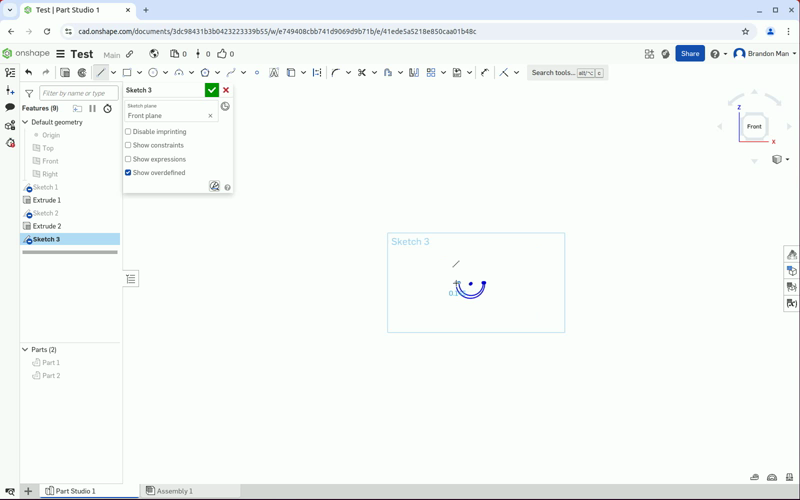
scroll(6)
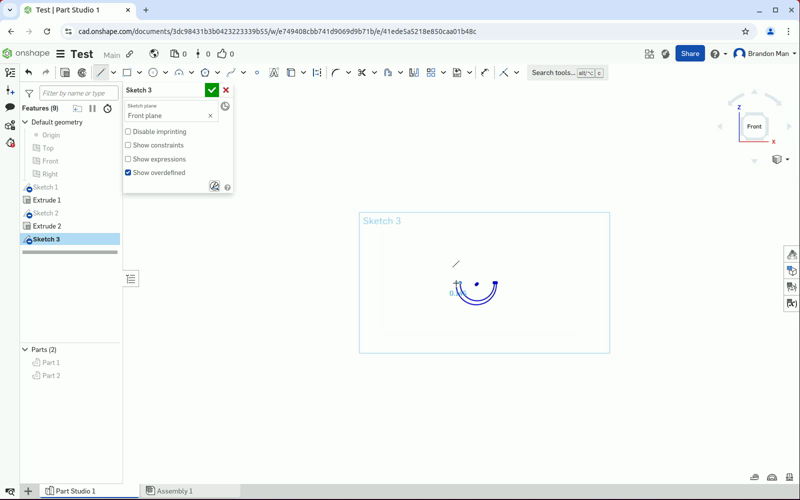
scroll(6)
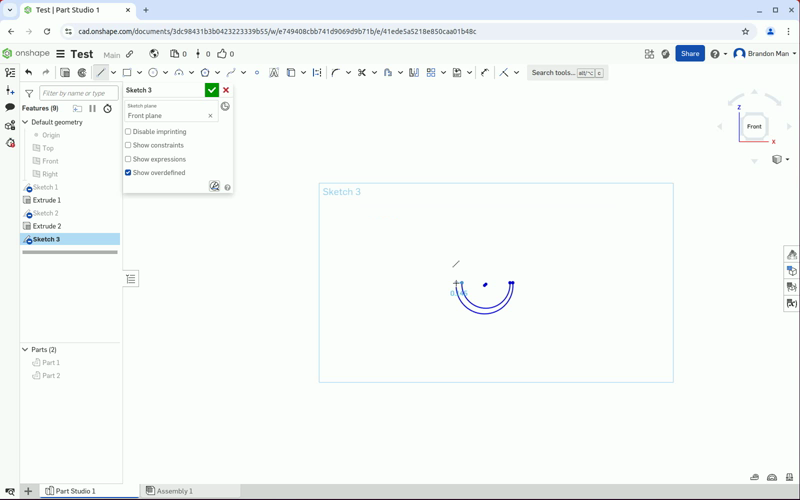
scroll(6)
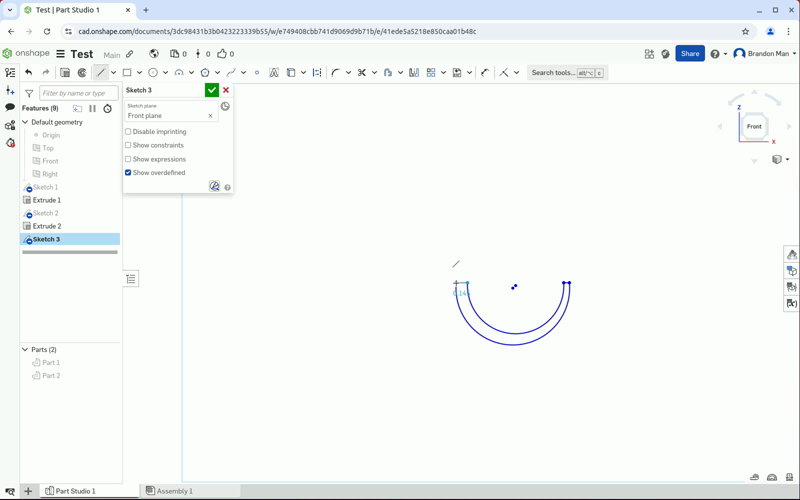
key_up(shift)
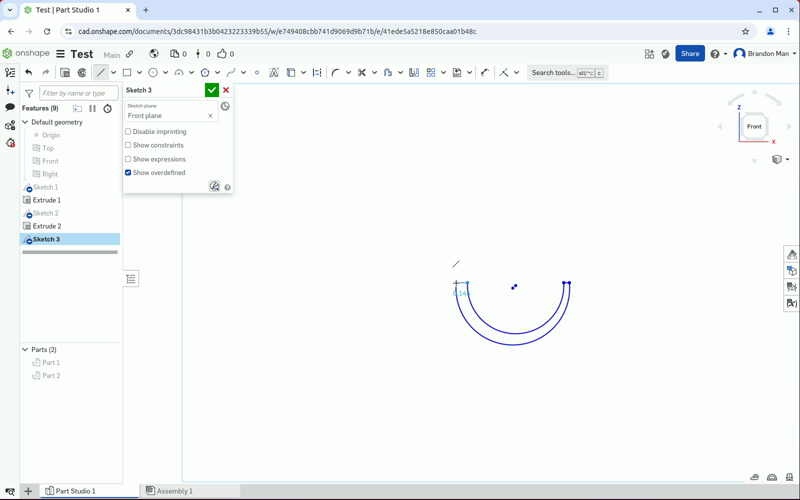
click(456, 282)
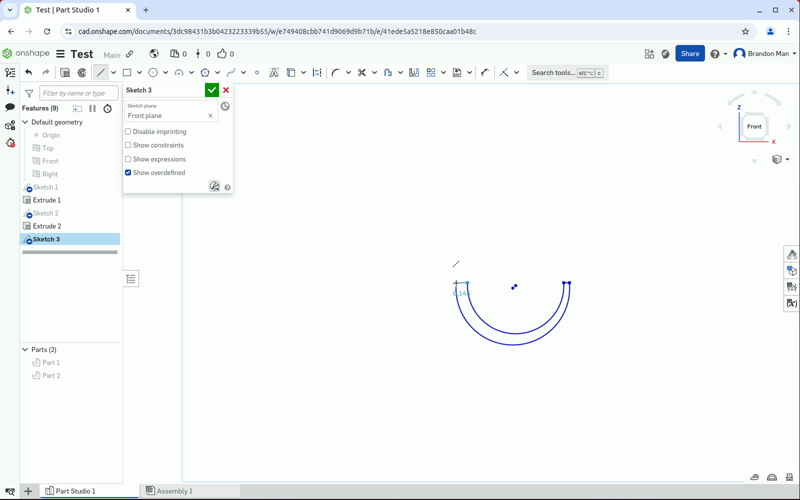
scroll(-6)
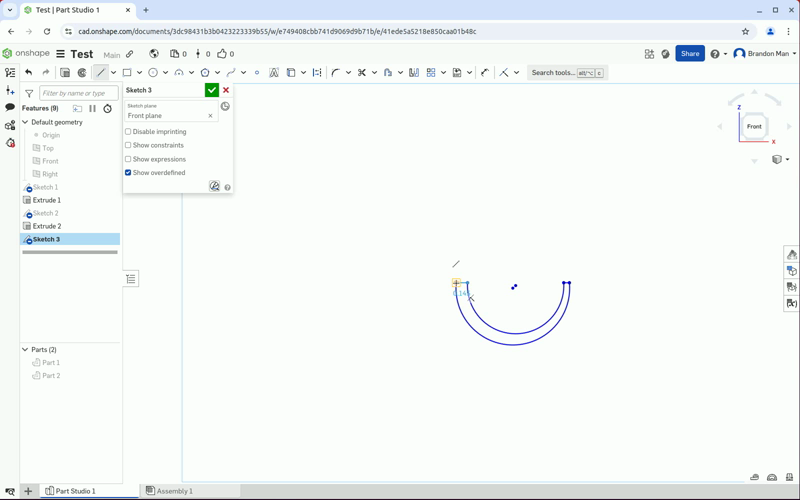
scroll(-6)
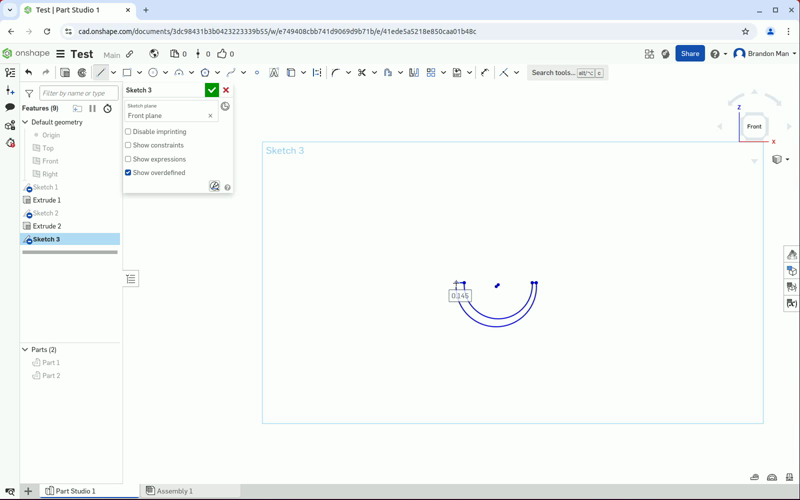
scroll(-6)
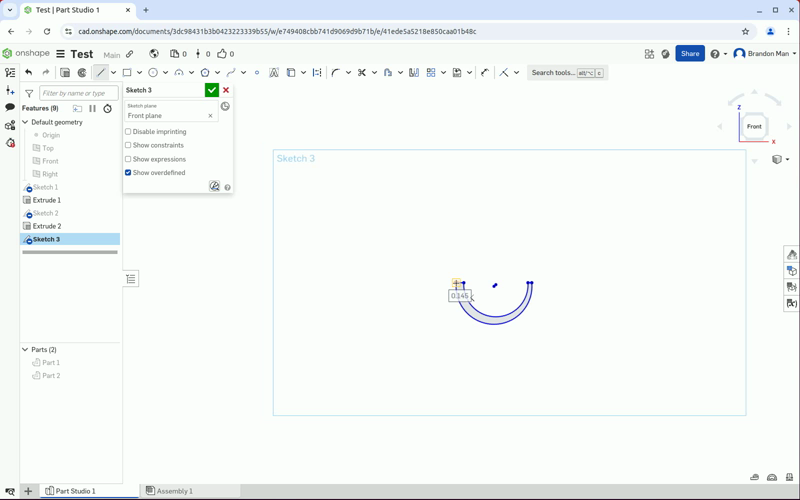
scroll(-6)
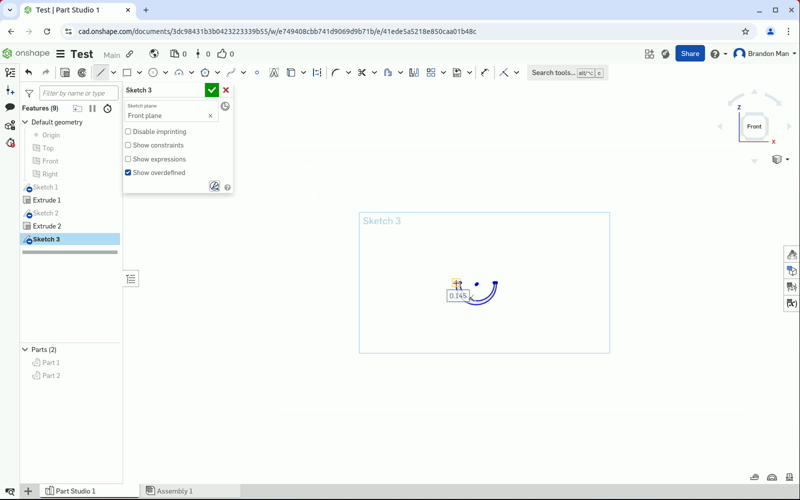
scroll(-6)
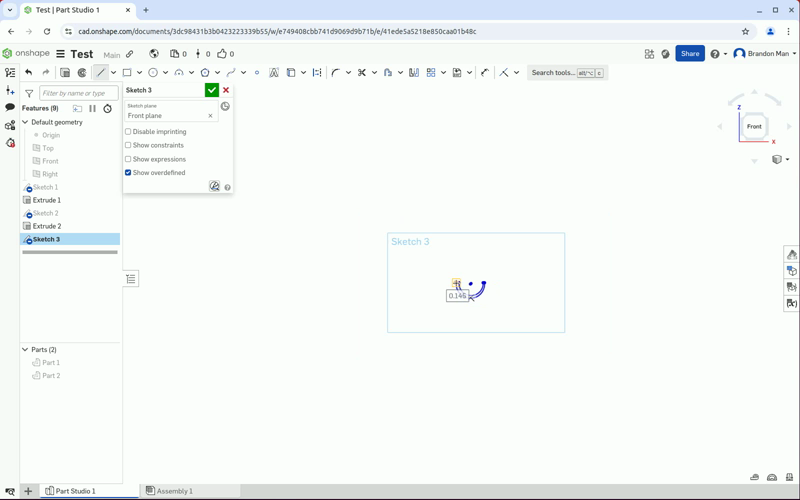
scroll(-6)
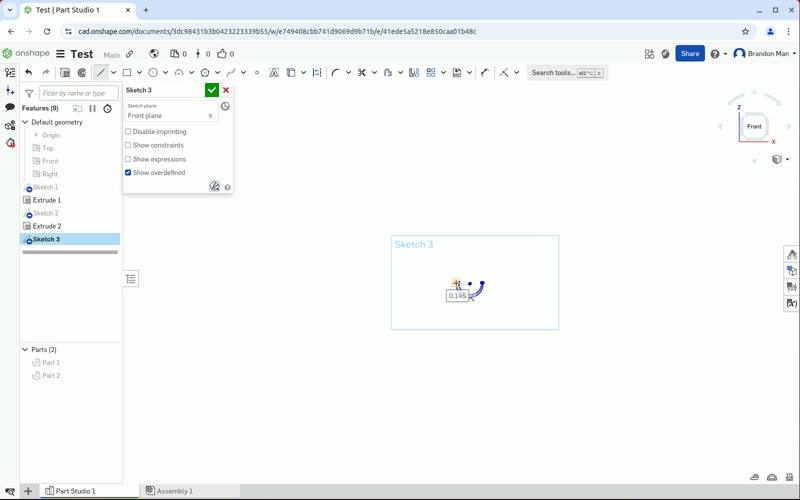
scroll(-6)
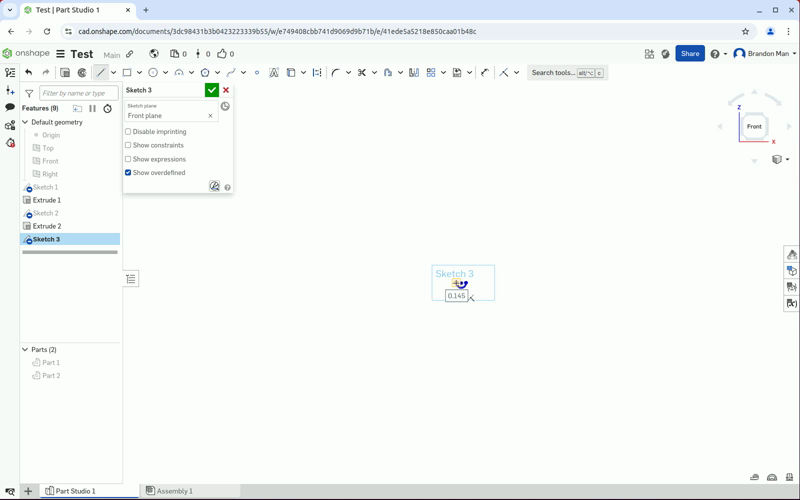
key(esc)
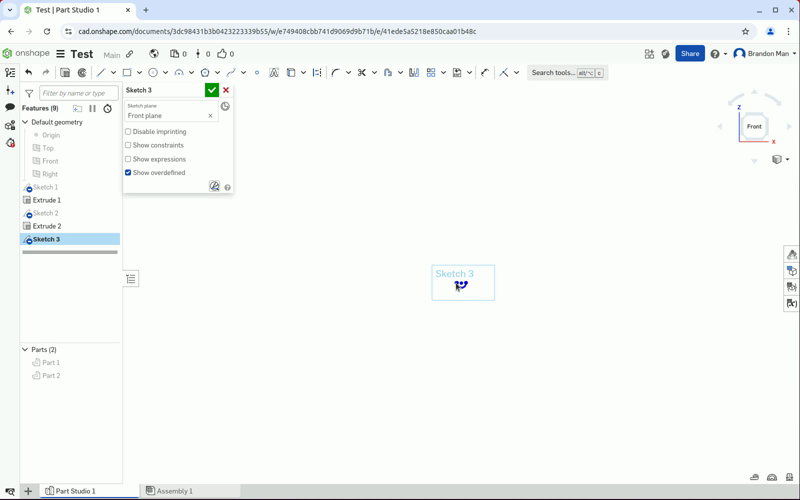
mouse_move(461, 284)
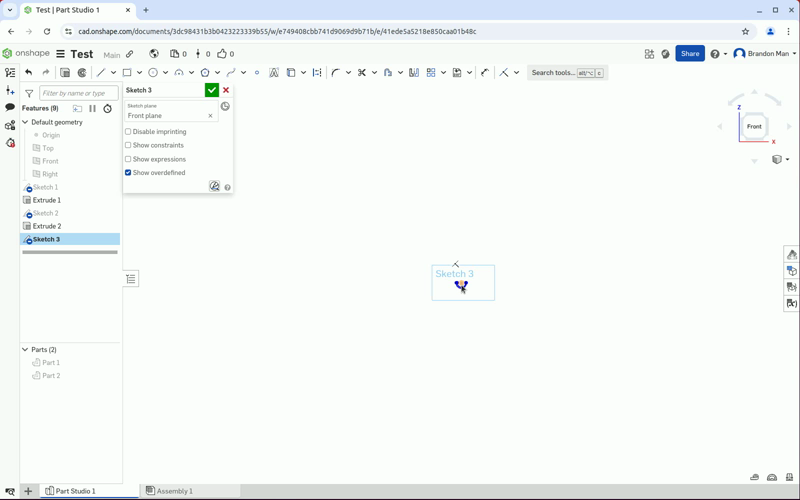
scroll(6)
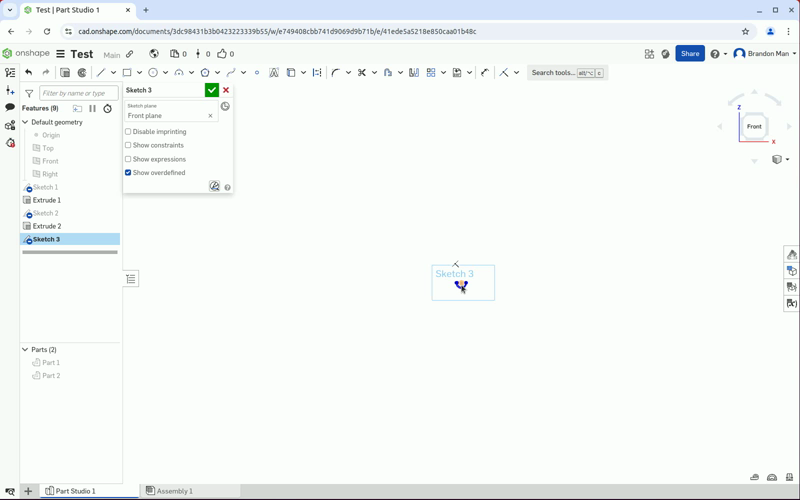
scroll(6)
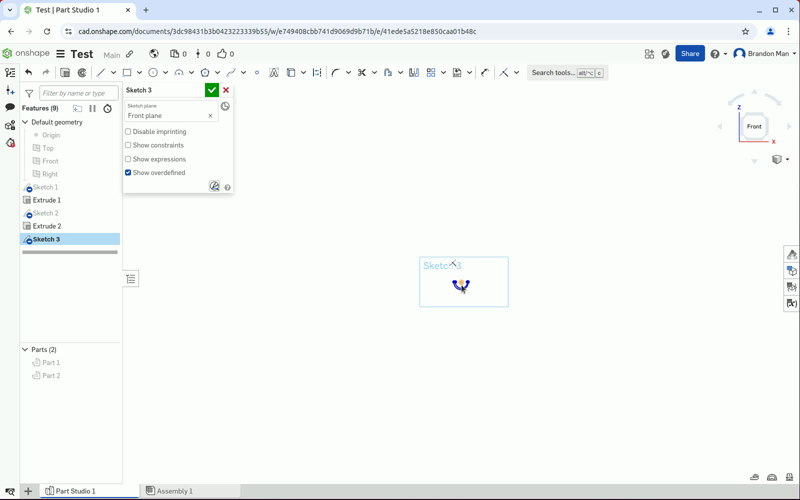
scroll(6)
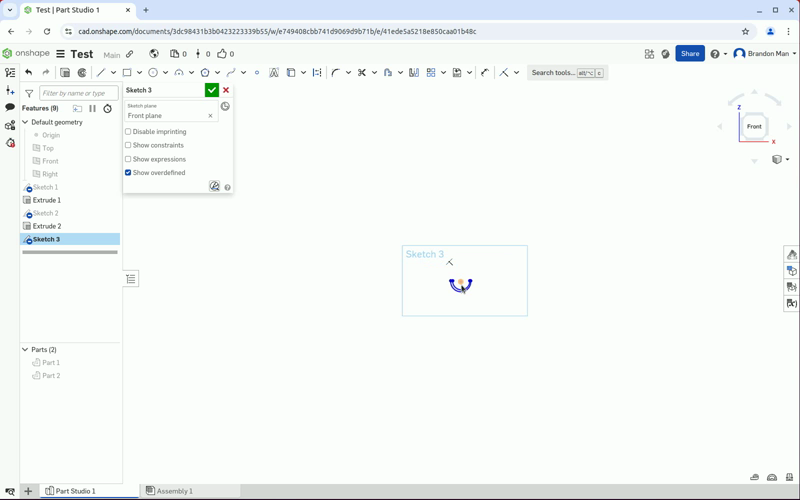
scroll(6)
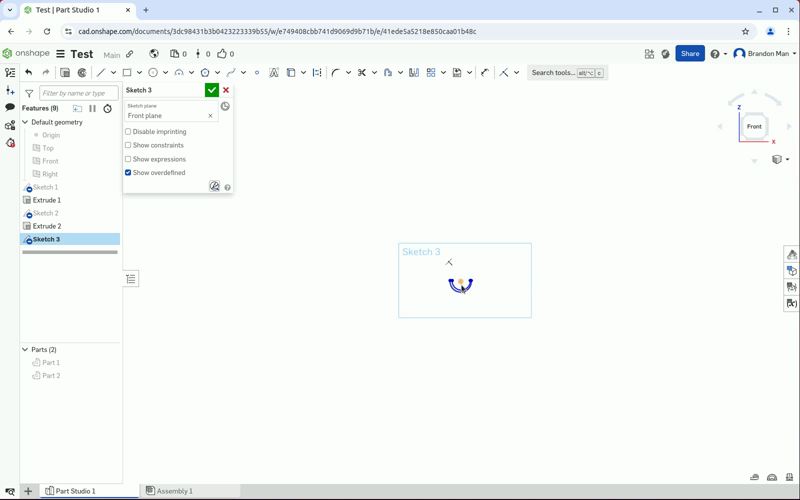
scroll(6)
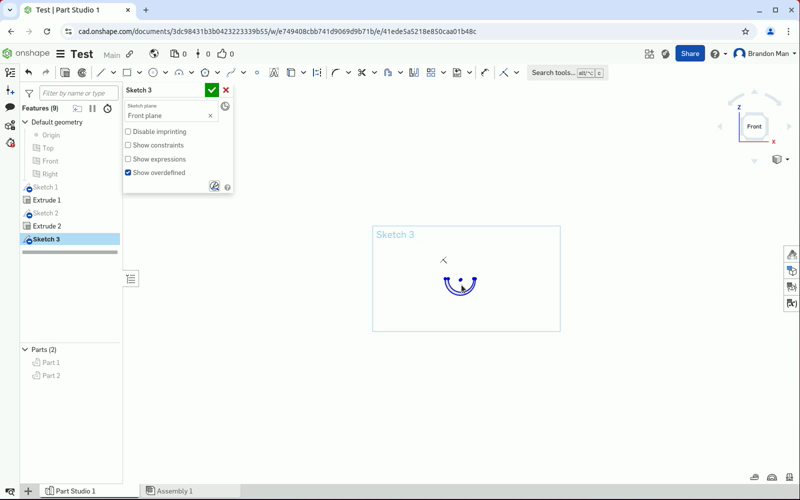
scroll(6)
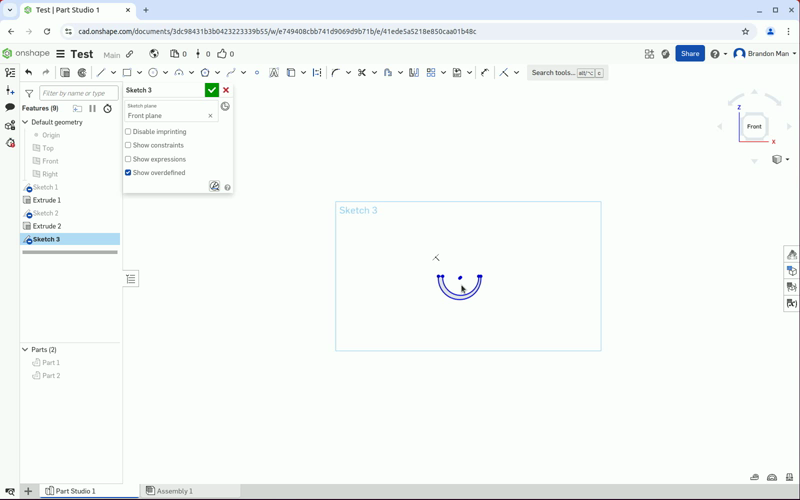
scroll(6)
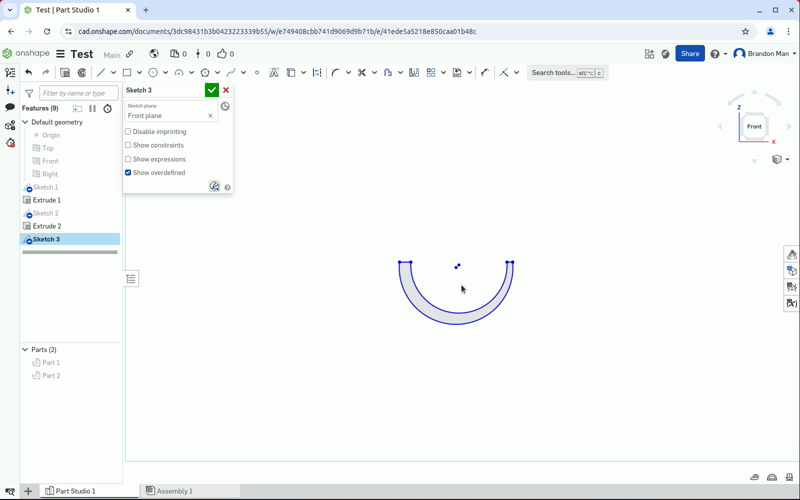
click(461, 284)
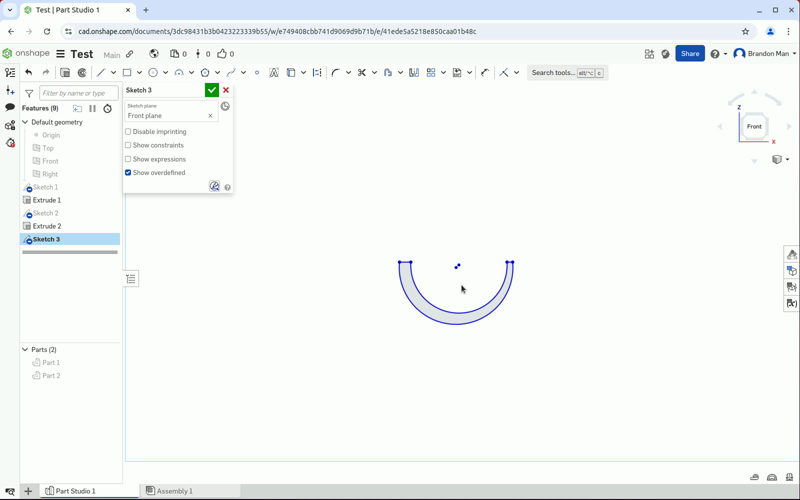
scroll(-6)
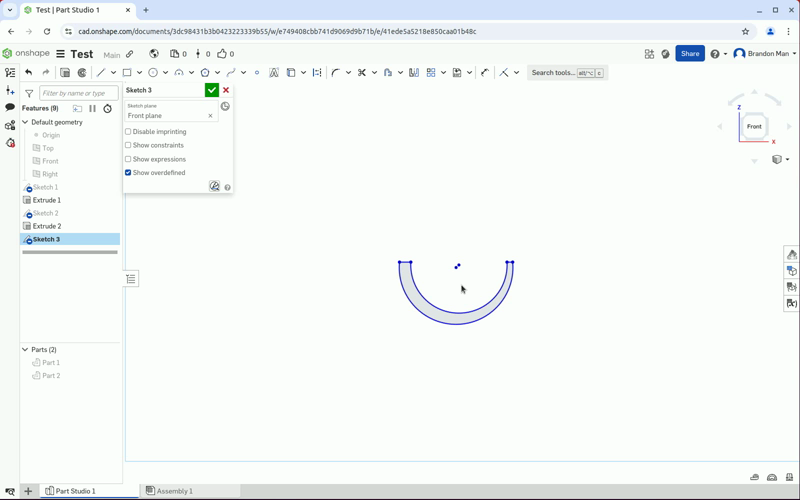
scroll(-6)
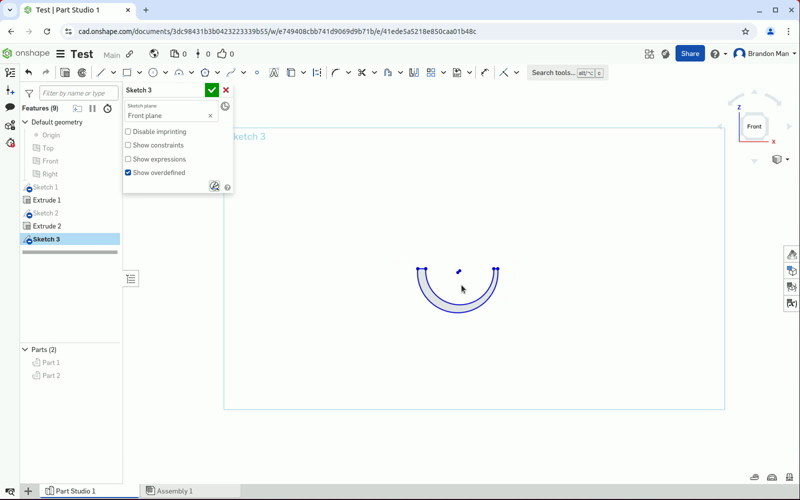
scroll(-6)
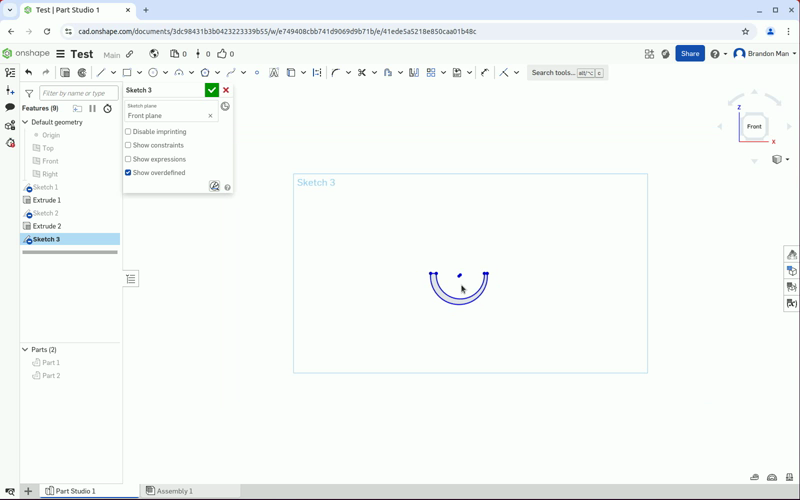
scroll(-6)
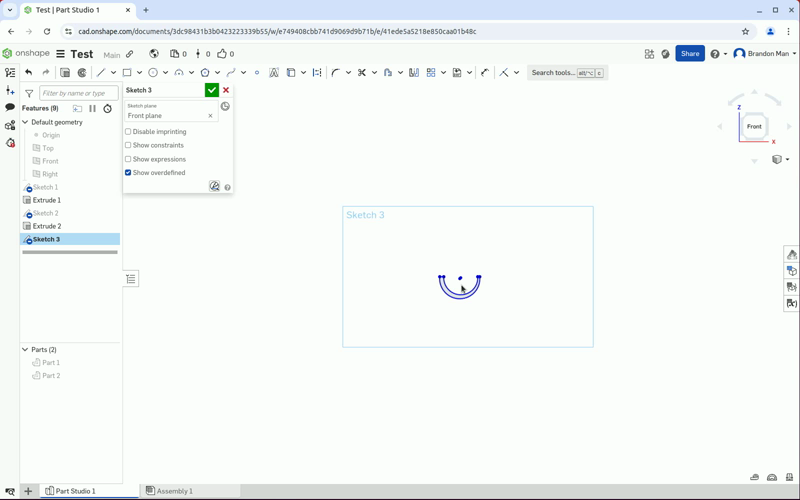
scroll(-6)
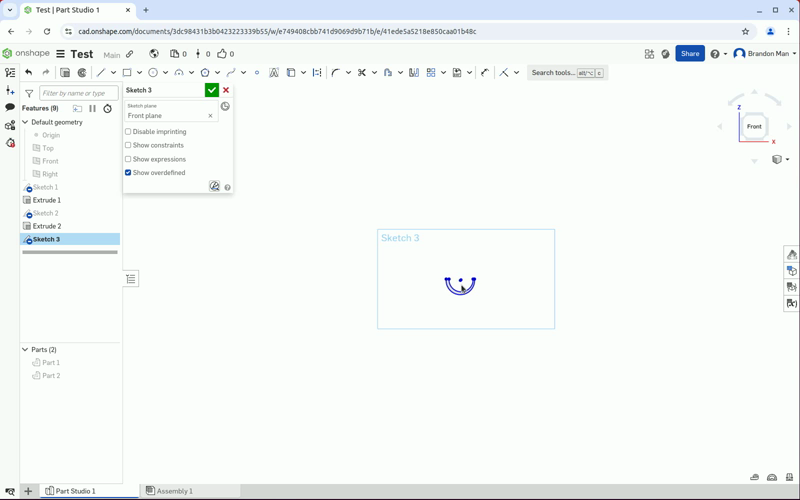
scroll(-6)
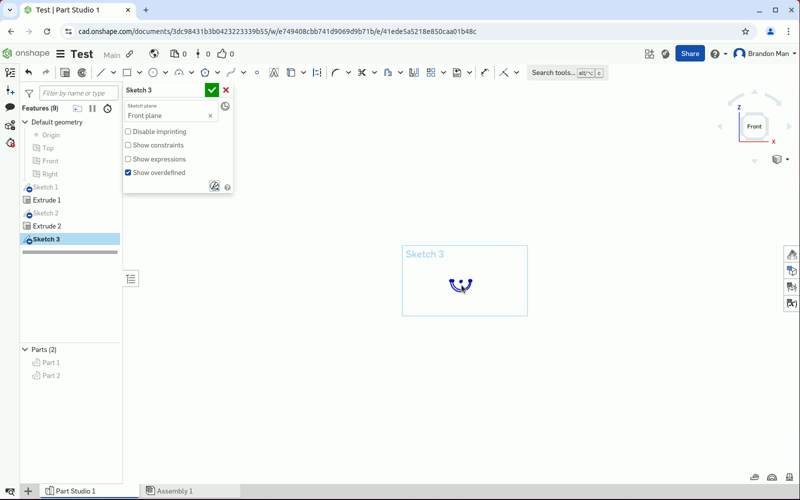
scroll(-6)
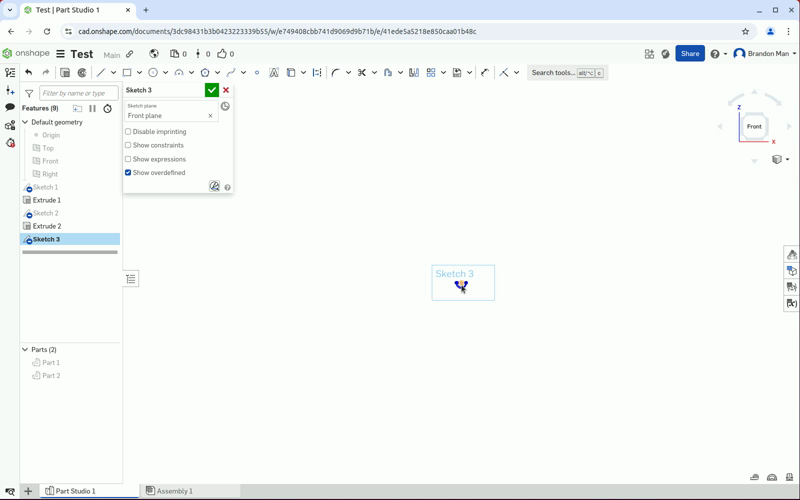
mouse_move(73, 352)
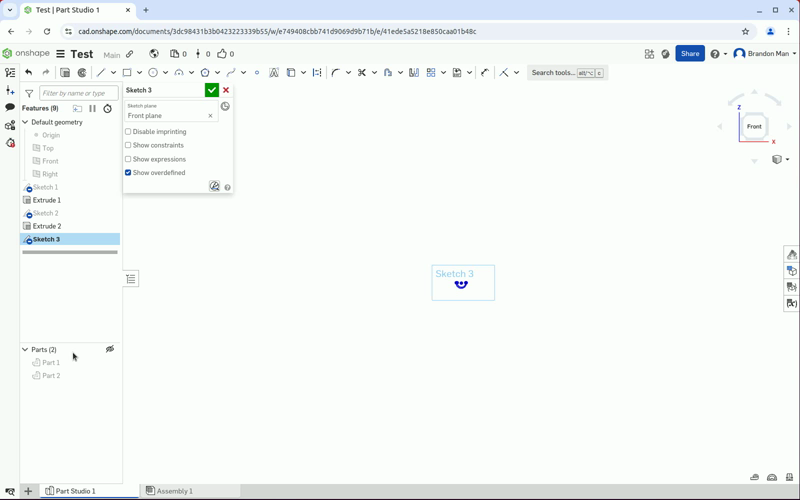
key(shift+y)
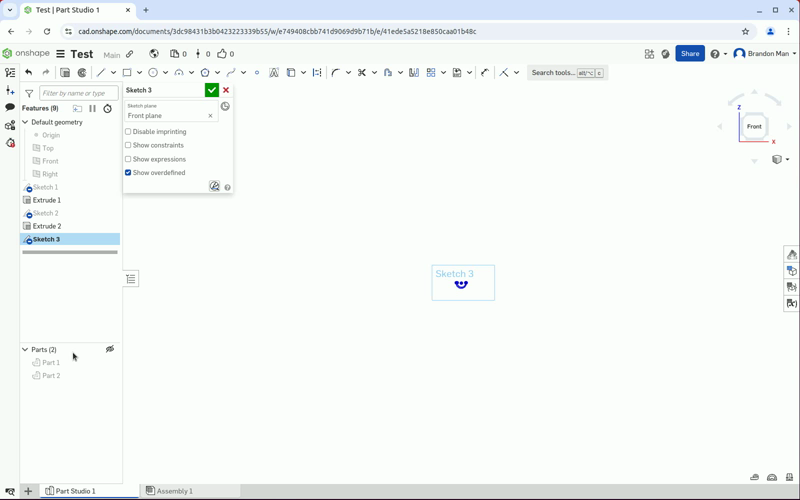
key(shift+e)
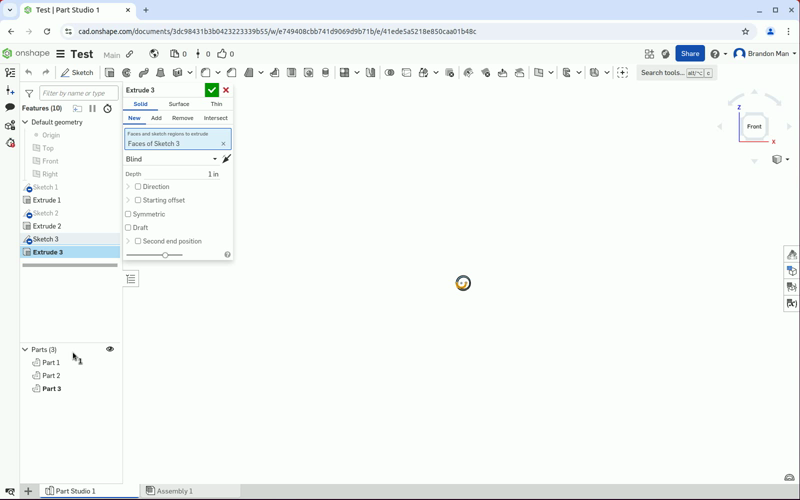
mouse_move(143, 106)
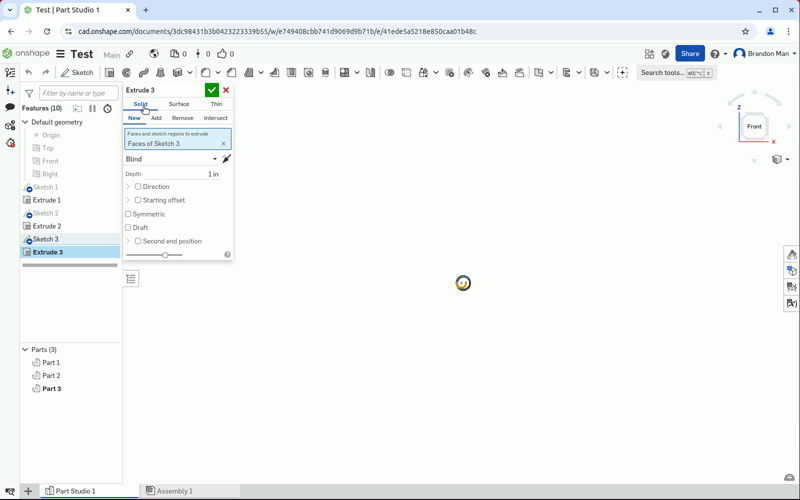
click(143, 106)
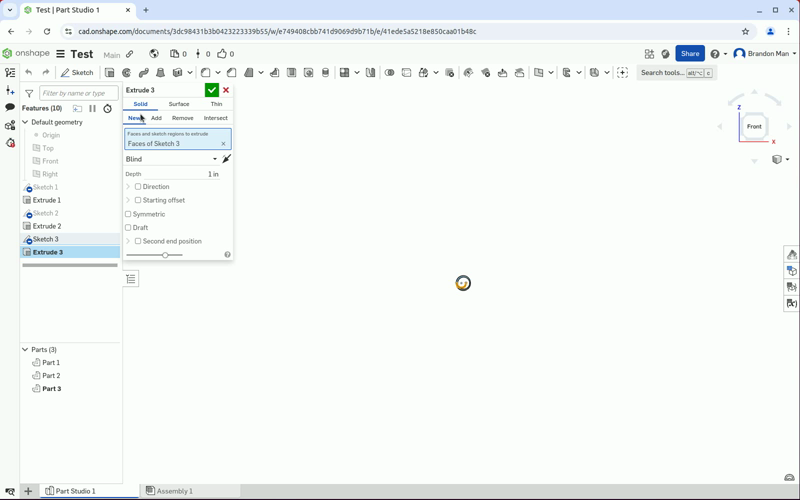
mouse_move(137, 120)
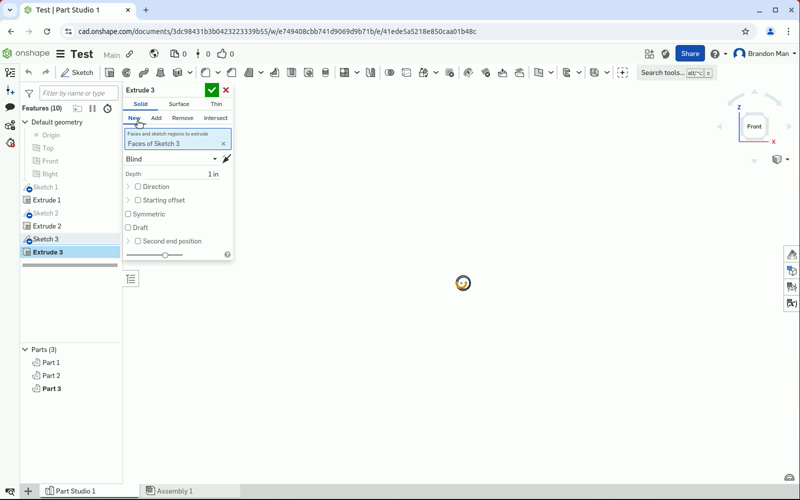
click(137, 120)
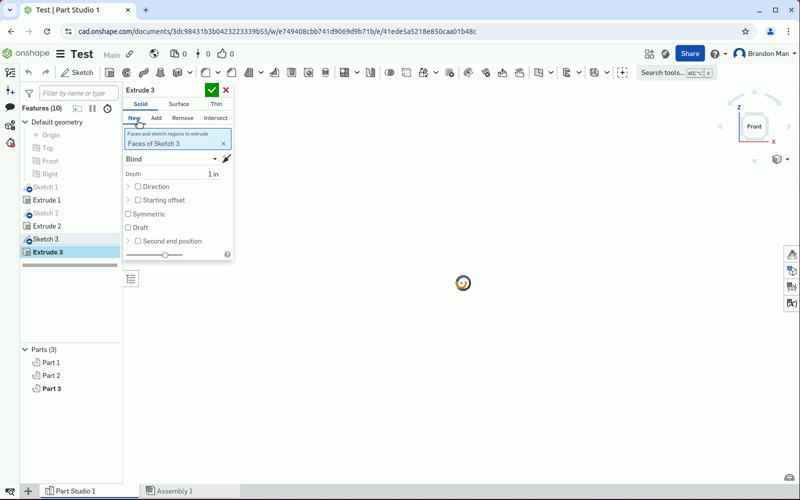
key(tab, 4)
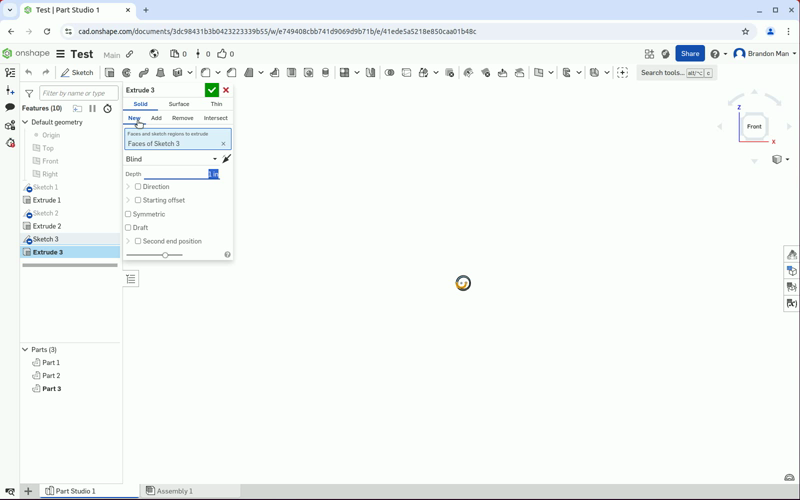
text(-11.554)
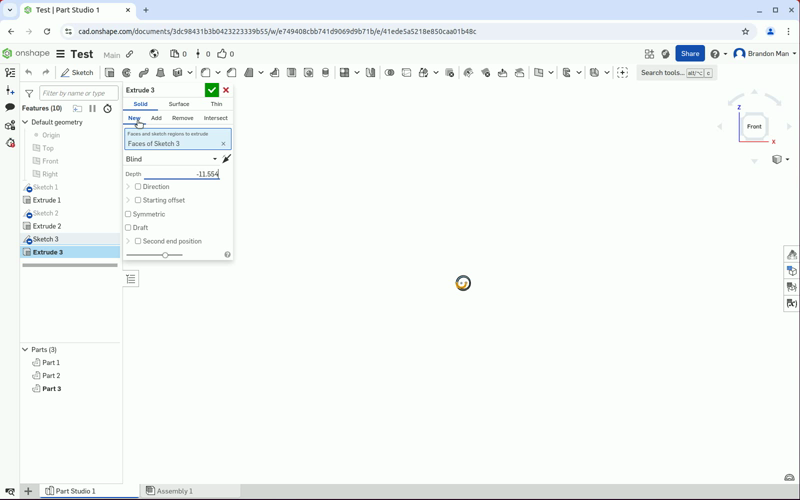
key(enter)
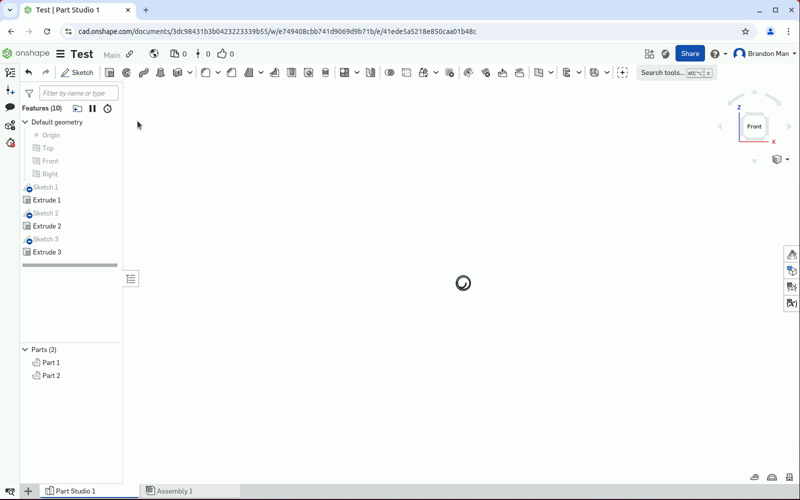
key(shift+h)
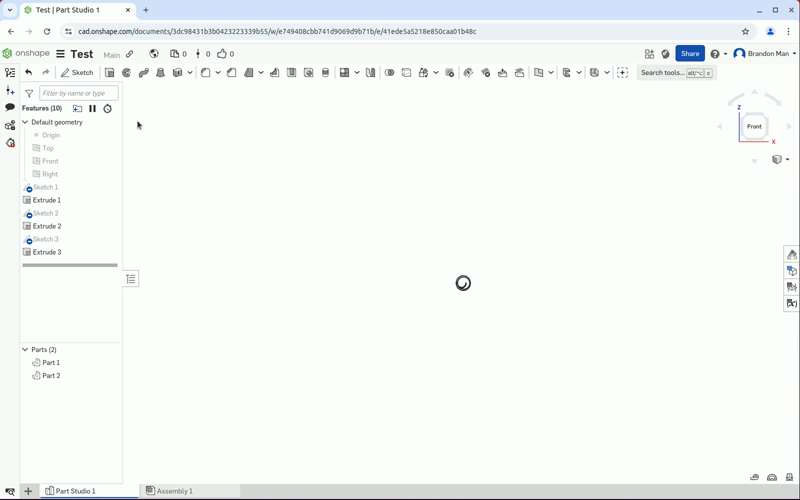
key(shift+h)
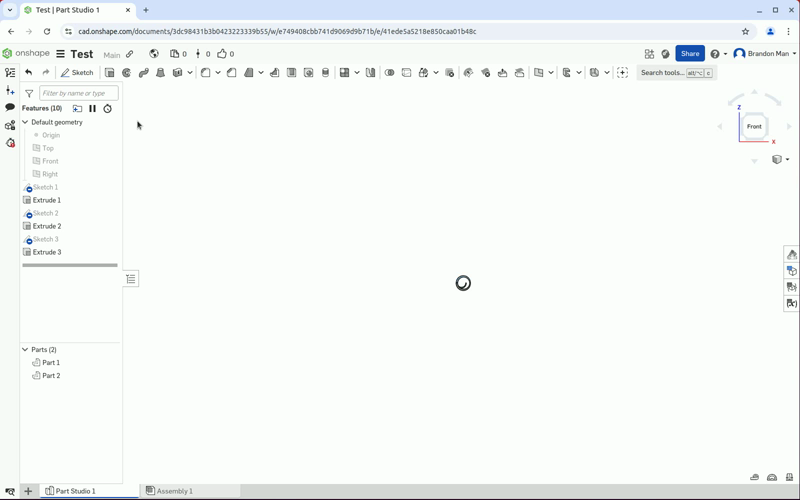
key(shift+7)
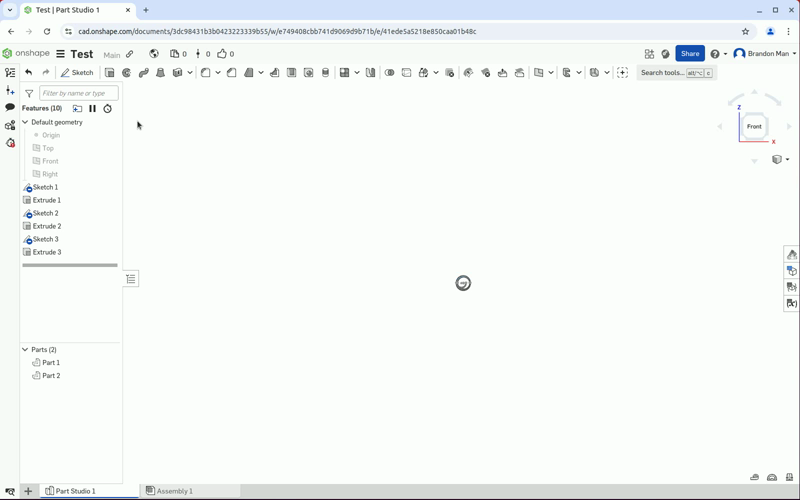
key(left, 2)
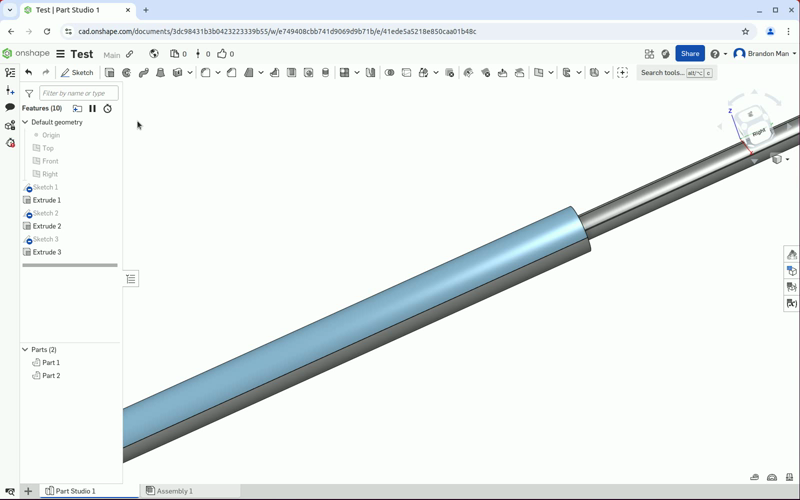
key(down, 2)
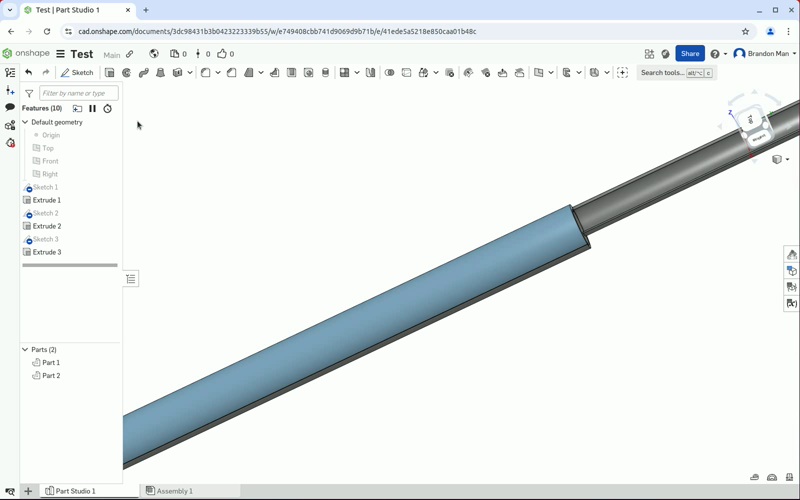
key(up, 2)
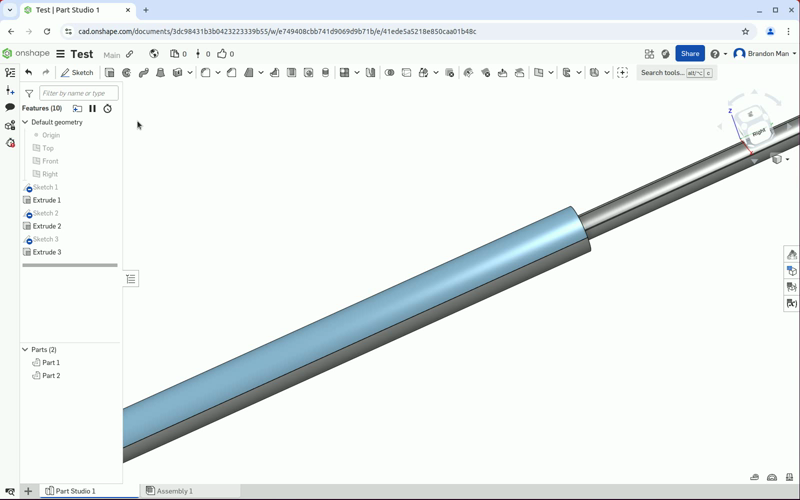
key(right, 2)
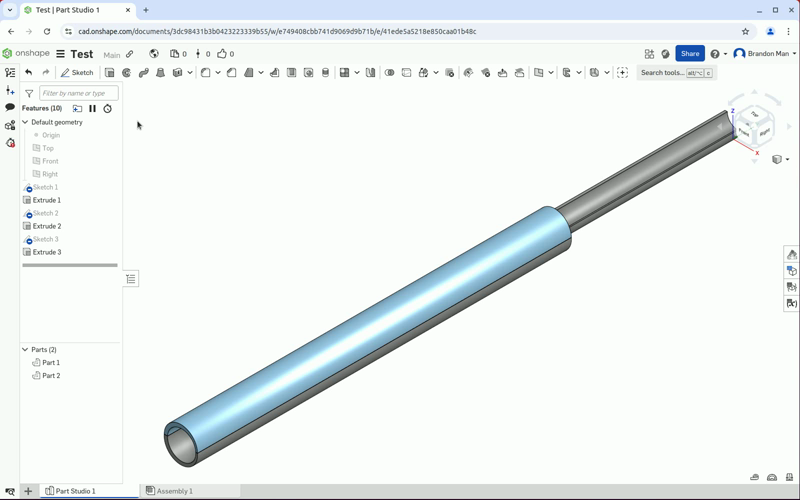
mouse_move(73, 189)
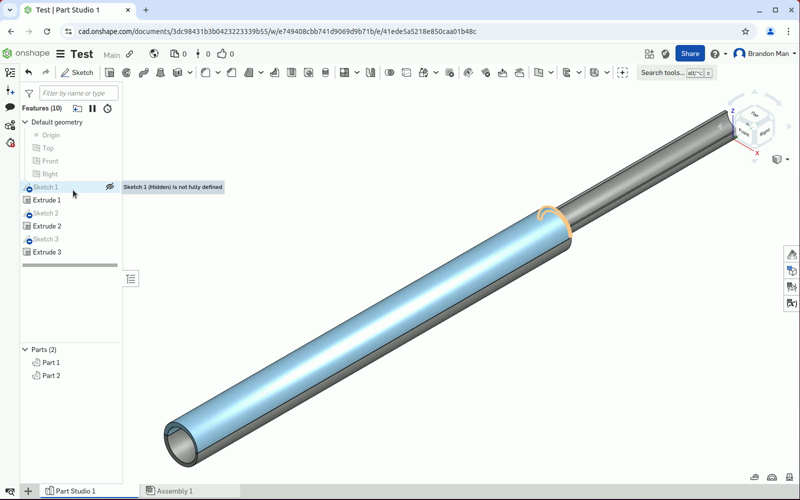
click(73, 189)